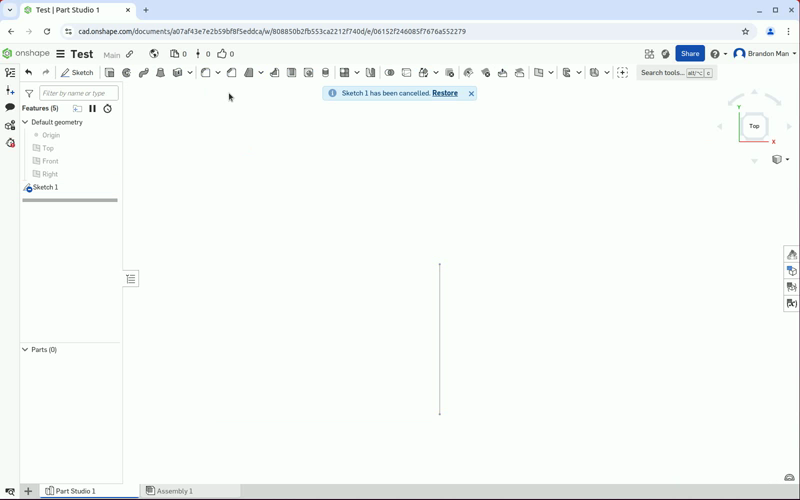
key(shift+h)
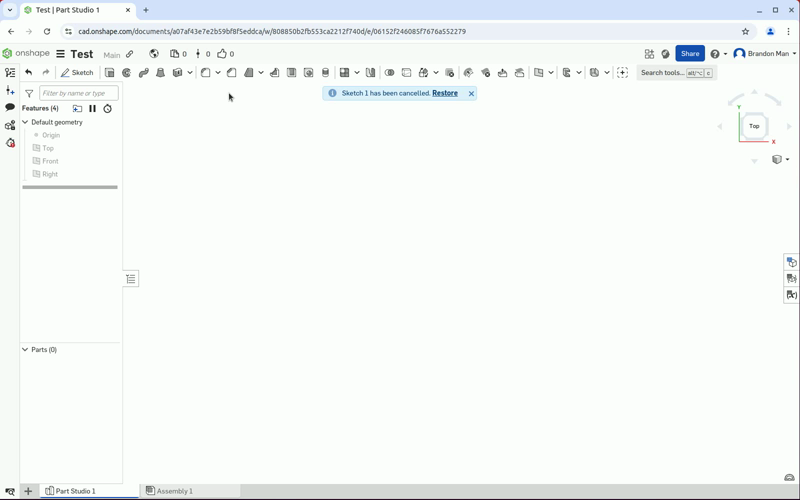
mouse_move(73, 352)
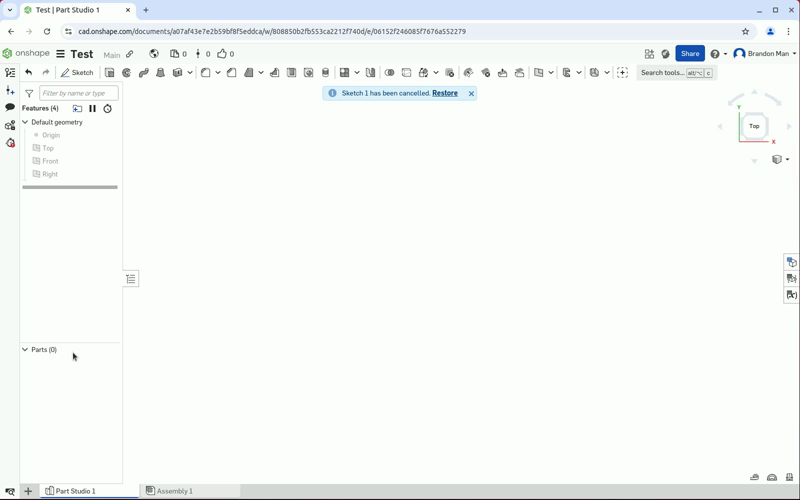
key(y)
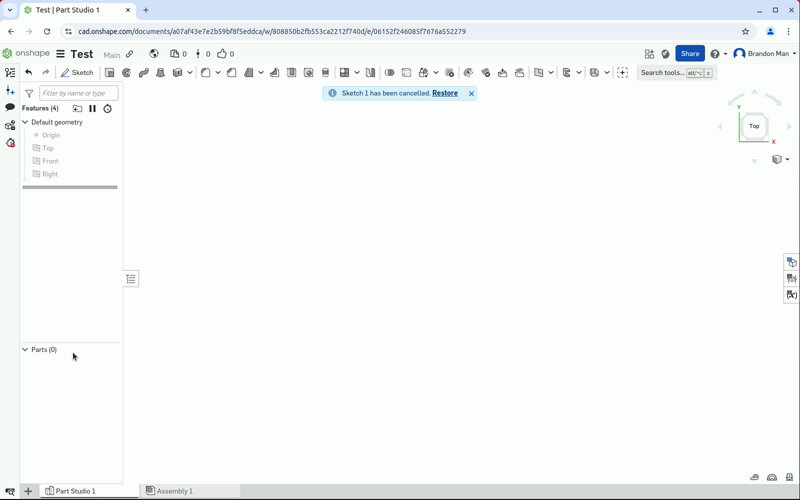
key(shift+p)
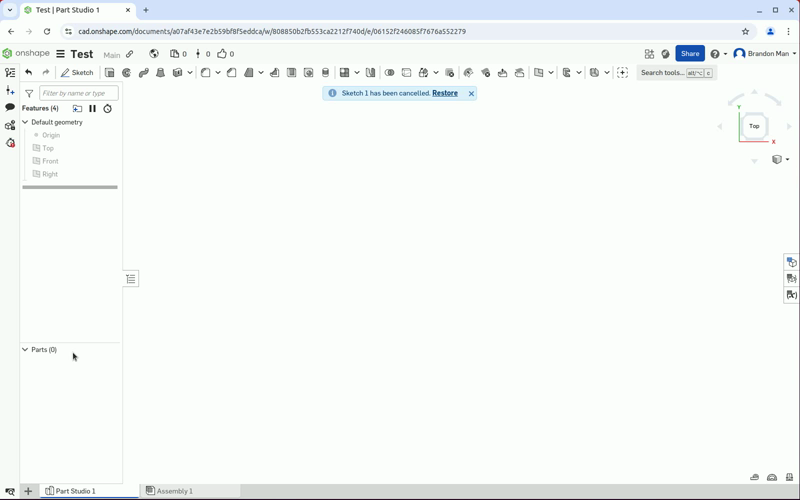
key(space)
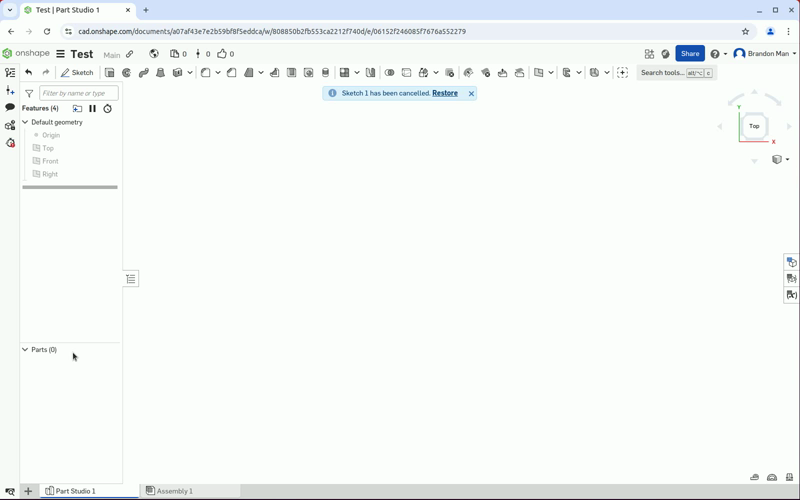
key_down(shift)
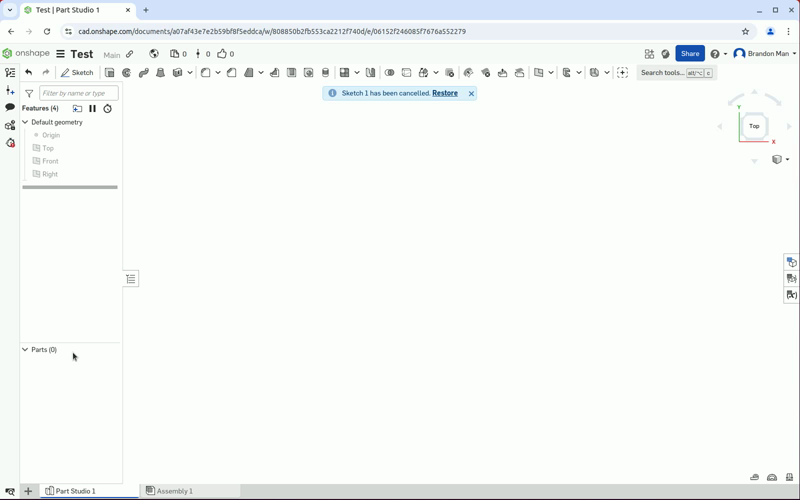
key(up)
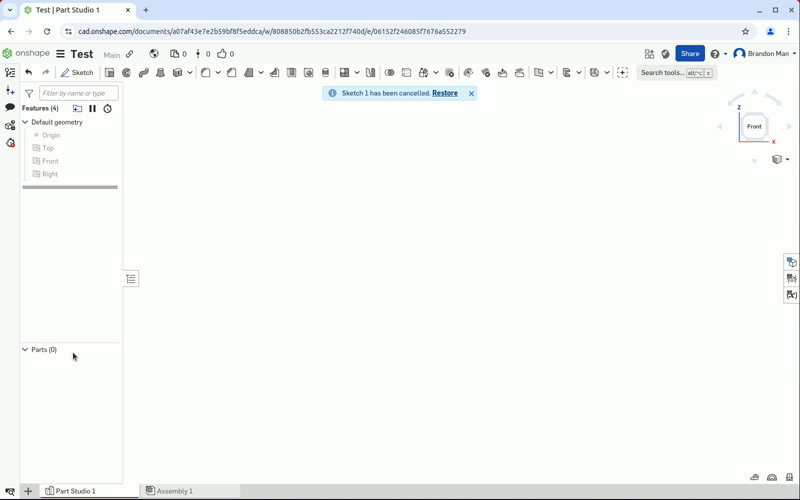
key_up(shift)
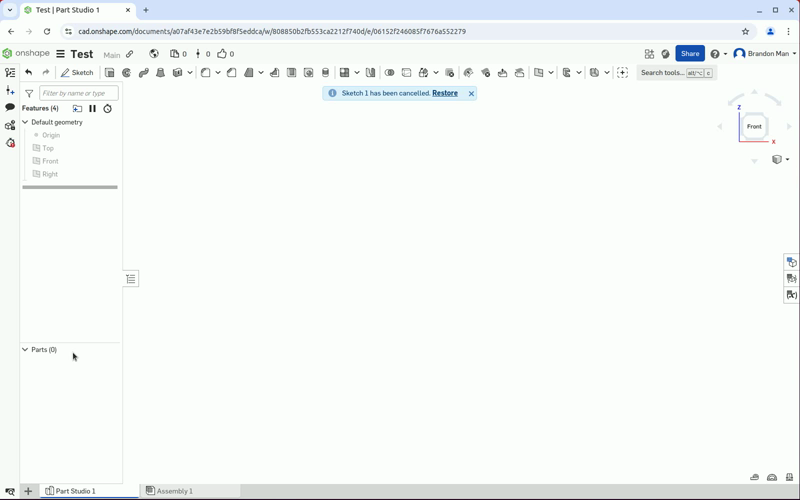
mouse_move(73, 352)
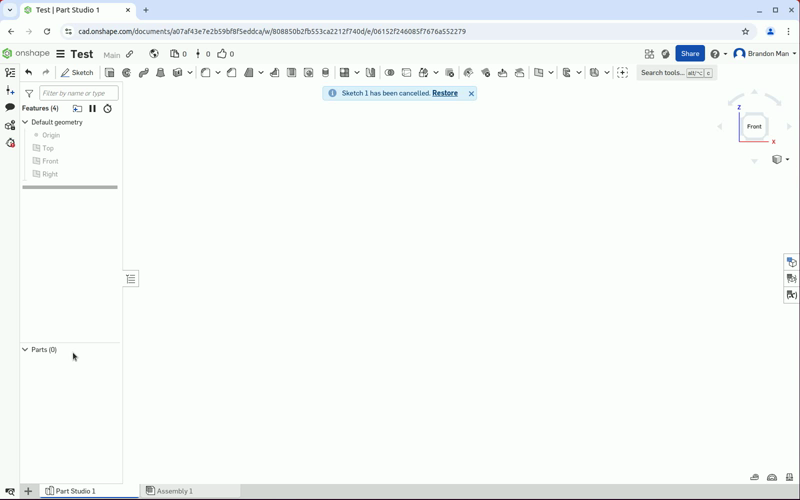
key(shift+y)
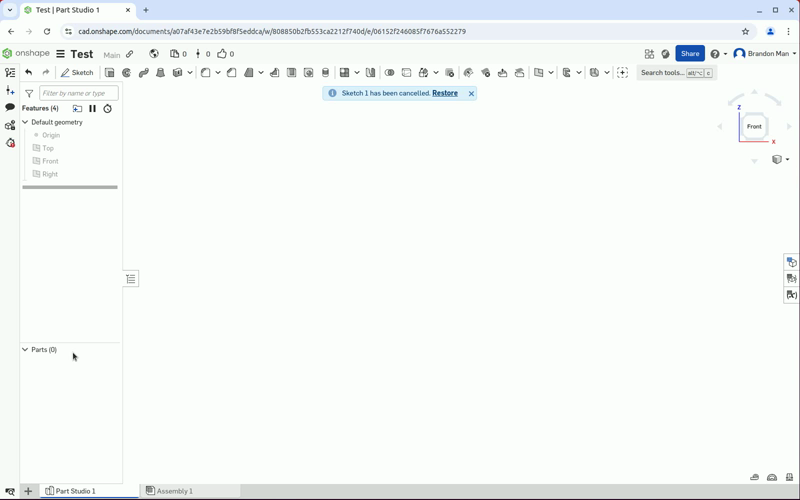
key(shift+s)
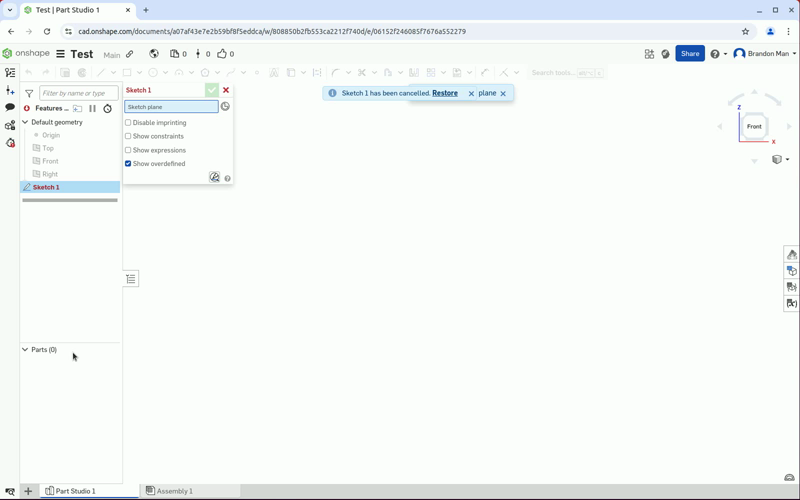
mouse_move(73, 163)
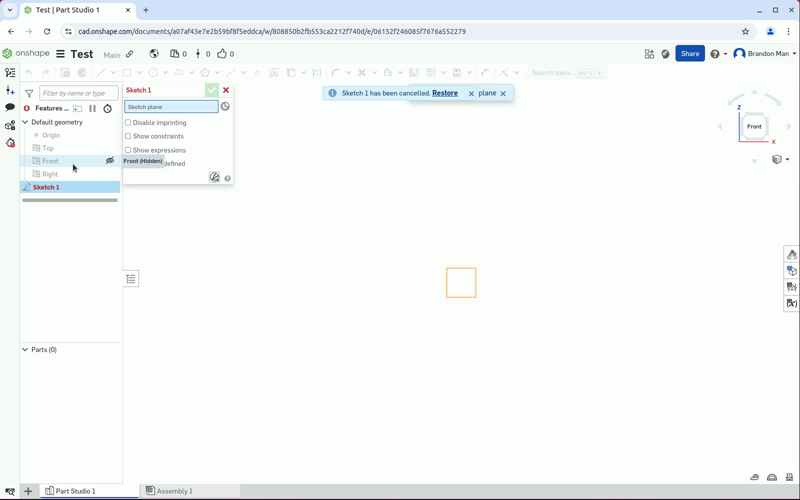
click(73, 163)
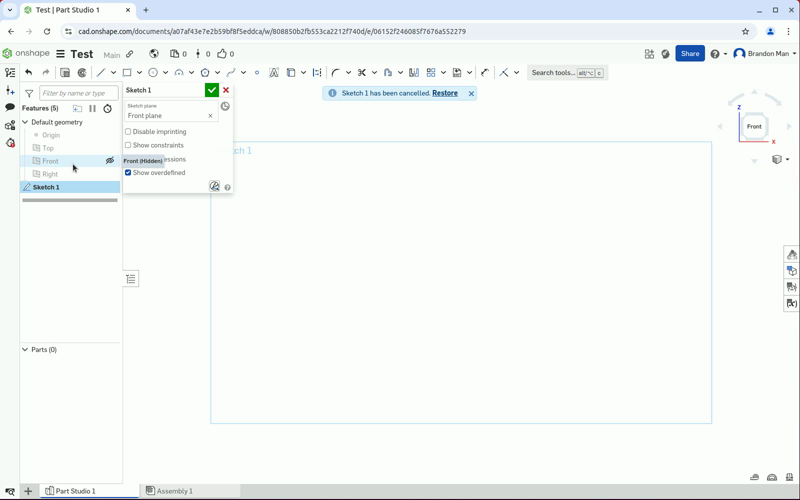
mouse_move(73, 352)
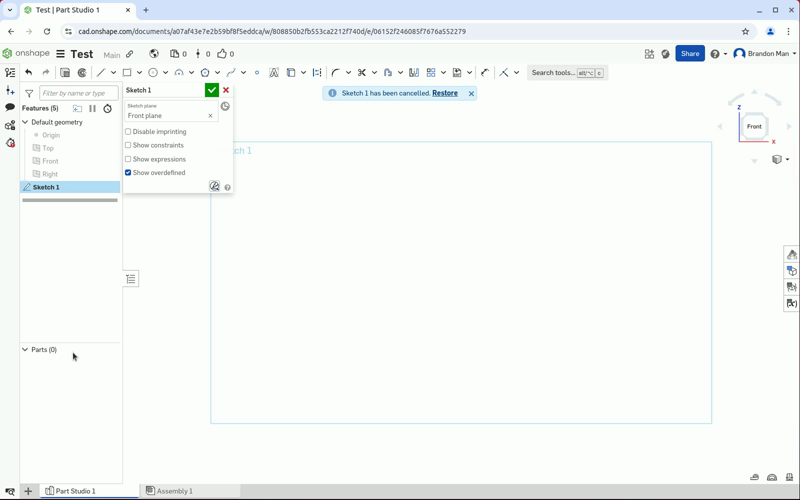
key(y)
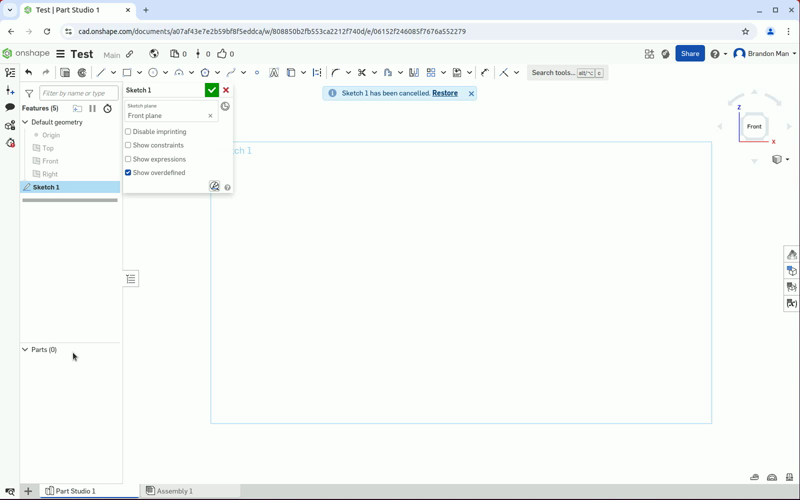
key(c)
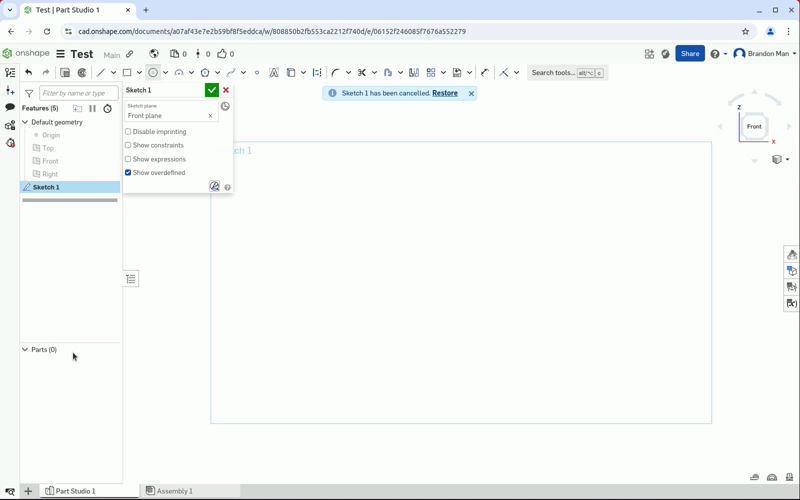
key_down(shift)
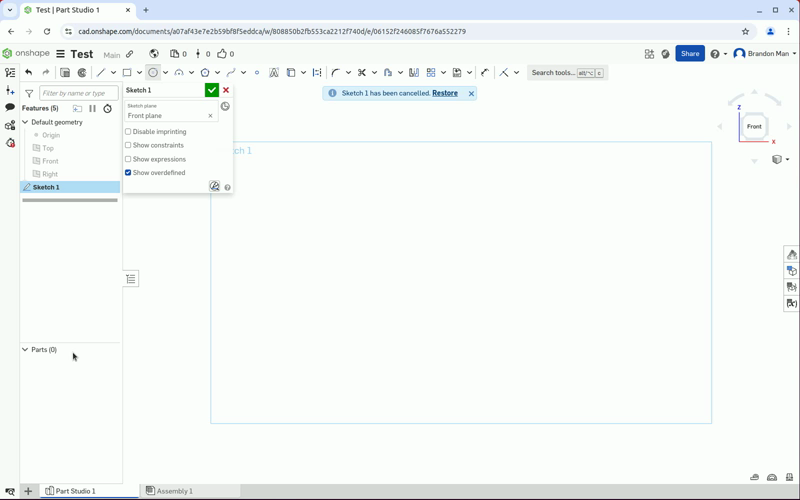
mouse_move(460, 282)
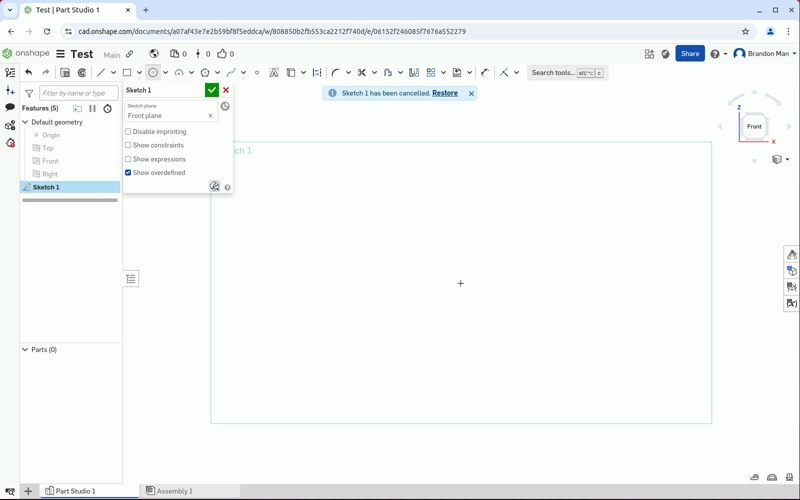
click(460, 282)
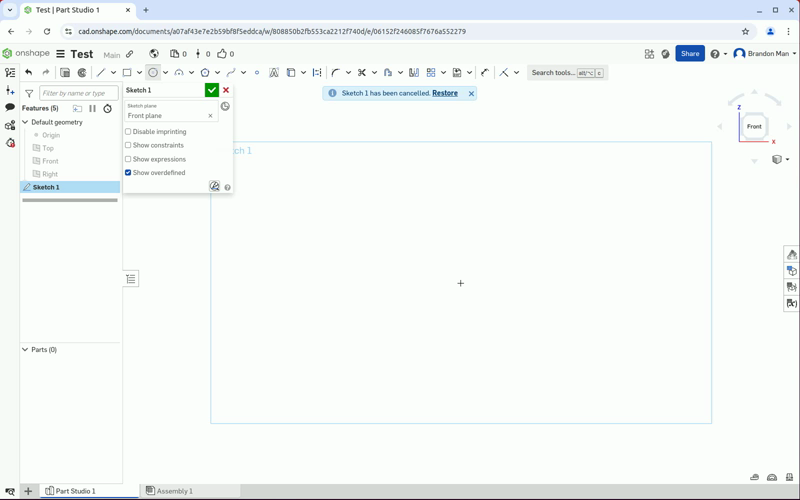
key_up(shift)
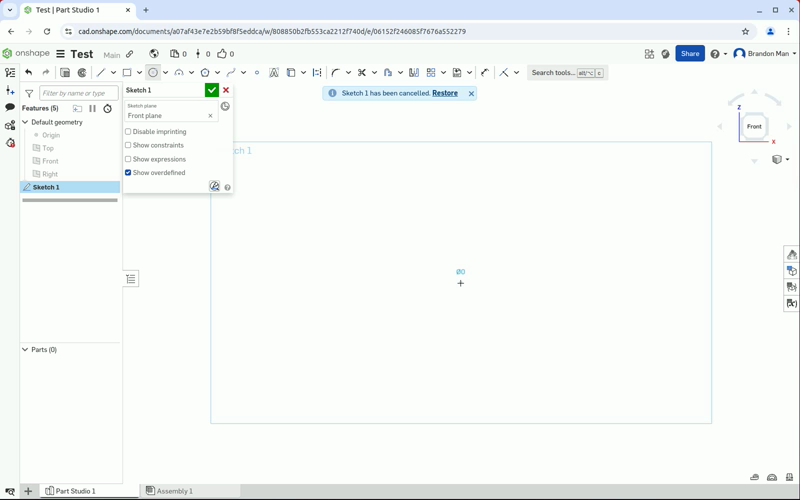
mouse_move(474, 282)
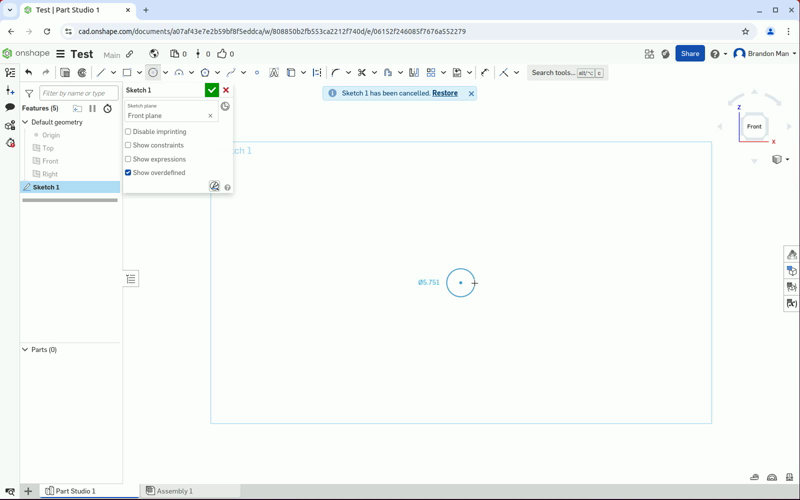
click(474, 282)
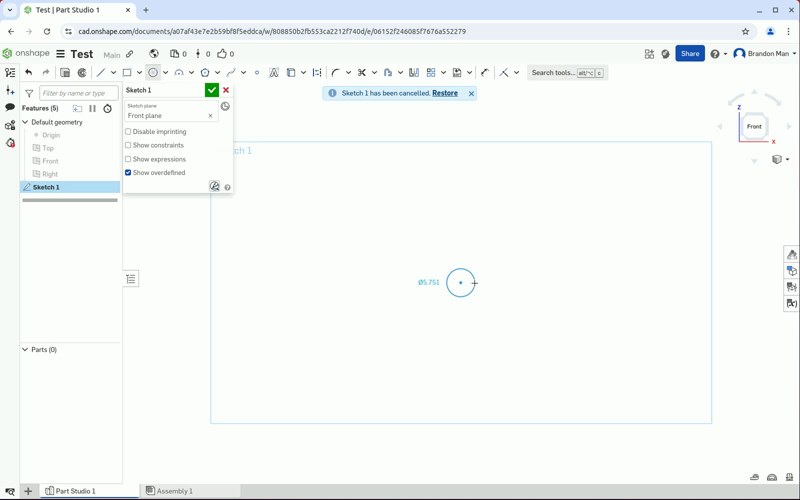
key(esc)
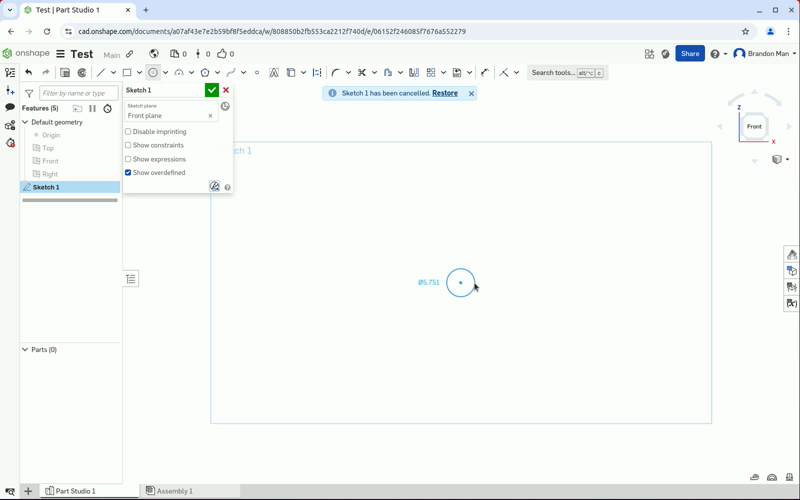
mouse_move(454, 289)
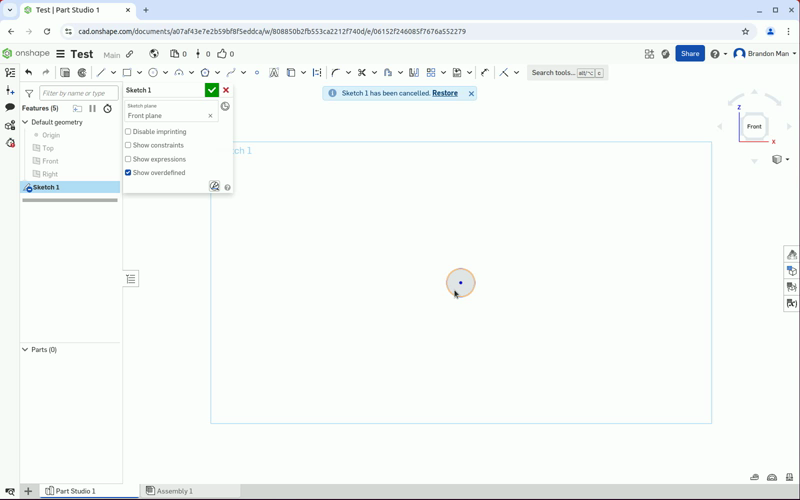
scroll(6)
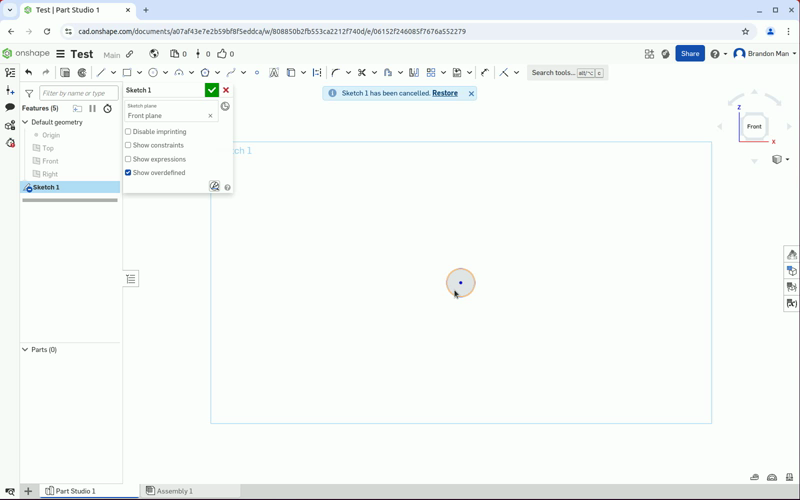
scroll(6)
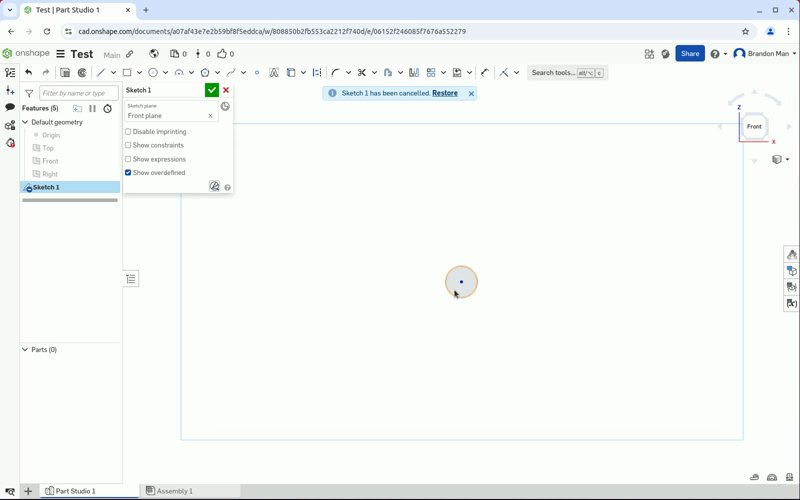
scroll(6)
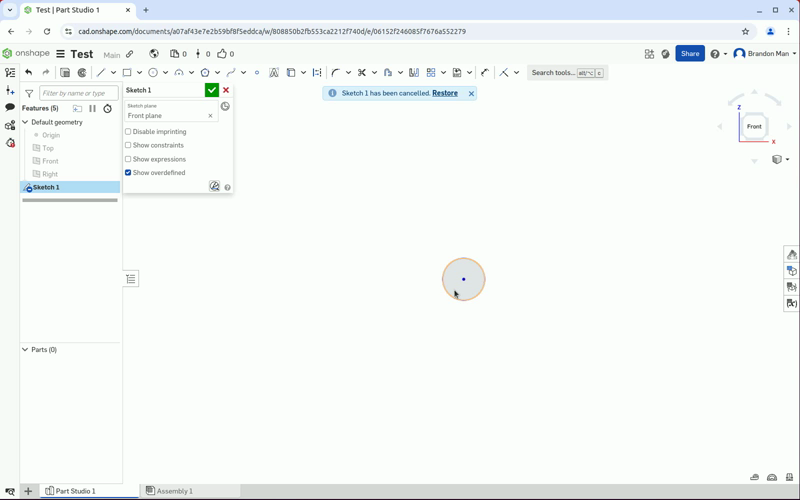
scroll(6)
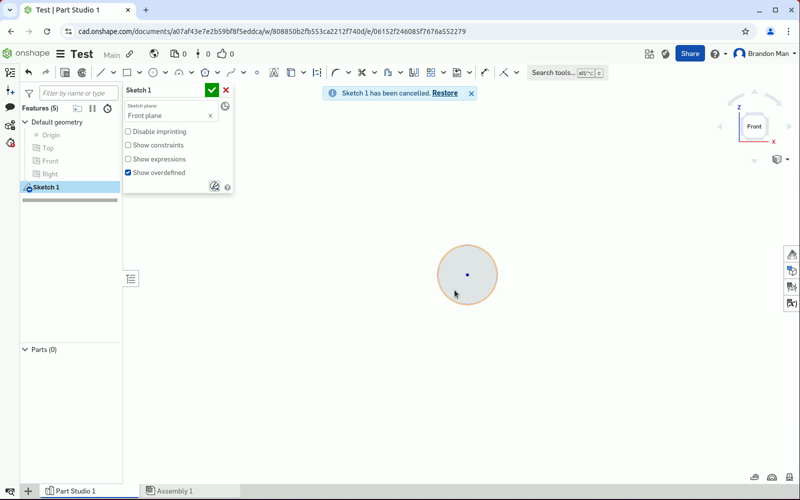
scroll(6)
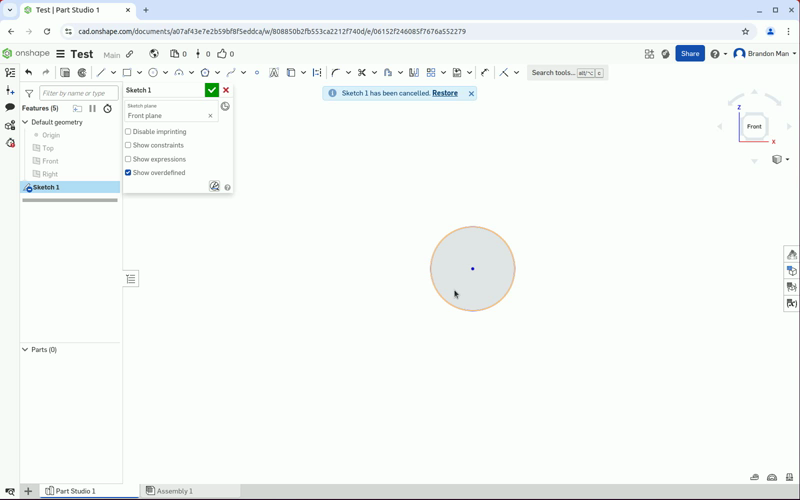
scroll(6)
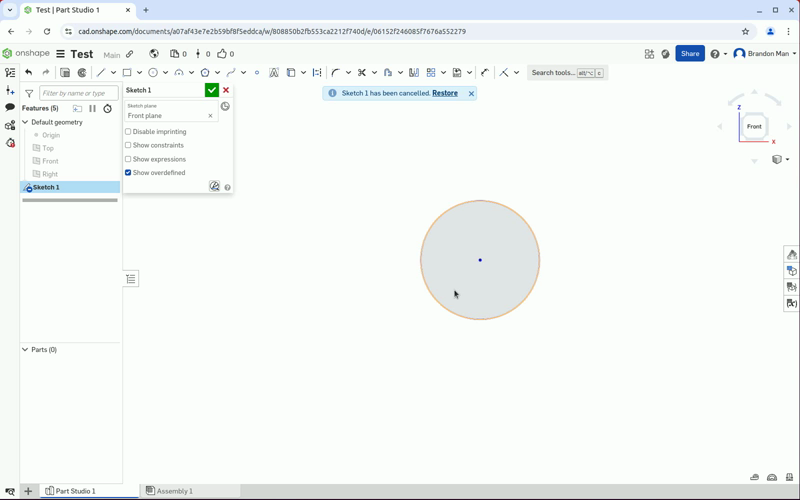
scroll(6)
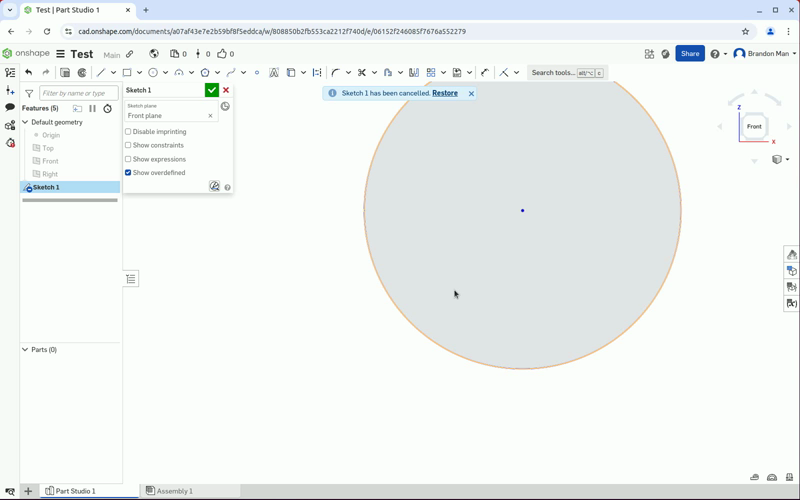
click(454, 289)
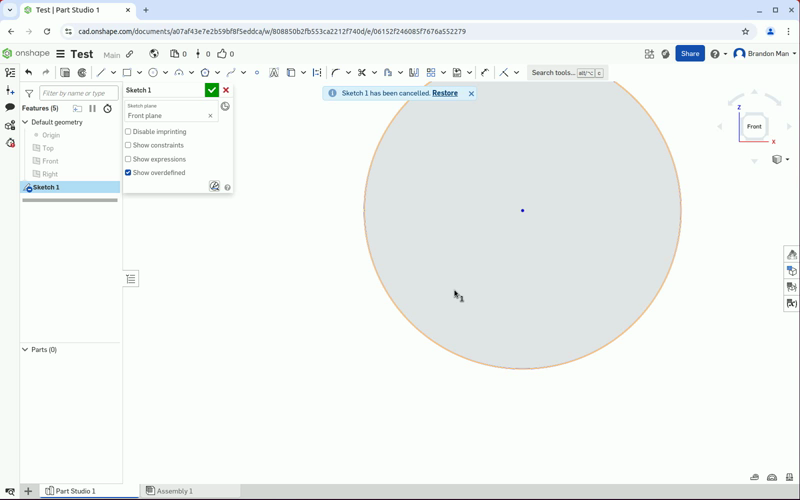
scroll(-6)
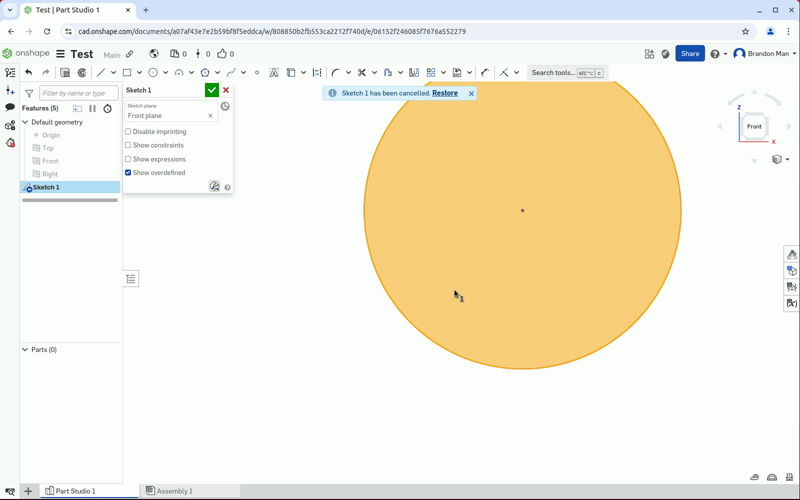
scroll(-6)
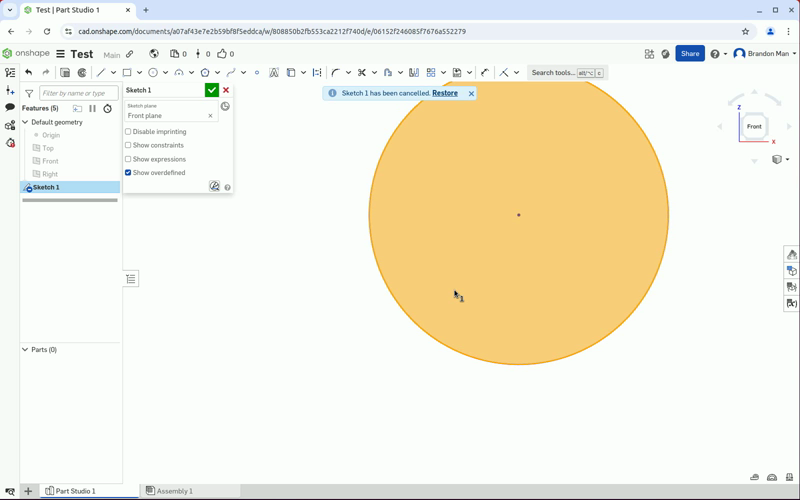
scroll(-6)
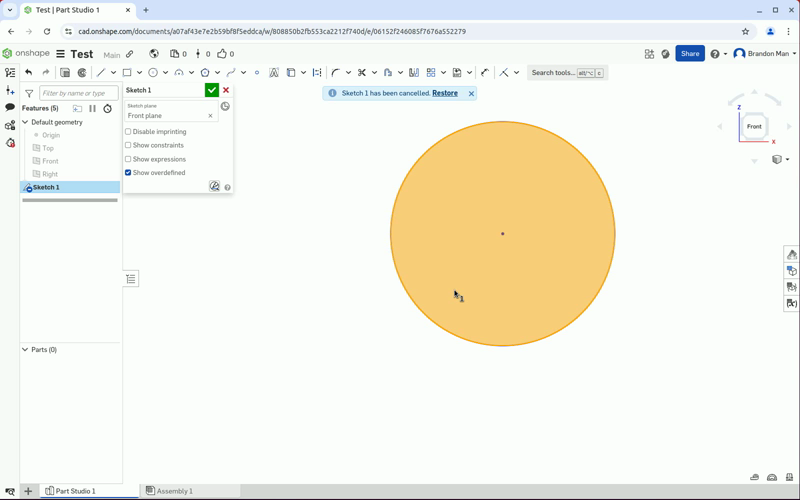
scroll(-6)
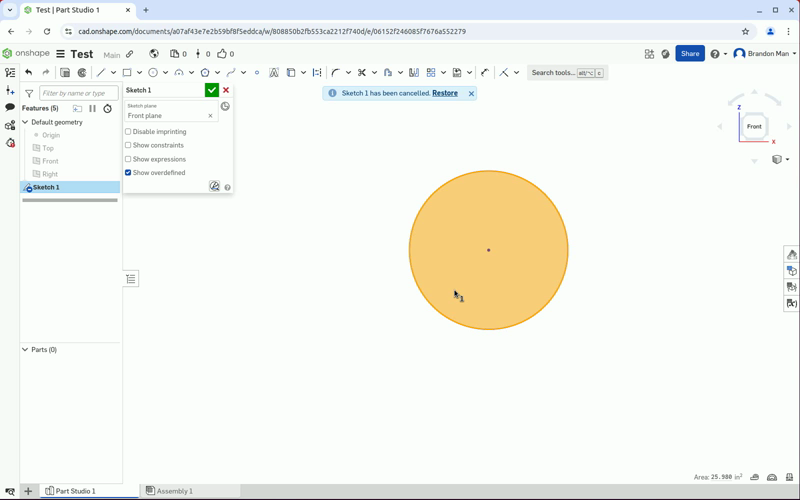
scroll(-6)
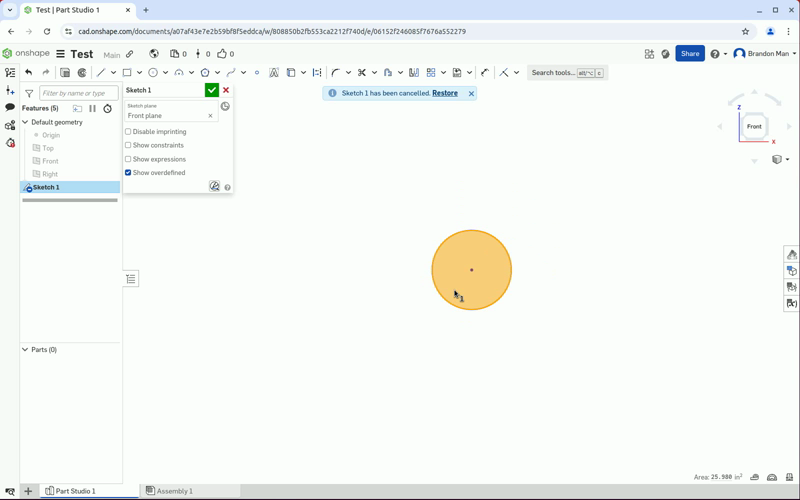
scroll(-6)
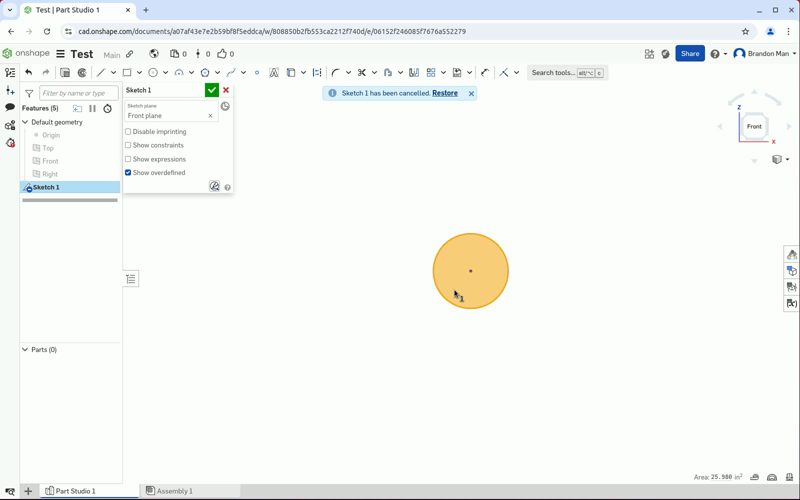
scroll(-6)
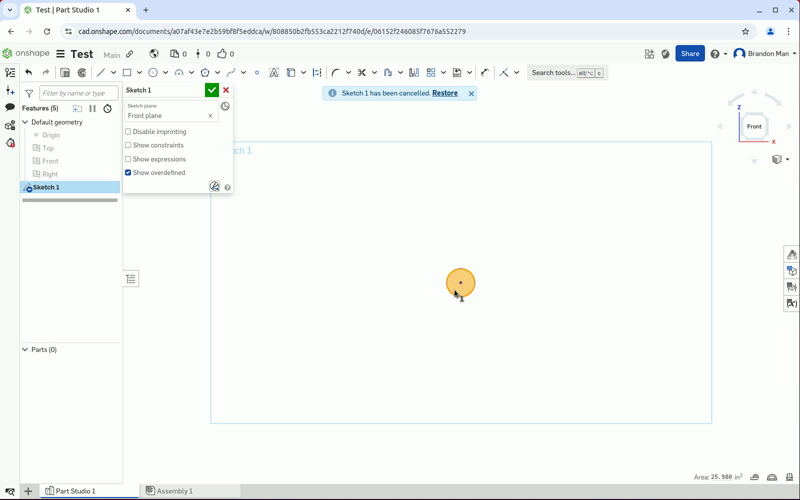
mouse_move(73, 352)
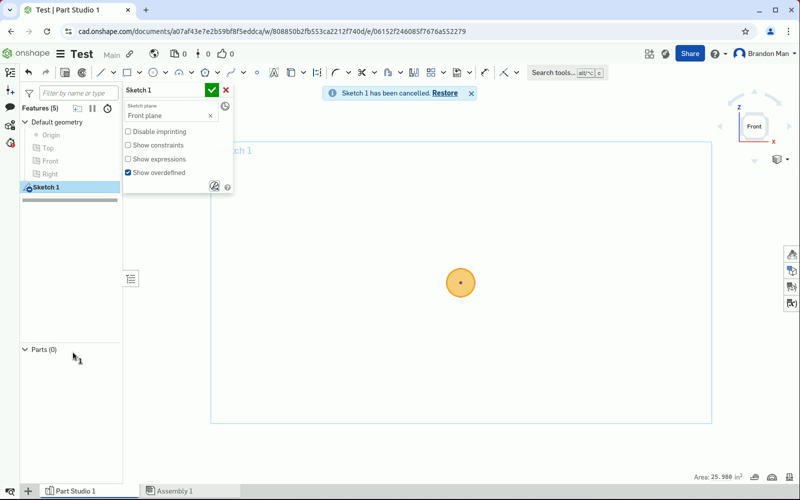
key(shift+y)
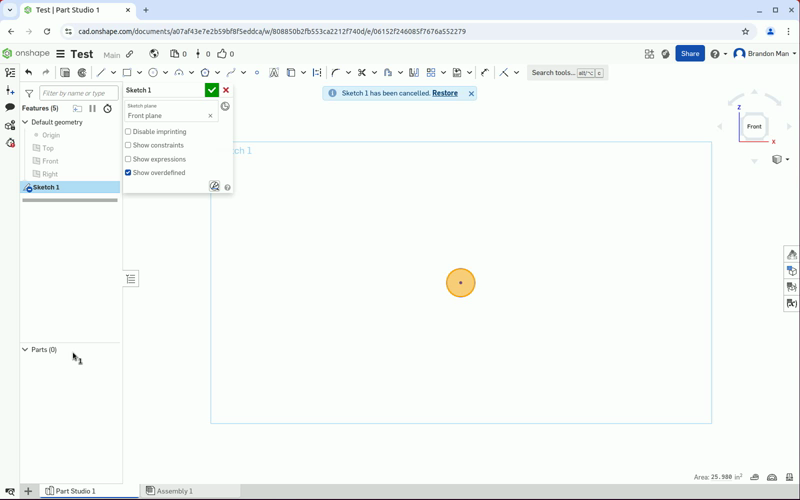
key(shift+e)
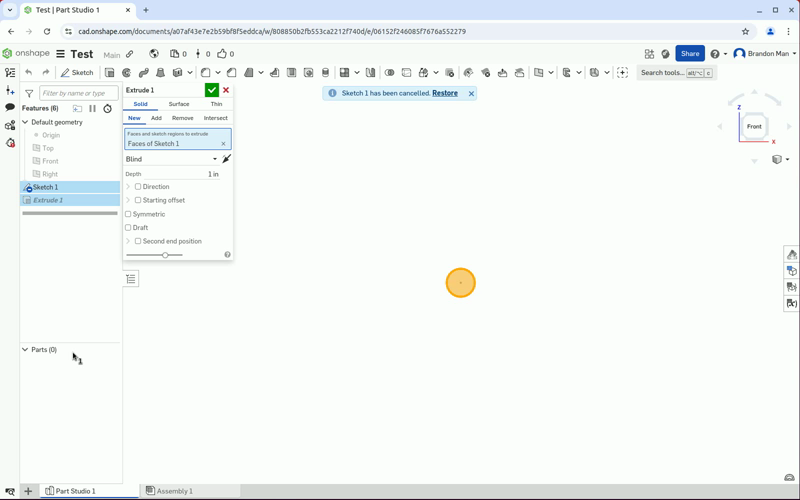
mouse_move(143, 106)
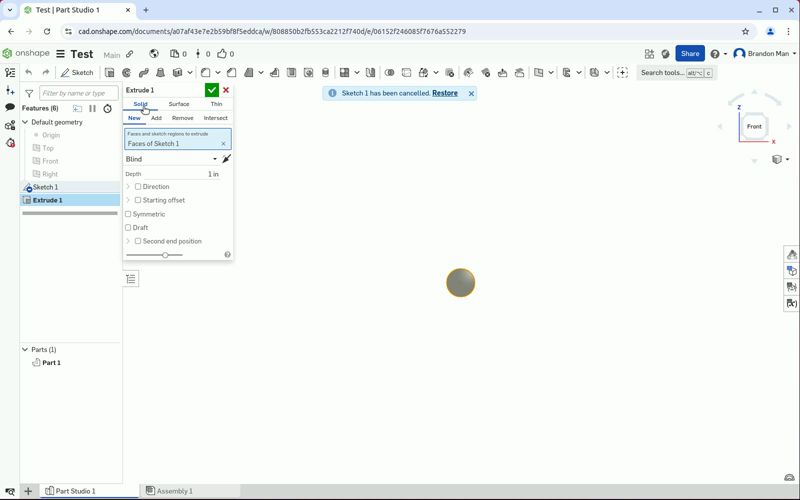
click(143, 106)
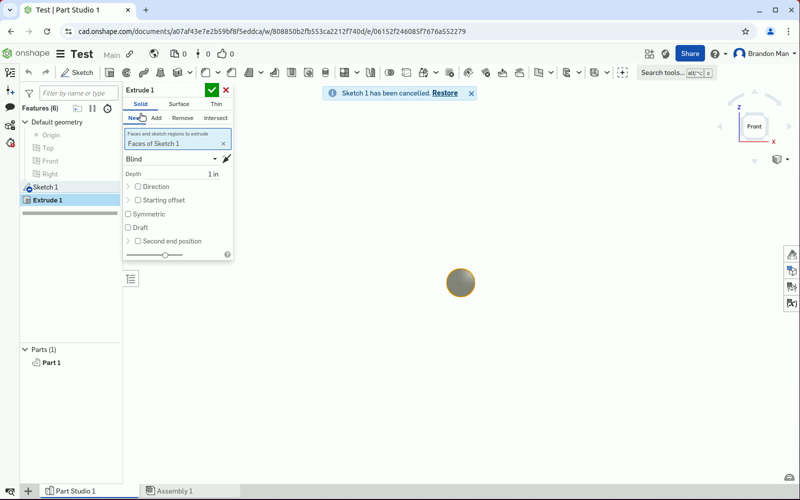
mouse_move(137, 120)
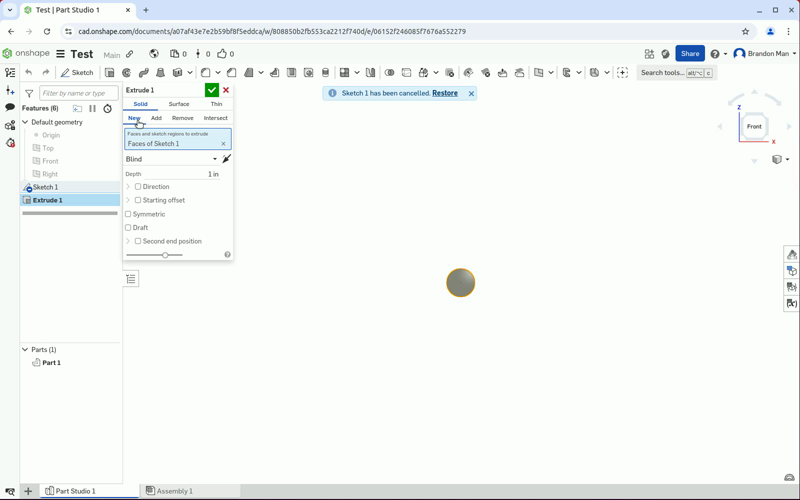
click(137, 120)
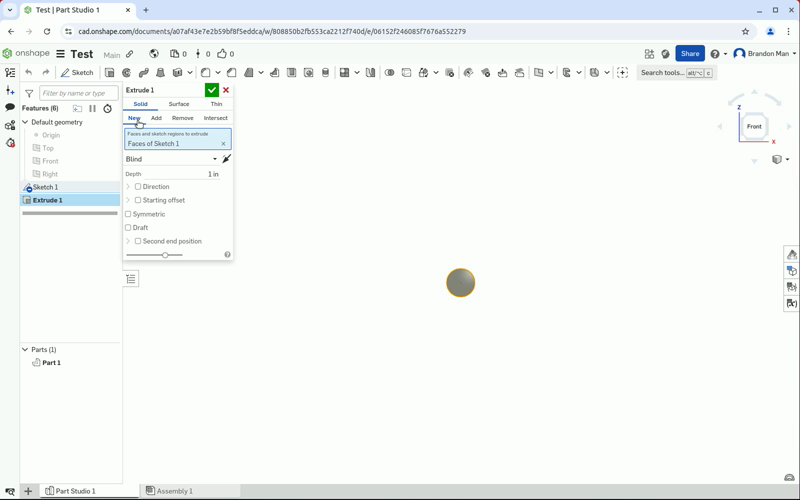
key(tab, 4)
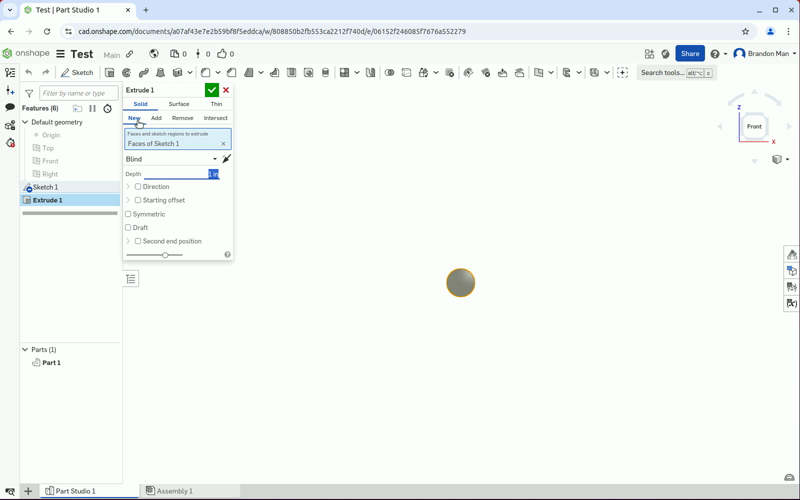
text(22.627)
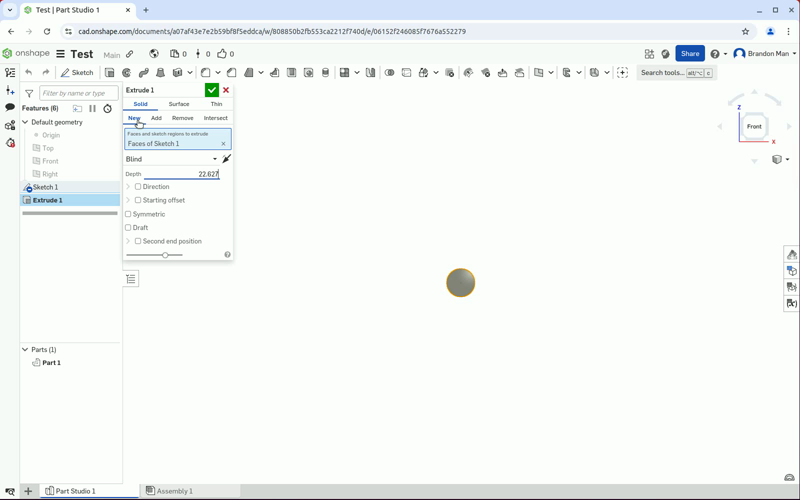
key(enter)
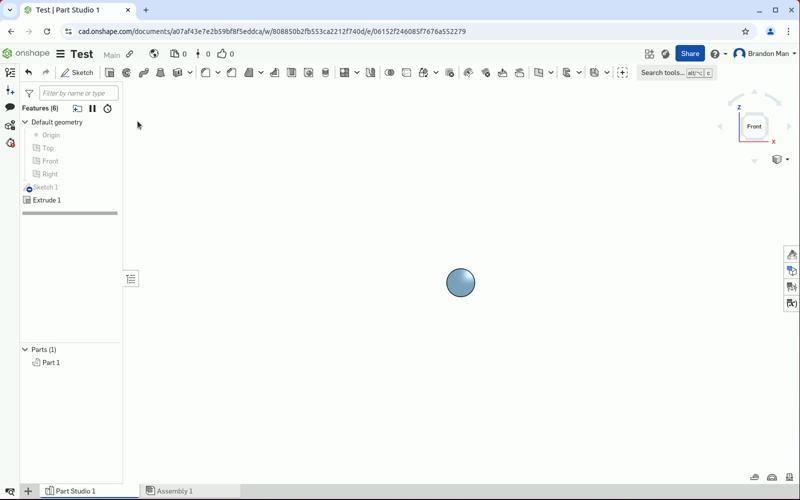
key(shift+h)
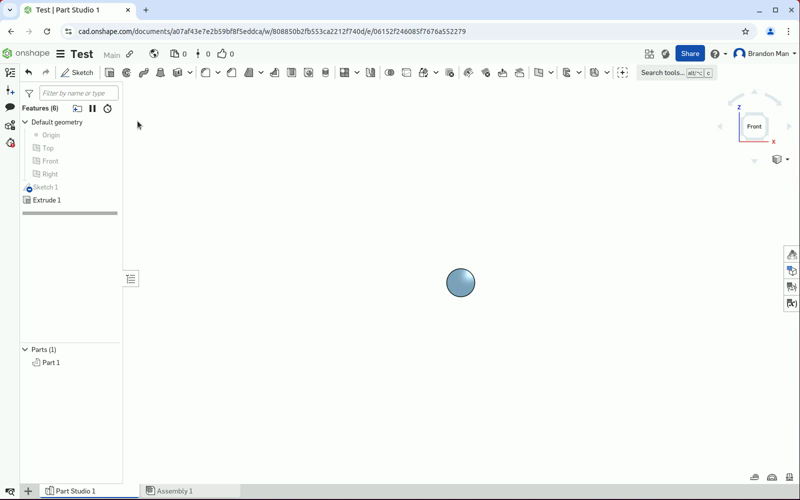
key(shift+h)
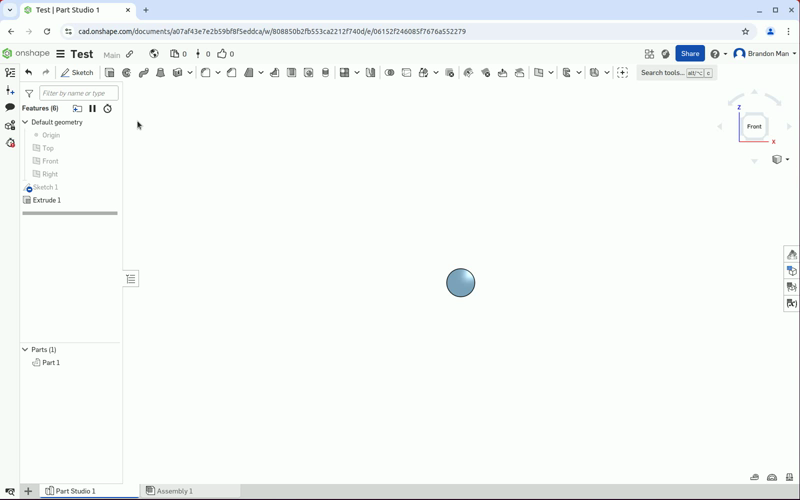
mouse_move(73, 189)
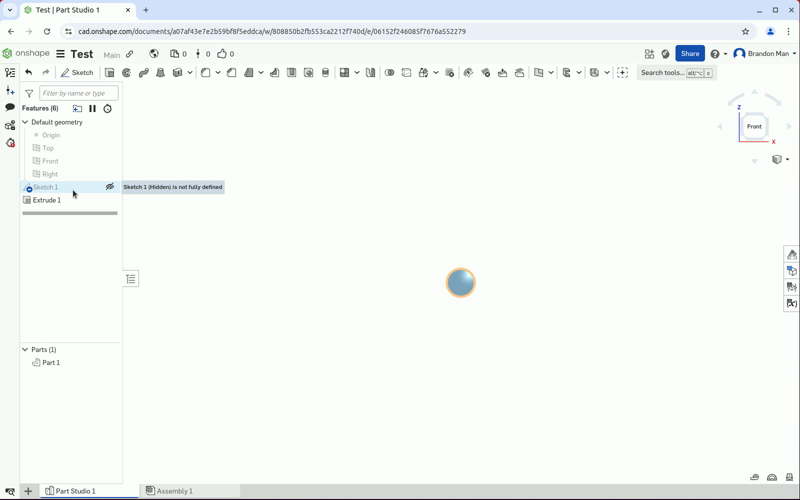
click(73, 189)
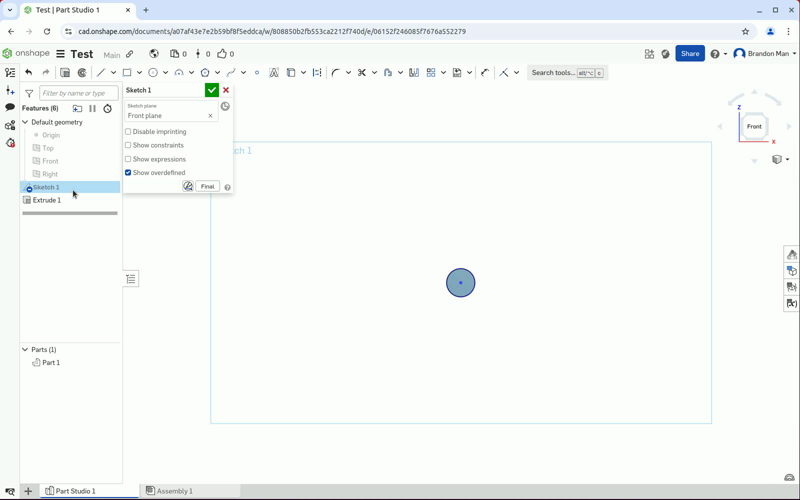
mouse_move(229, 92)
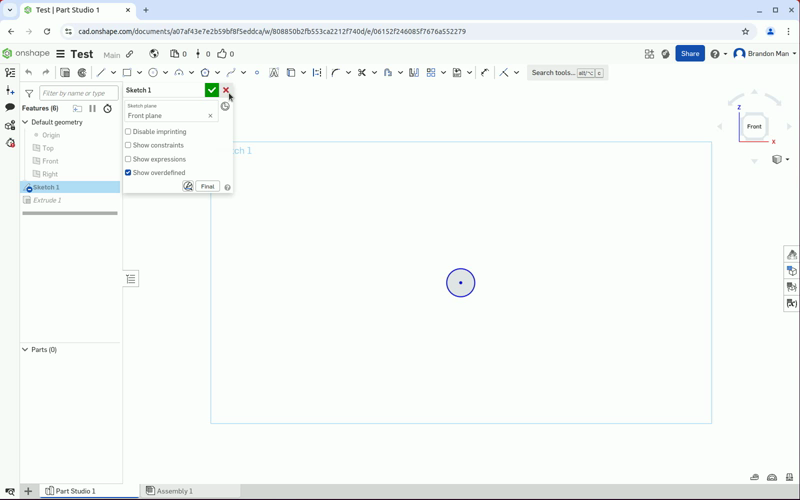
click(229, 92)
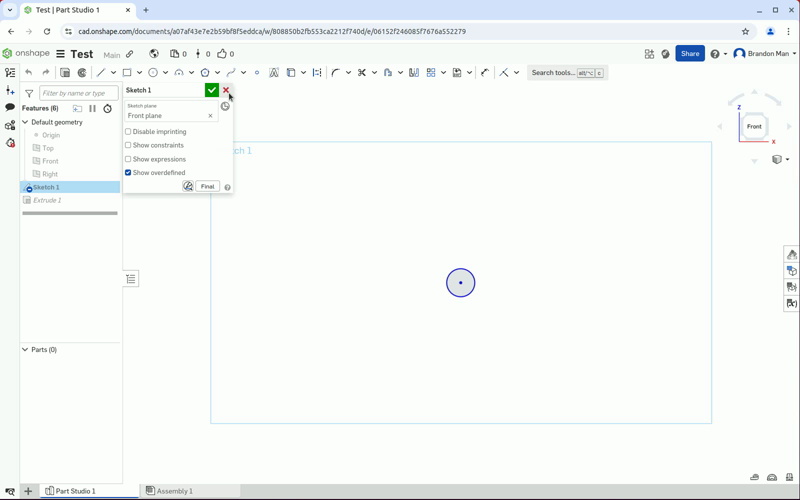
key(shift+s)
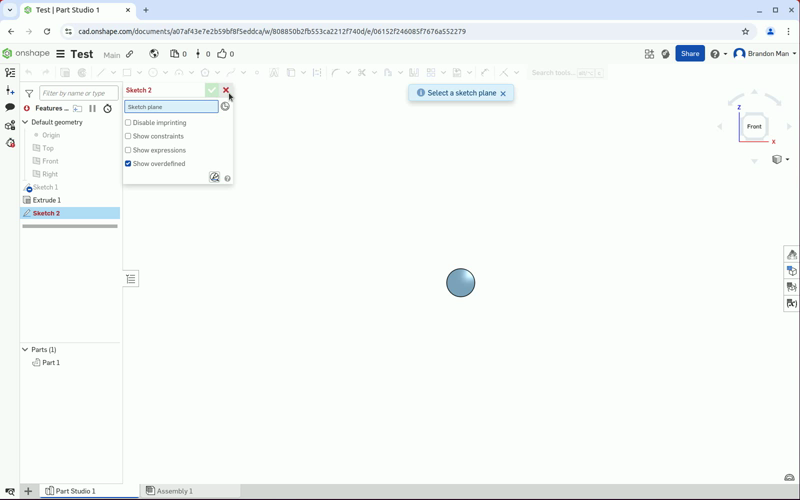
mouse_move(73, 163)
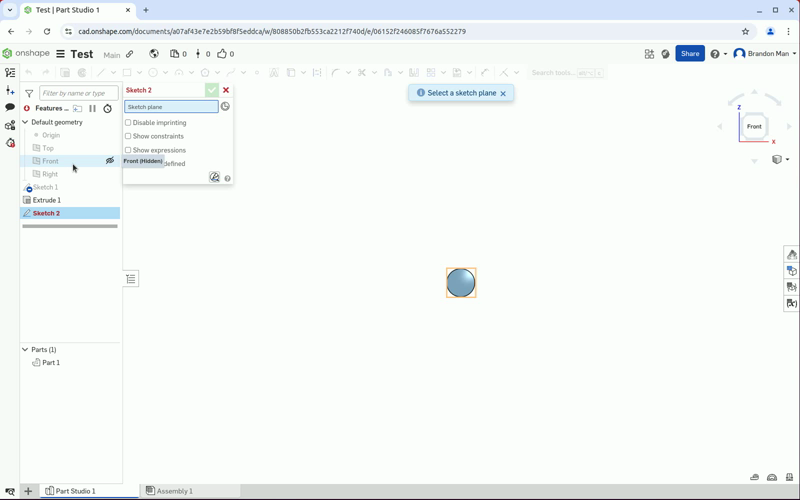
click(73, 163)
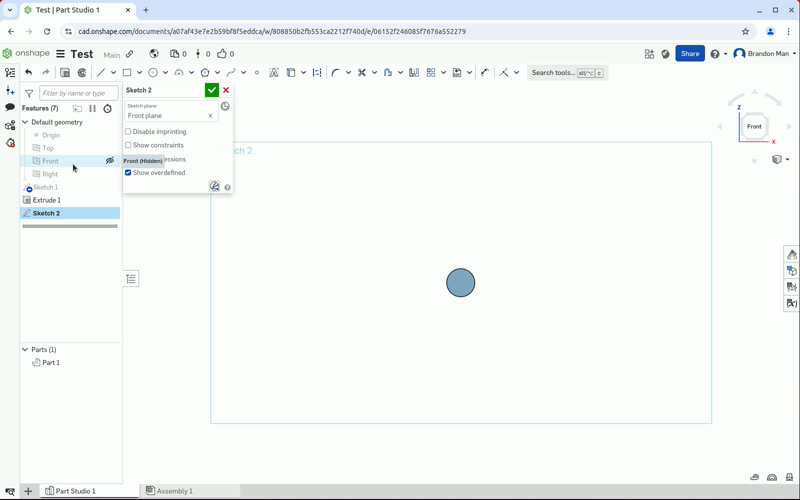
mouse_move(73, 352)
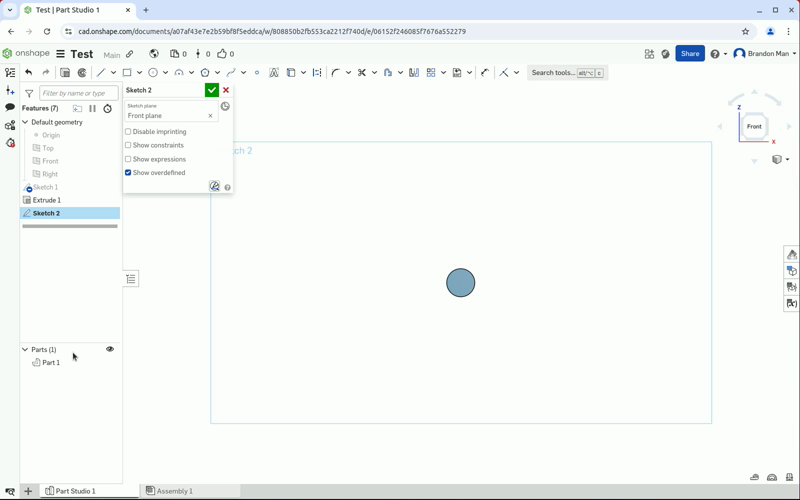
key(y)
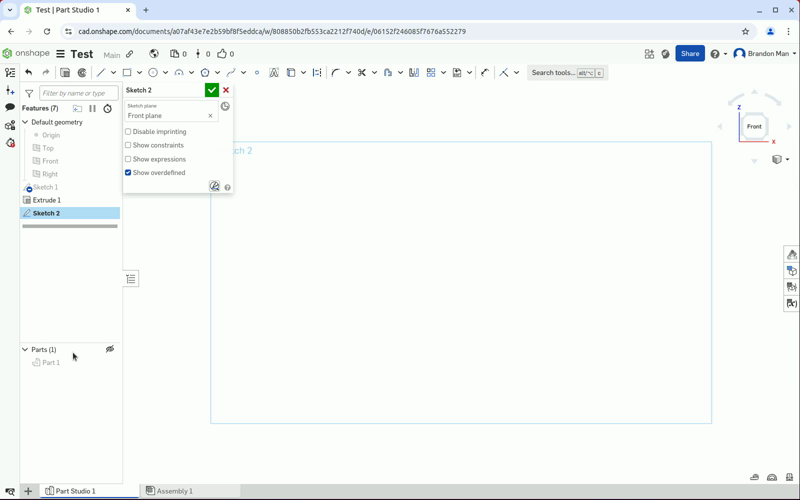
key(l)
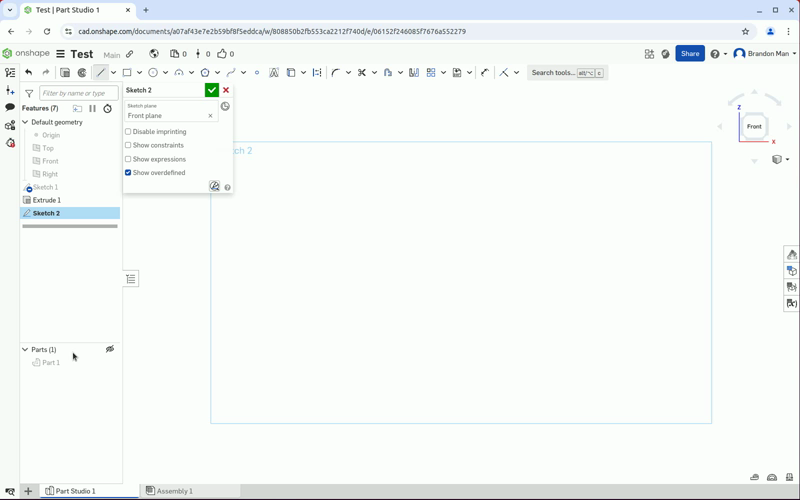
key_down(shift)
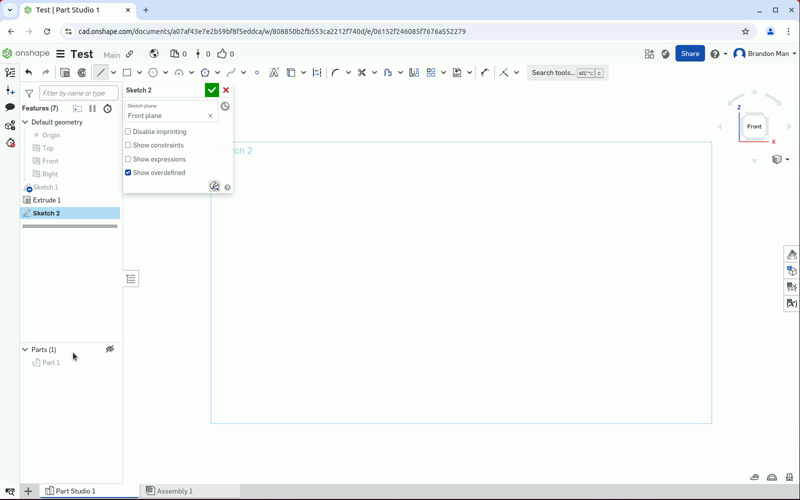
mouse_move(423, 336)
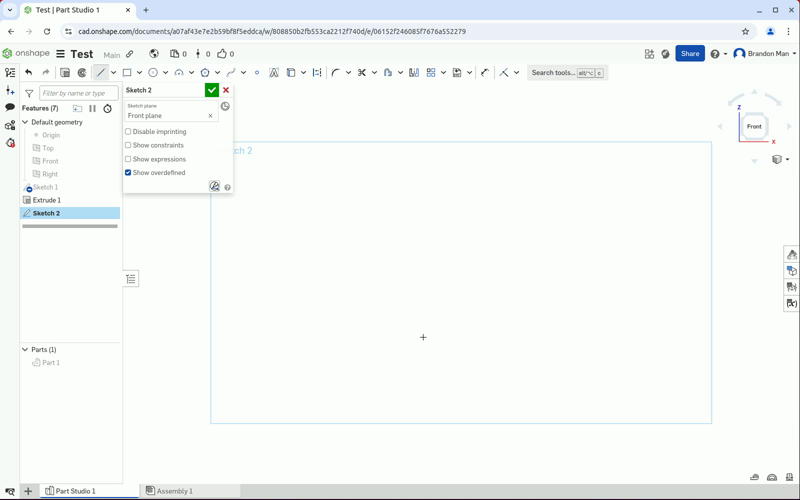
click(423, 336)
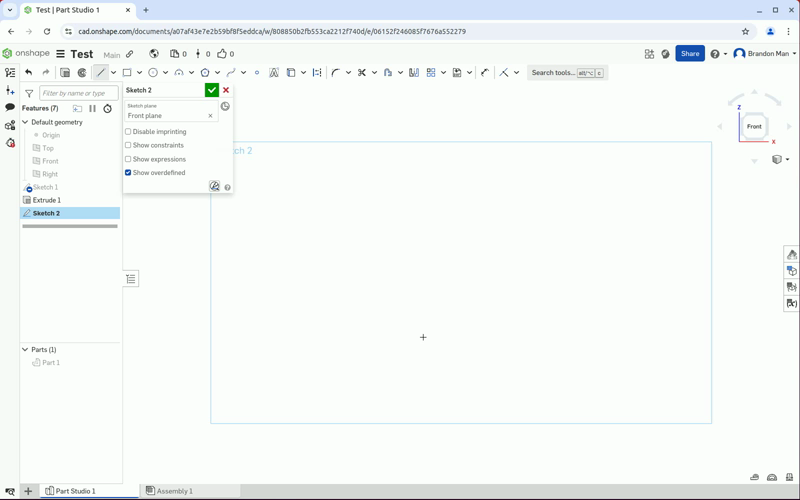
key_up(shift)
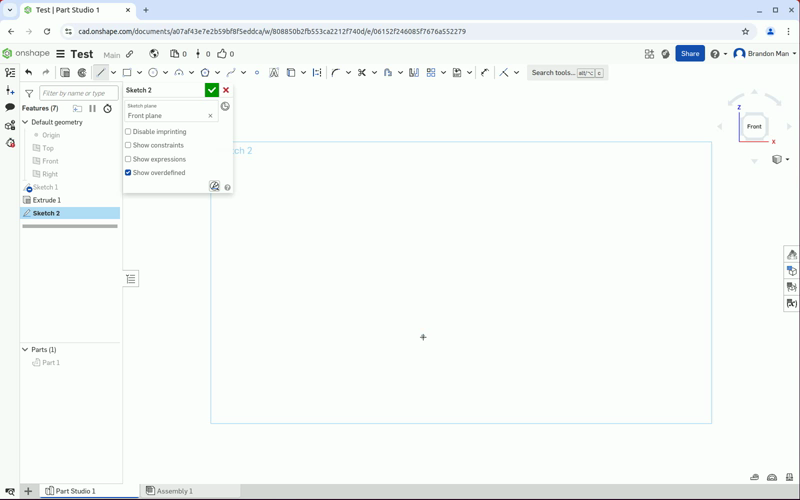
key_down(shift)
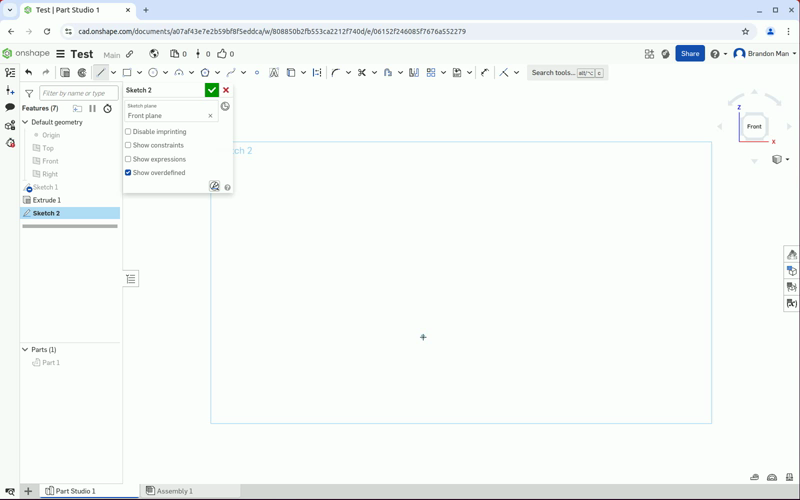
mouse_move(492, 336)
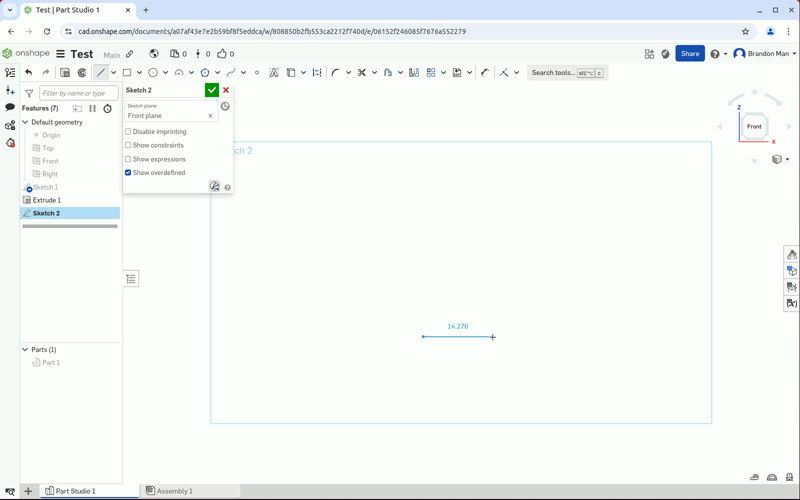
click(492, 336)
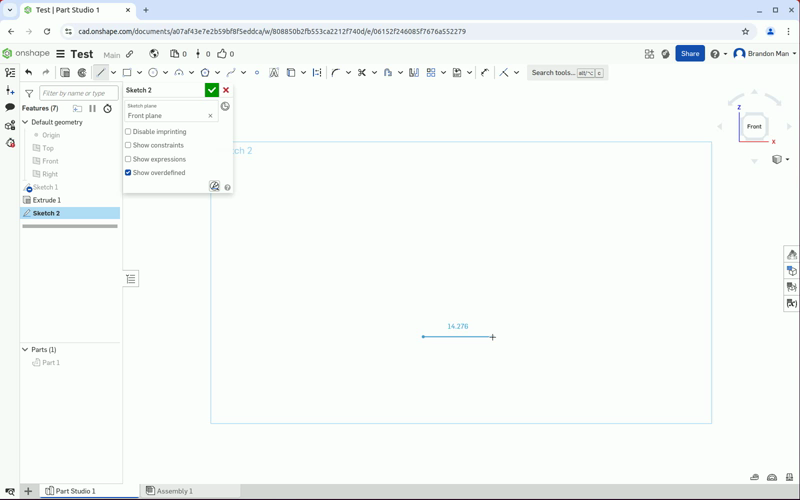
key_up(shift)
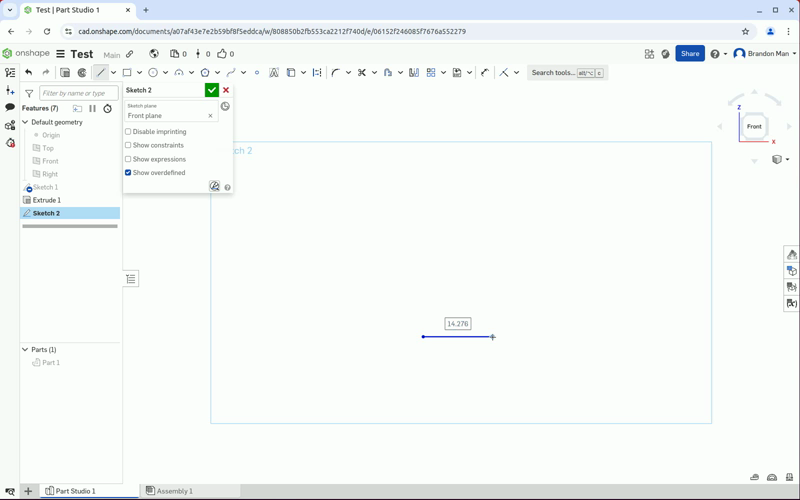
key_down(shift)
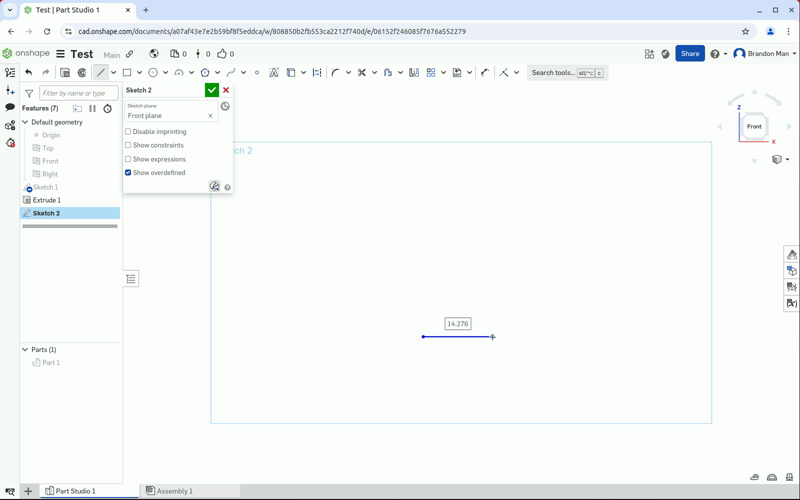
mouse_move(522, 336)
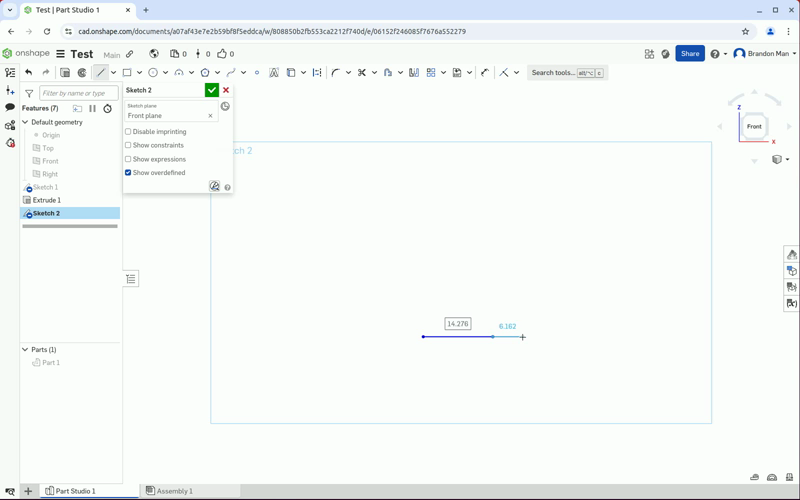
mouse_move(492, 322)
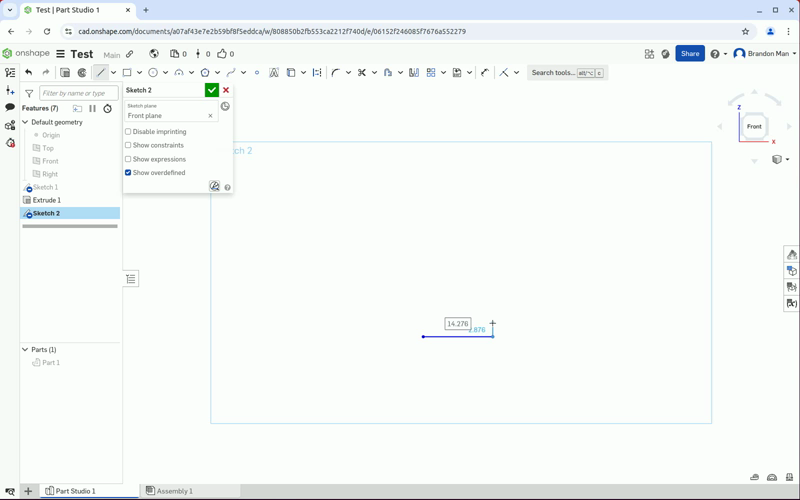
click(492, 322)
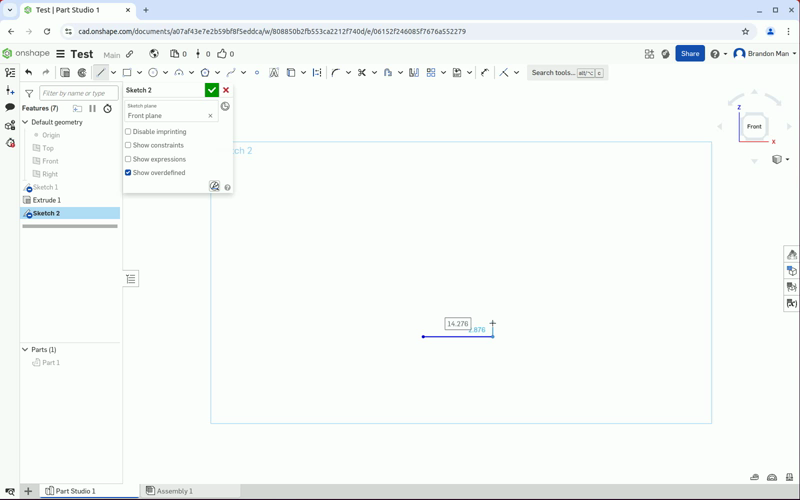
key_up(shift)
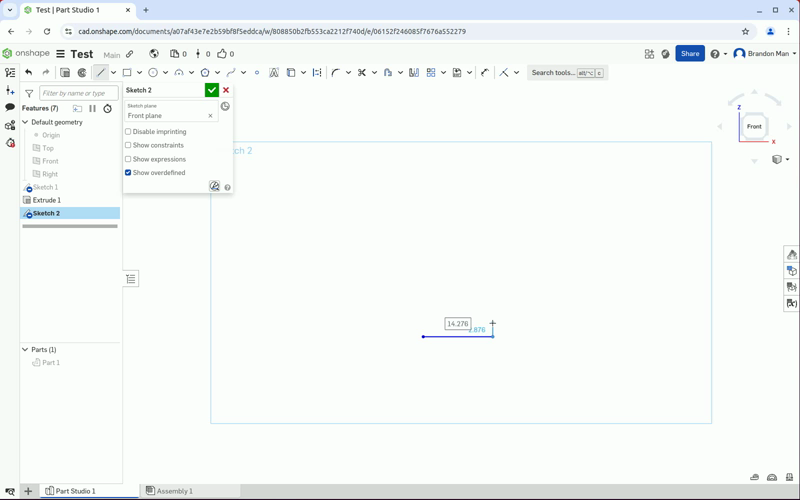
key_down(shift)
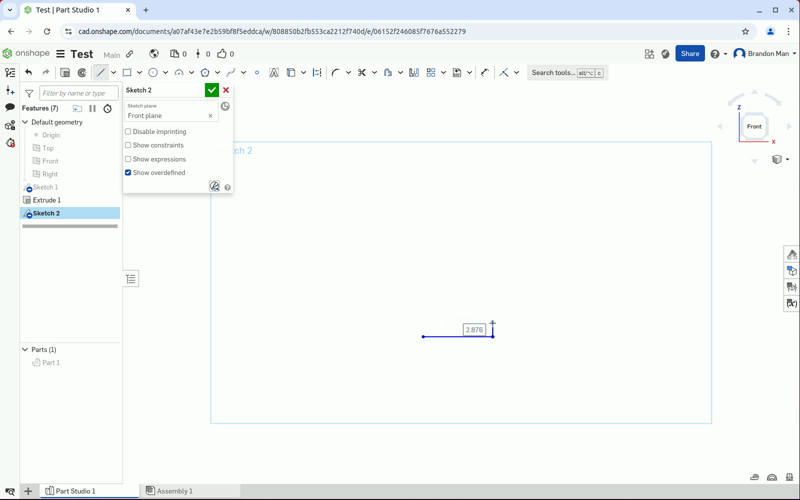
mouse_move(423, 322)
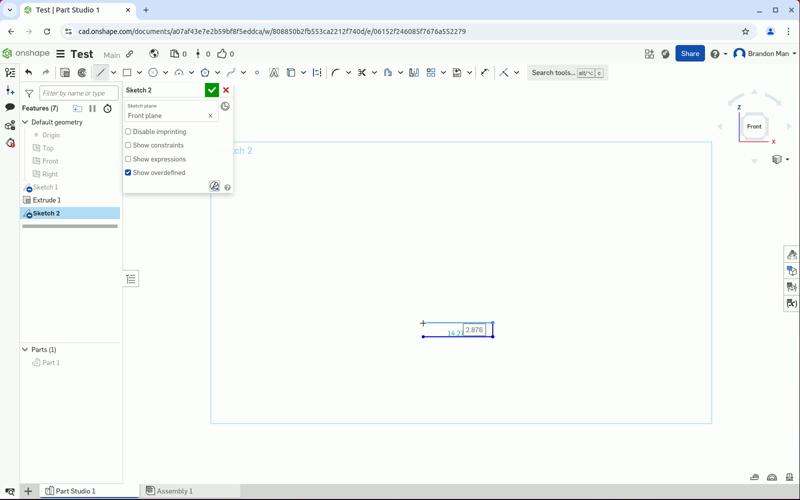
click(423, 322)
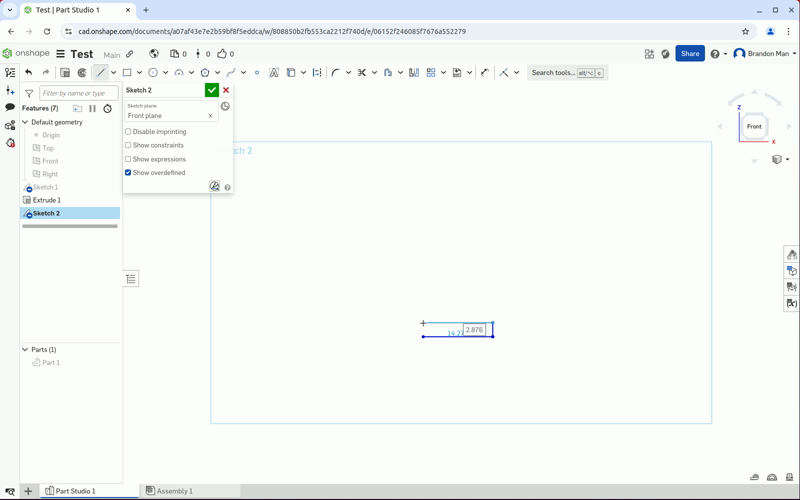
key_up(shift)
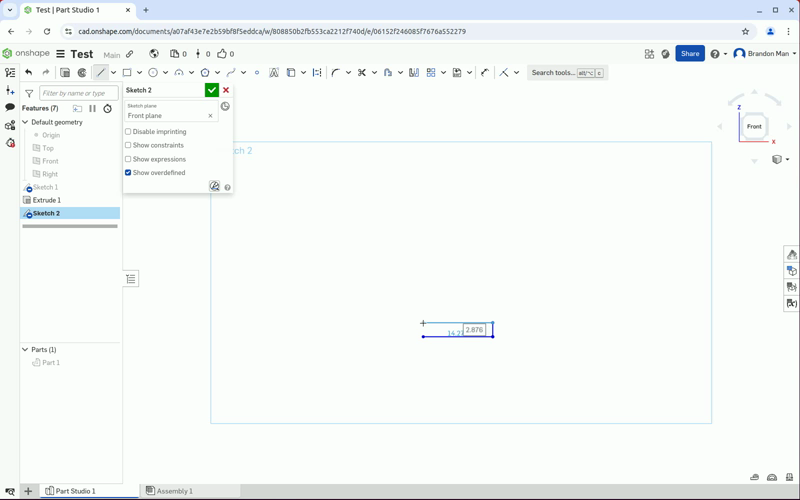
mouse_move(453, 322)
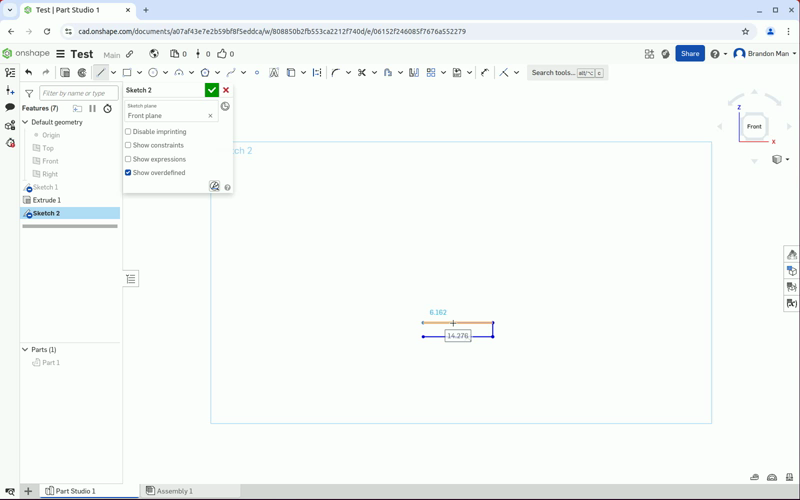
key_down(shift)
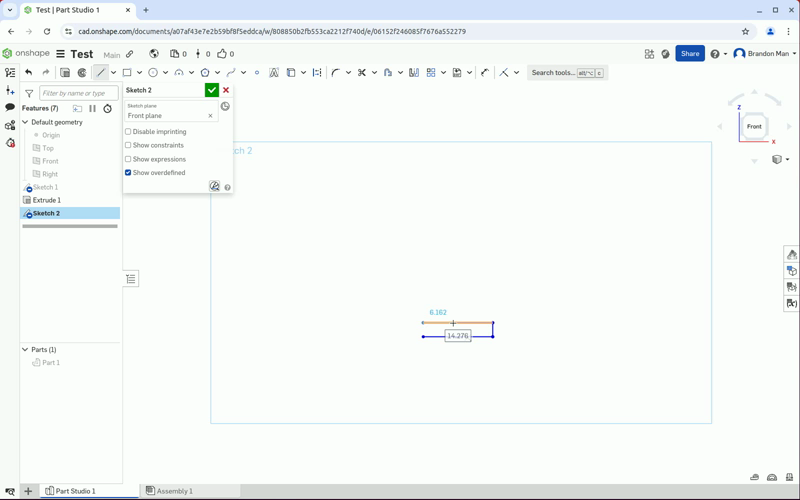
mouse_move(423, 336)
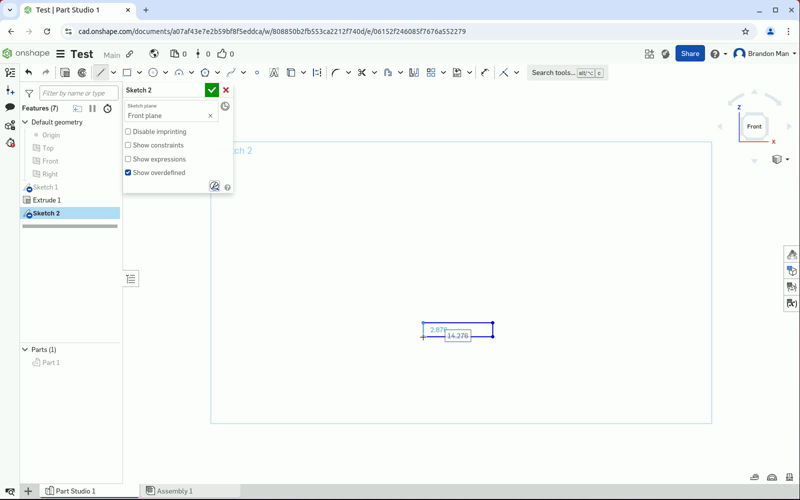
key_up(shift)
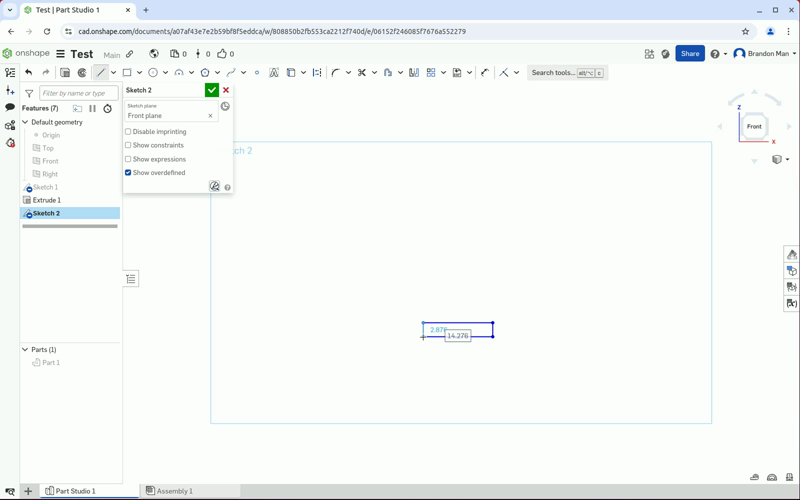
click(423, 336)
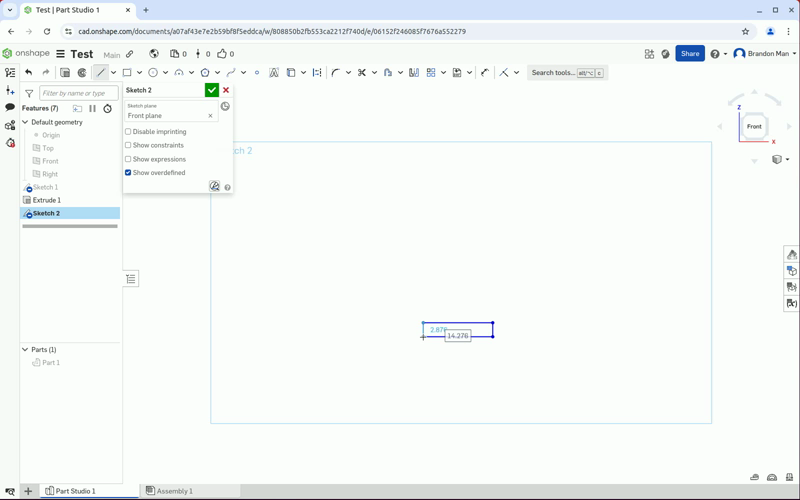
key(esc)
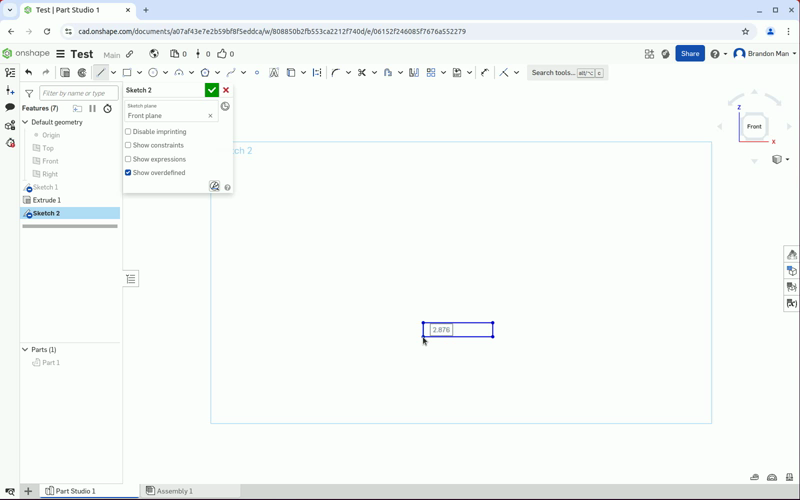
mouse_move(491, 328)
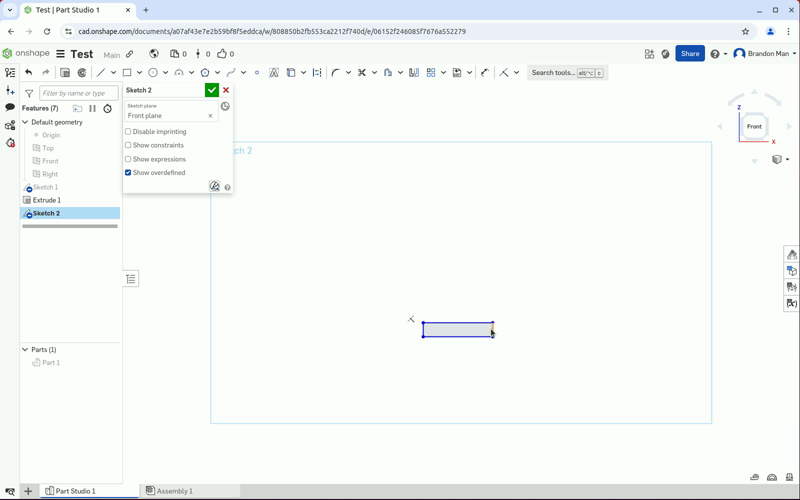
scroll(6)
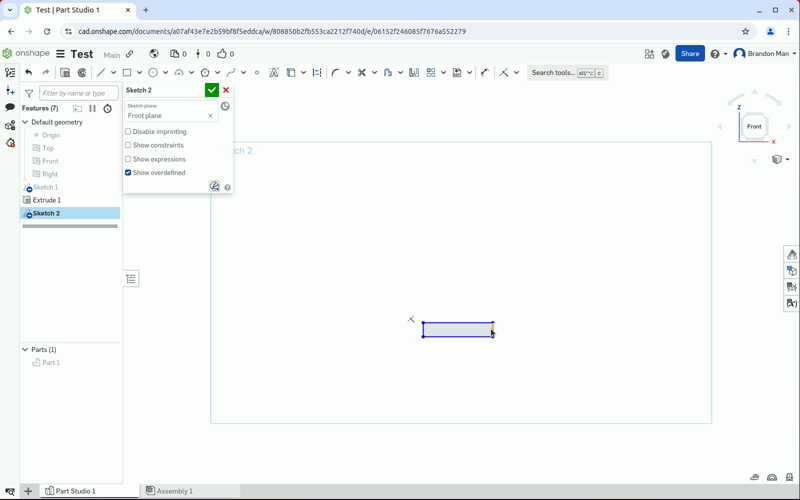
scroll(6)
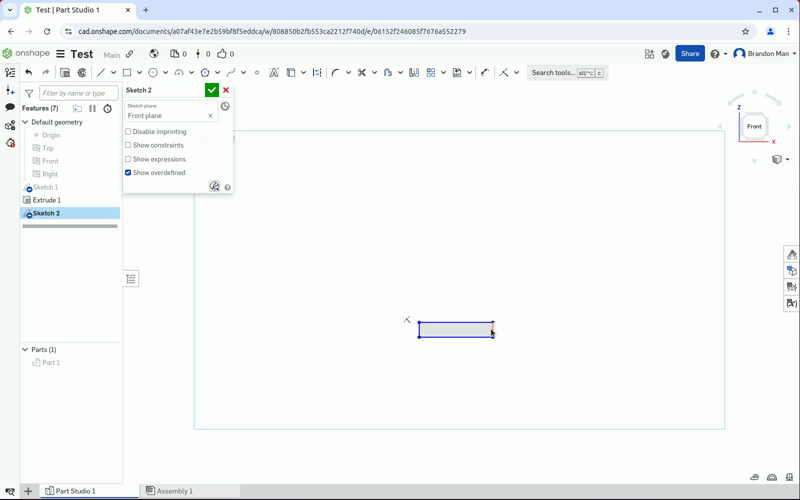
scroll(6)
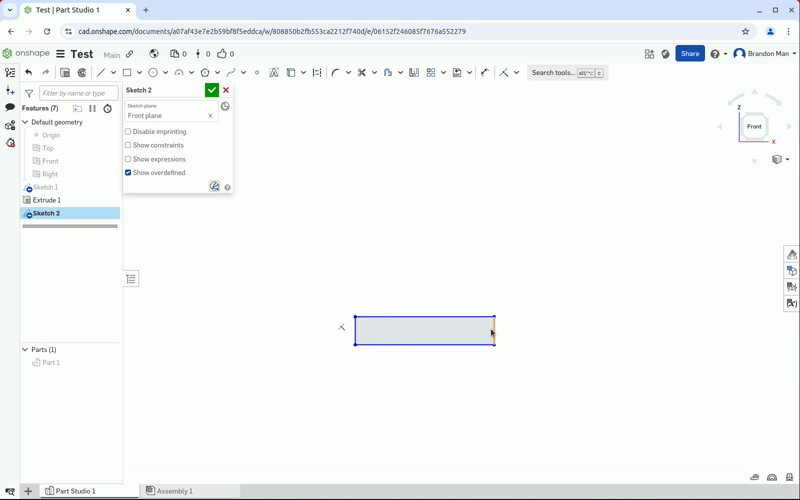
scroll(6)
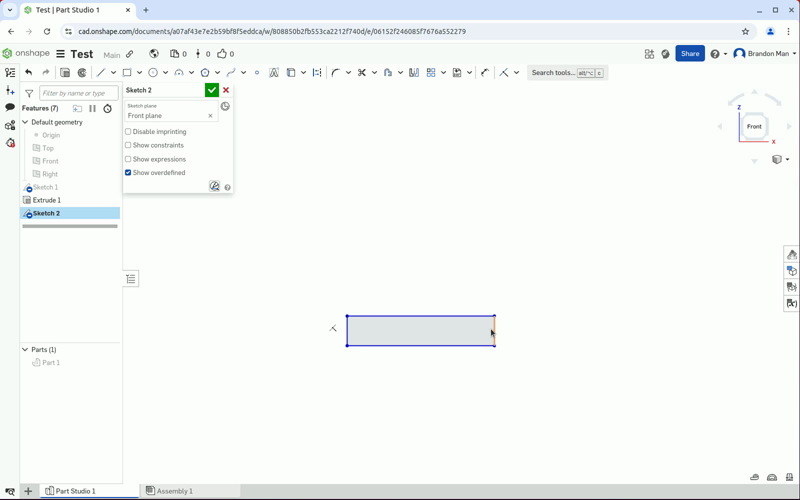
scroll(6)
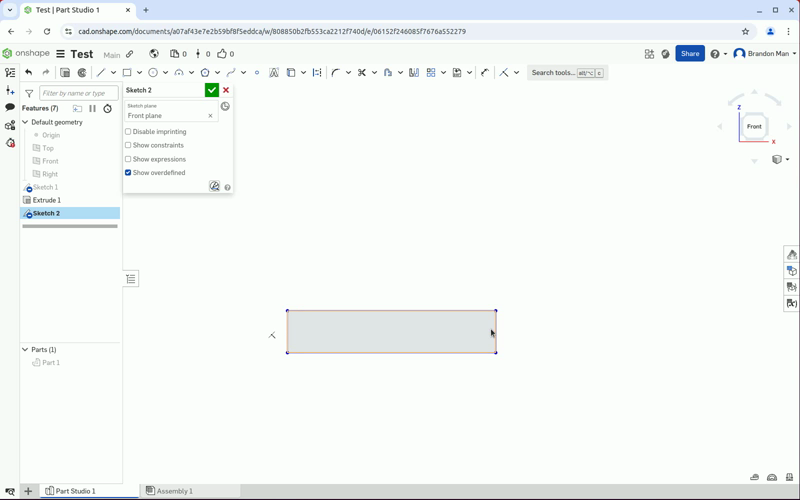
scroll(6)
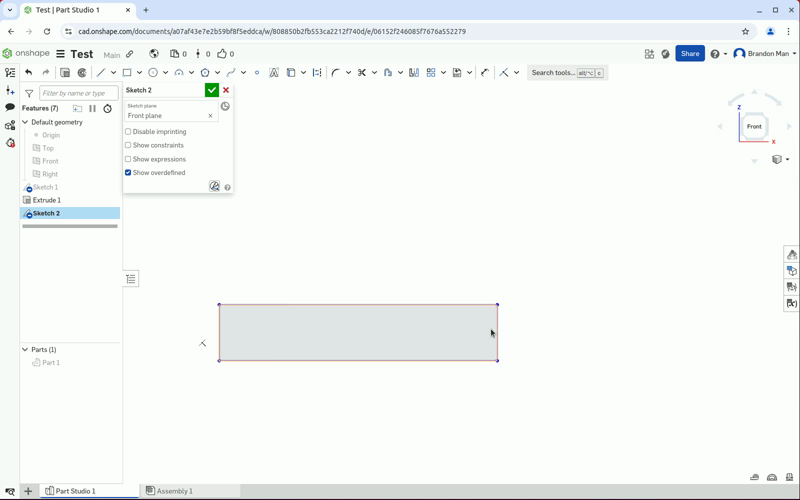
scroll(6)
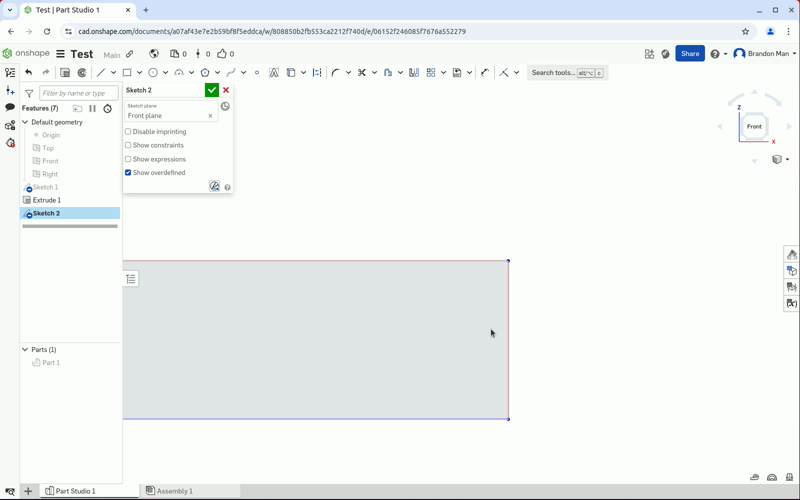
click(491, 328)
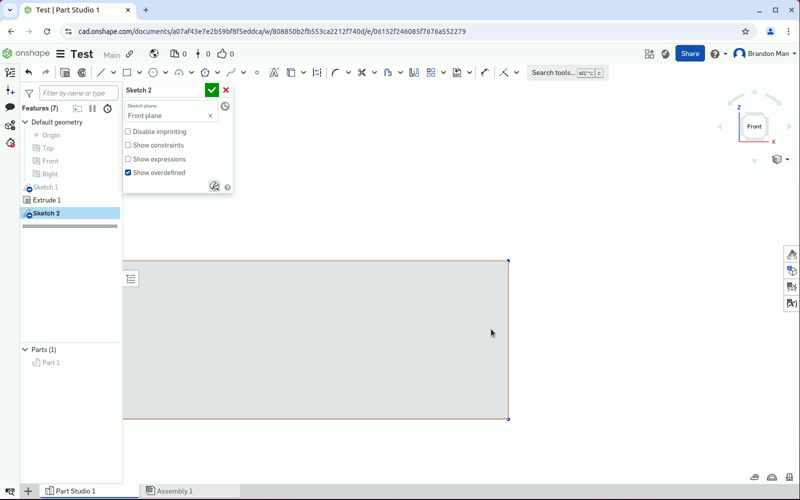
scroll(-6)
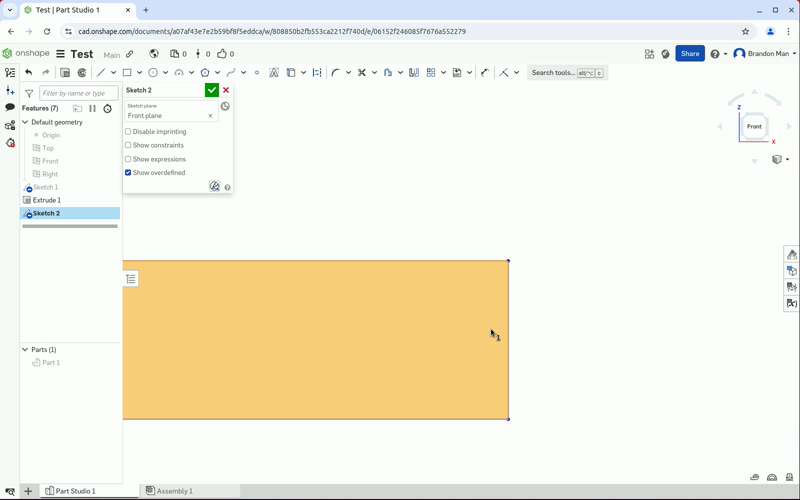
scroll(-6)
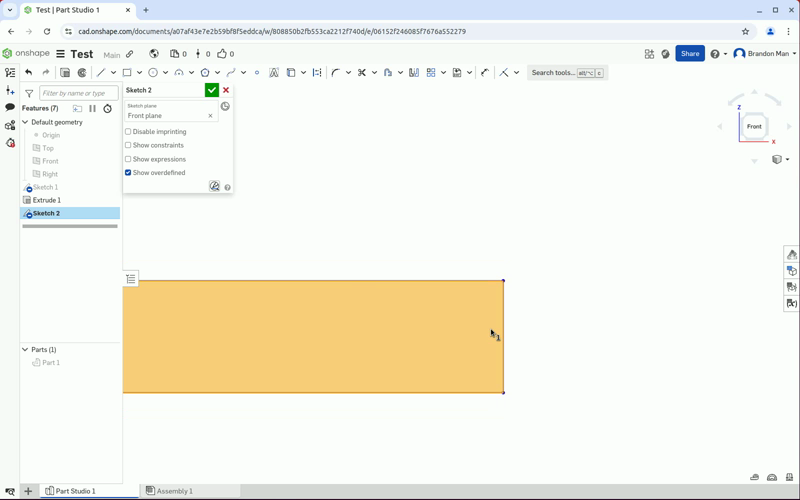
scroll(-6)
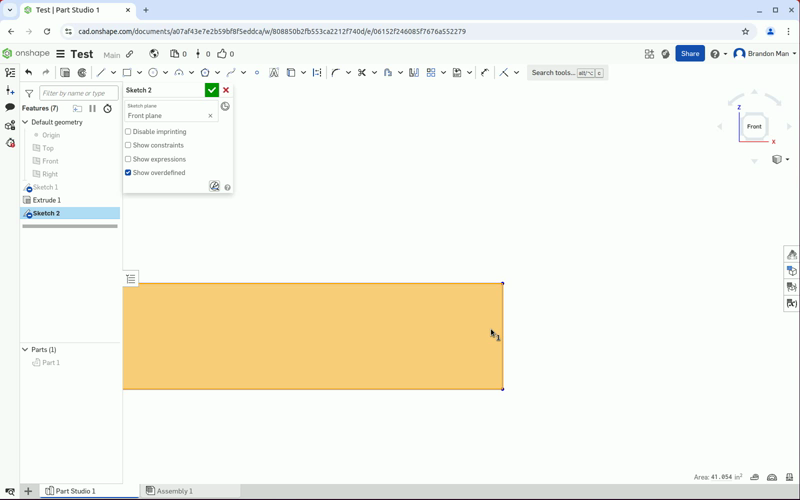
scroll(-6)
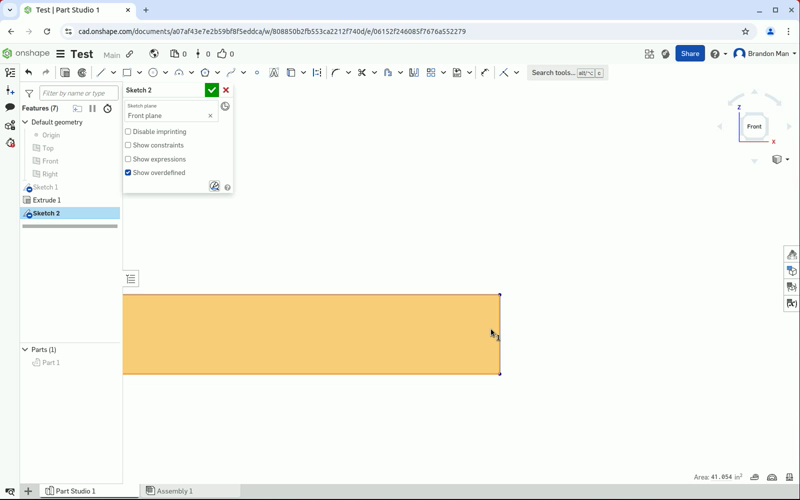
scroll(-6)
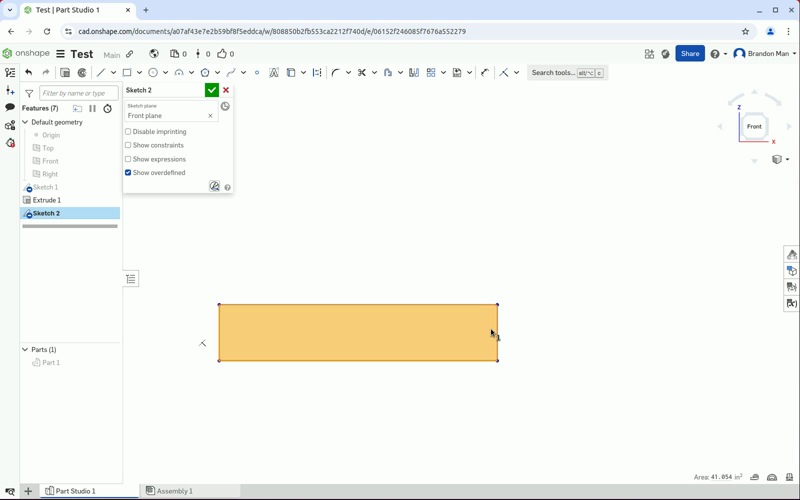
scroll(-6)
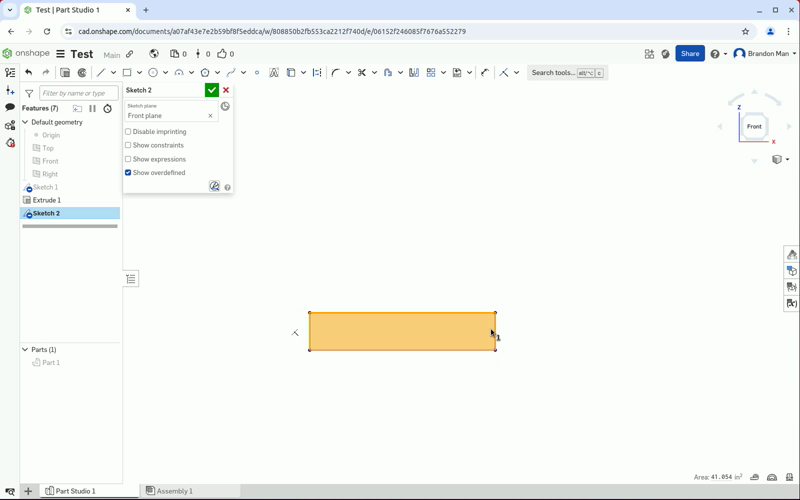
scroll(-6)
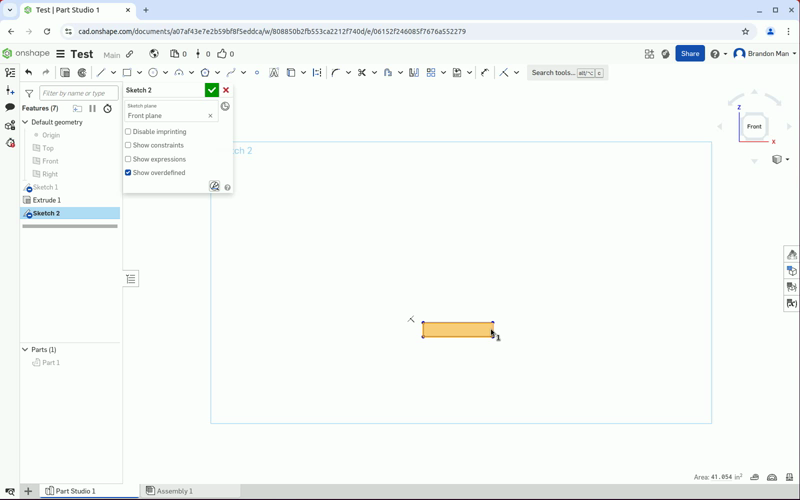
mouse_move(73, 352)
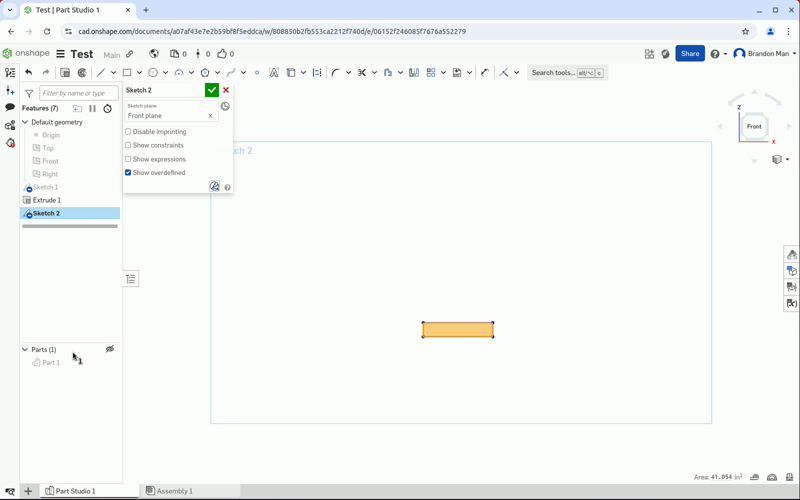
key(shift+y)
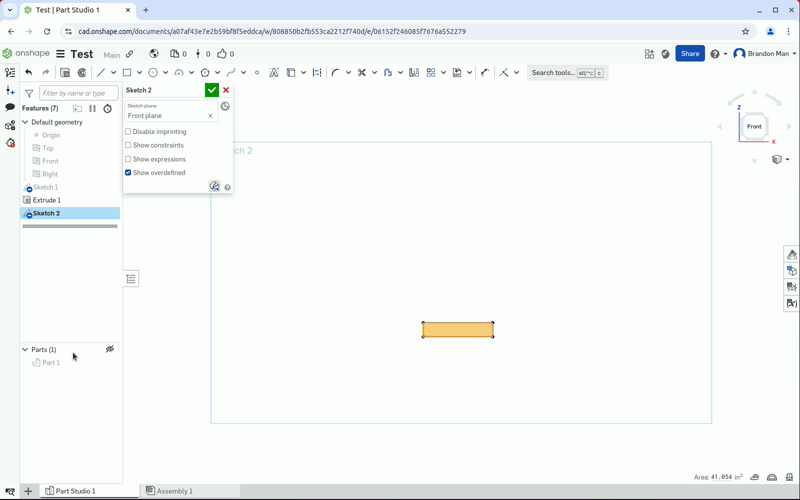
key(shift+e)
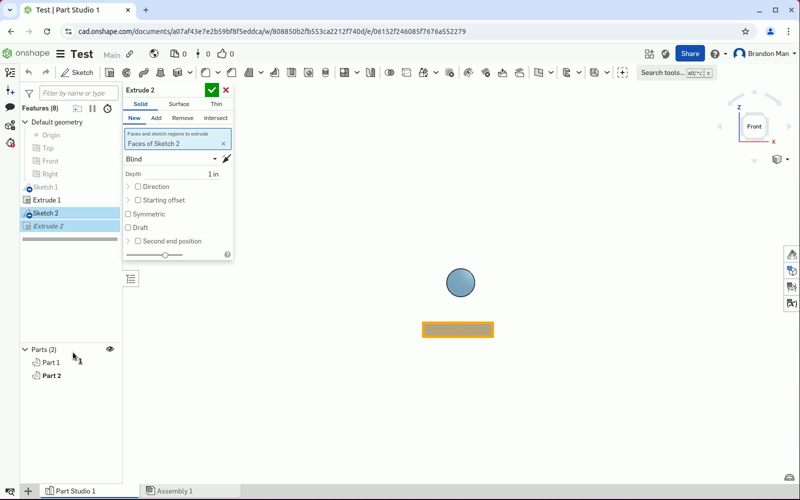
mouse_move(143, 106)
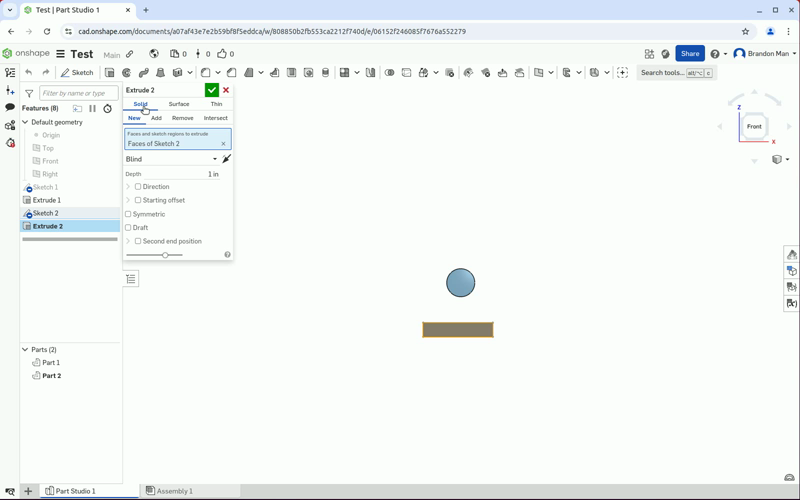
click(143, 106)
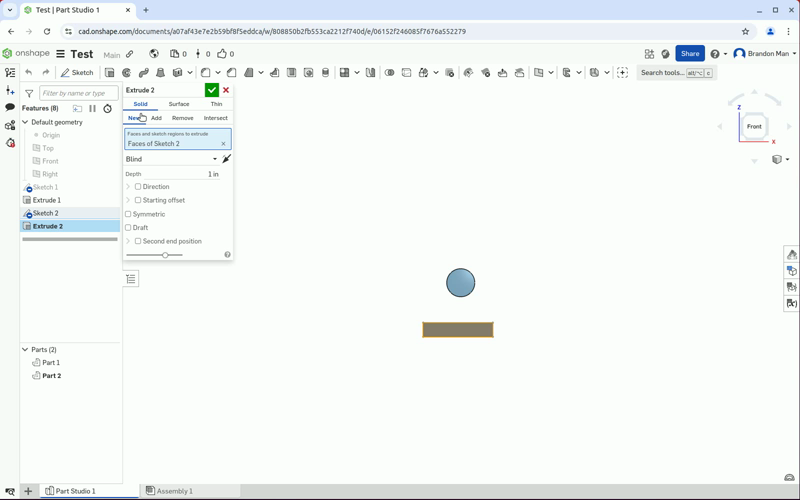
mouse_move(137, 120)
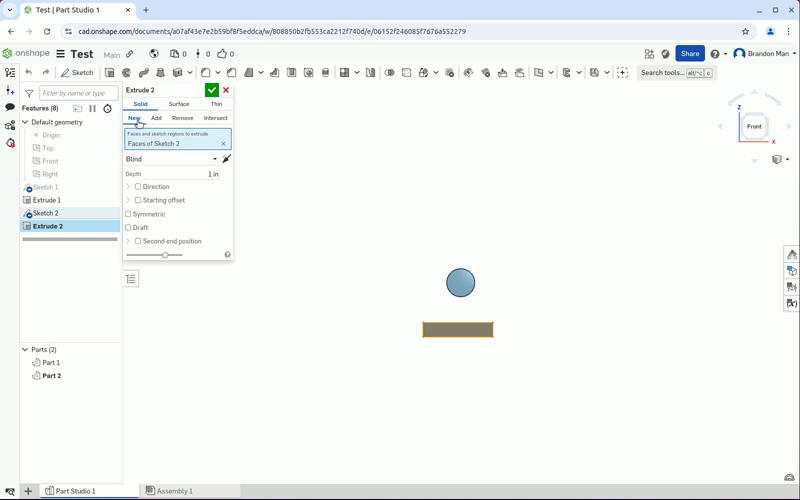
click(137, 120)
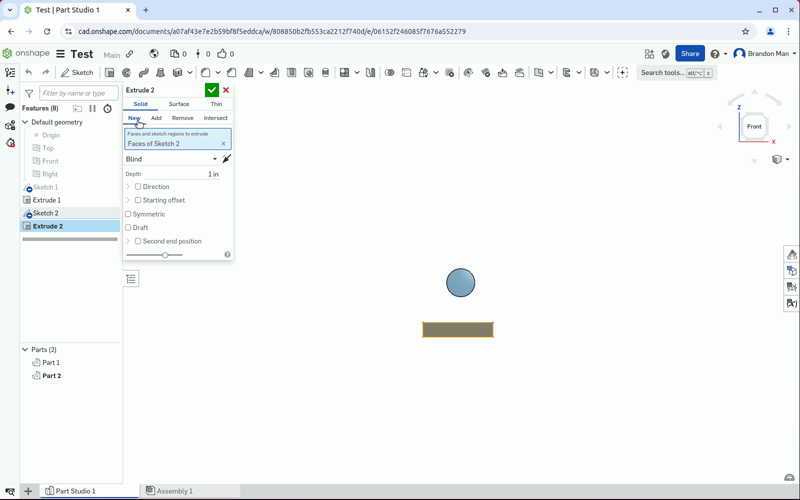
key(tab, 4)
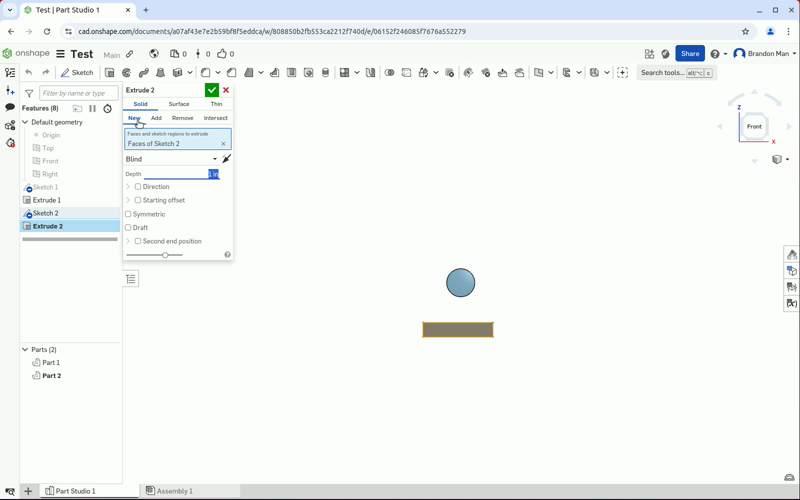
text(2.889)
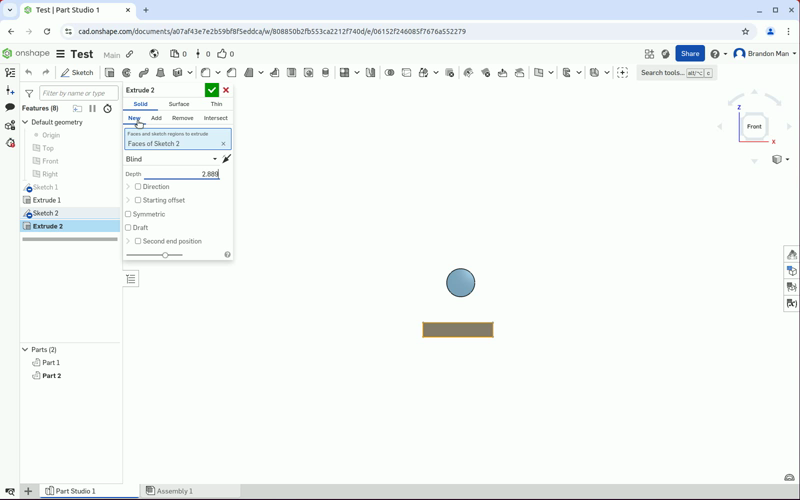
key(enter)
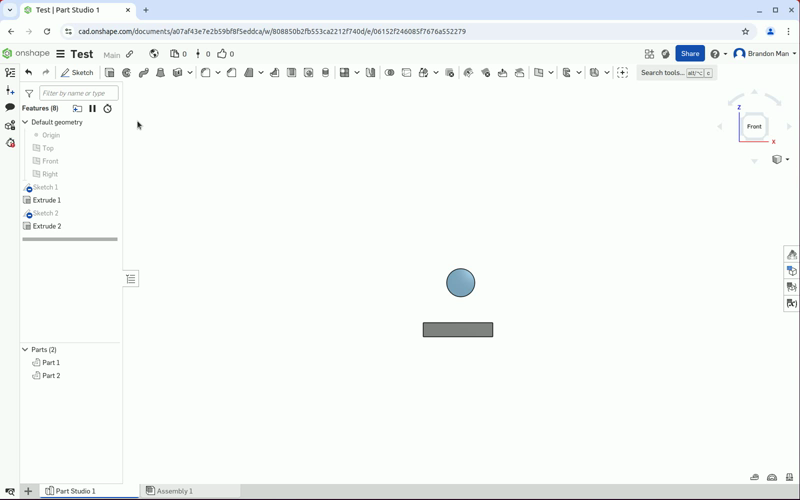
key(shift+h)
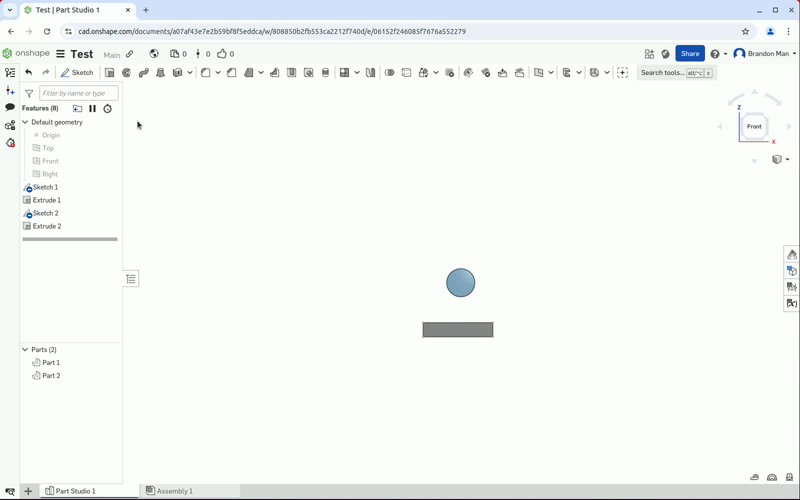
key(shift+h)
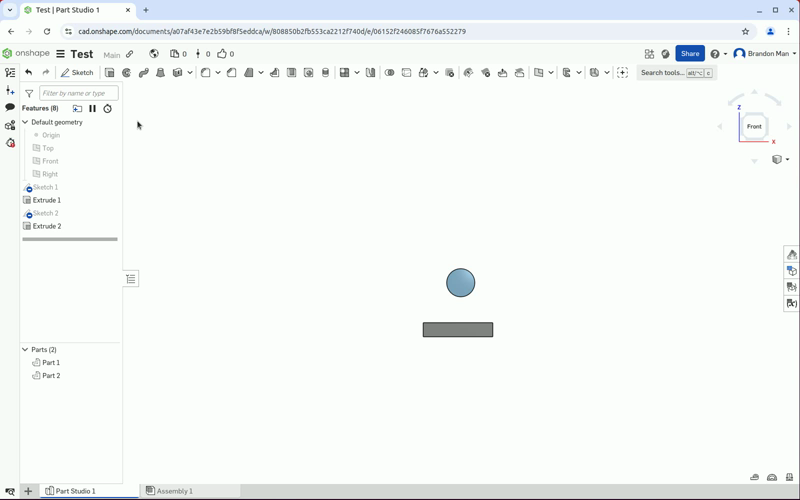
mouse_move(73, 189)
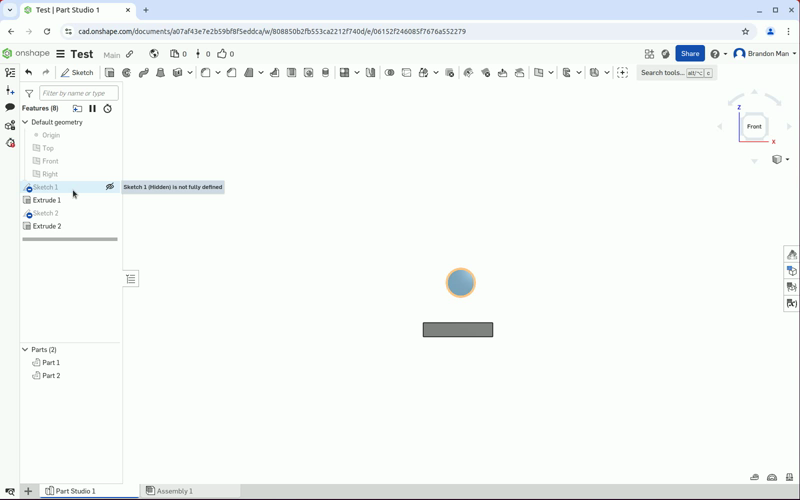
click(73, 189)
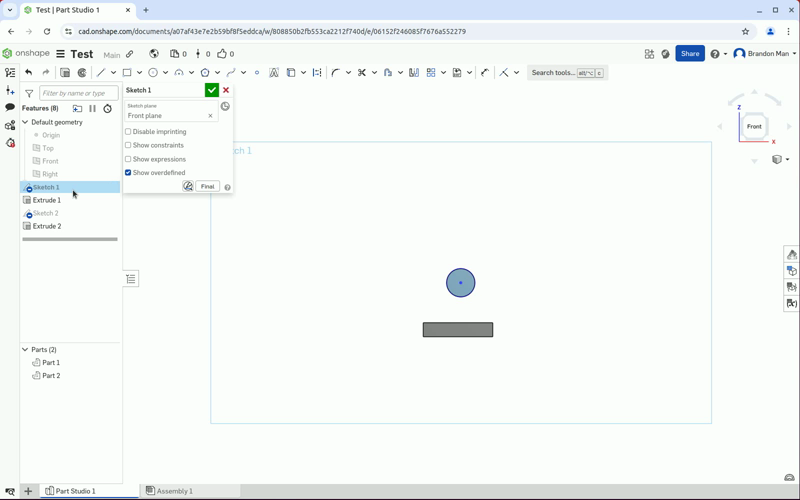
mouse_move(229, 92)
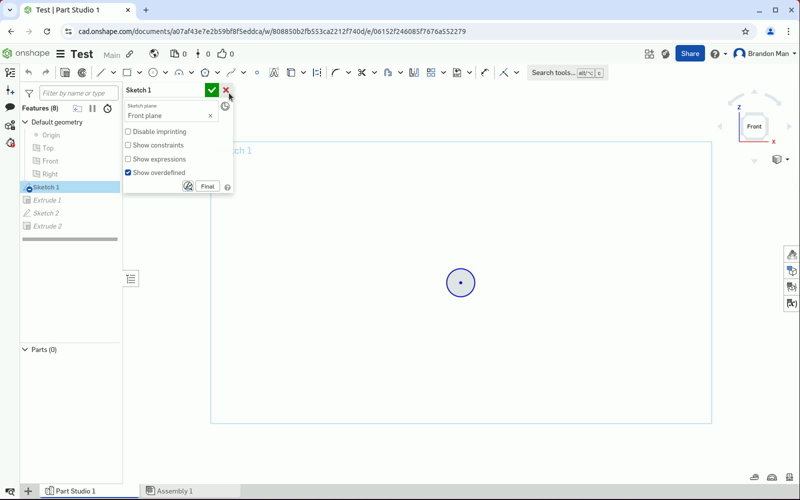
click(229, 92)
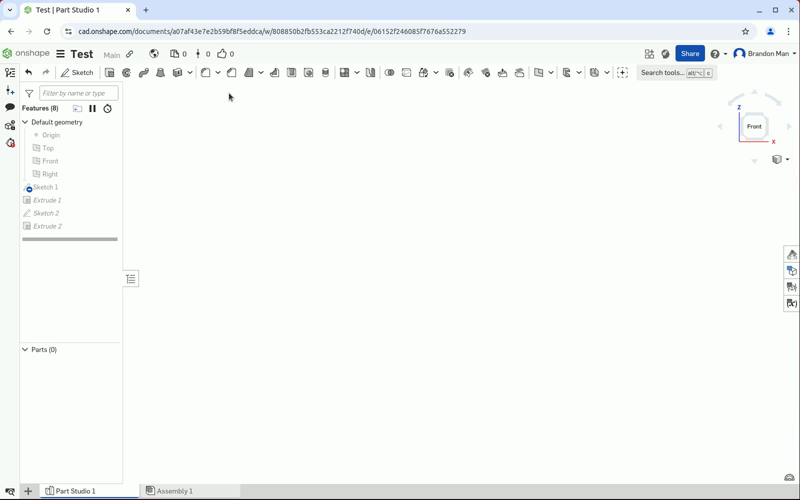
mouse_move(541, 75)
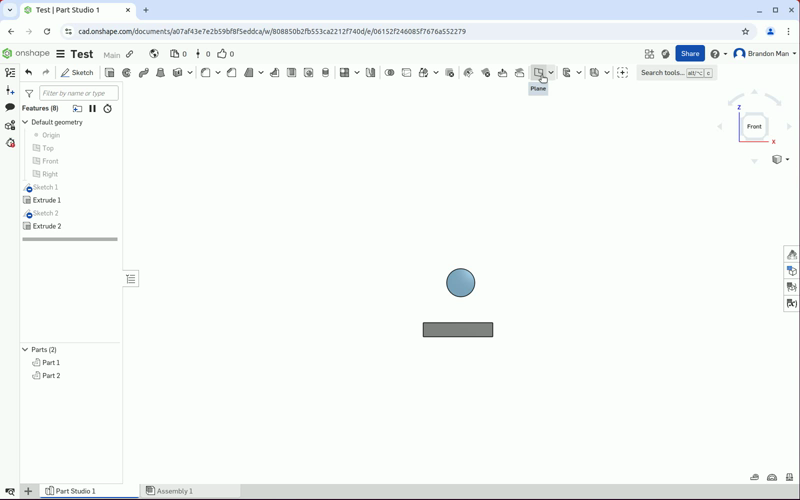
click(541, 75)
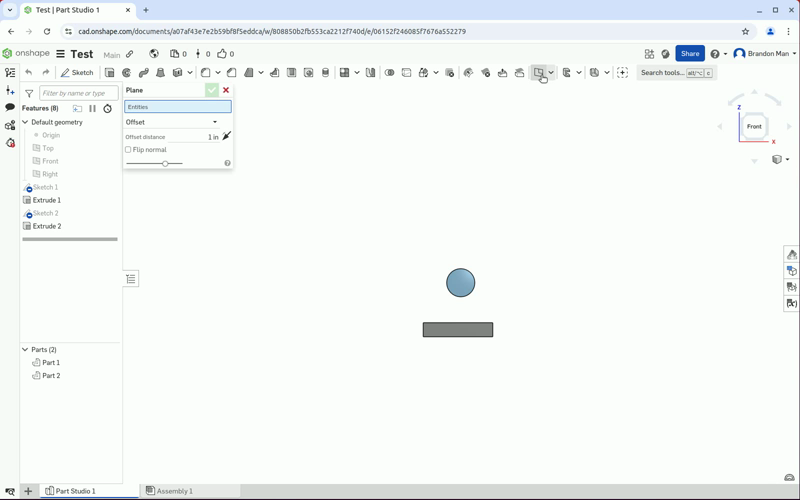
mouse_move(73, 163)
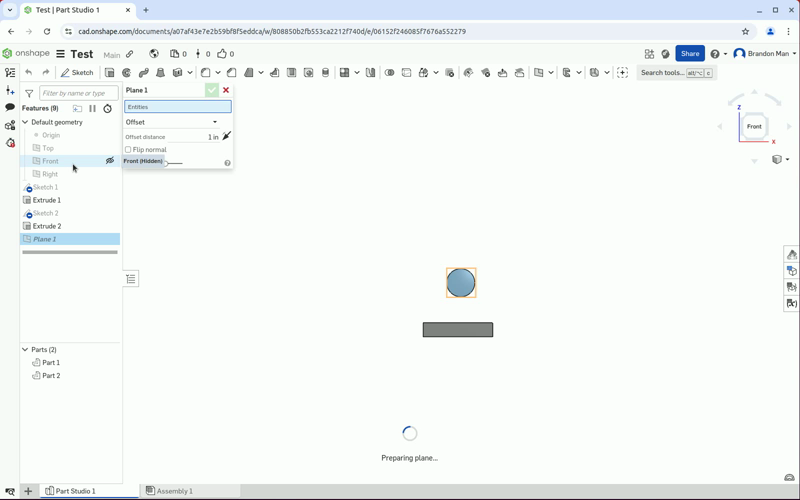
click(73, 163)
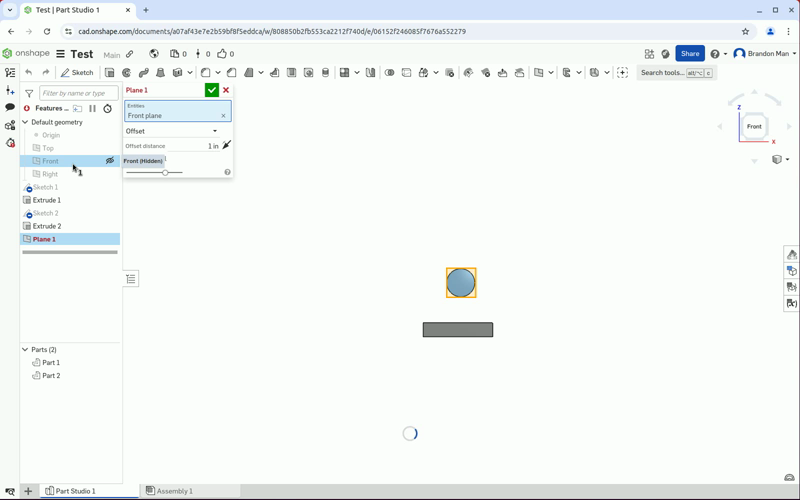
key(tab, 2)
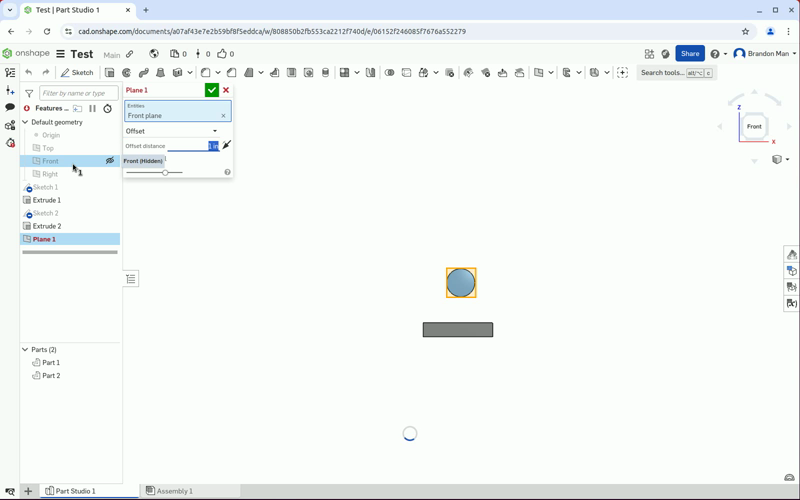
text(22.615)
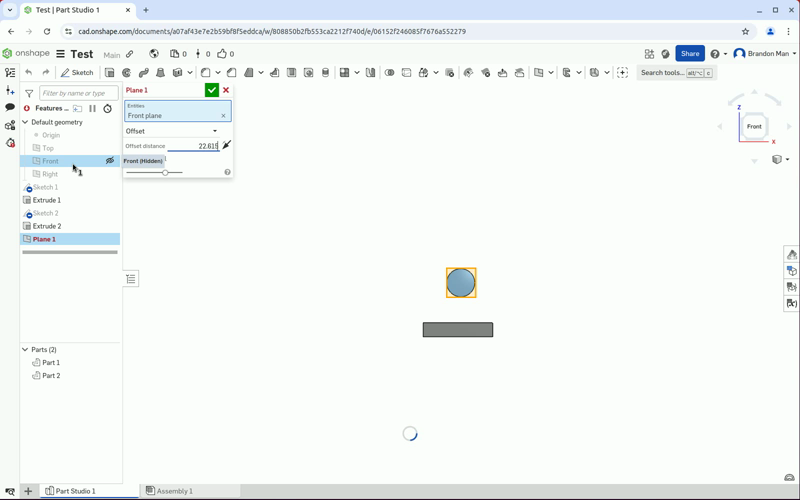
key(enter, 2)
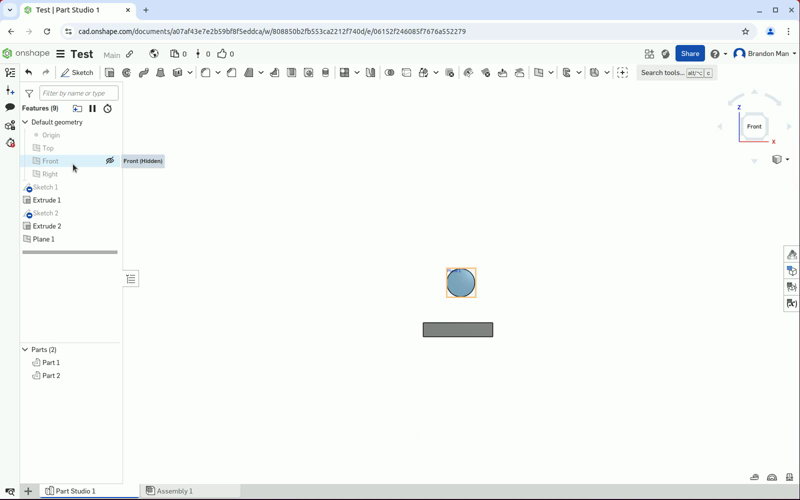
key(shift+s)
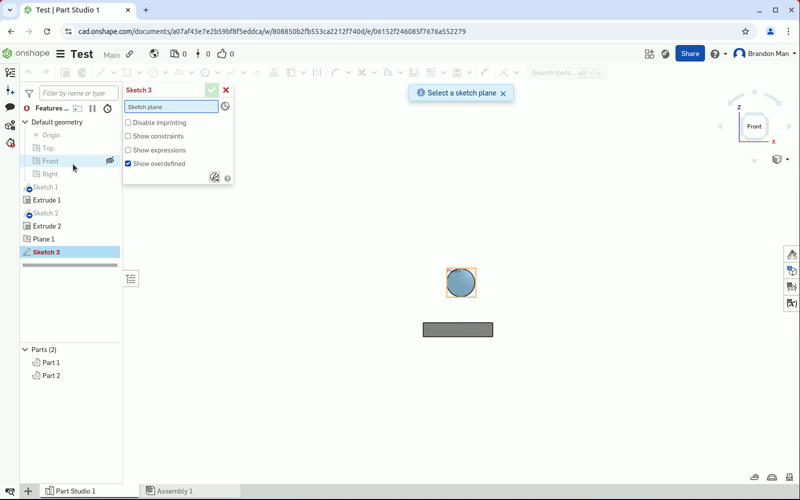
mouse_move(73, 241)
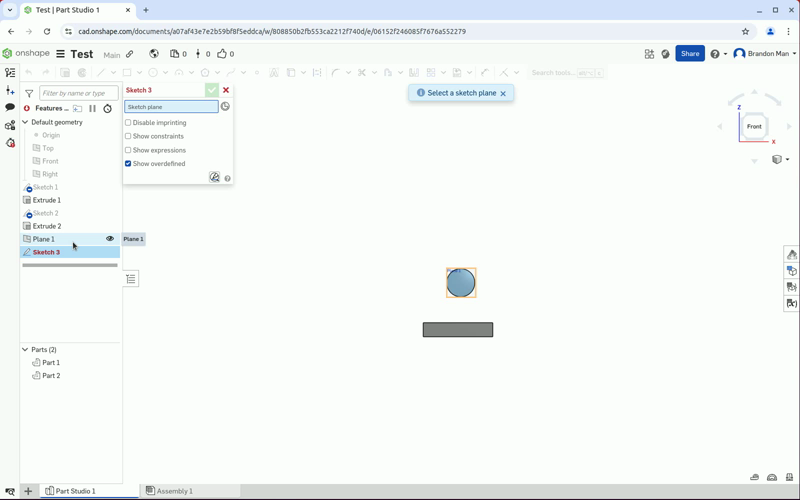
click(73, 241)
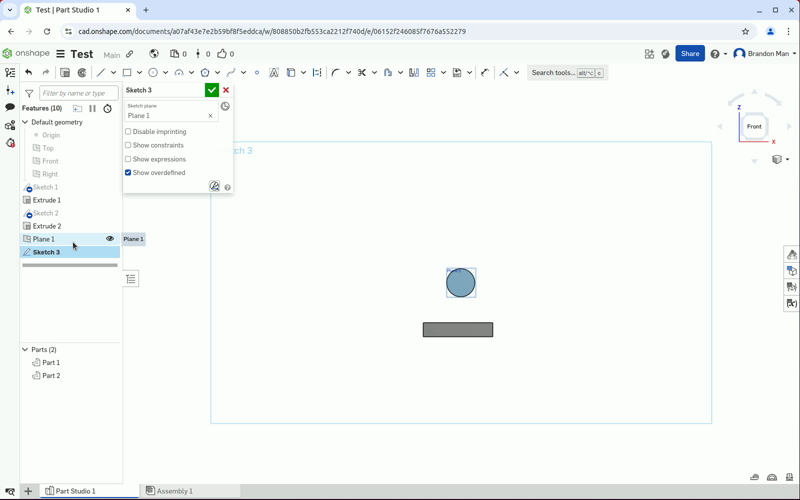
mouse_move(73, 352)
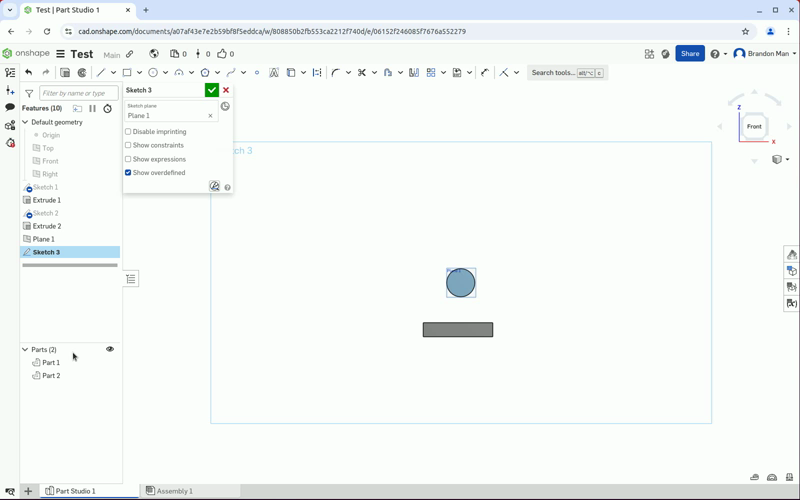
key(y)
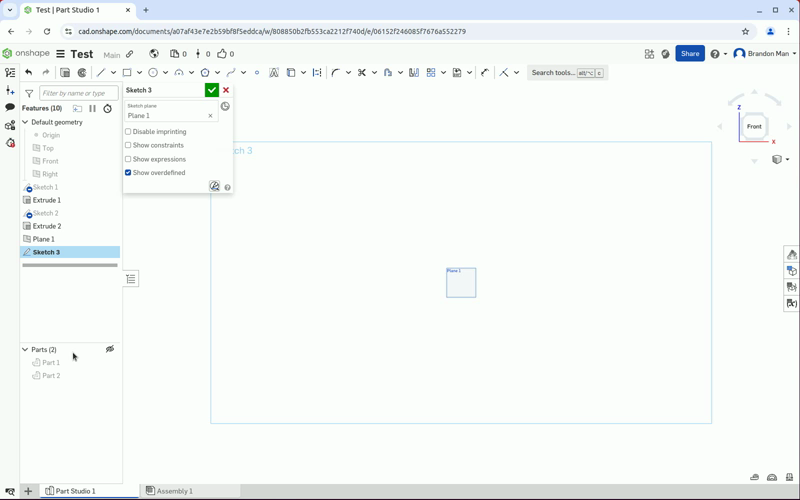
key(a)
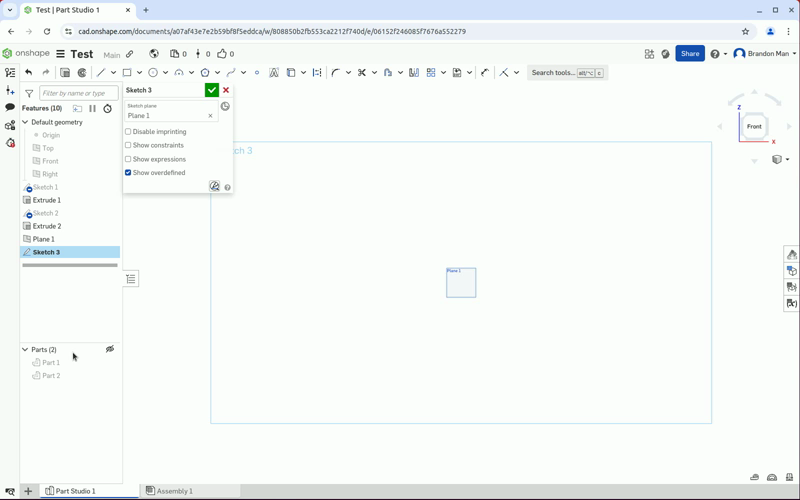
key_down(shift)
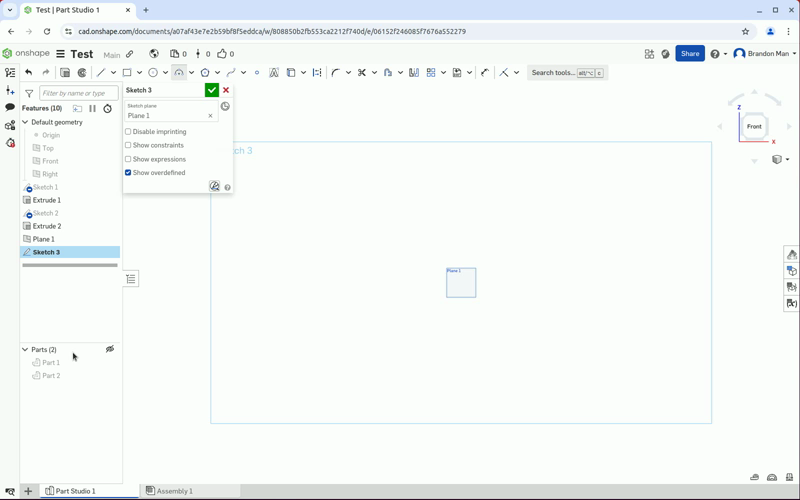
mouse_move(473, 276)
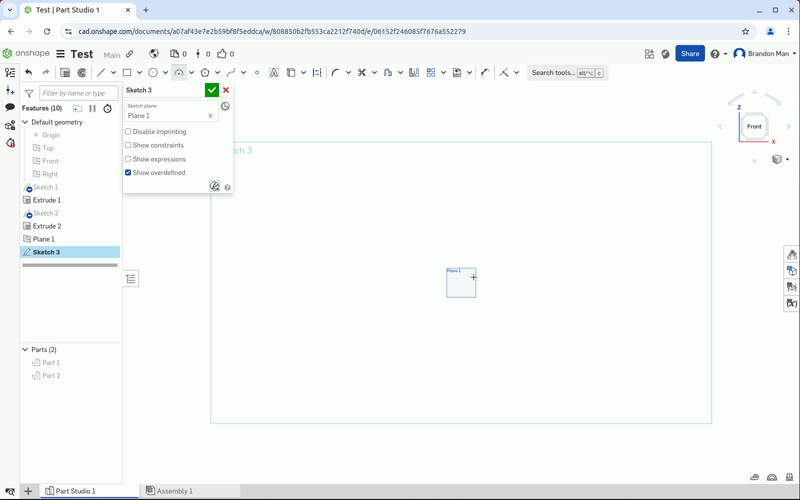
click(473, 276)
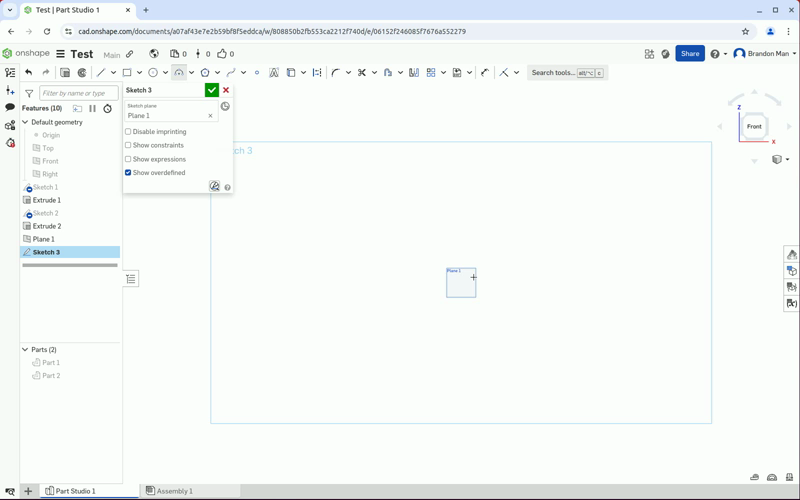
key_up(shift)
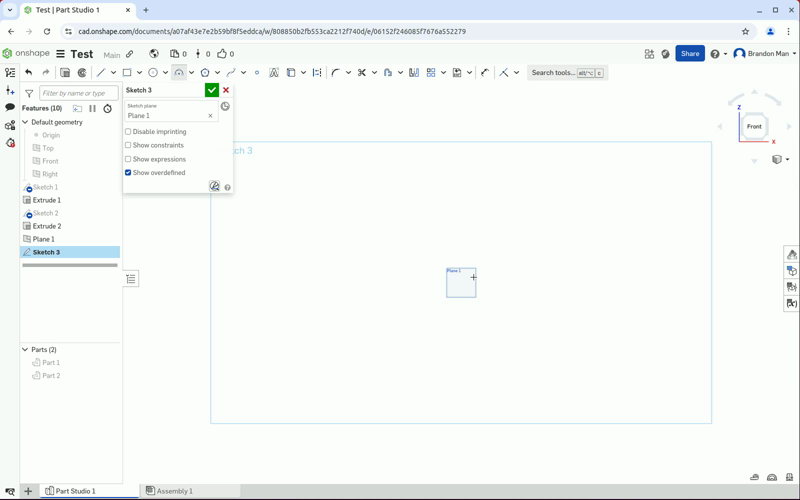
key_down(shift)
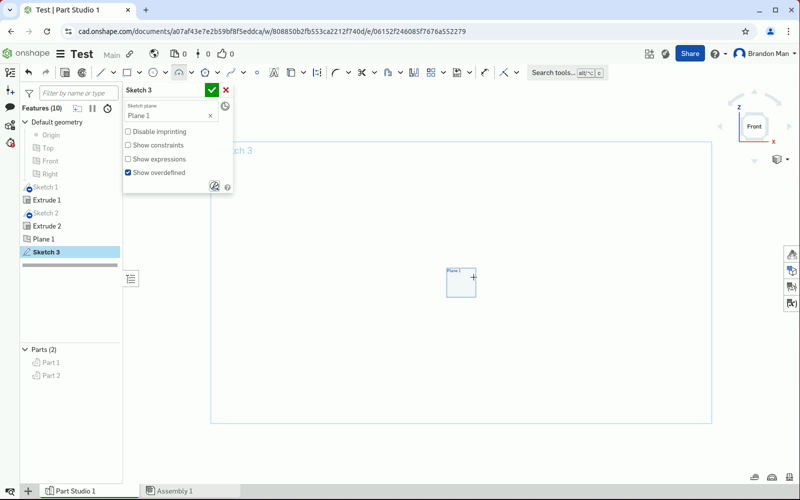
mouse_move(474, 282)
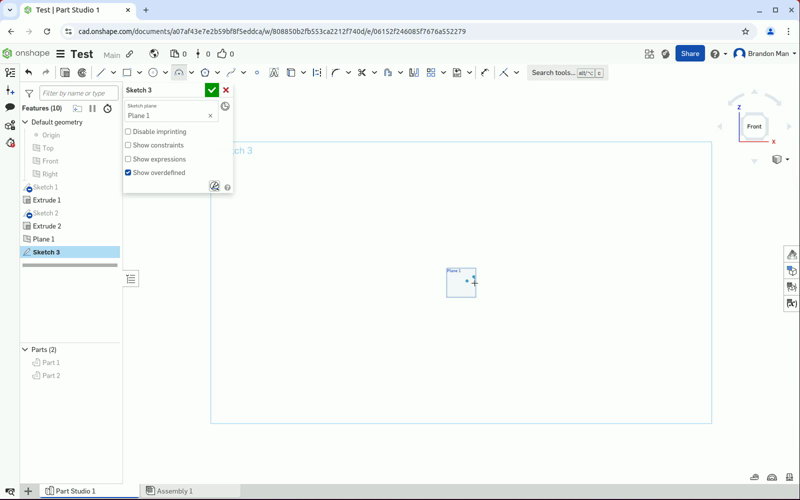
scroll(6)
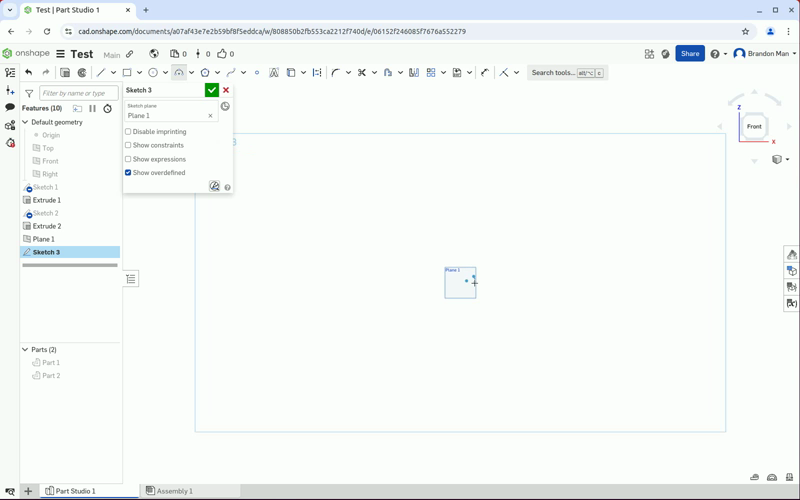
scroll(6)
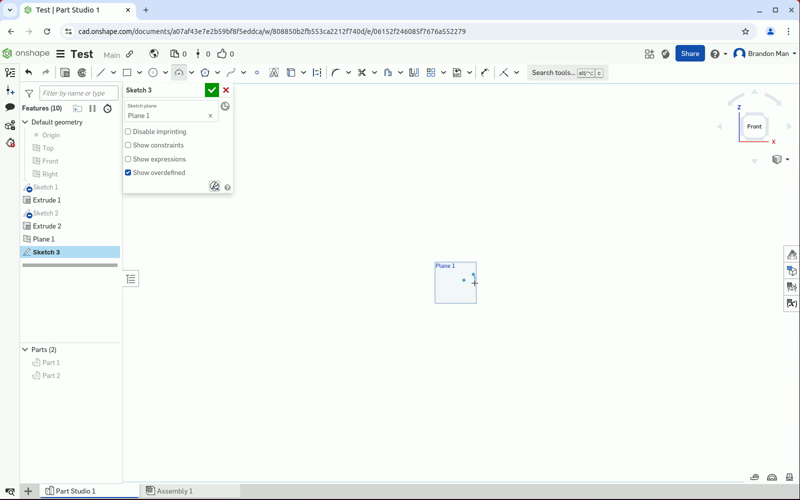
scroll(6)
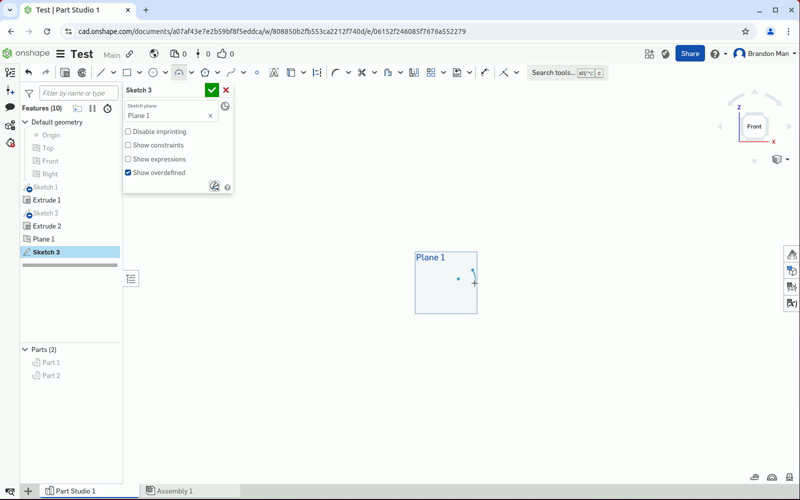
scroll(6)
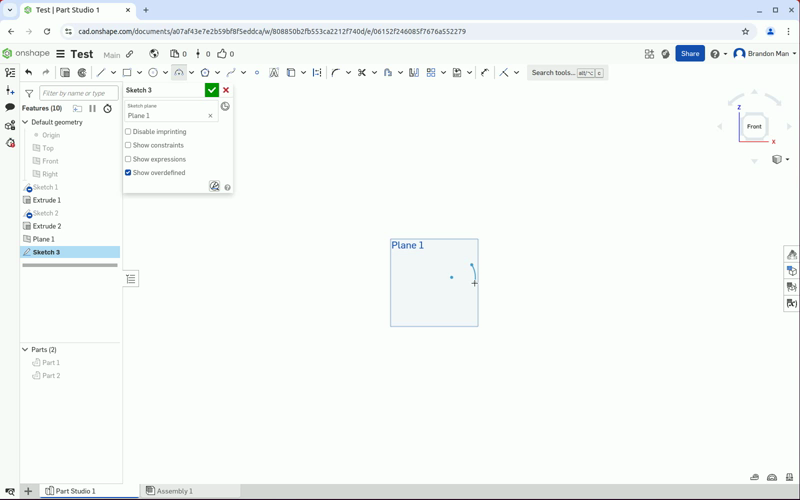
scroll(6)
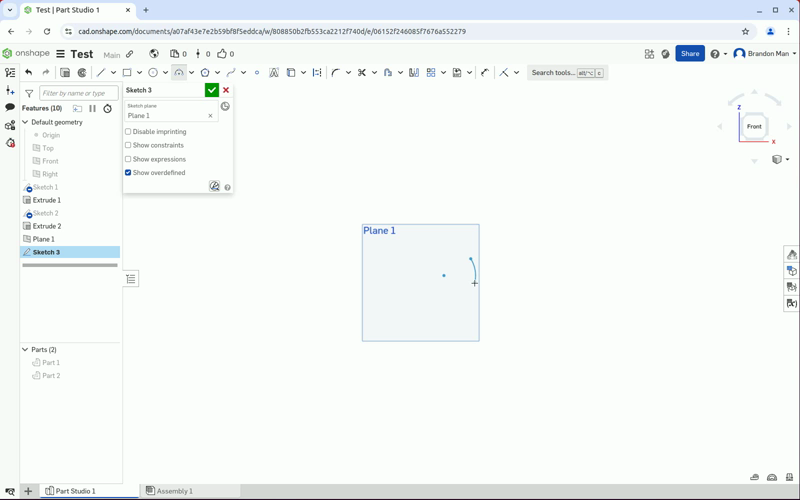
scroll(6)
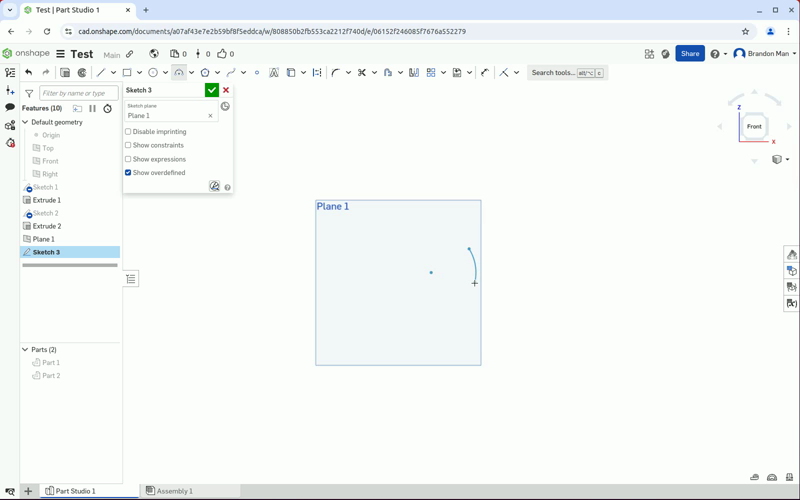
scroll(6)
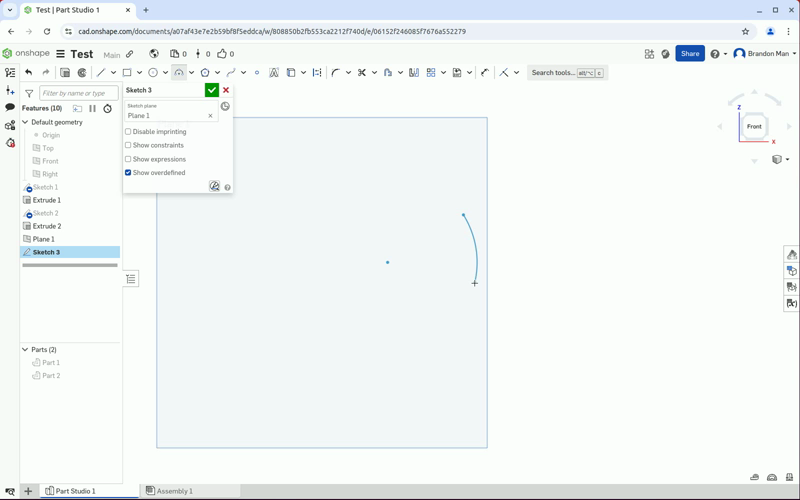
click(474, 282)
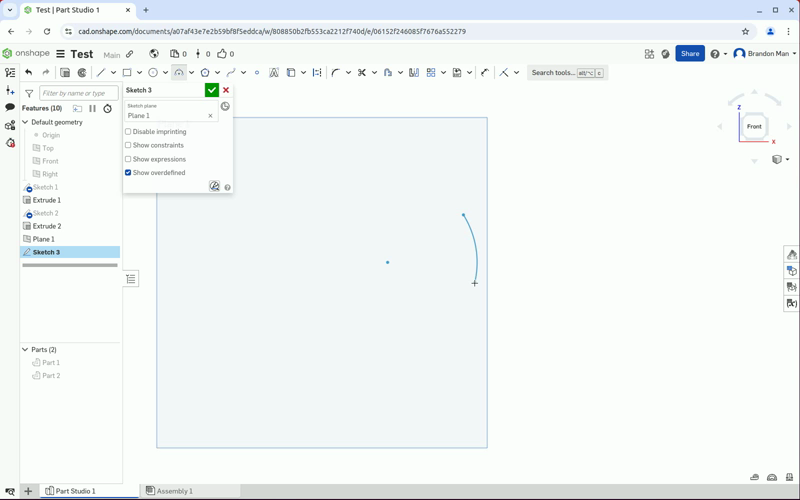
scroll(-6)
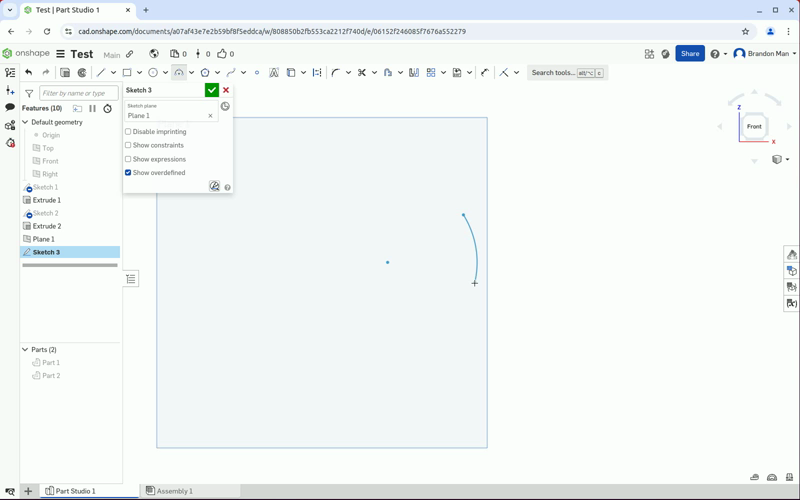
scroll(-6)
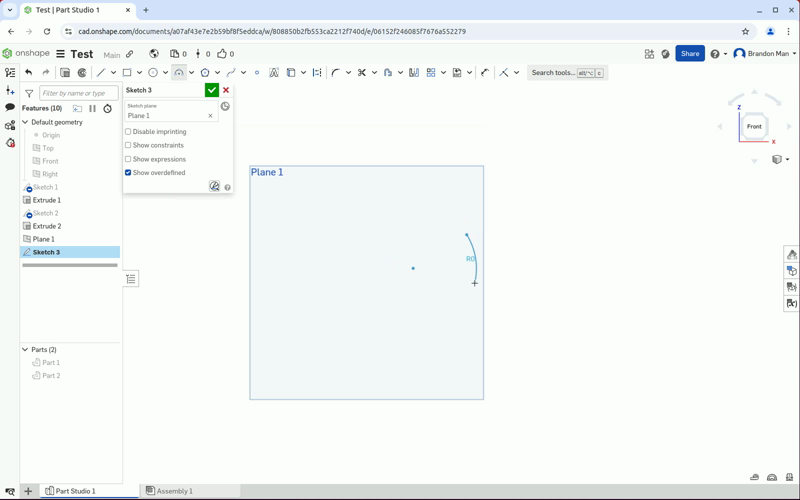
scroll(-6)
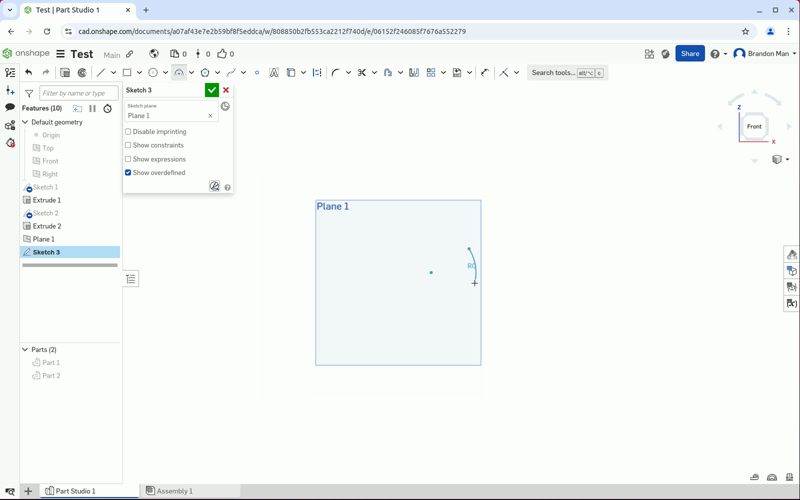
scroll(-6)
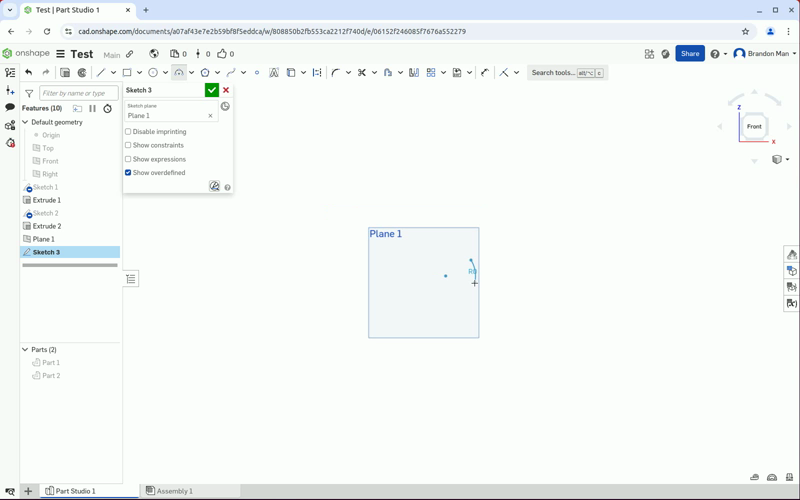
scroll(-6)
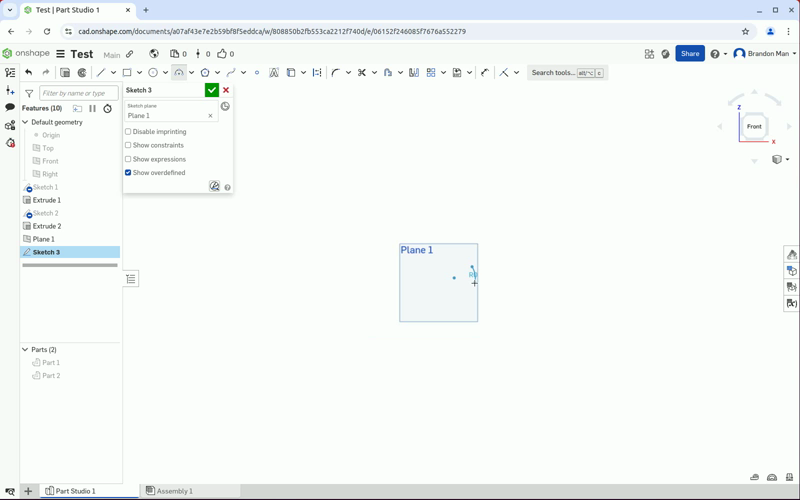
scroll(-6)
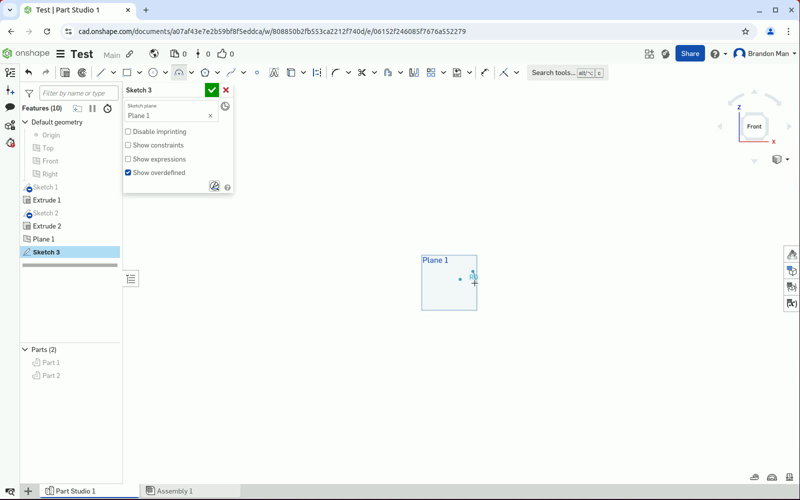
scroll(-6)
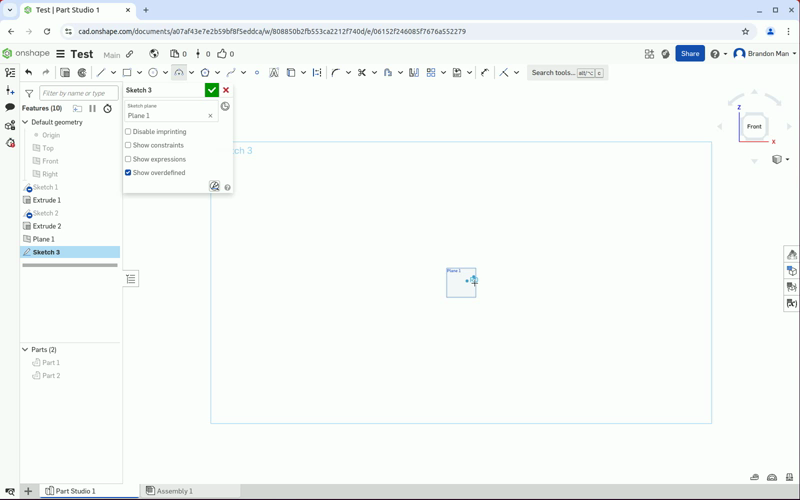
mouse_move(475, 279)
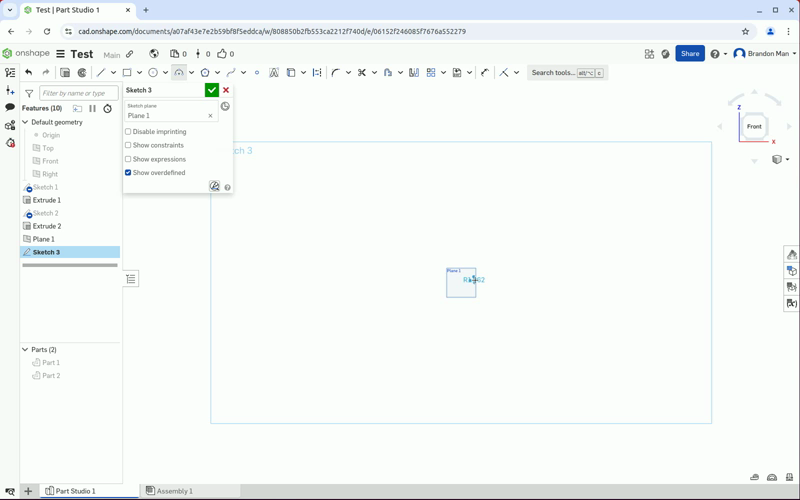
scroll(6)
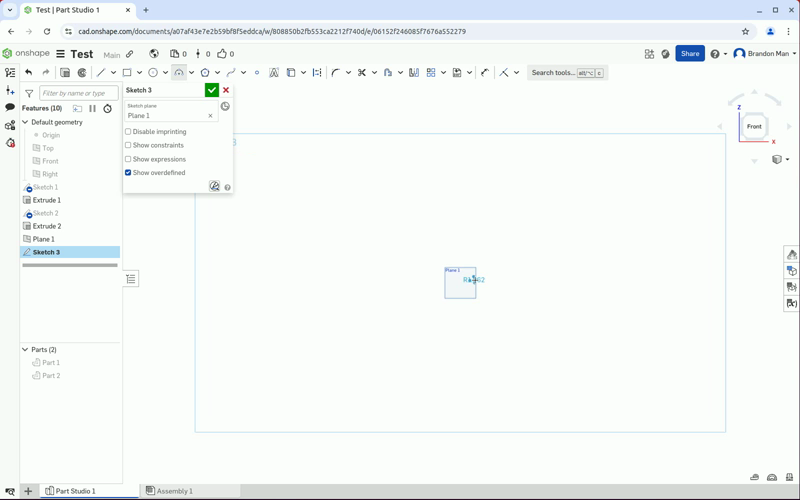
scroll(6)
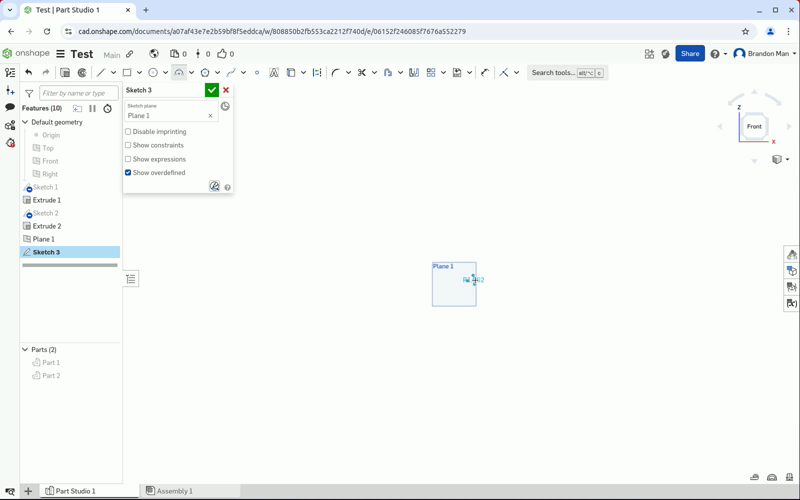
scroll(6)
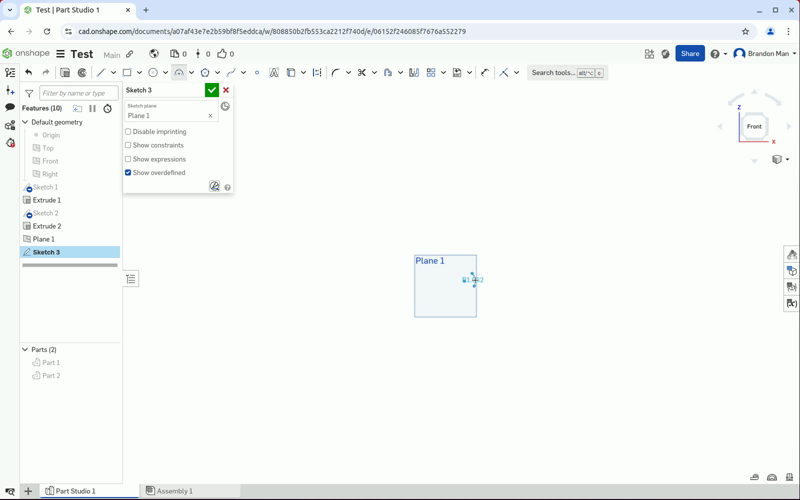
scroll(6)
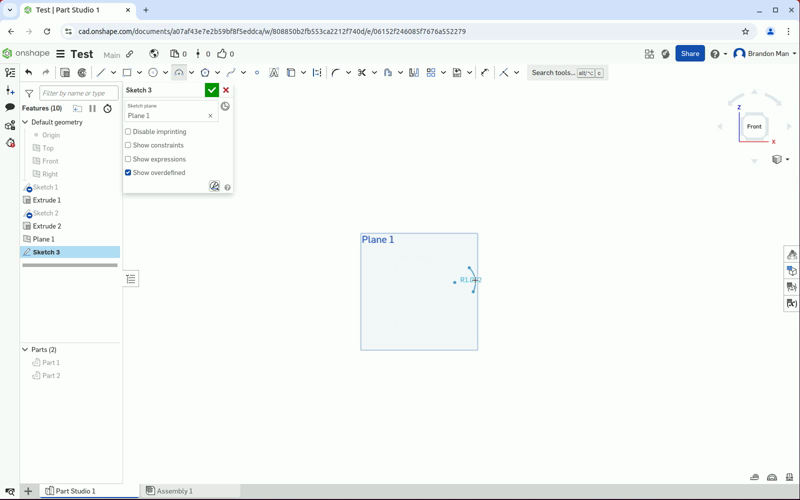
scroll(6)
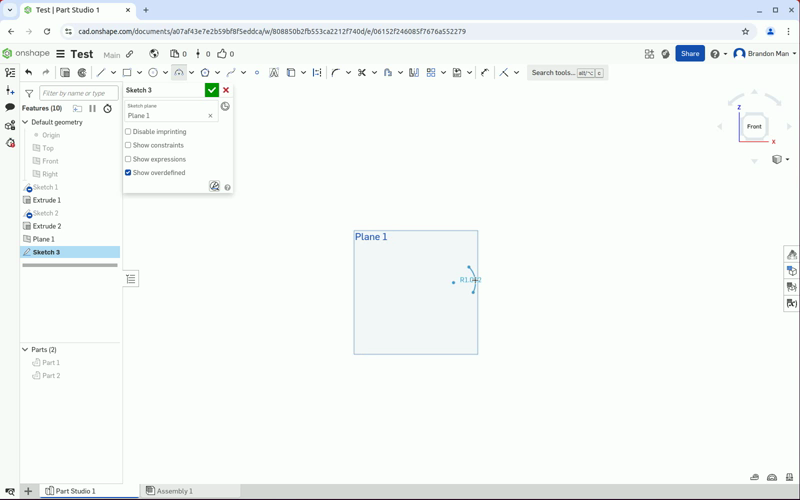
scroll(6)
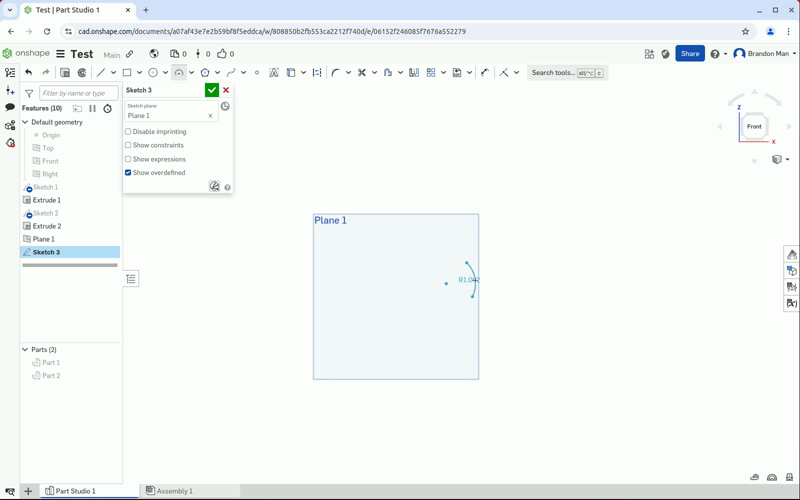
scroll(6)
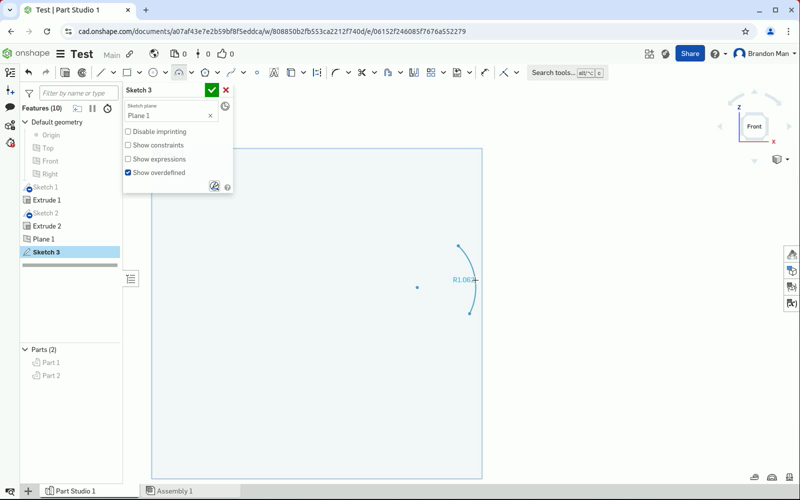
click(475, 279)
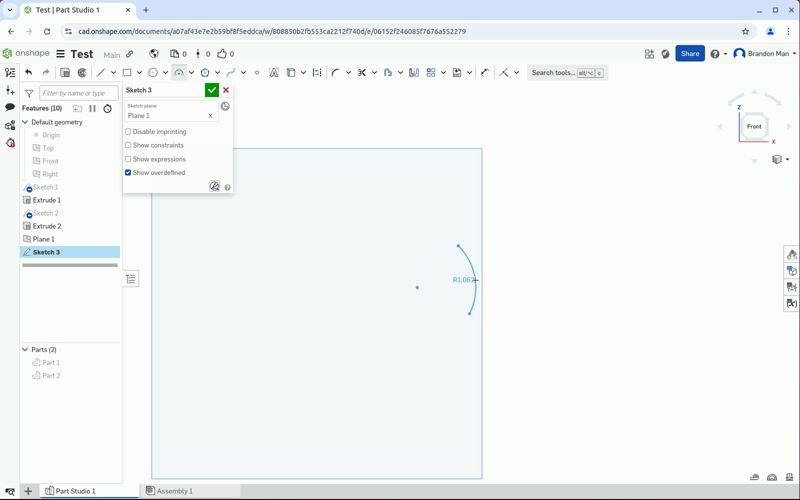
scroll(-6)
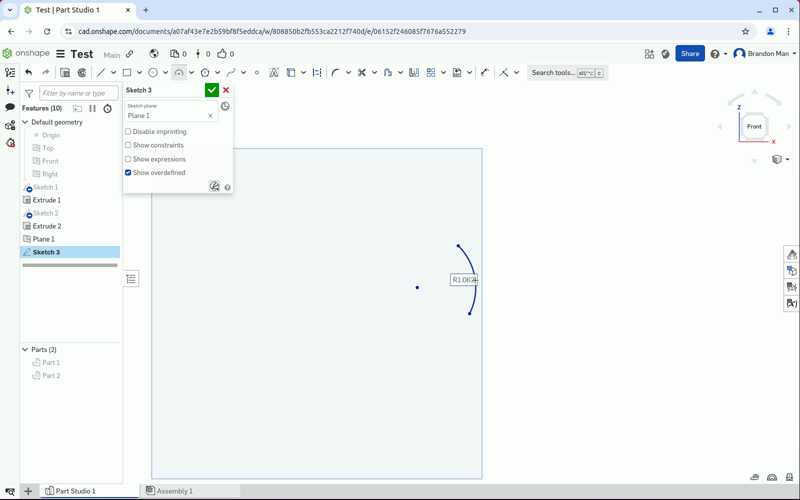
scroll(-6)
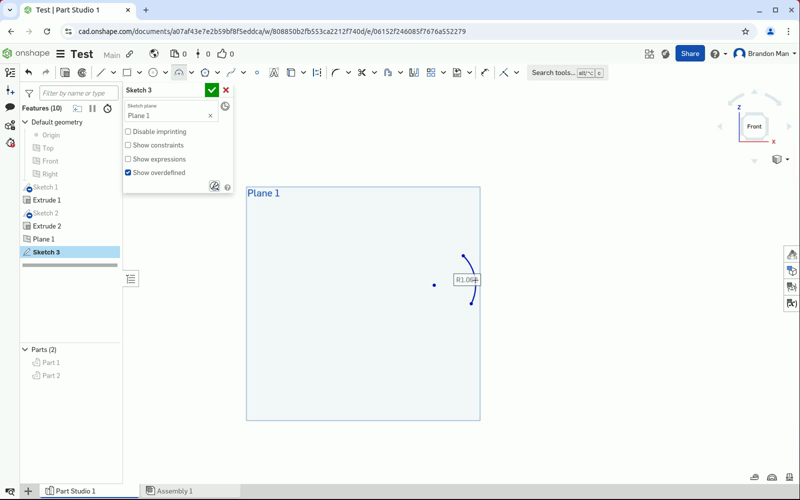
scroll(-6)
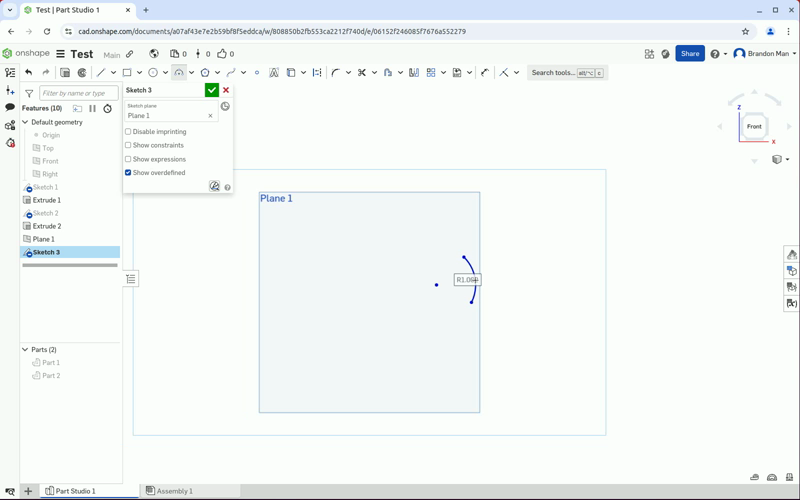
scroll(-6)
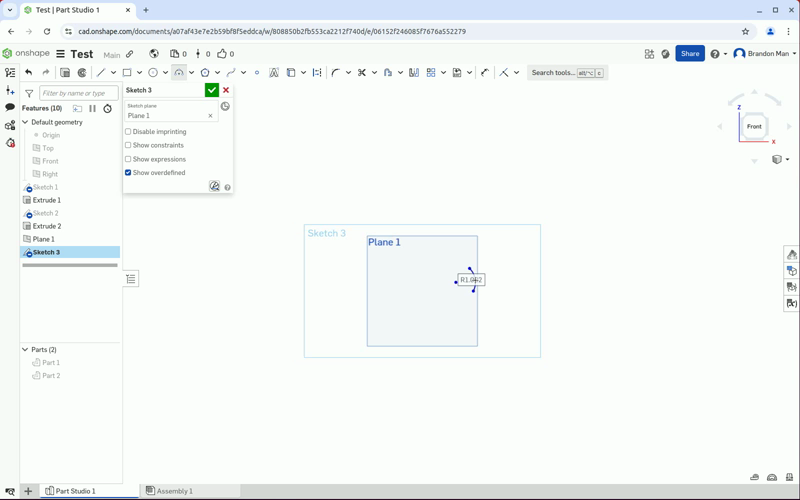
scroll(-6)
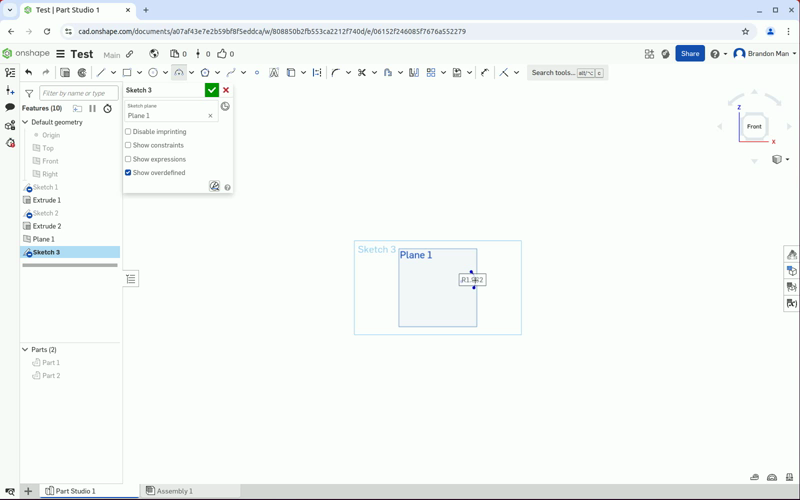
scroll(-6)
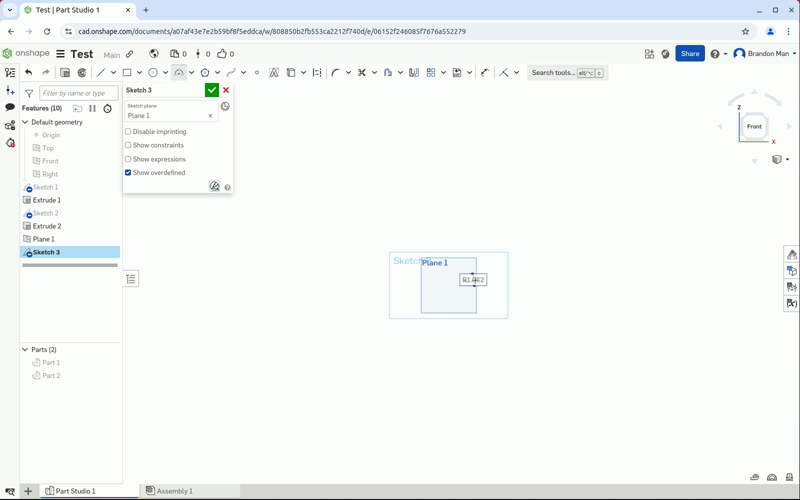
scroll(-6)
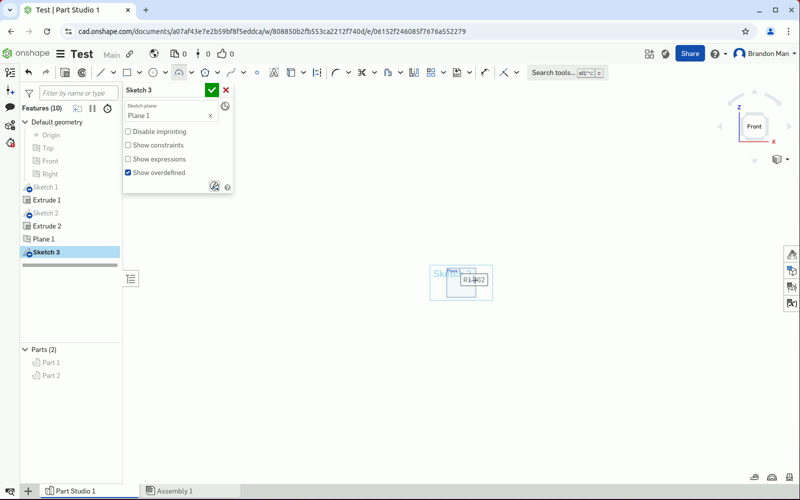
key_up(shift)
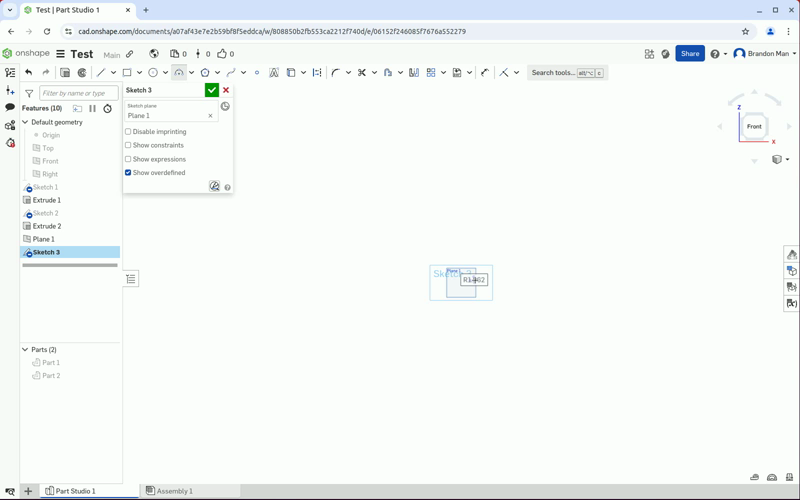
key(esc)
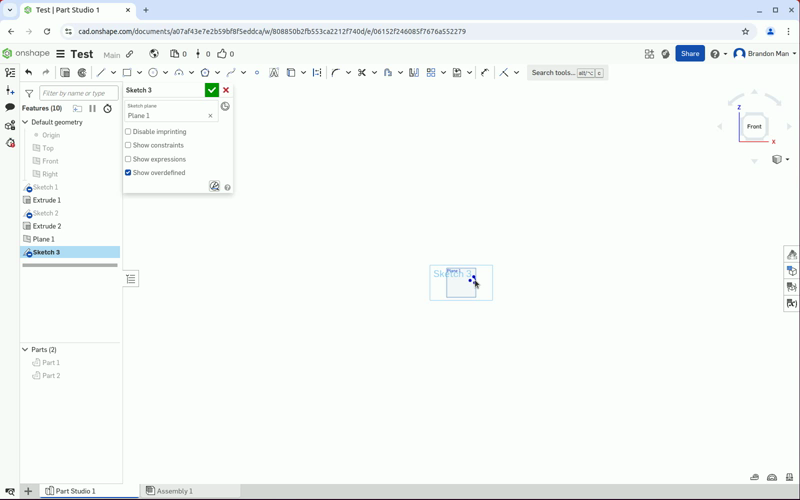
key(l)
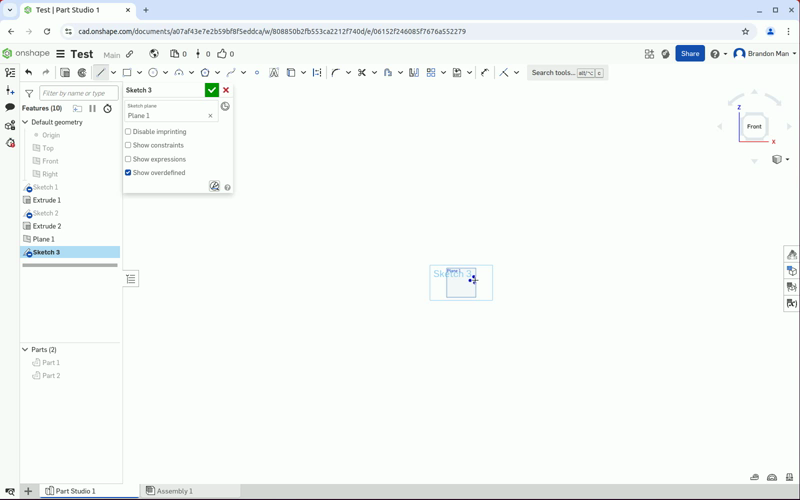
mouse_move(474, 282)
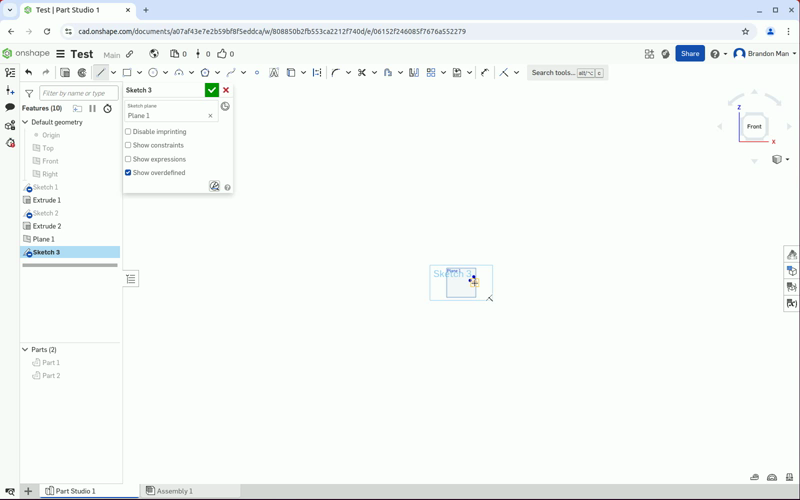
scroll(6)
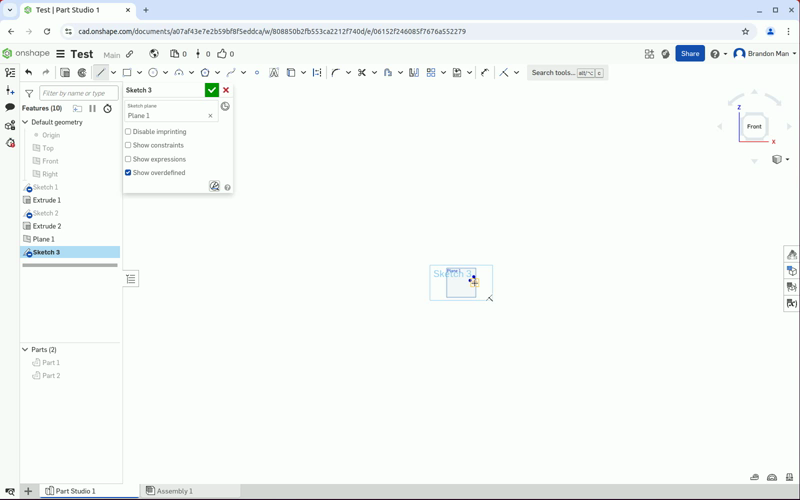
scroll(6)
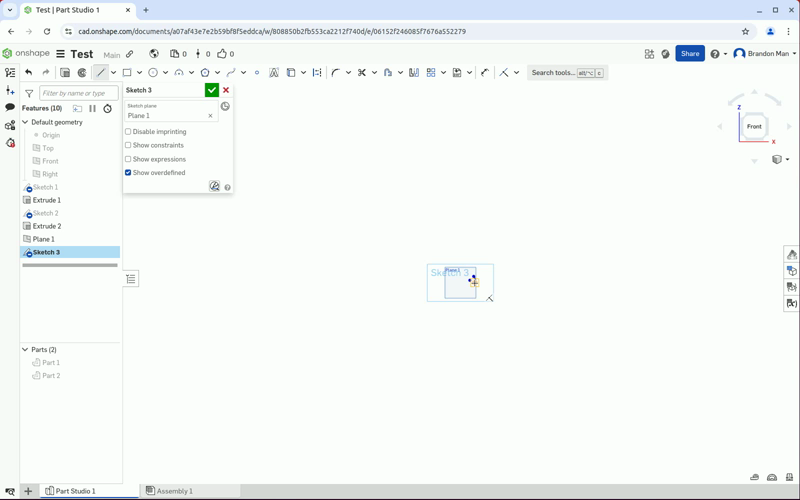
scroll(6)
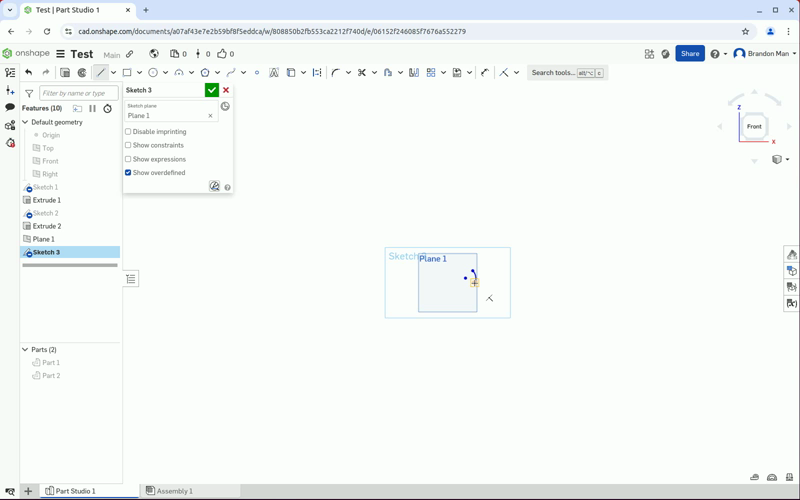
scroll(6)
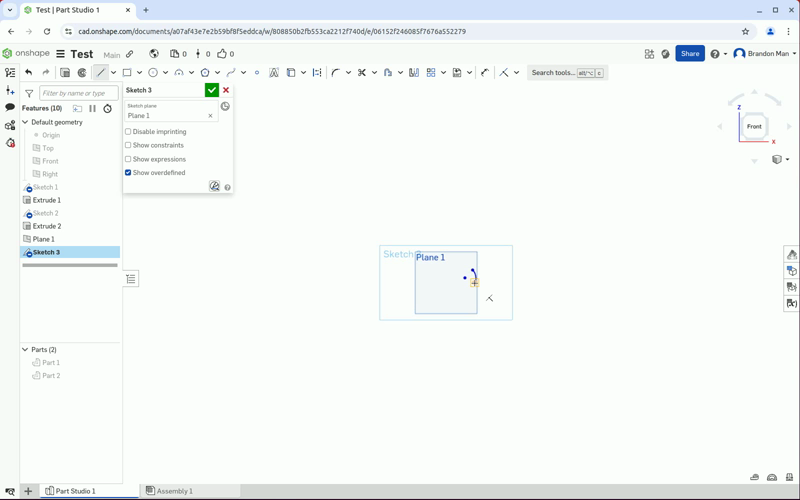
scroll(6)
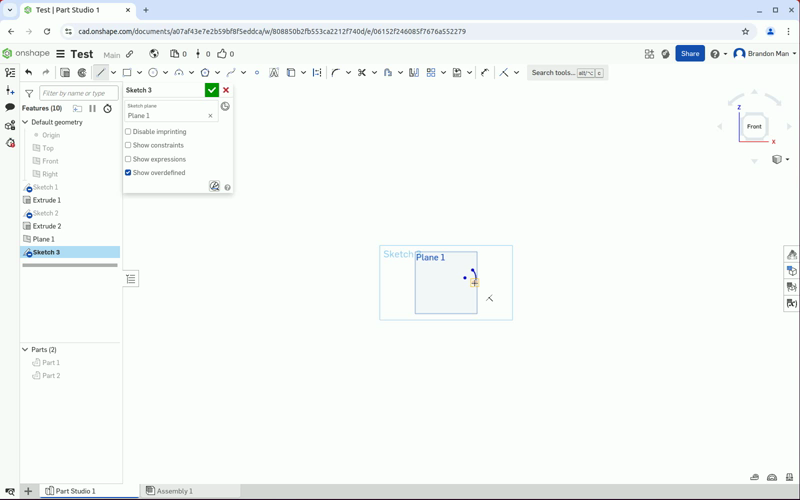
scroll(6)
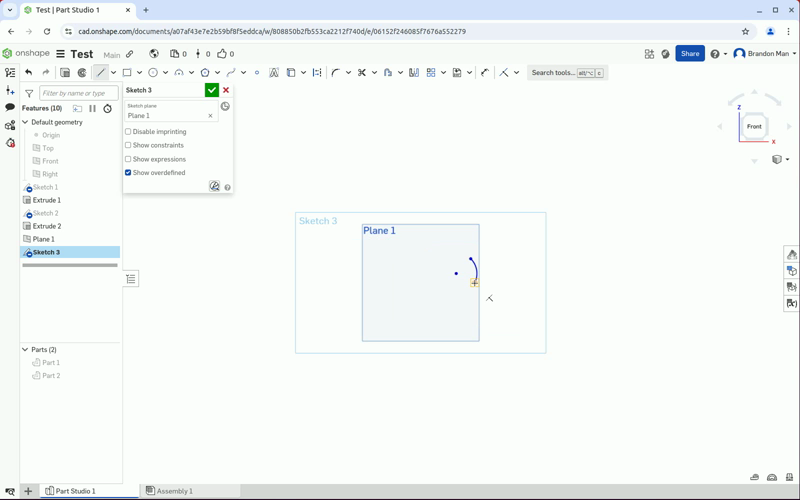
scroll(6)
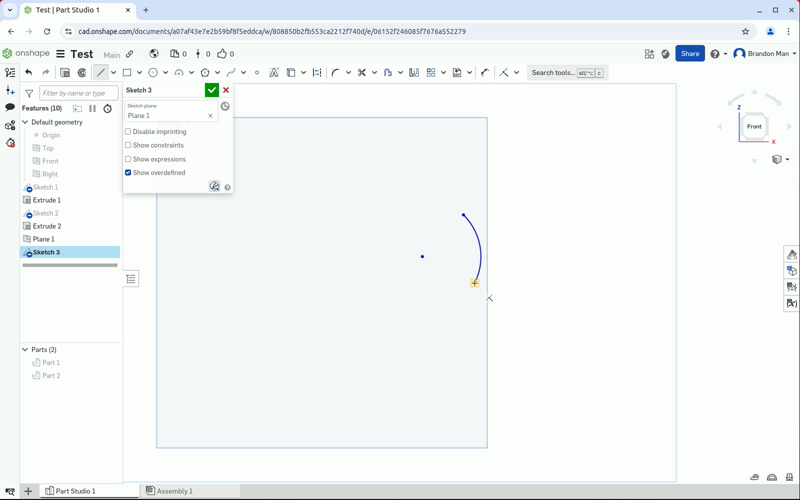
click(474, 282)
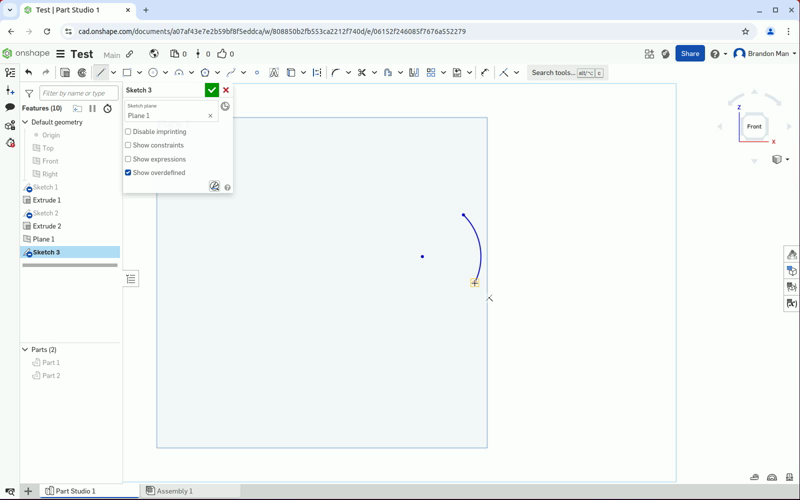
scroll(-6)
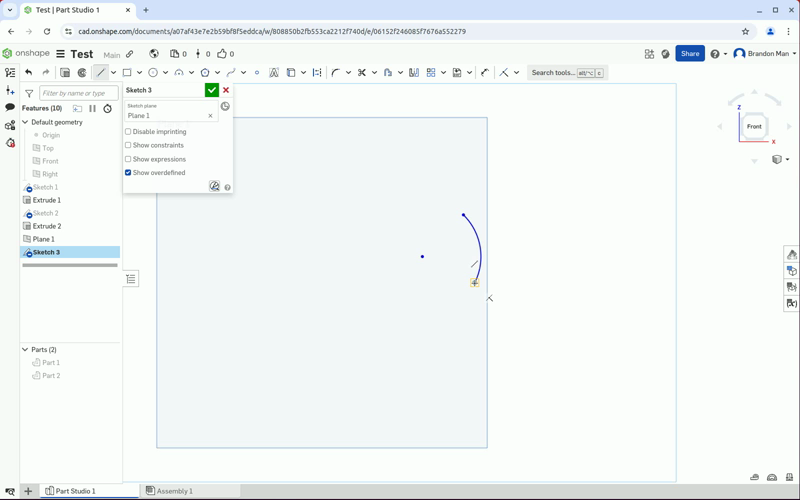
scroll(-6)
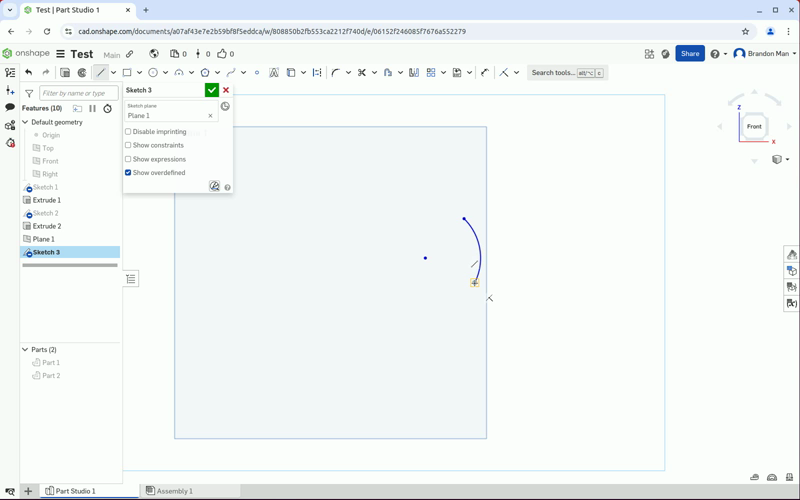
scroll(-6)
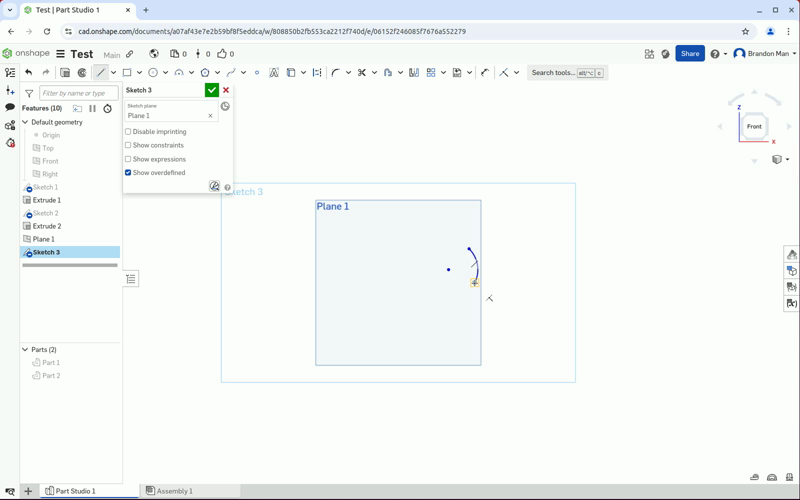
scroll(-6)
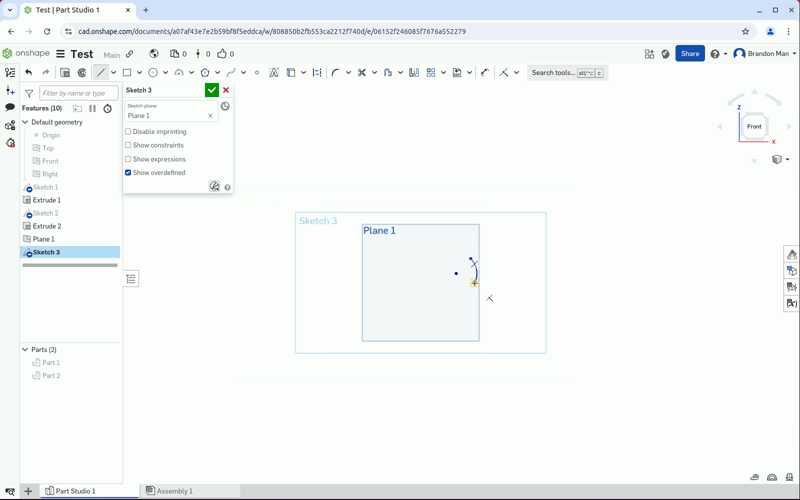
scroll(-6)
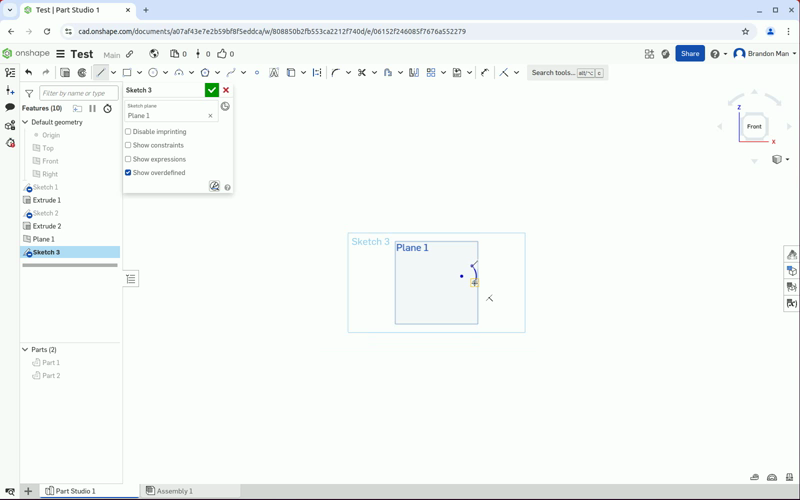
scroll(-6)
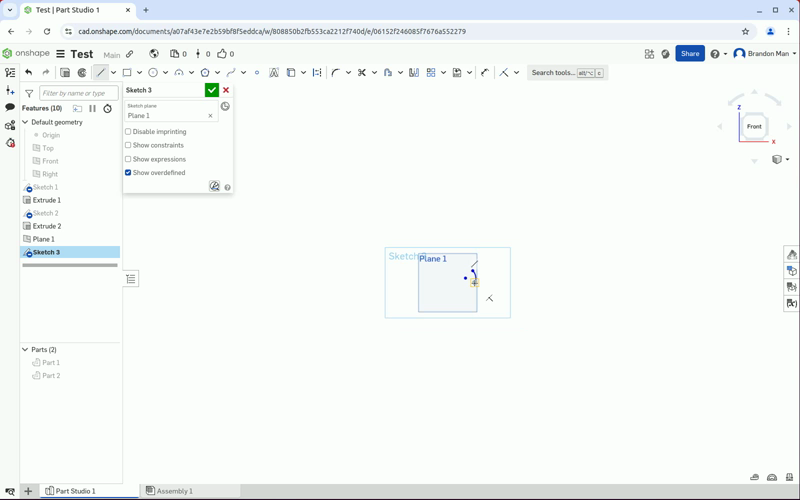
scroll(-6)
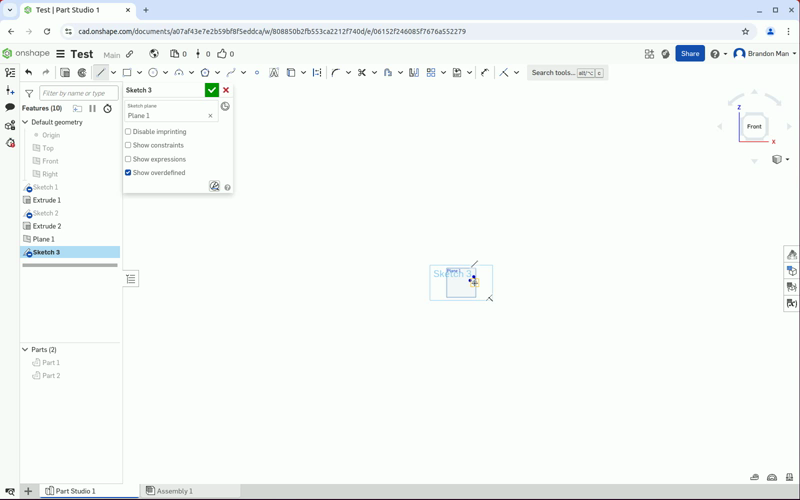
key_down(shift)
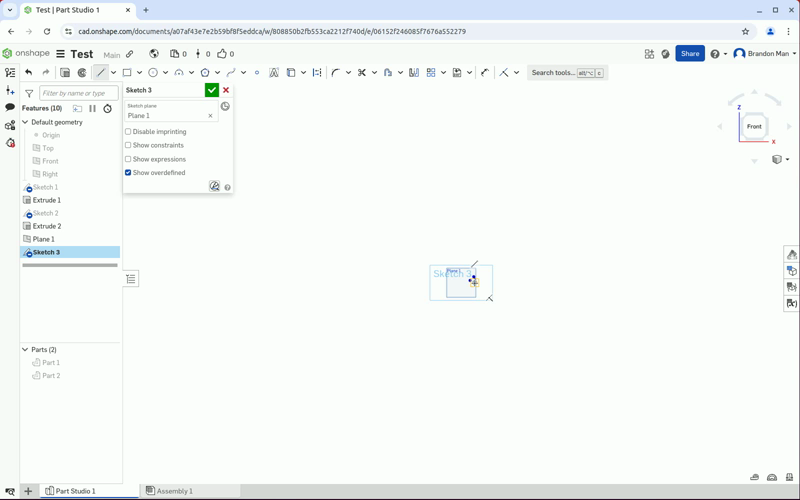
mouse_move(504, 282)
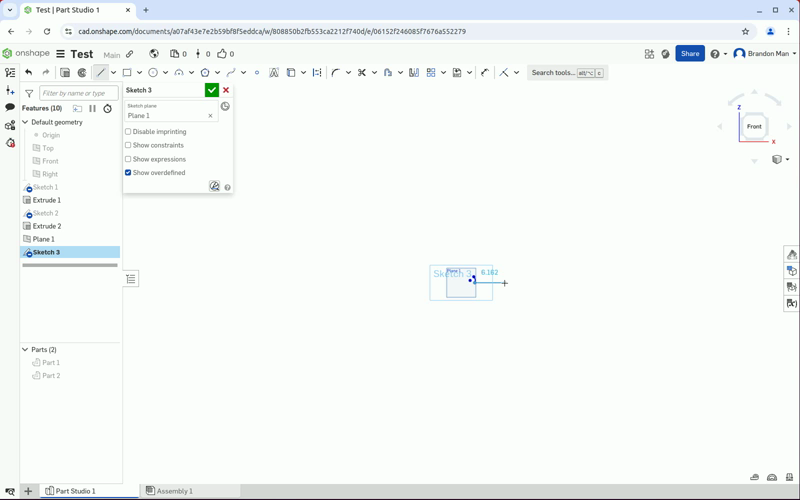
mouse_move(489, 282)
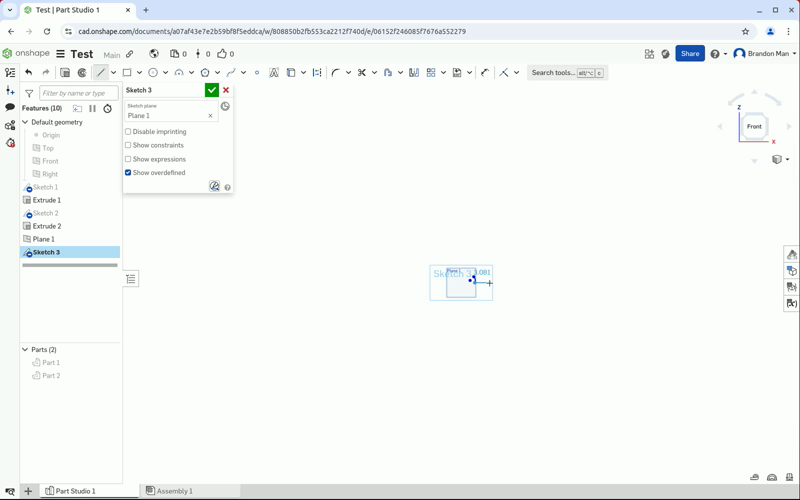
click(489, 282)
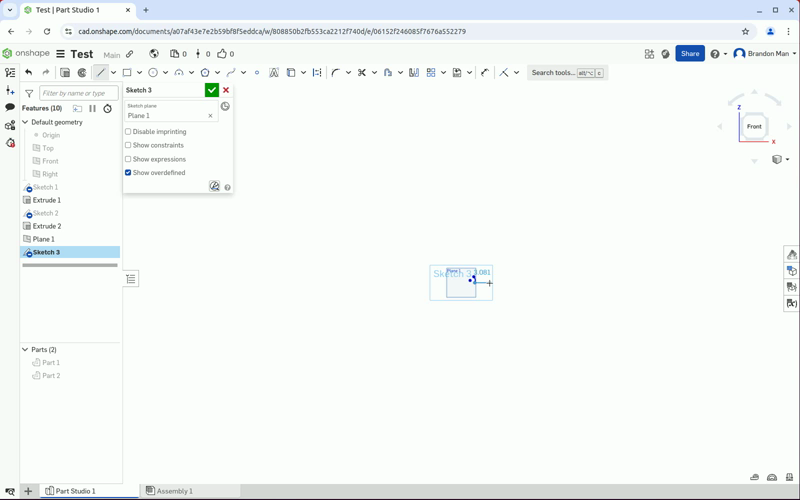
key_up(shift)
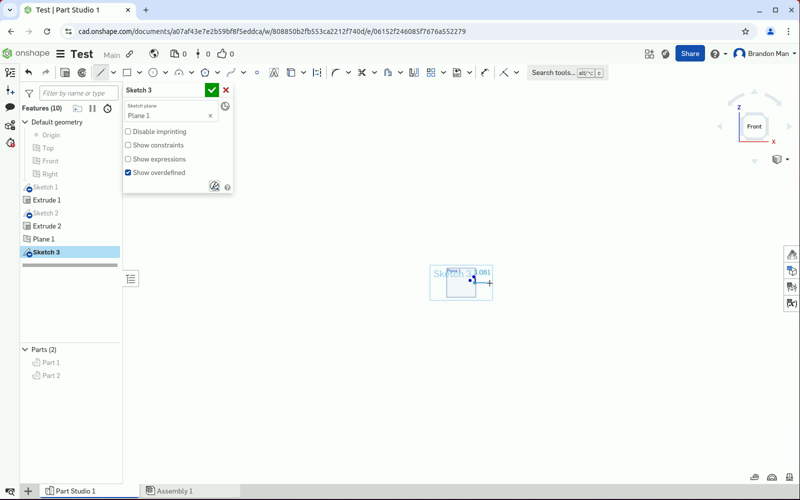
key_down(shift)
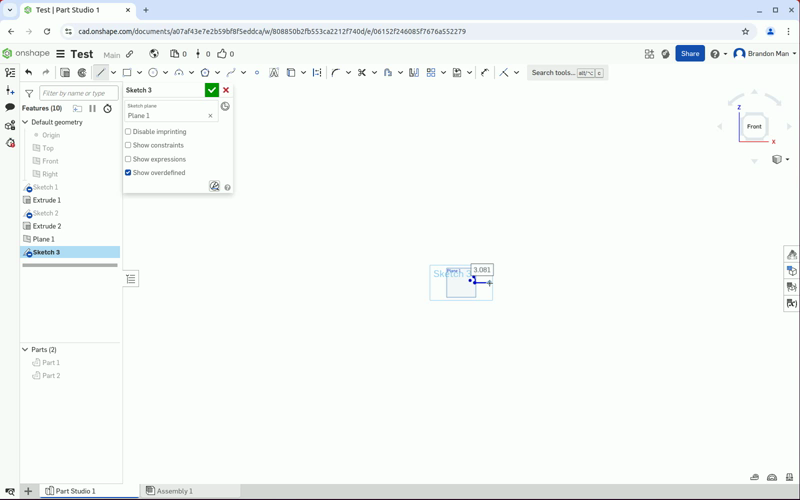
mouse_move(519, 282)
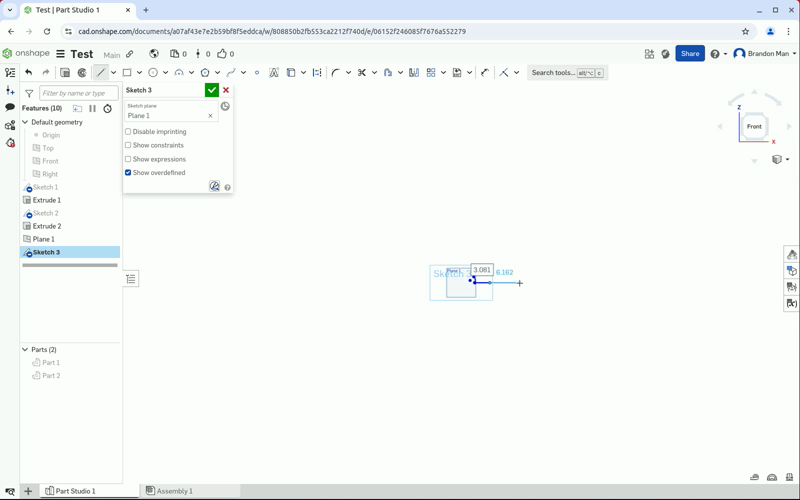
mouse_move(489, 276)
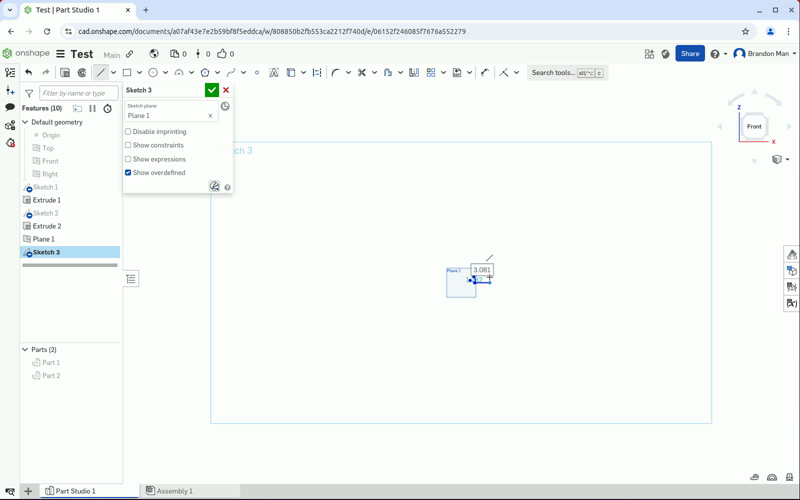
scroll(6)
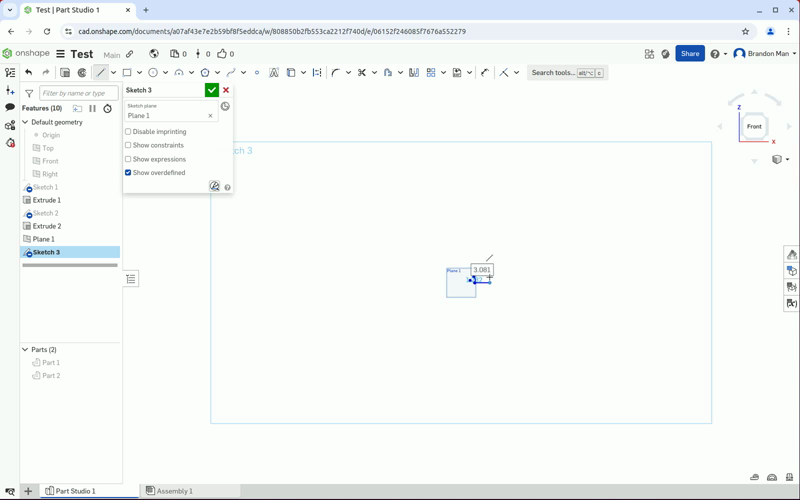
scroll(6)
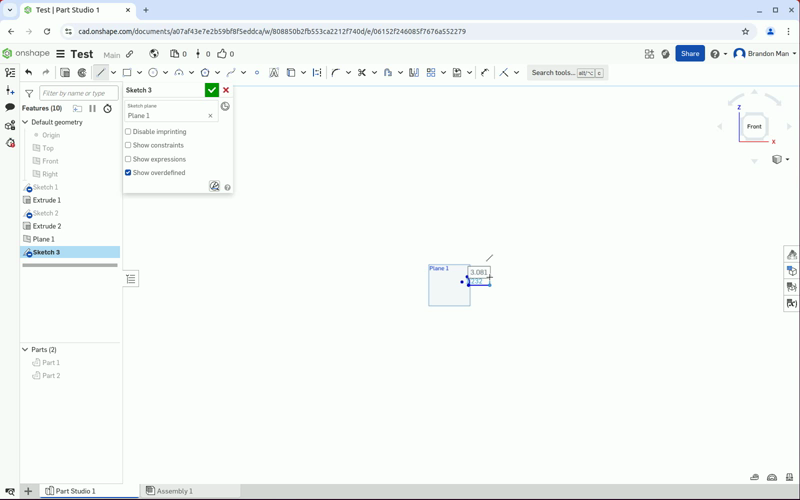
scroll(6)
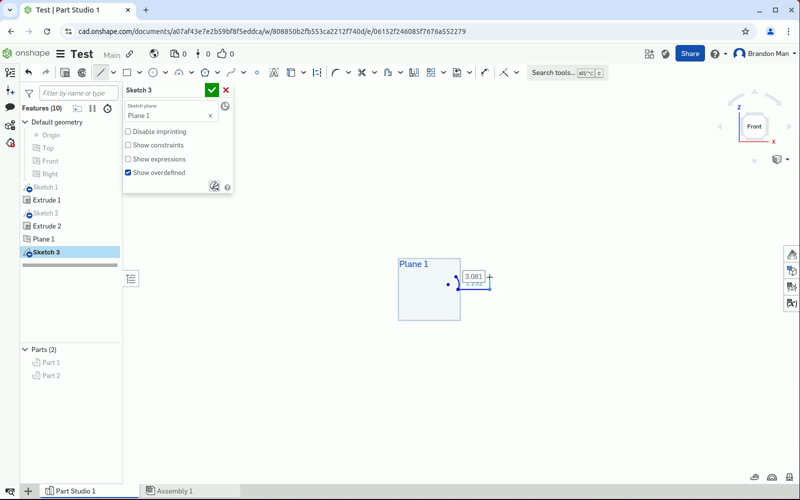
scroll(6)
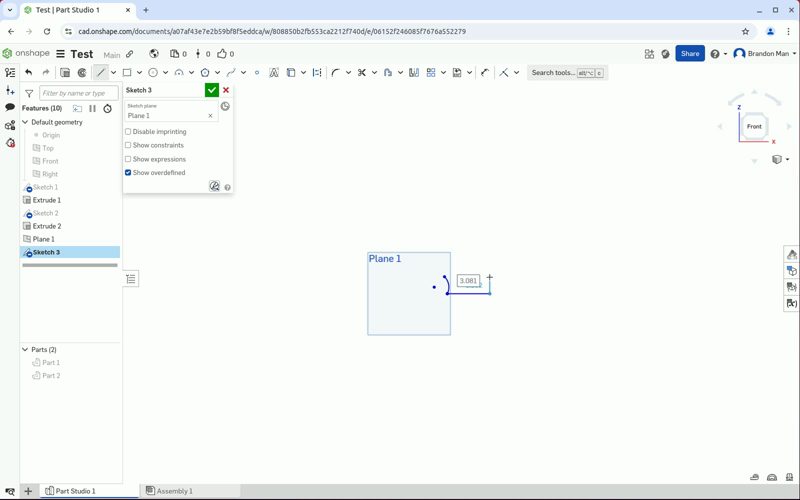
scroll(6)
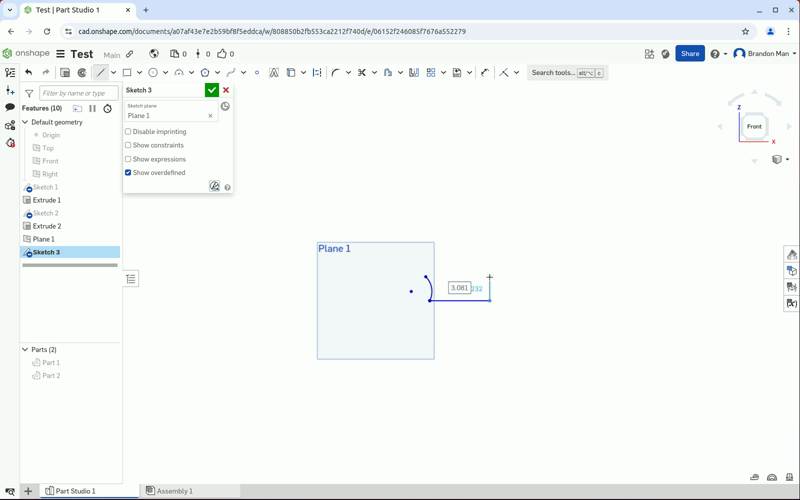
scroll(6)
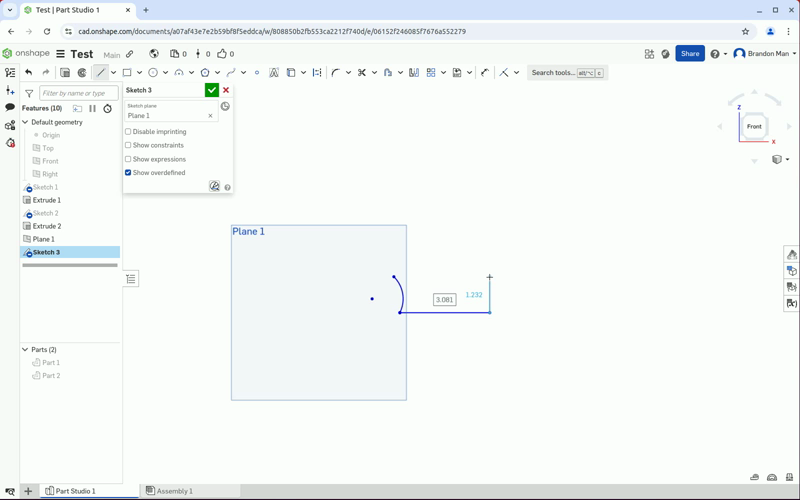
scroll(6)
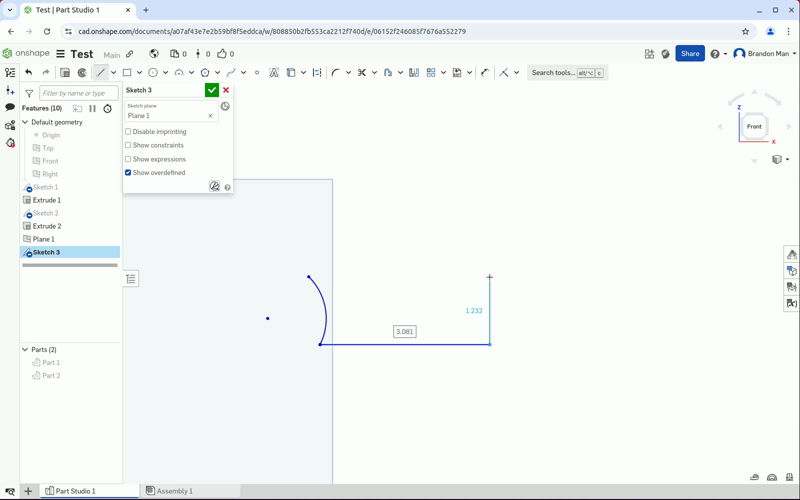
click(489, 276)
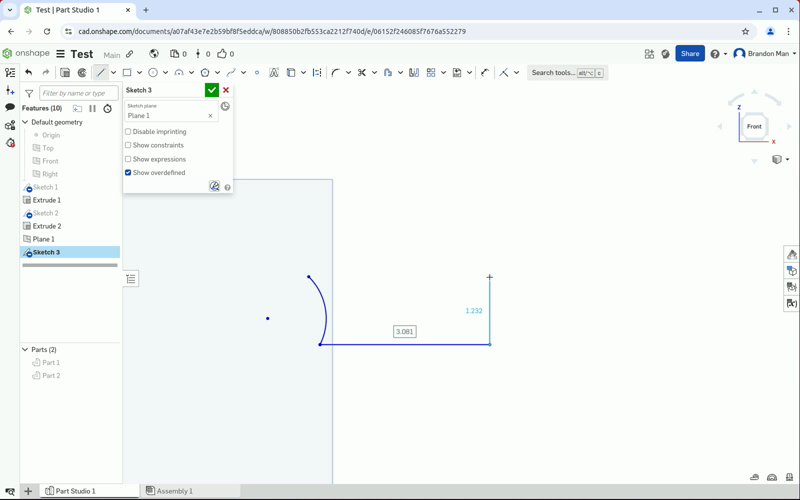
scroll(-6)
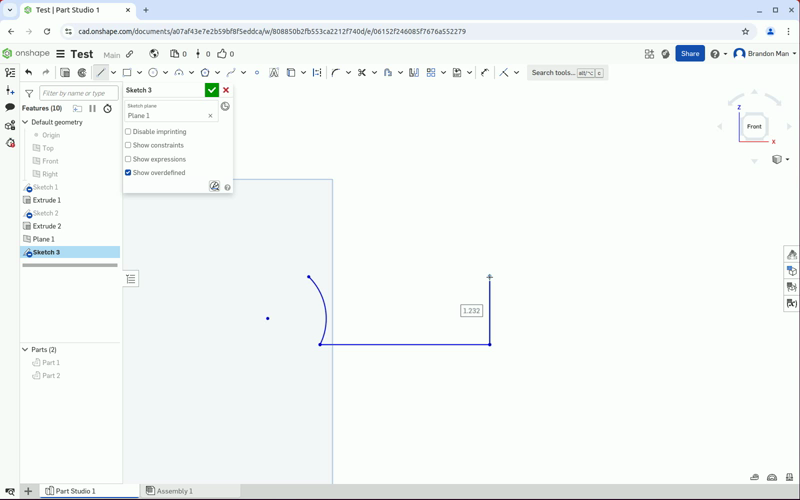
scroll(-6)
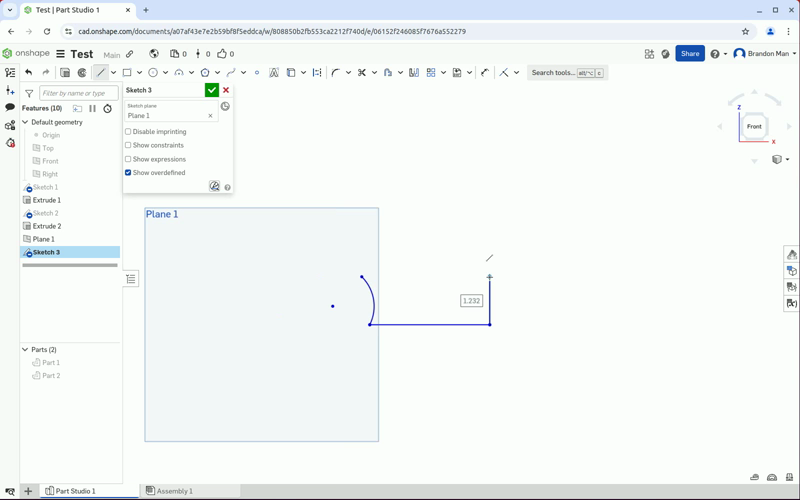
scroll(-6)
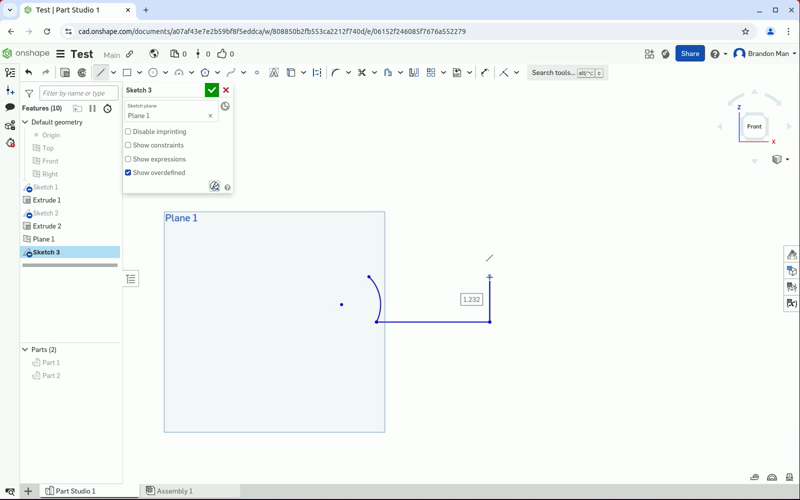
scroll(-6)
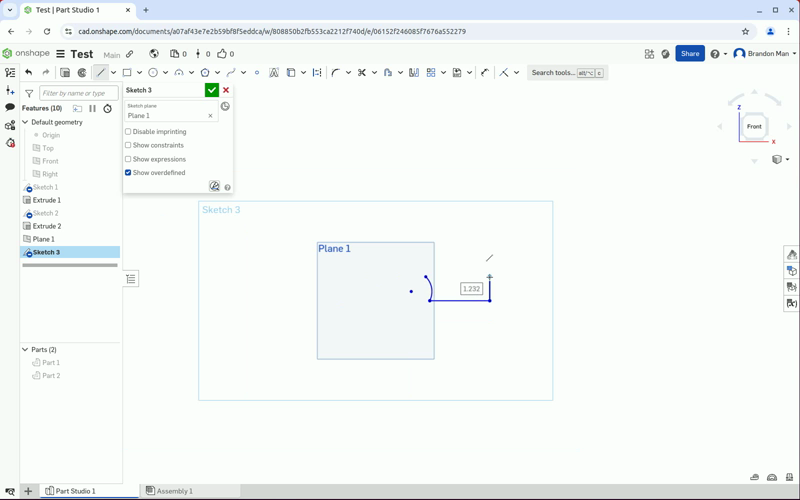
scroll(-6)
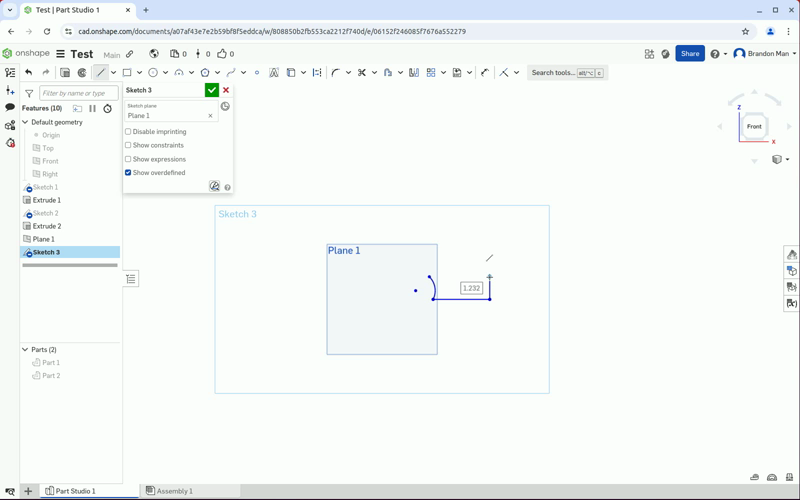
scroll(-6)
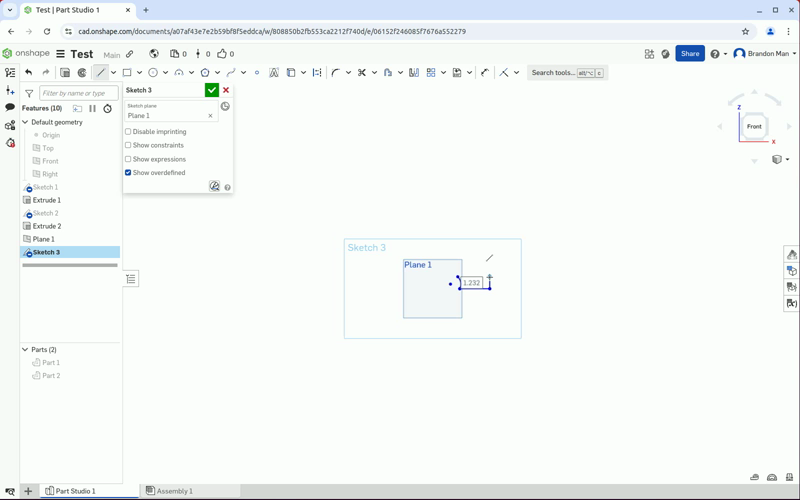
scroll(-6)
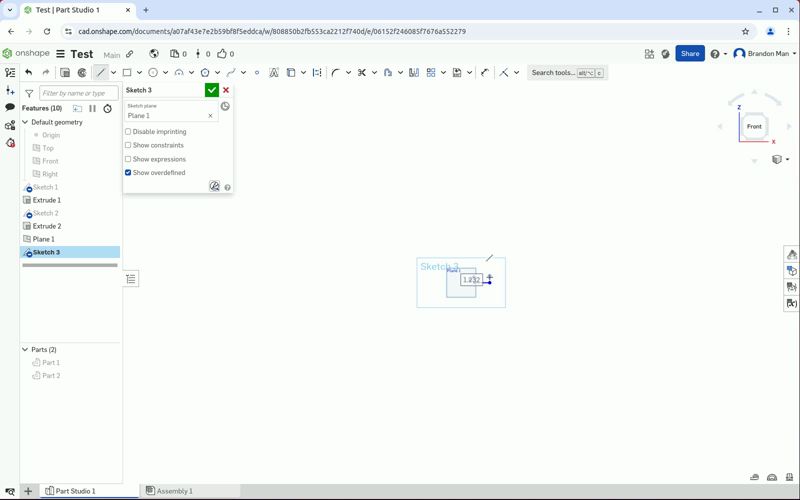
key_up(shift)
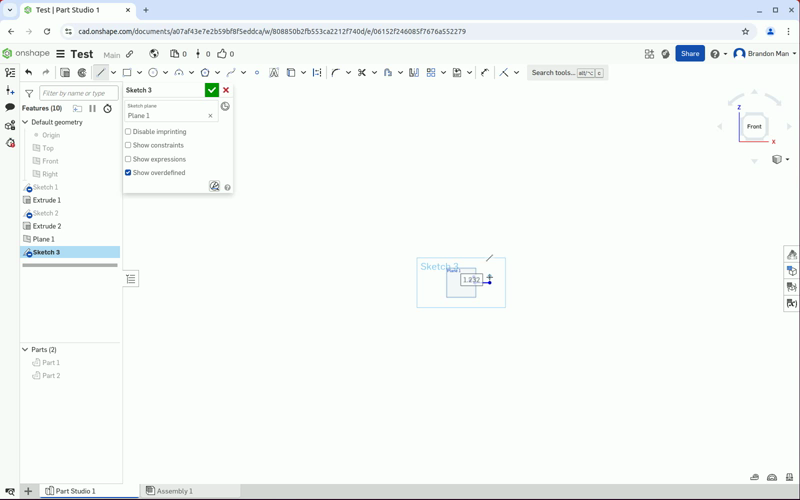
mouse_move(519, 276)
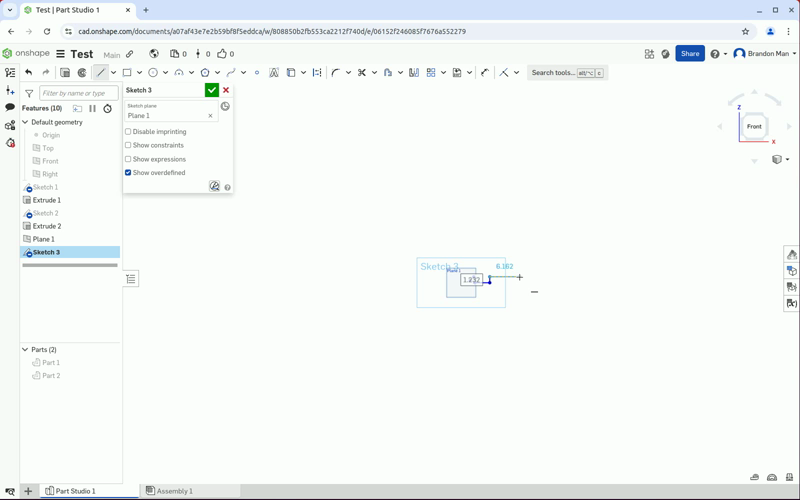
key_down(shift)
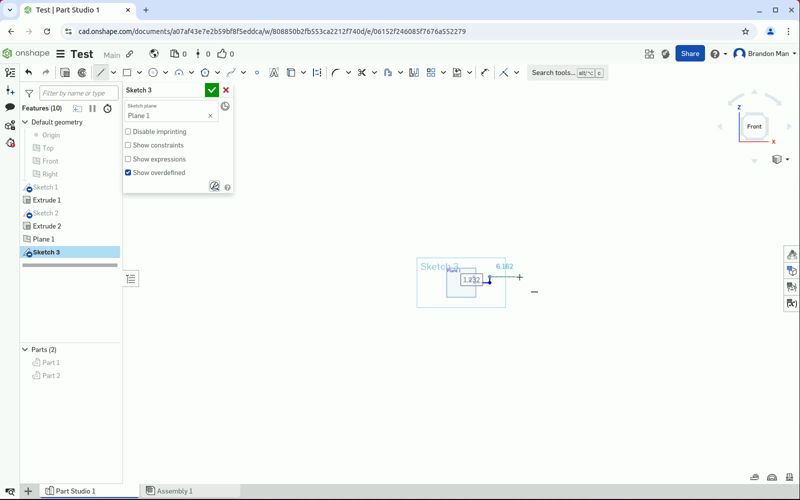
mouse_move(473, 276)
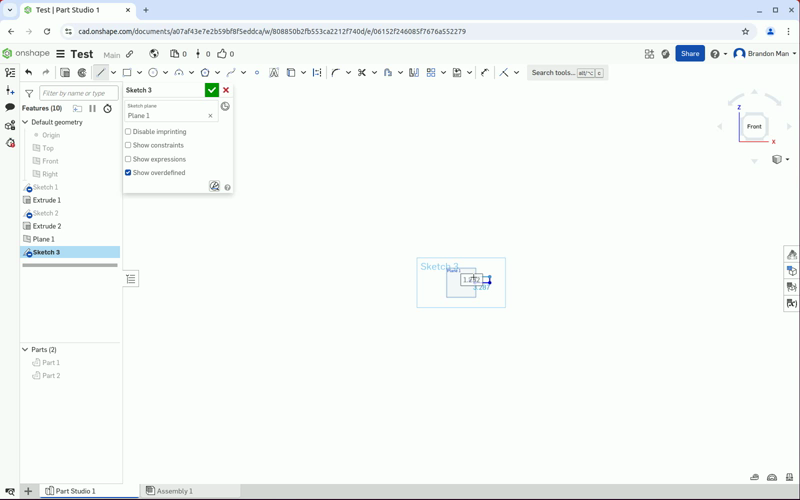
scroll(6)
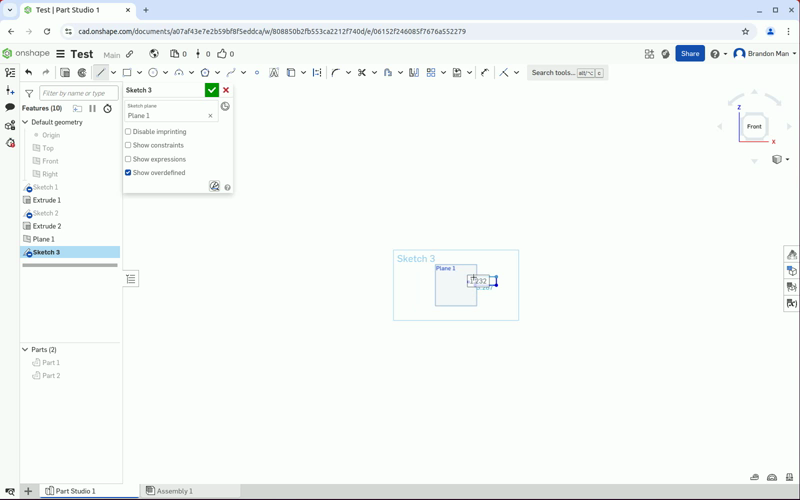
scroll(6)
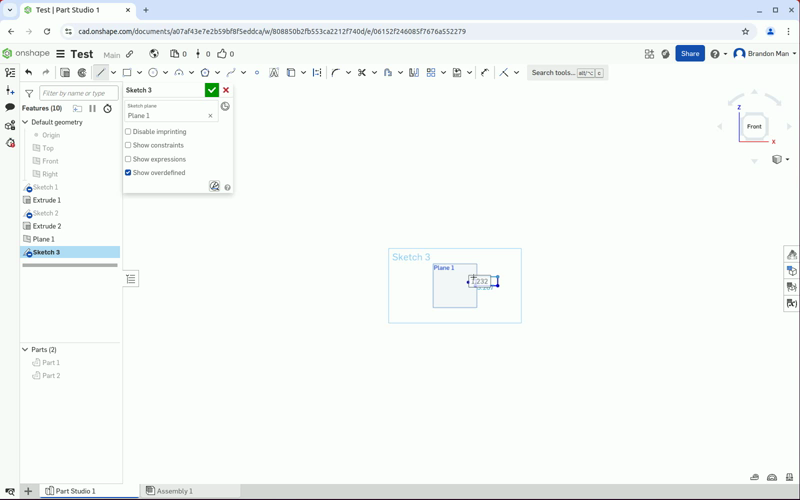
scroll(6)
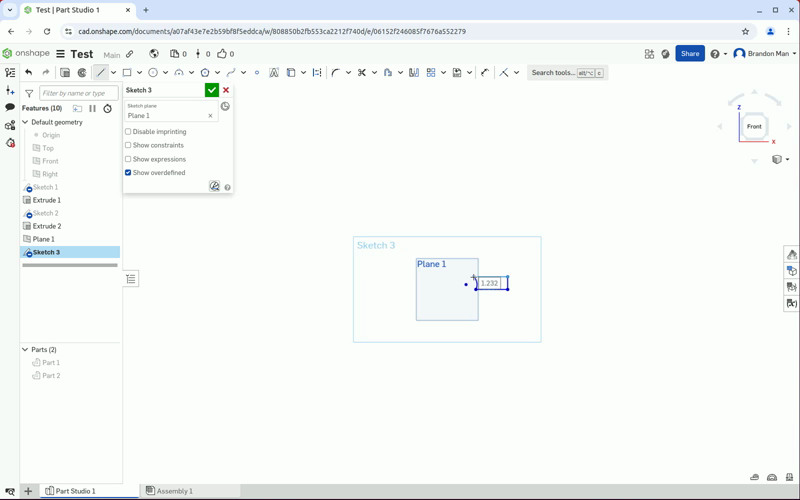
scroll(6)
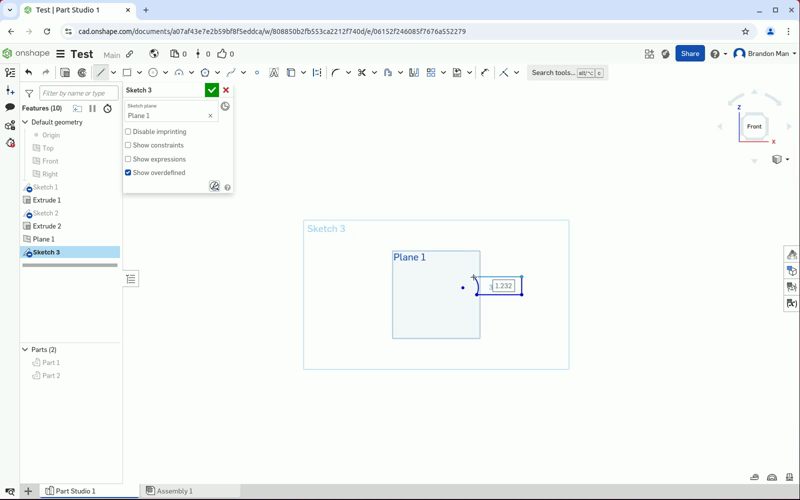
scroll(6)
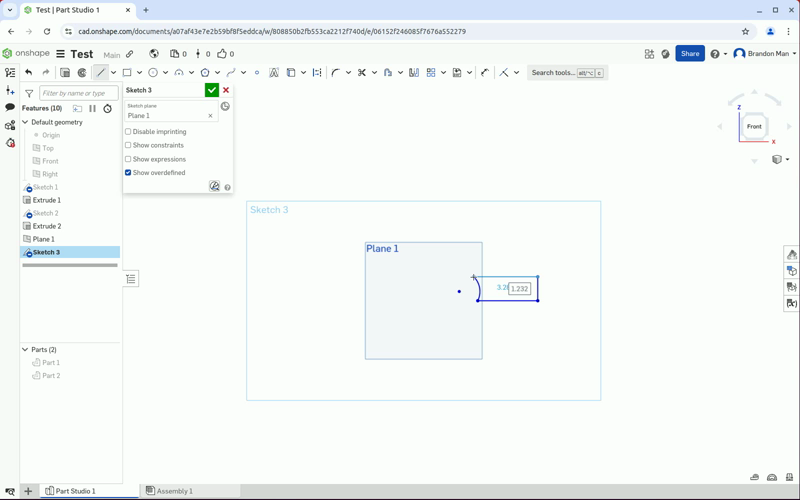
scroll(6)
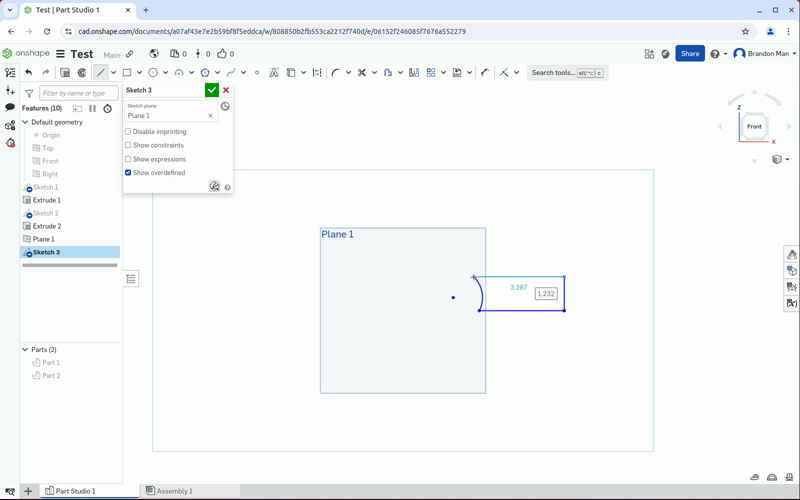
scroll(6)
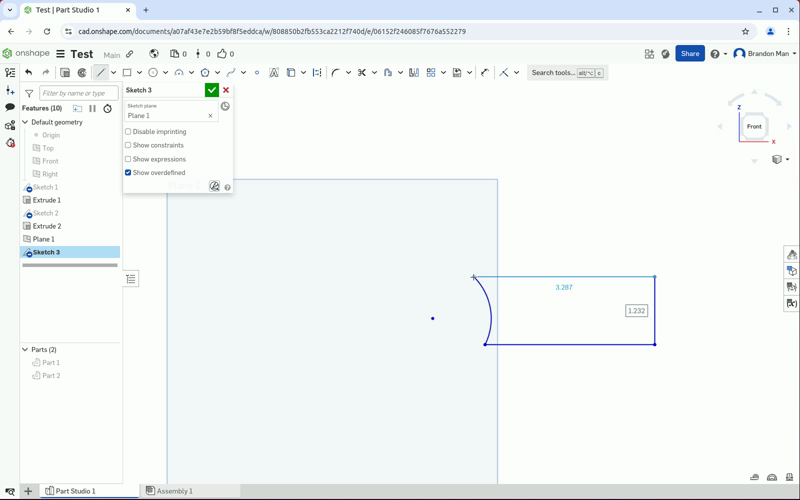
key_up(shift)
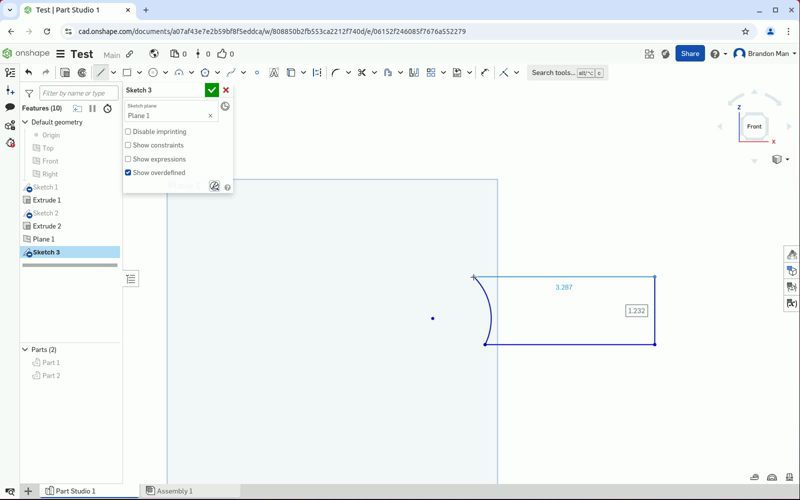
click(473, 276)
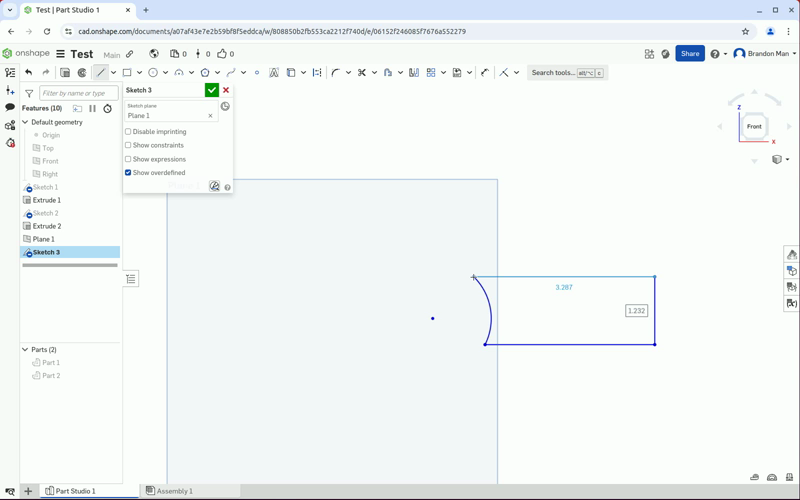
scroll(-6)
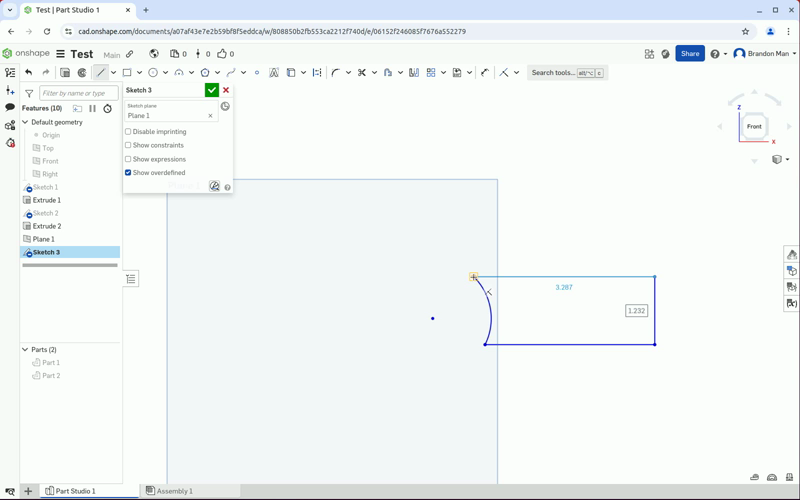
scroll(-6)
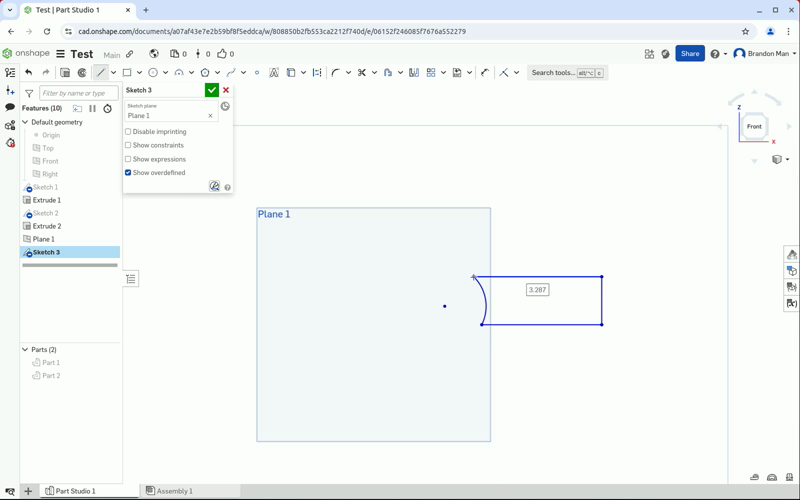
scroll(-6)
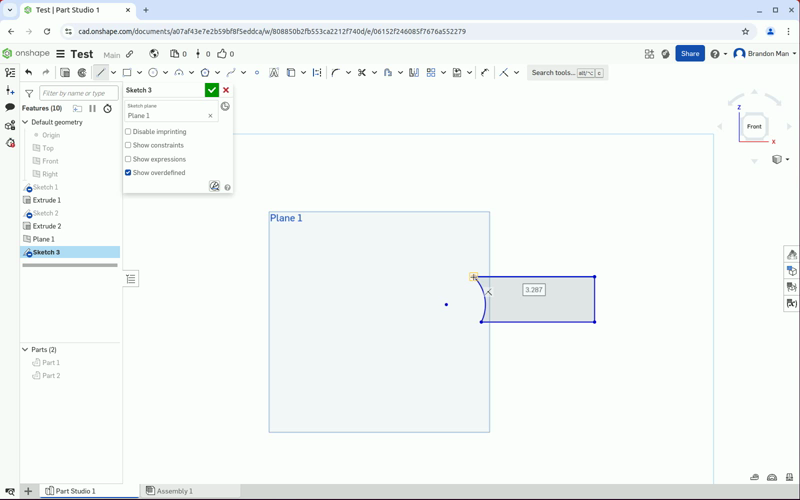
scroll(-6)
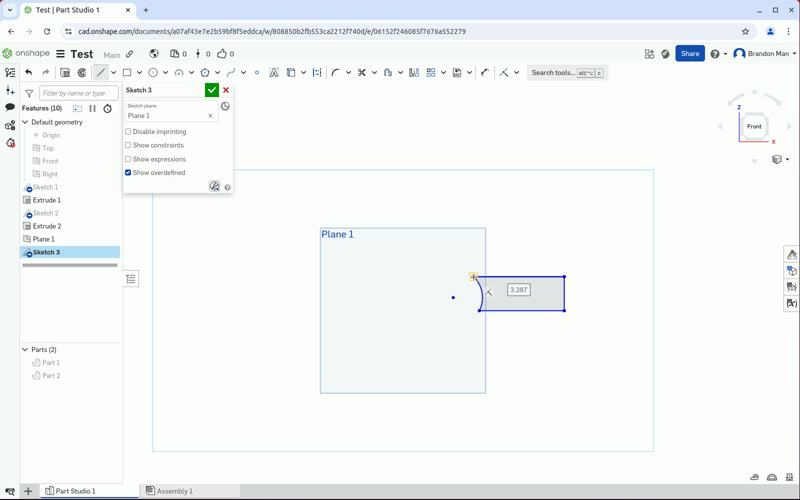
scroll(-6)
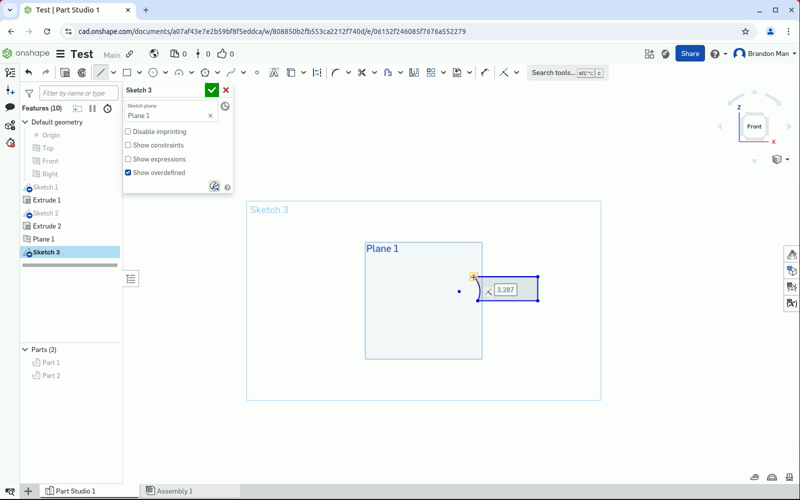
scroll(-6)
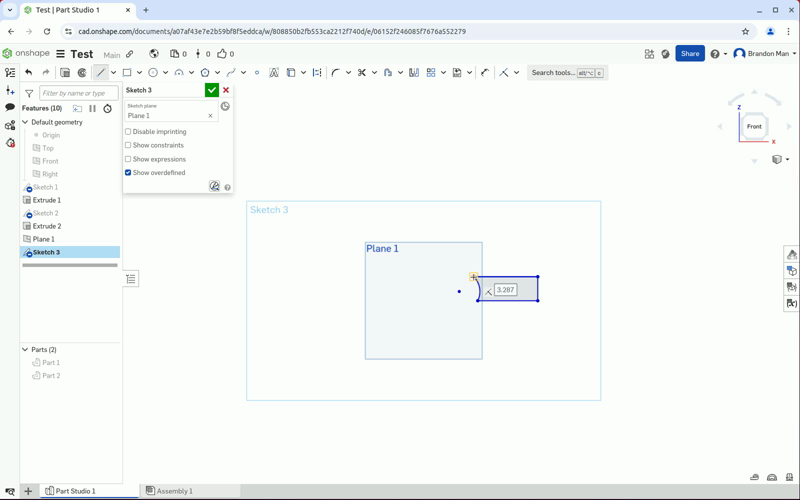
scroll(-6)
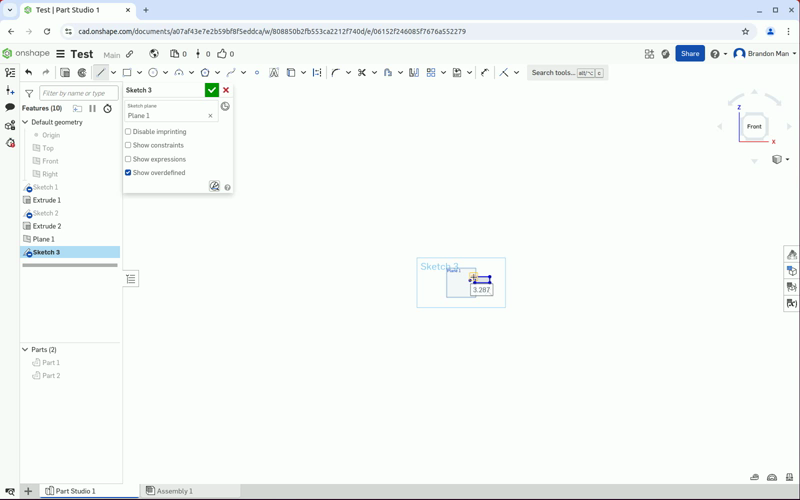
key(esc)
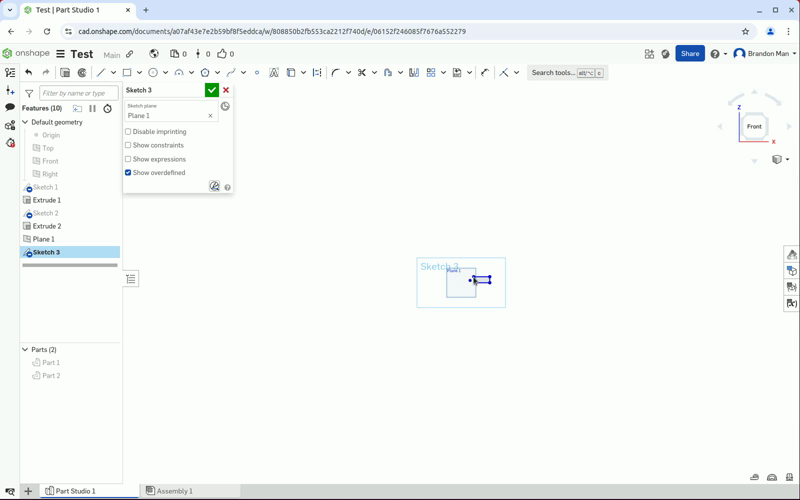
mouse_move(485, 278)
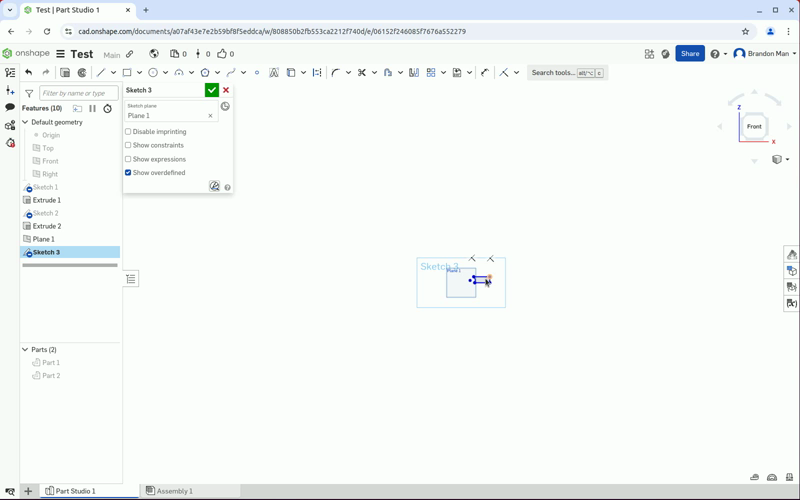
scroll(6)
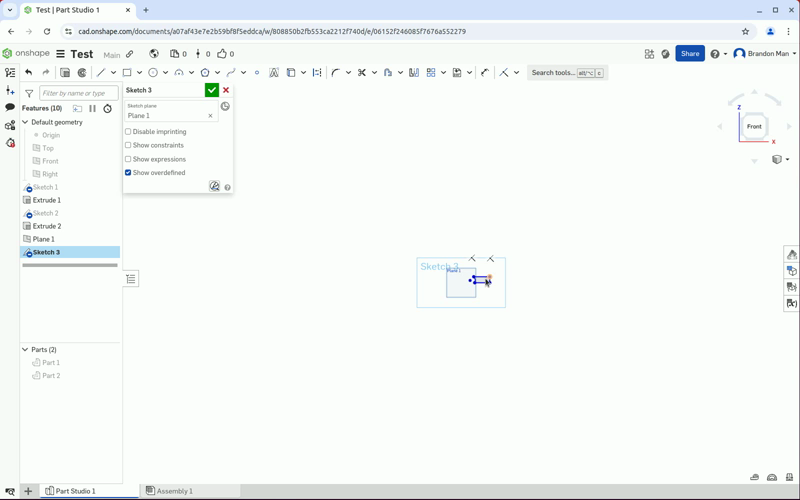
scroll(6)
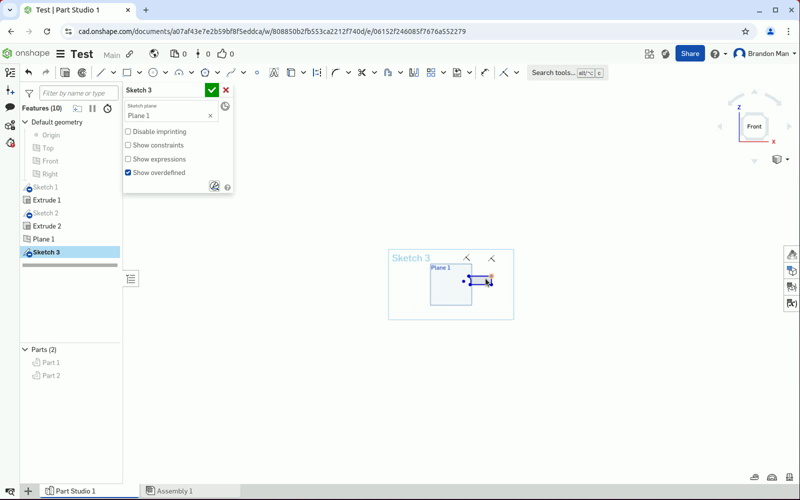
scroll(6)
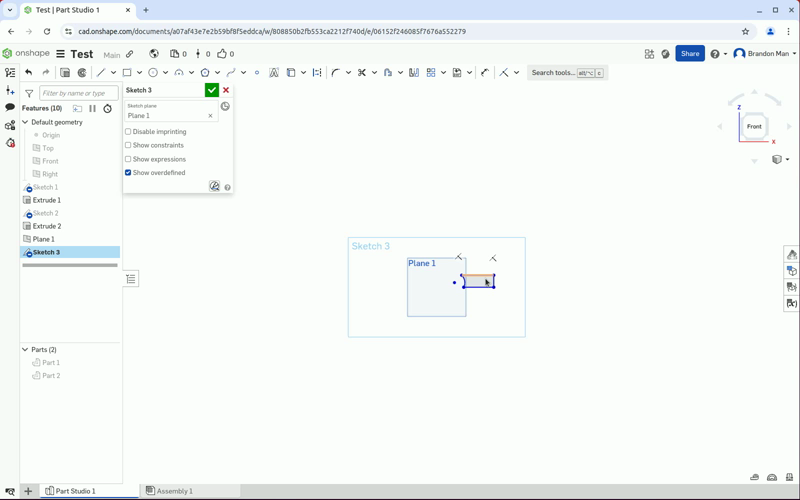
scroll(6)
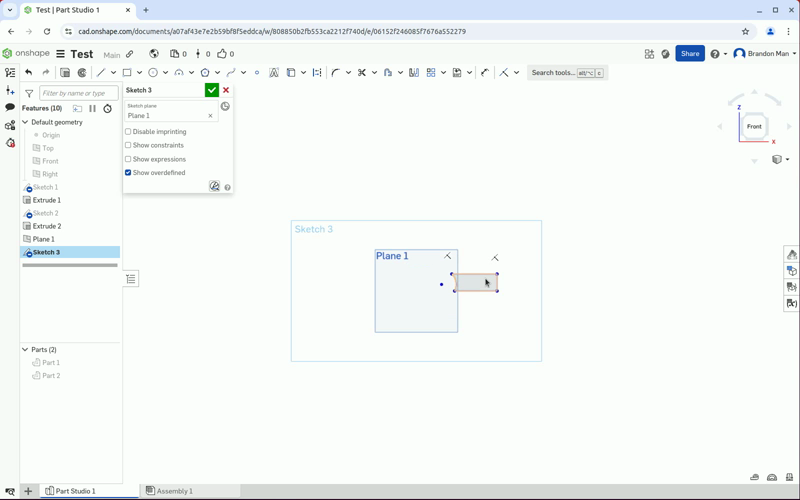
scroll(6)
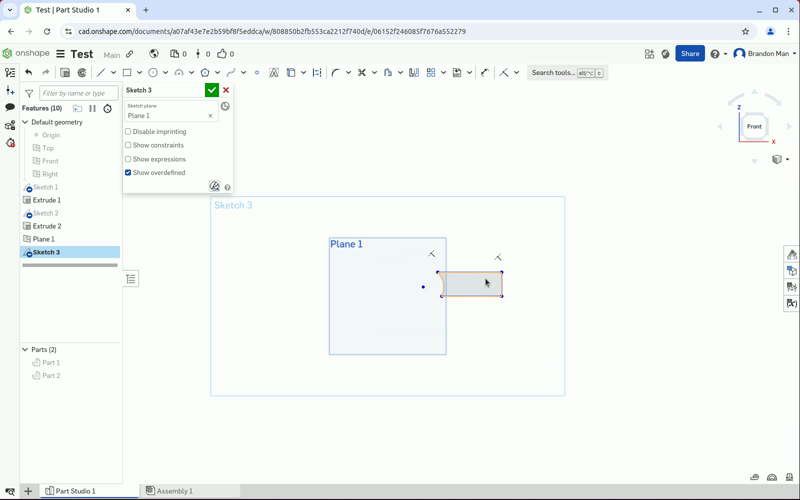
scroll(6)
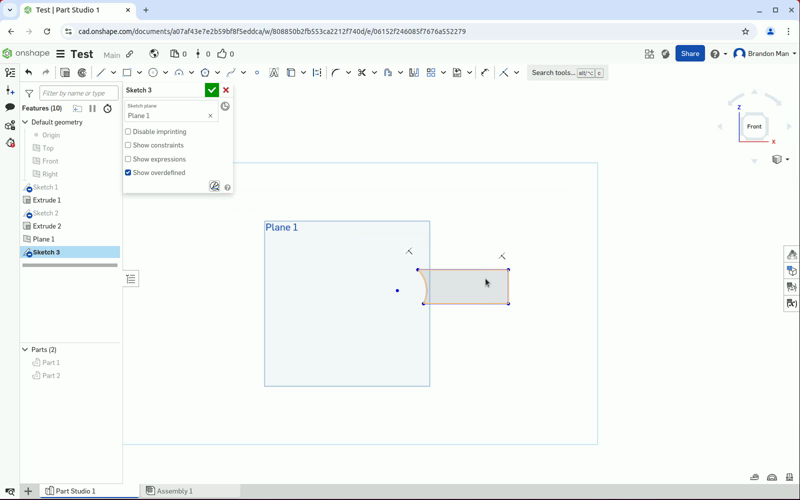
scroll(6)
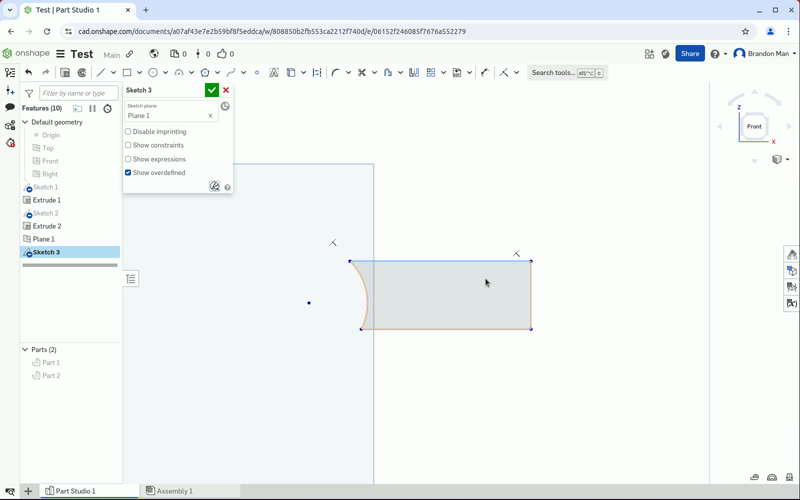
click(485, 278)
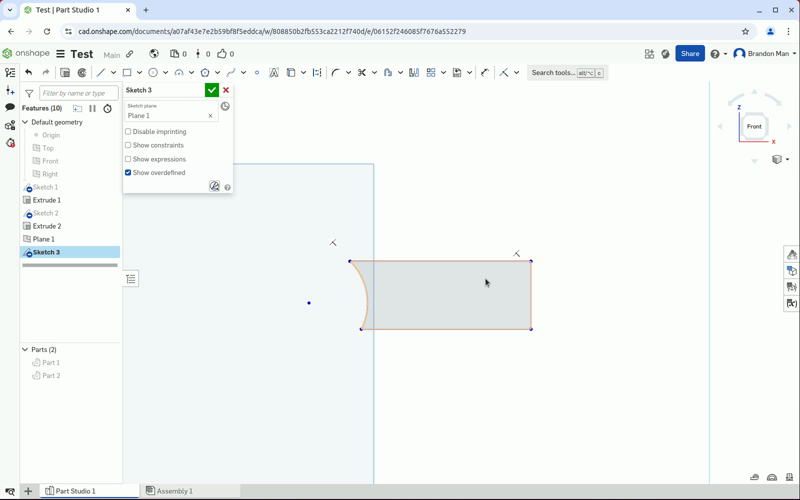
scroll(-6)
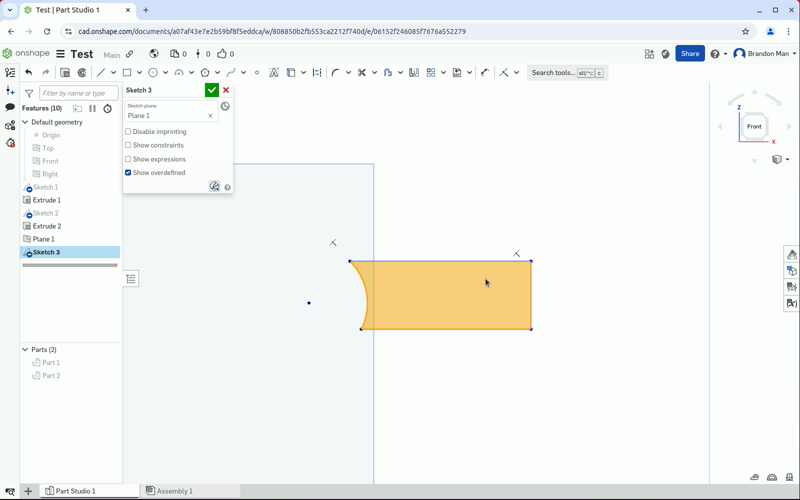
scroll(-6)
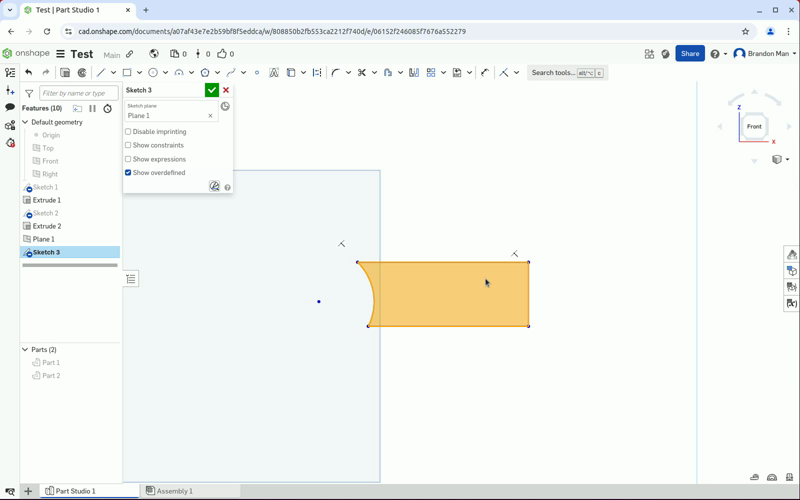
scroll(-6)
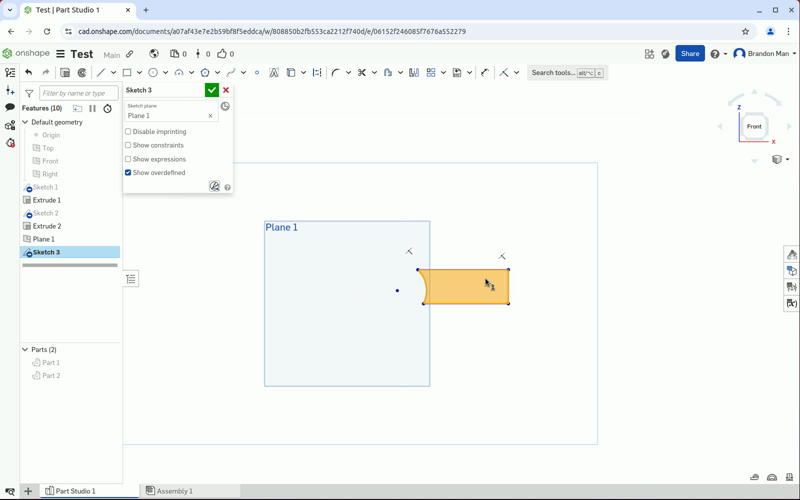
scroll(-6)
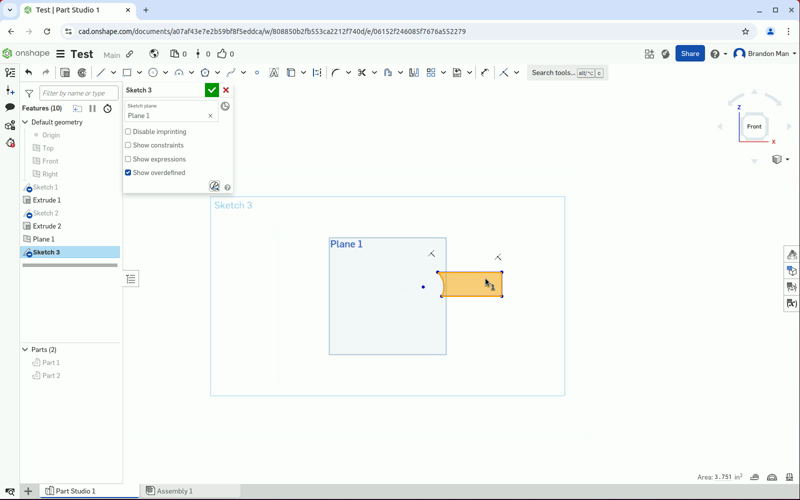
scroll(-6)
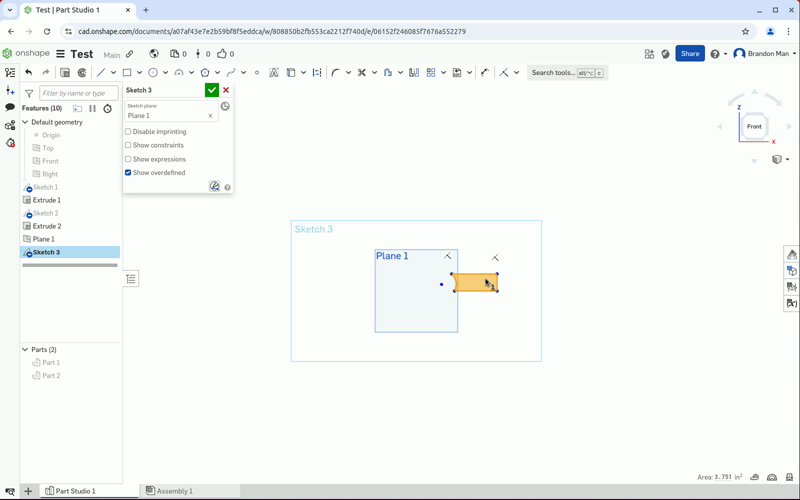
scroll(-6)
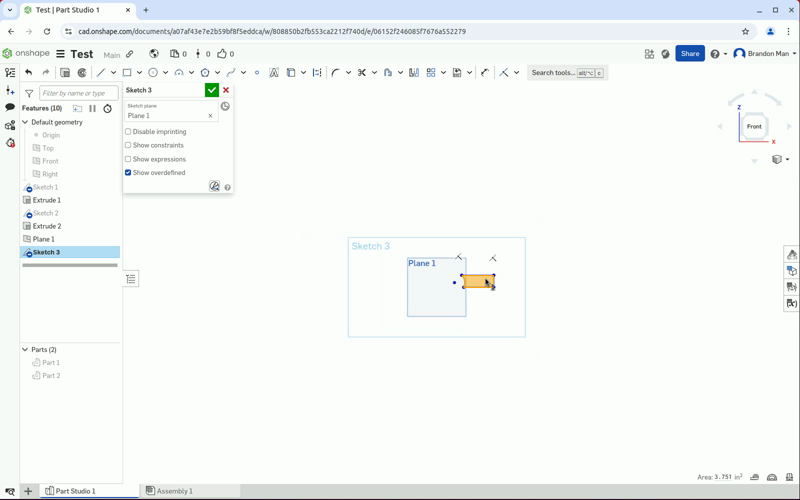
scroll(-6)
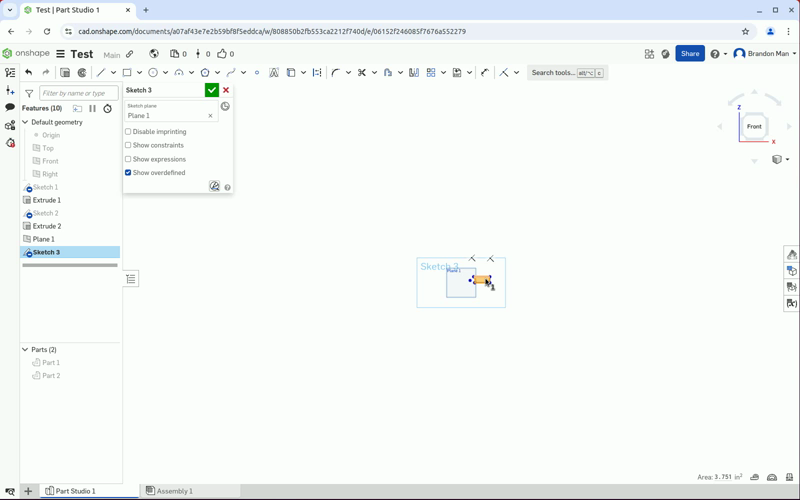
mouse_move(73, 352)
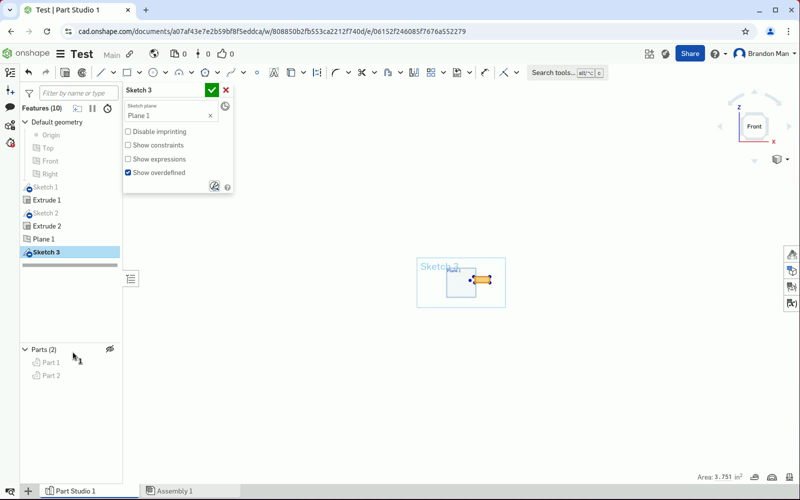
key(shift+y)
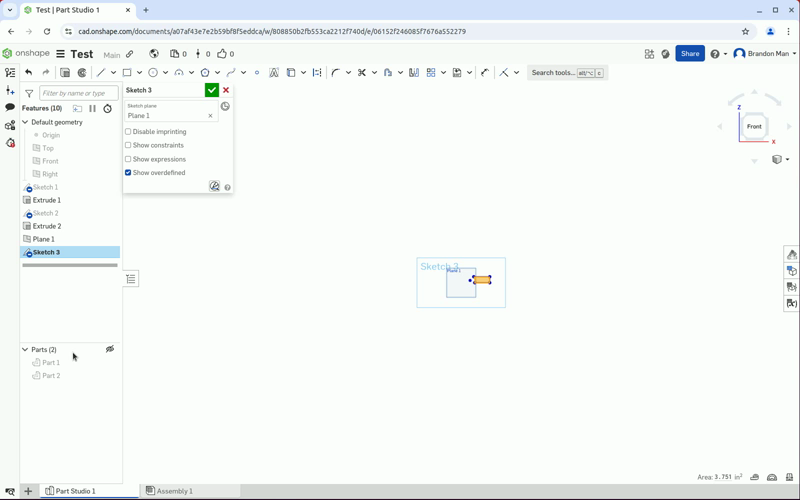
key(shift+e)
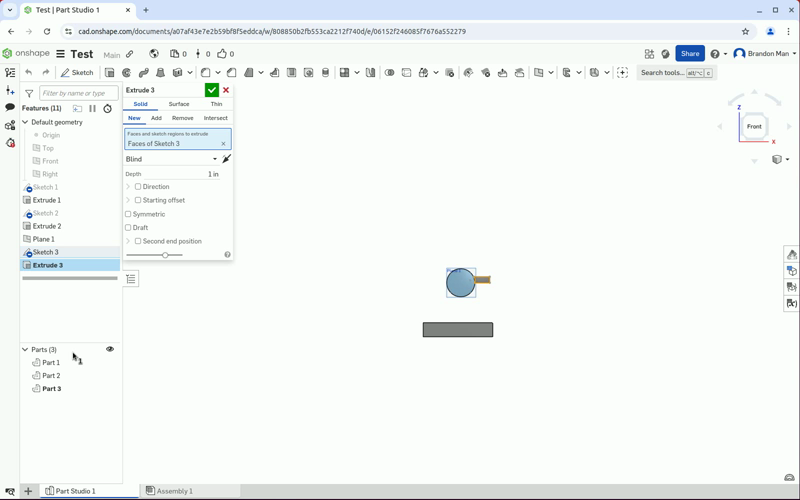
mouse_move(143, 106)
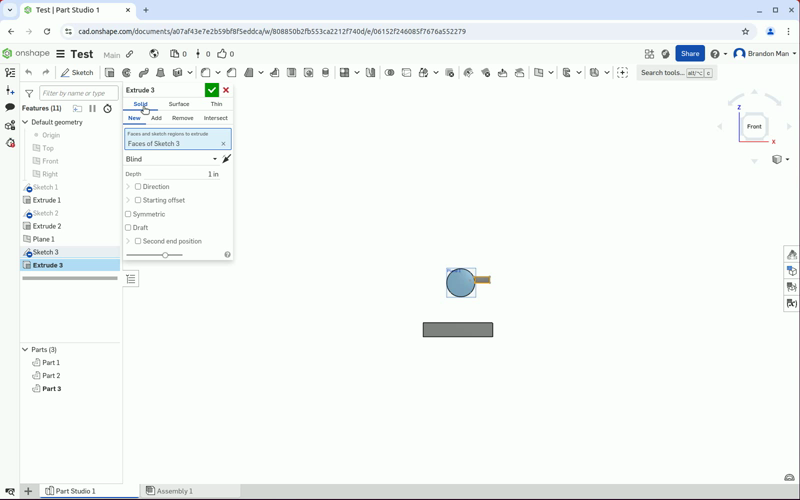
click(143, 106)
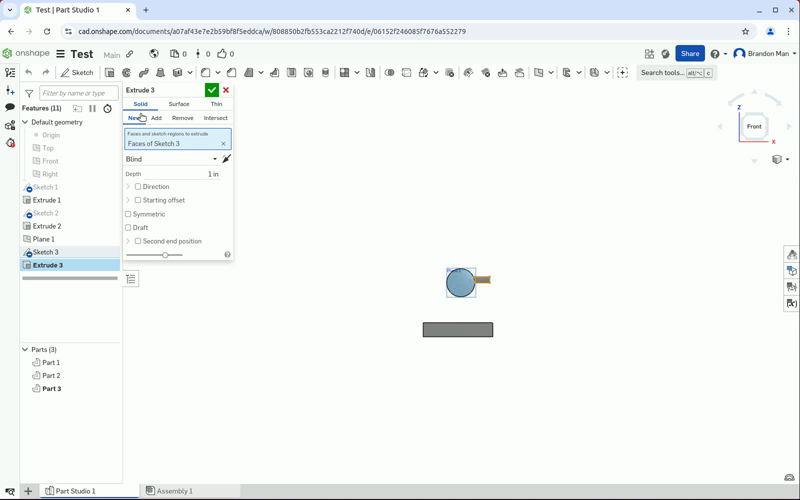
mouse_move(137, 120)
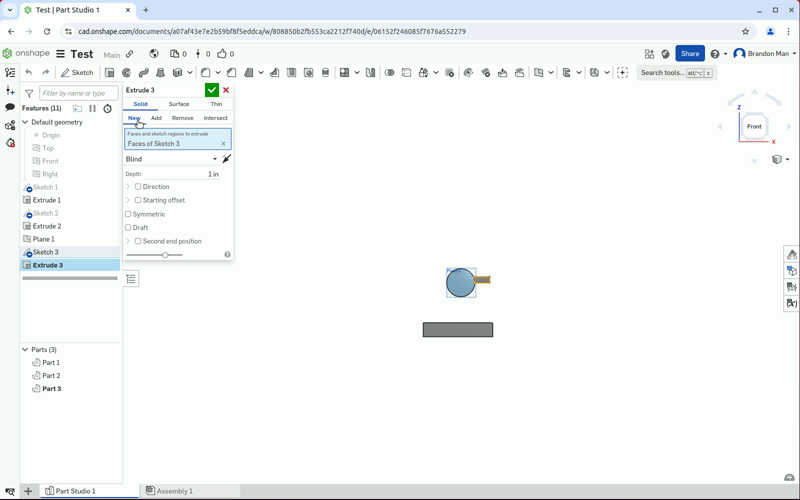
click(137, 120)
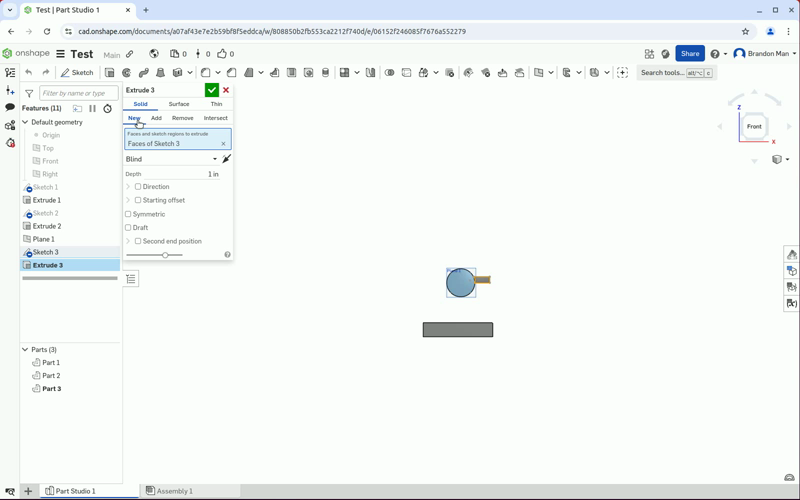
key(tab, 4)
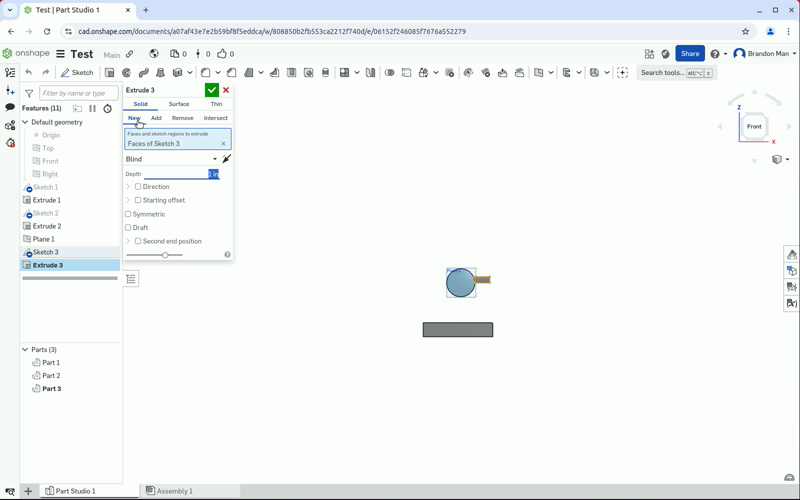
text(0.481)
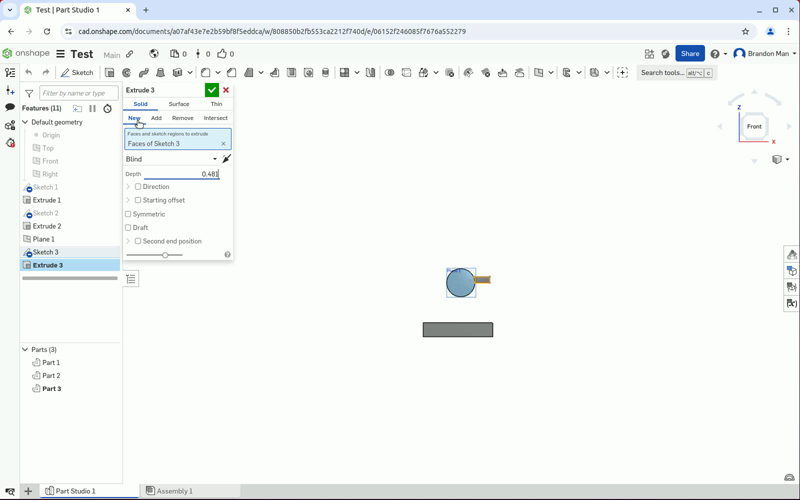
key(enter)
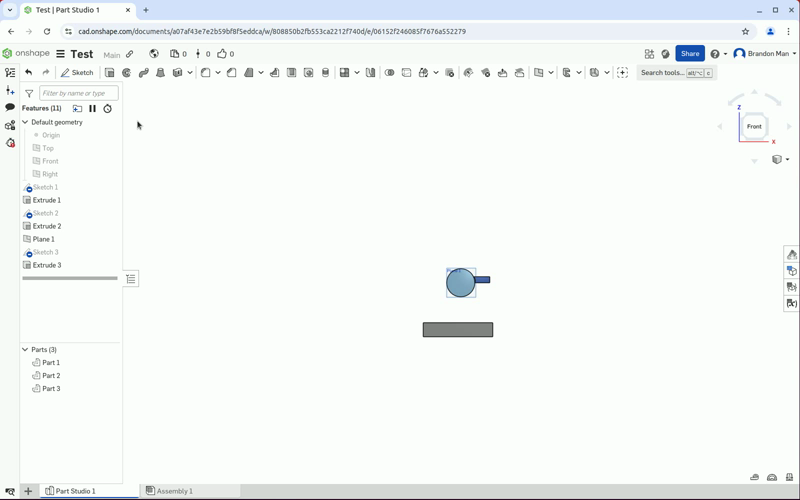
key(shift+h)
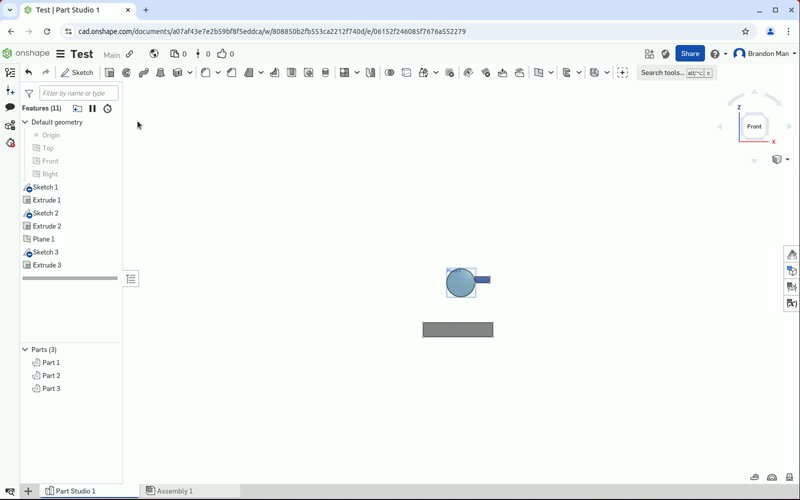
key(shift+h)
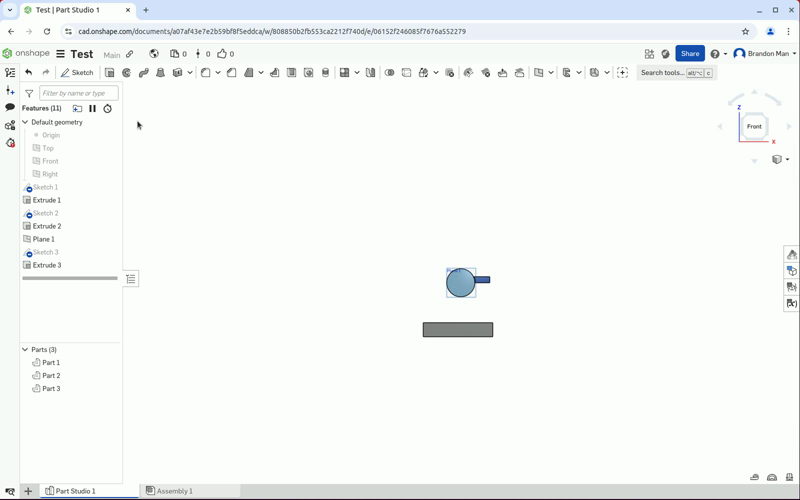
mouse_move(73, 189)
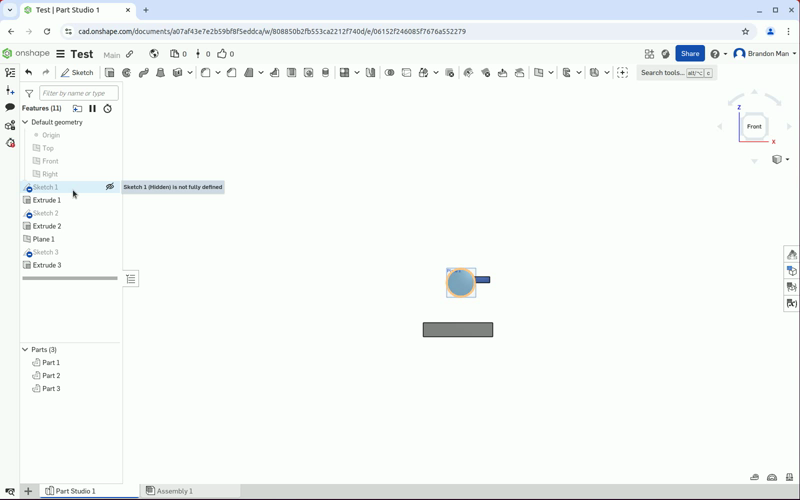
click(73, 189)
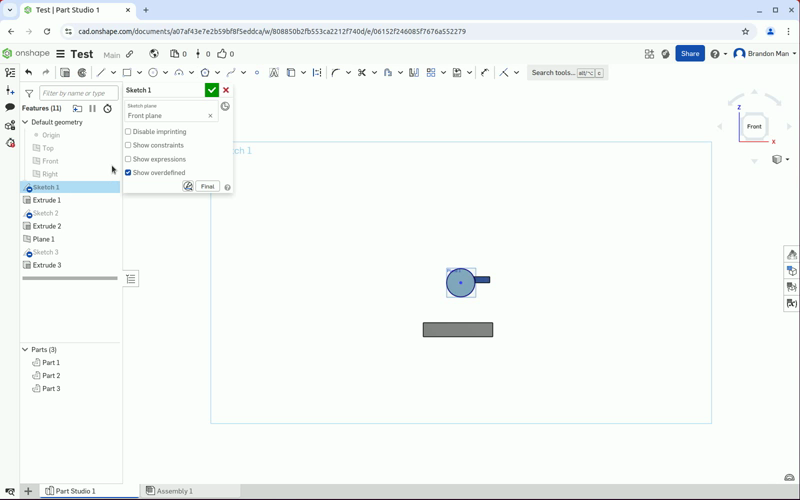
mouse_move(229, 92)
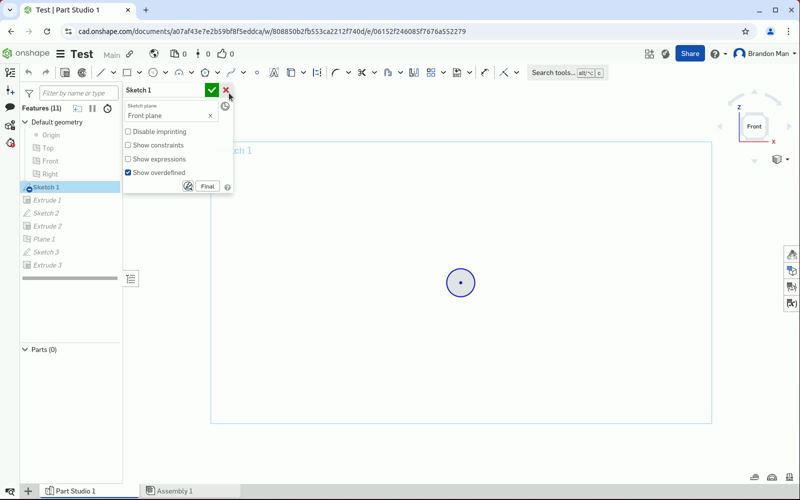
click(229, 92)
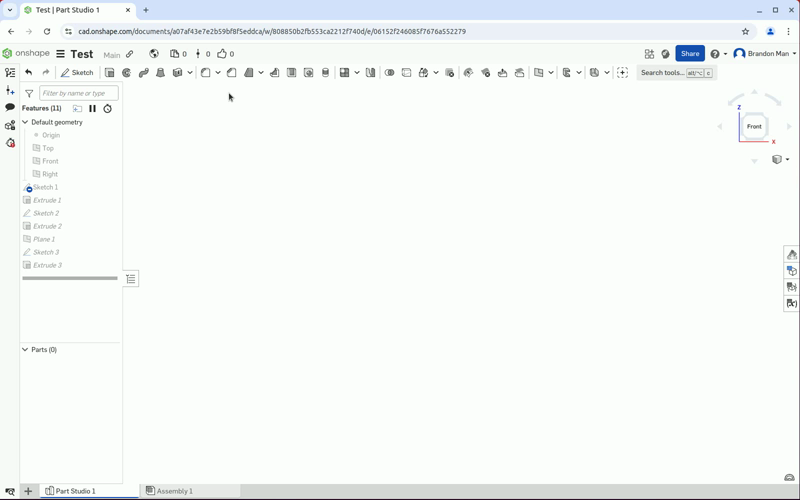
key(shift+s)
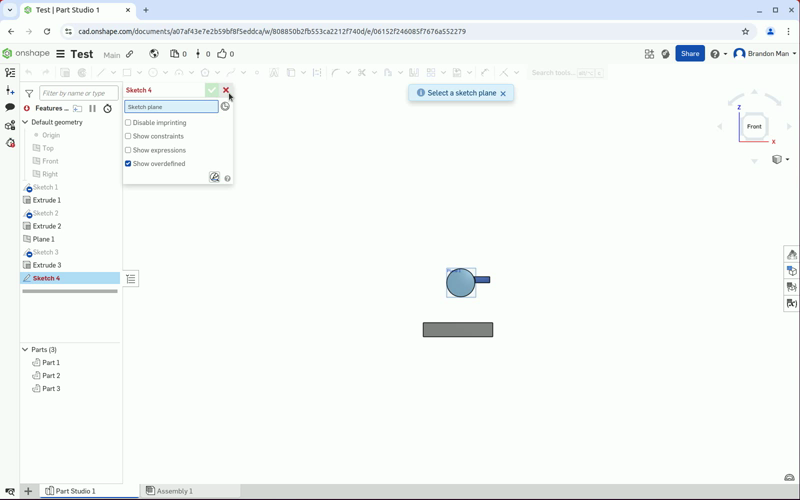
mouse_move(73, 241)
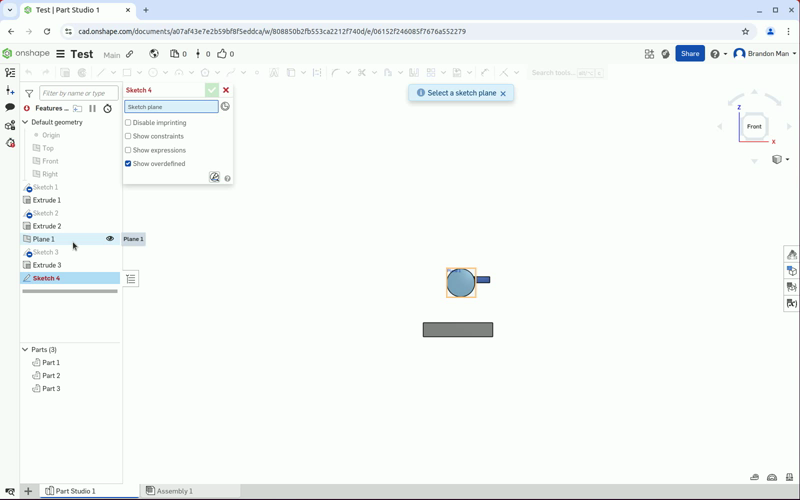
click(73, 241)
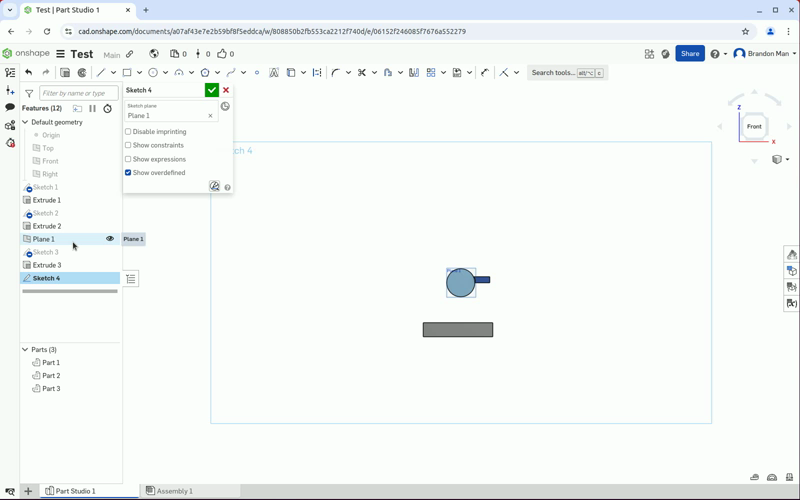
mouse_move(73, 352)
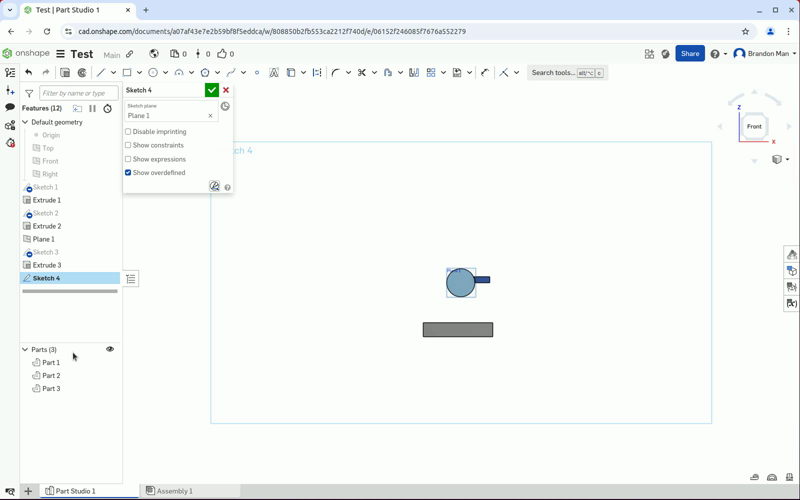
key(y)
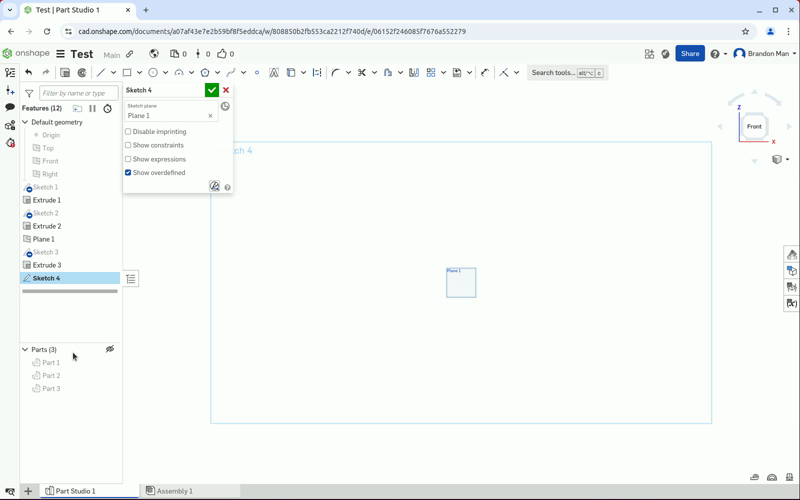
key(l)
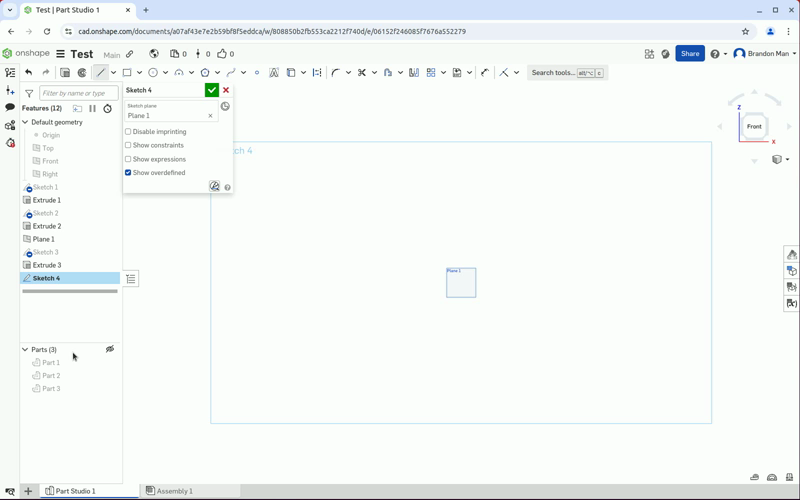
key_down(shift)
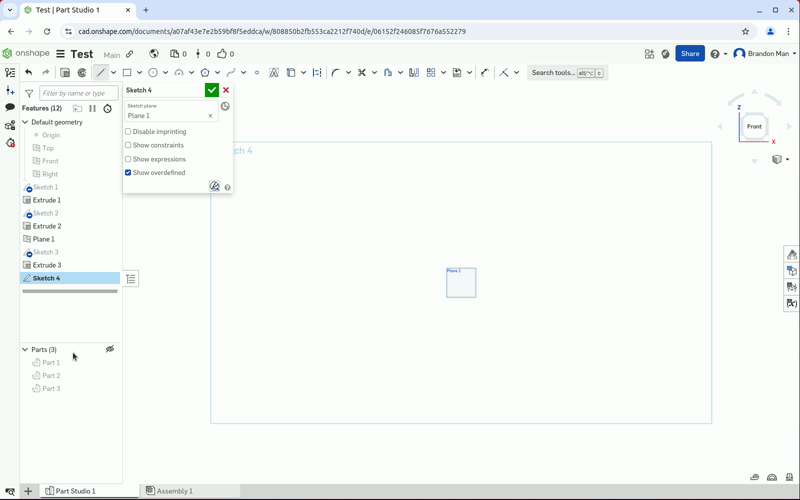
mouse_move(460, 282)
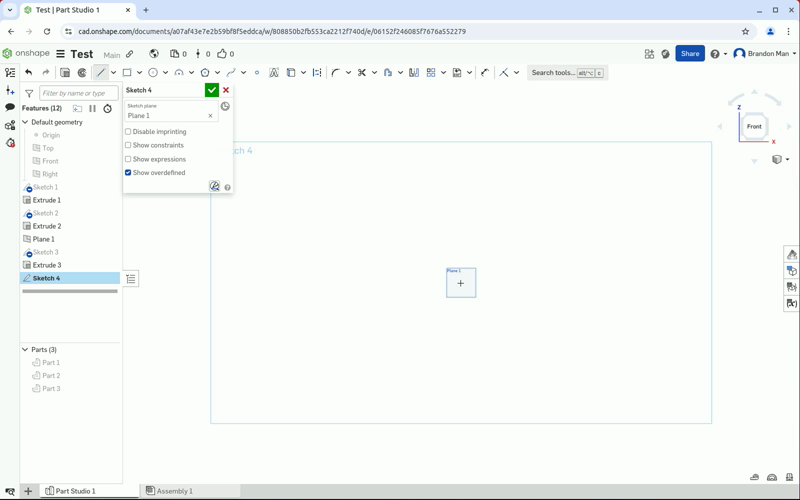
click(460, 282)
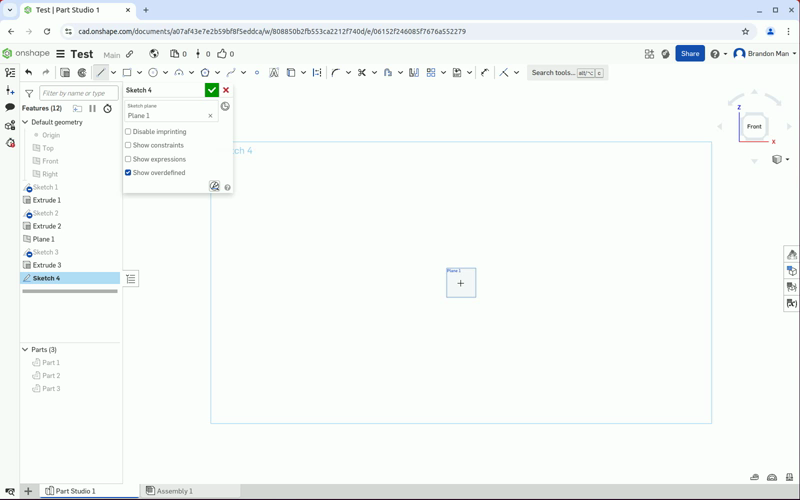
key_up(shift)
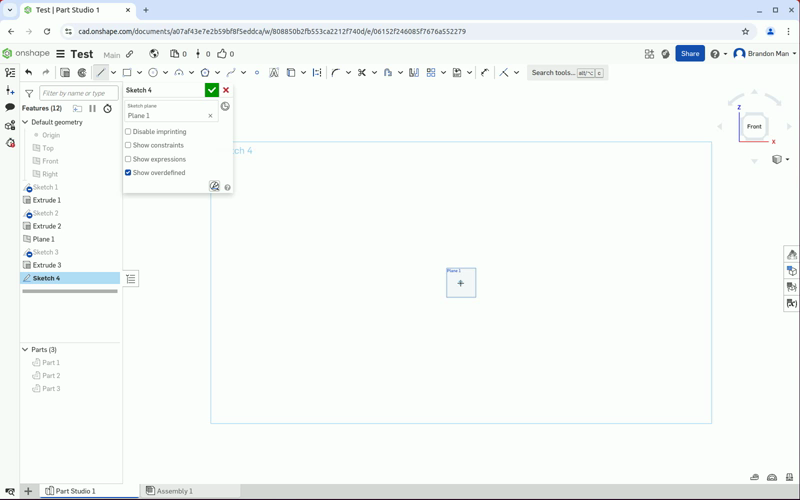
key_down(shift)
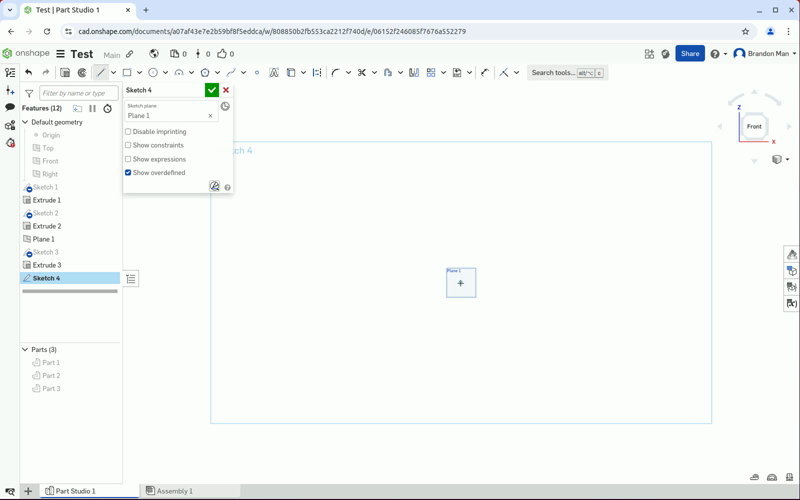
mouse_move(490, 282)
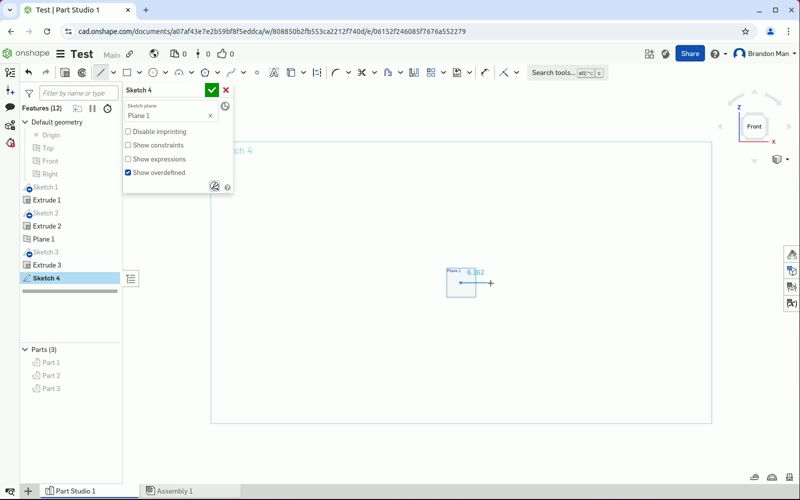
mouse_move(475, 282)
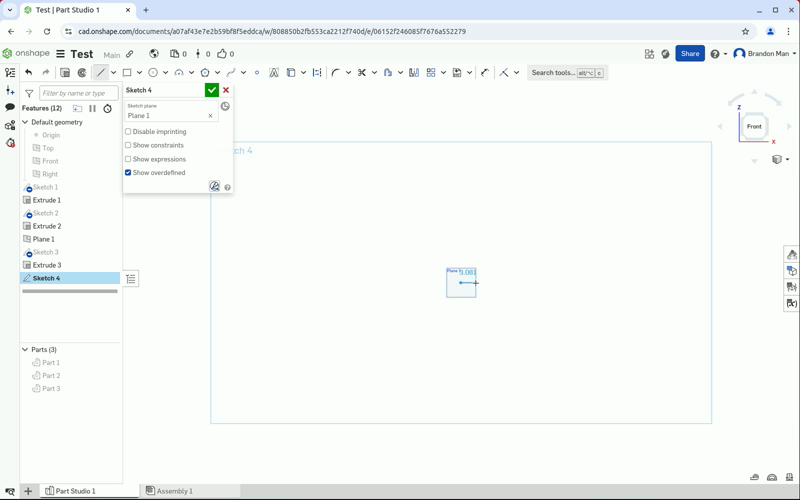
click(475, 282)
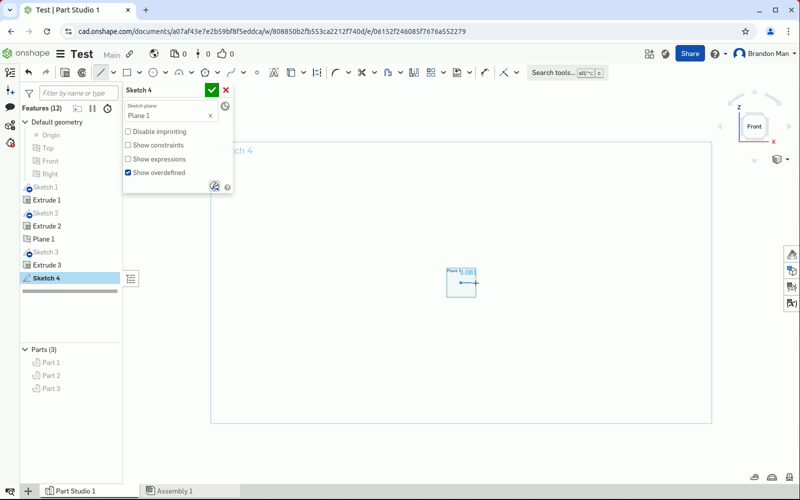
key_up(shift)
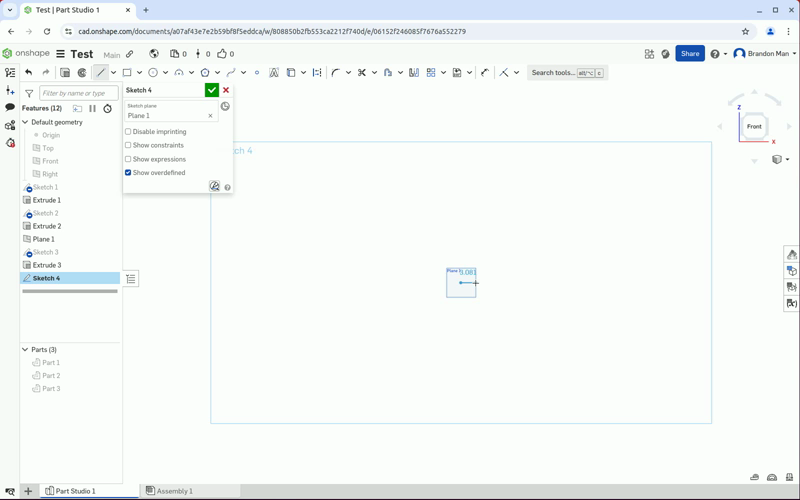
key(esc)
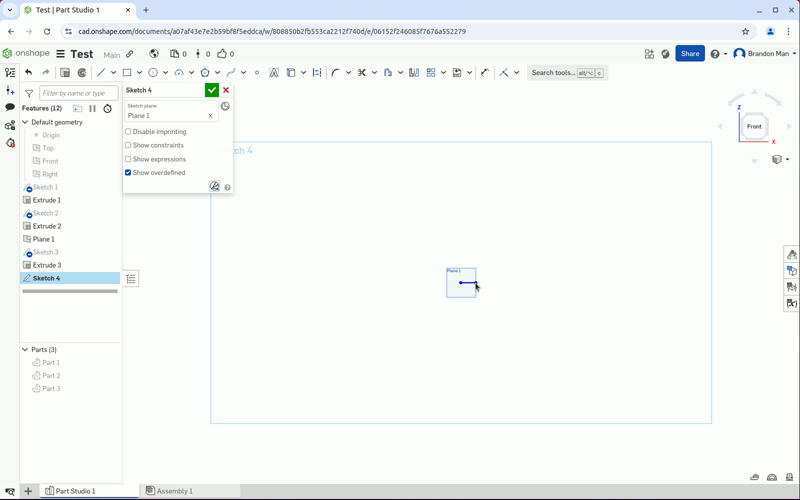
key(a)
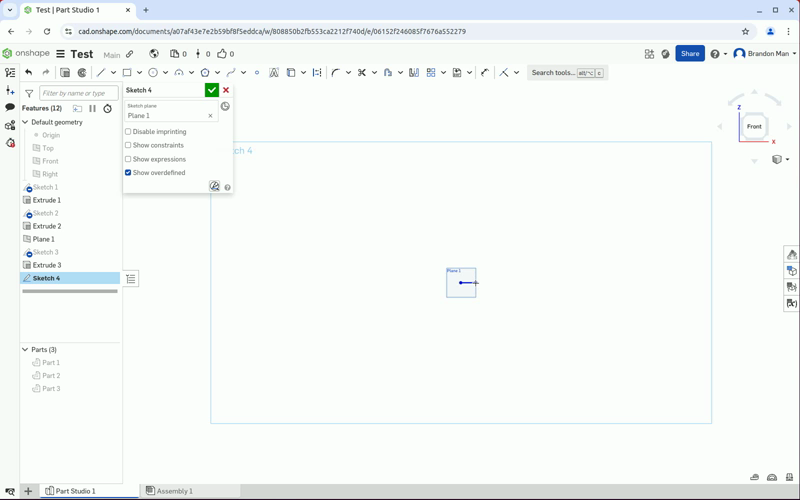
mouse_move(475, 282)
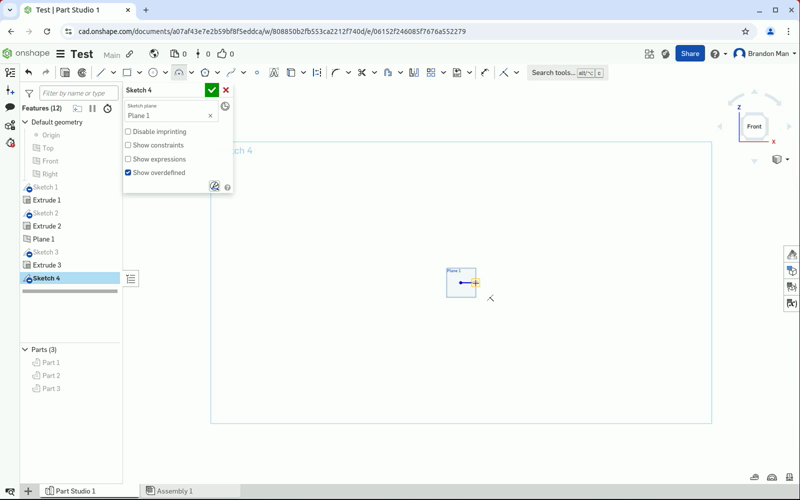
click(475, 282)
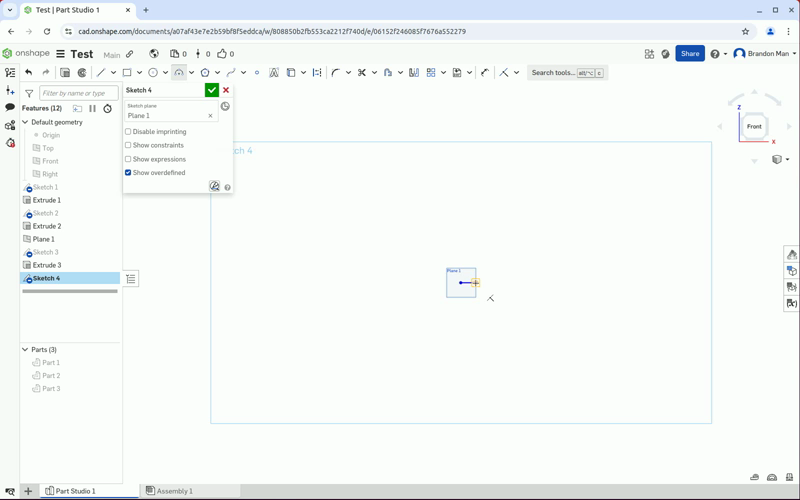
key_down(shift)
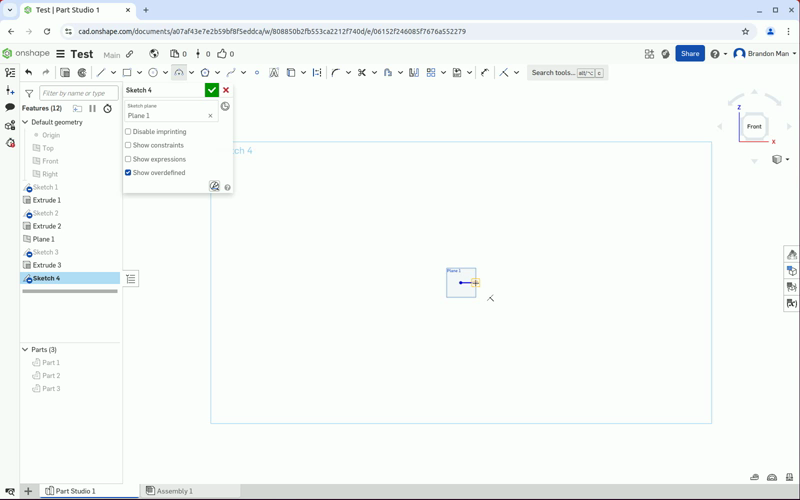
mouse_move(474, 276)
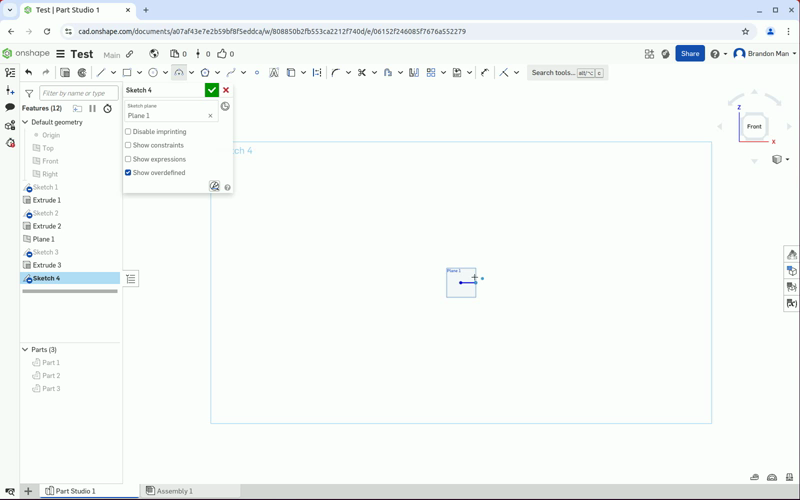
scroll(6)
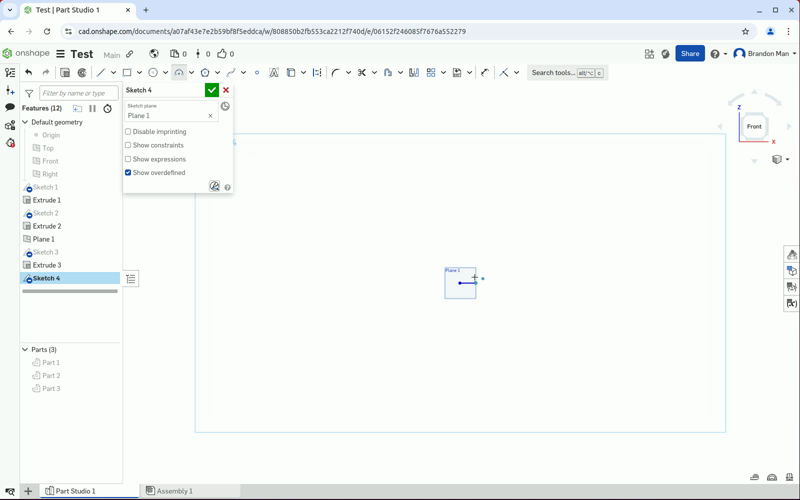
scroll(6)
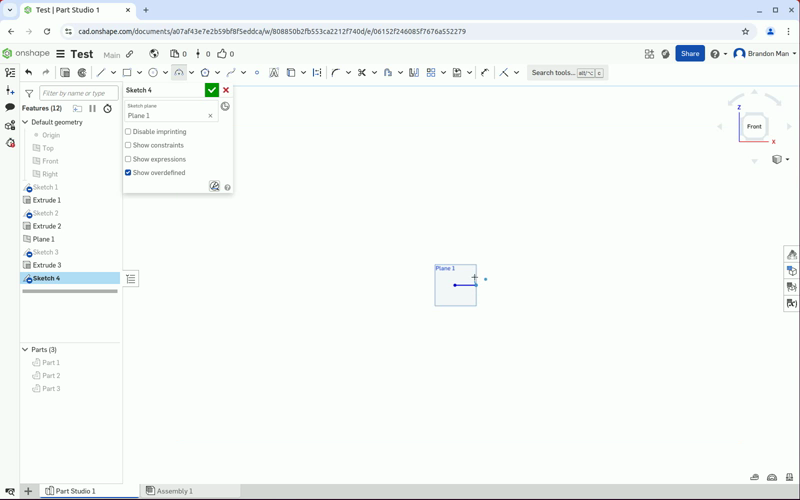
scroll(6)
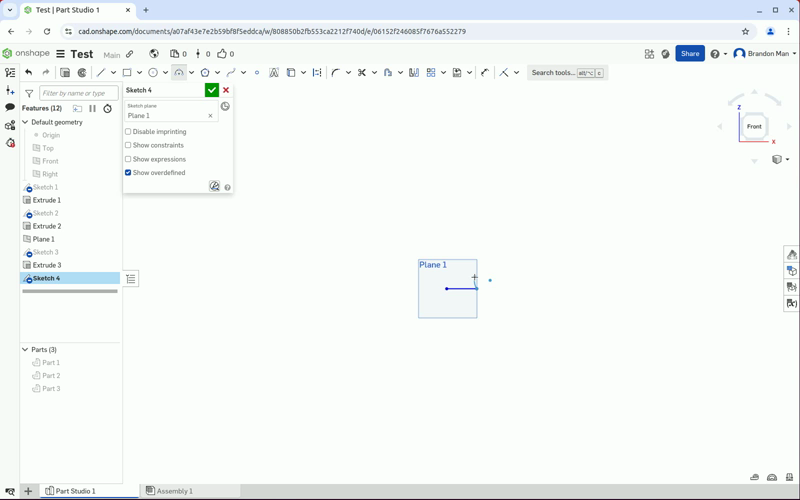
scroll(6)
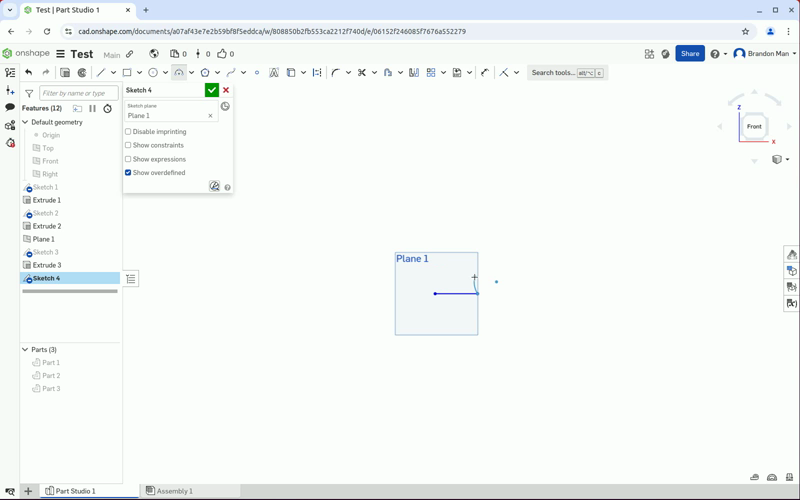
scroll(6)
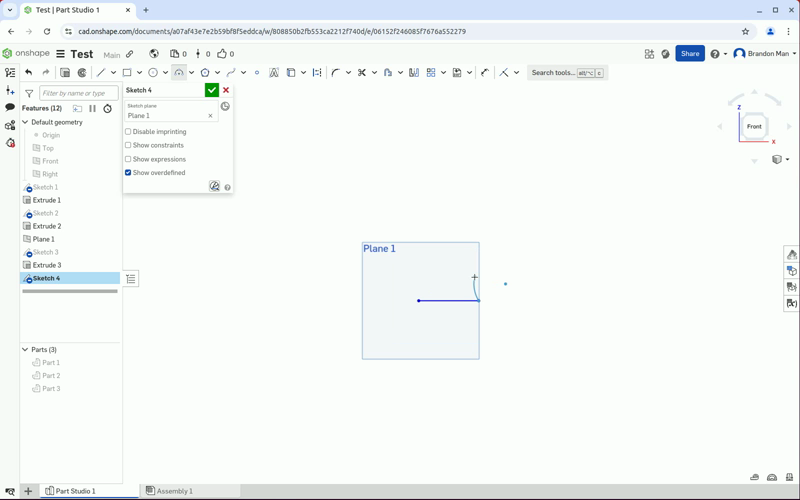
scroll(6)
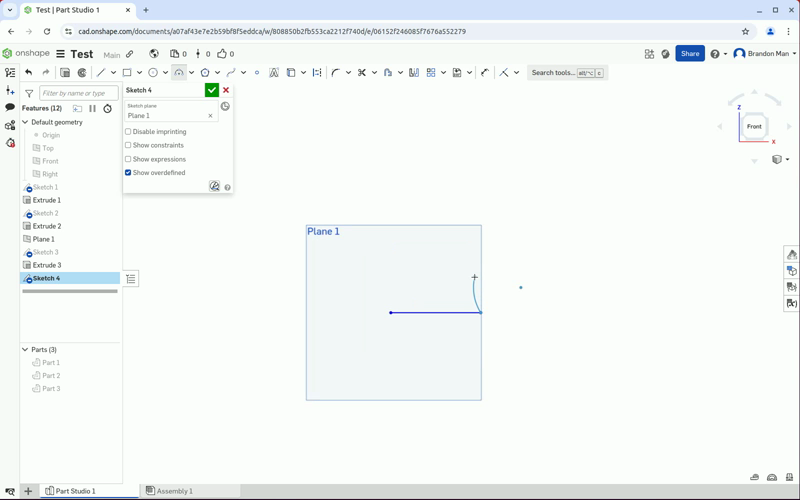
scroll(6)
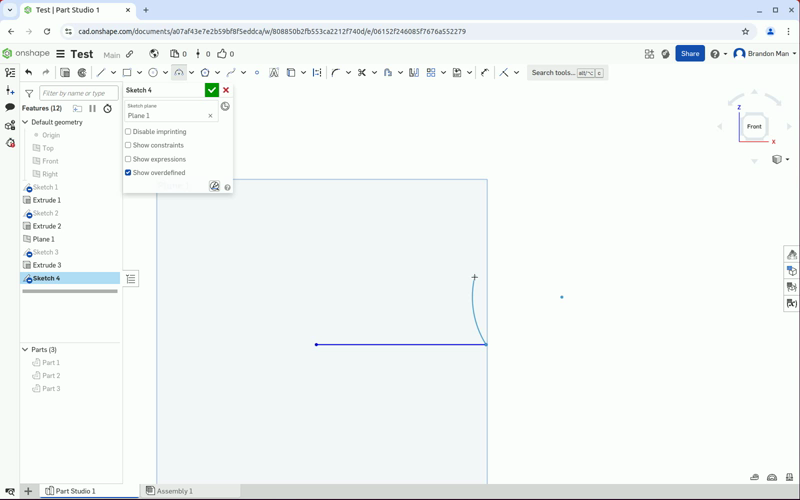
click(474, 276)
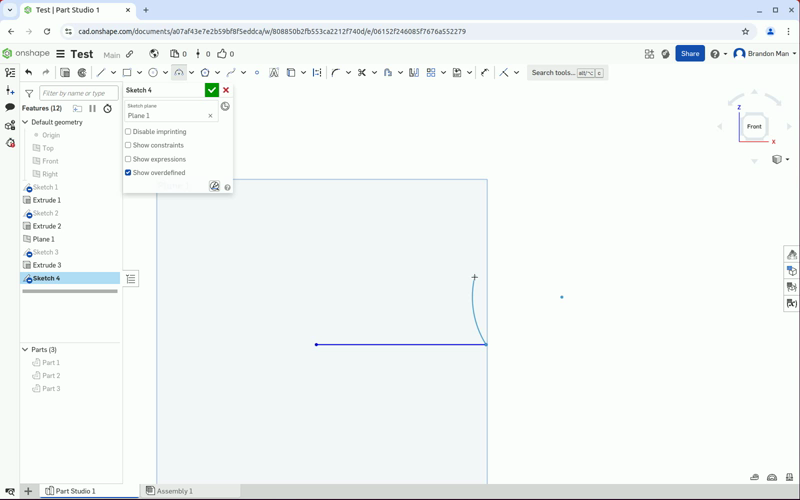
scroll(-6)
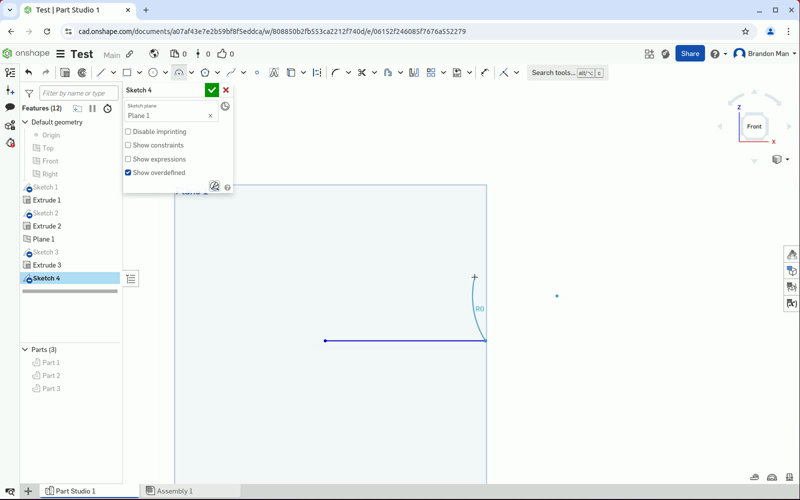
scroll(-6)
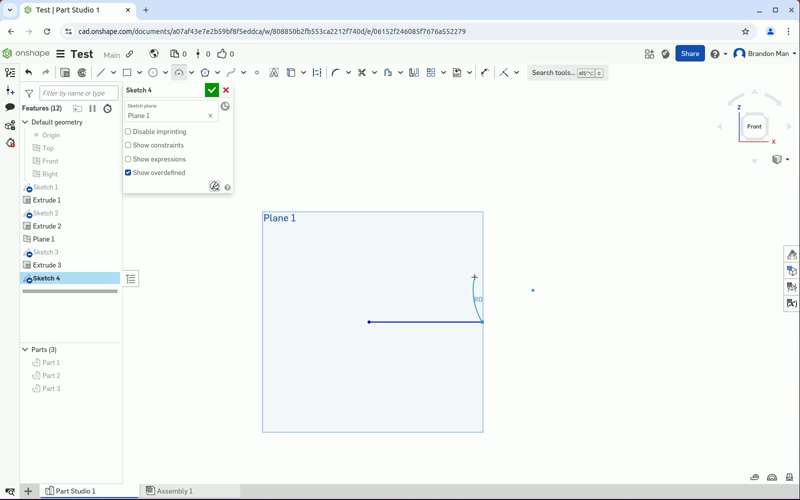
scroll(-6)
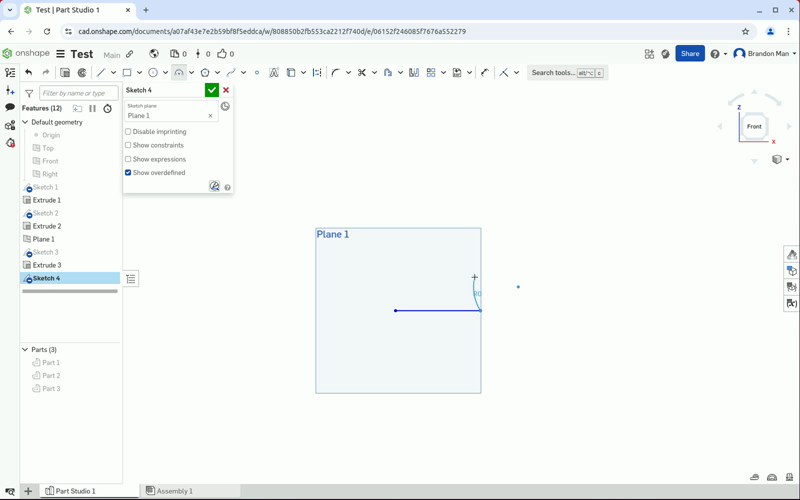
scroll(-6)
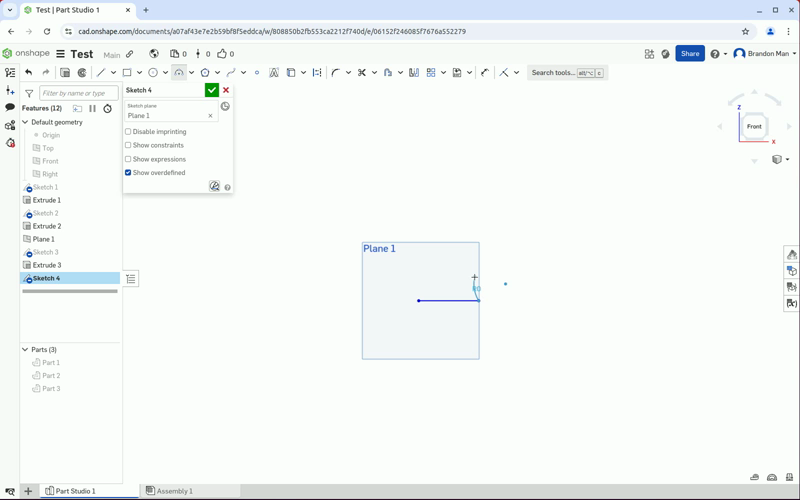
scroll(-6)
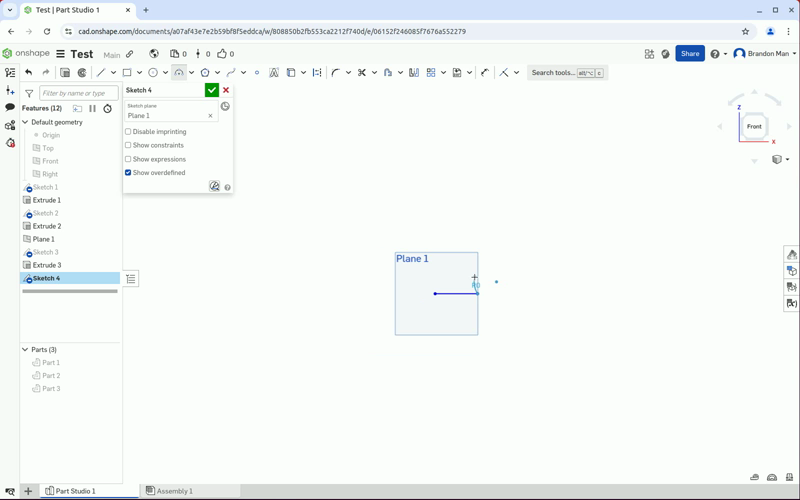
scroll(-6)
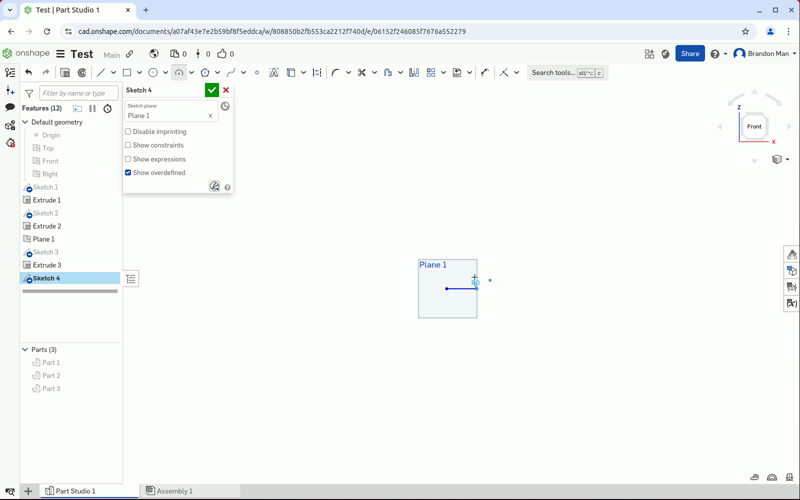
scroll(-6)
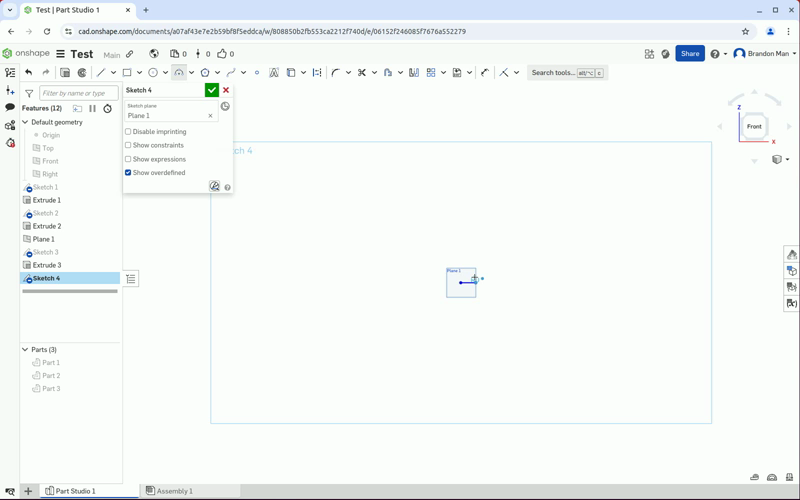
mouse_move(476, 279)
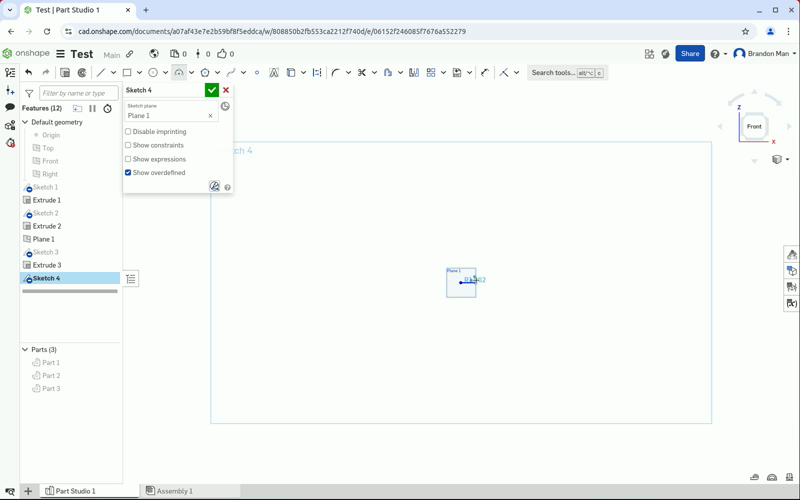
scroll(6)
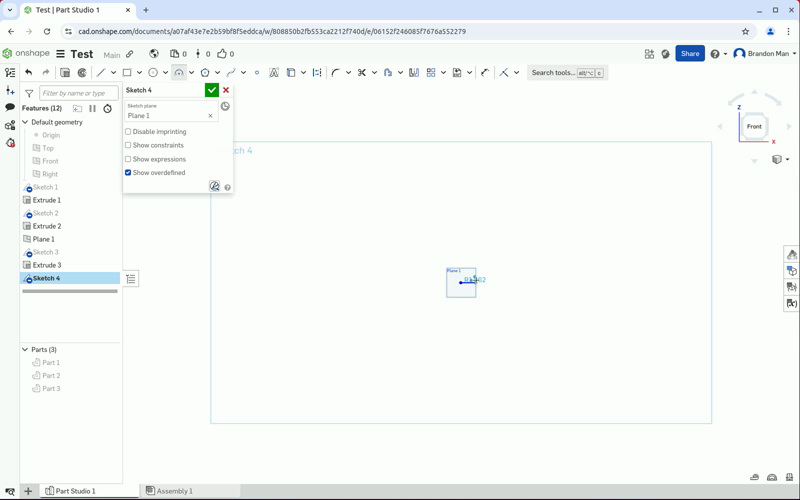
scroll(6)
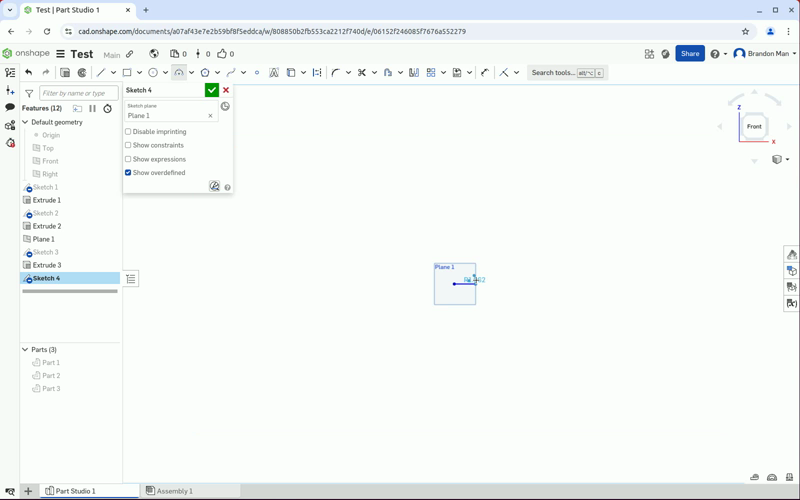
scroll(6)
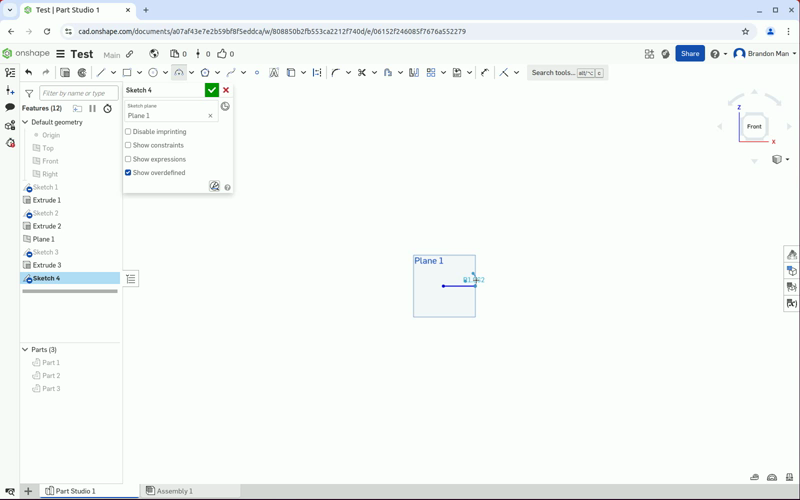
scroll(6)
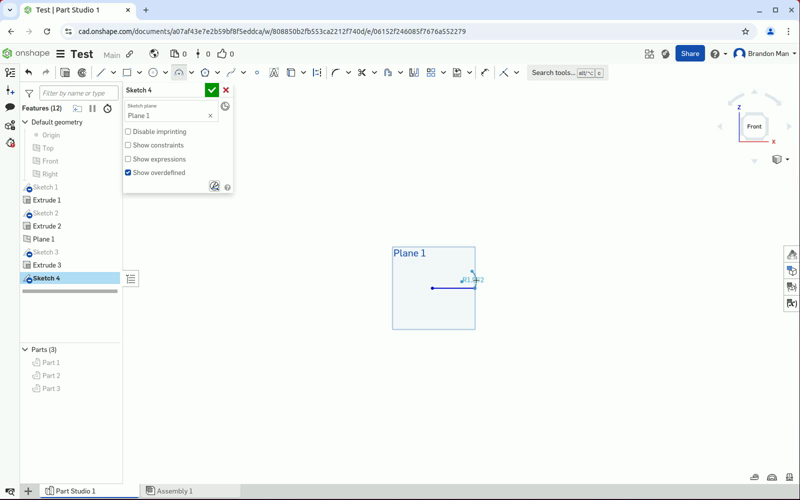
scroll(6)
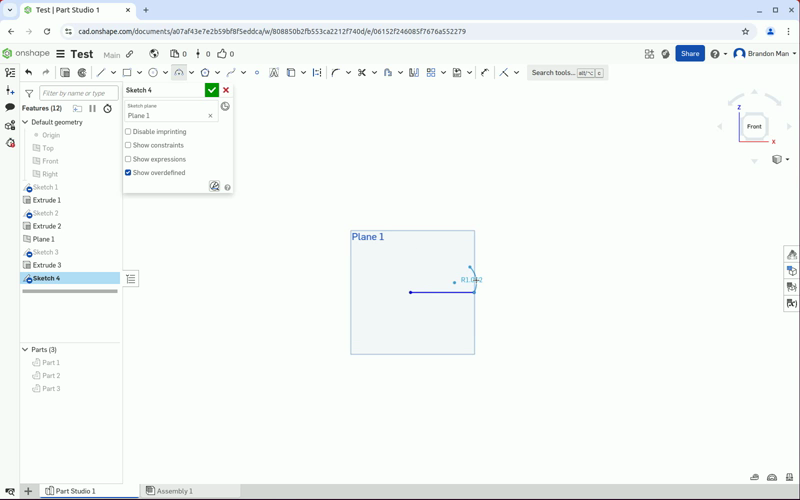
scroll(6)
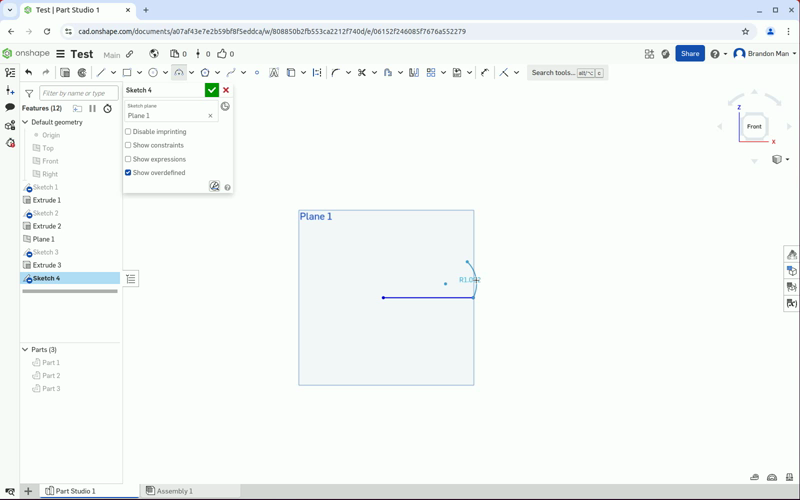
scroll(6)
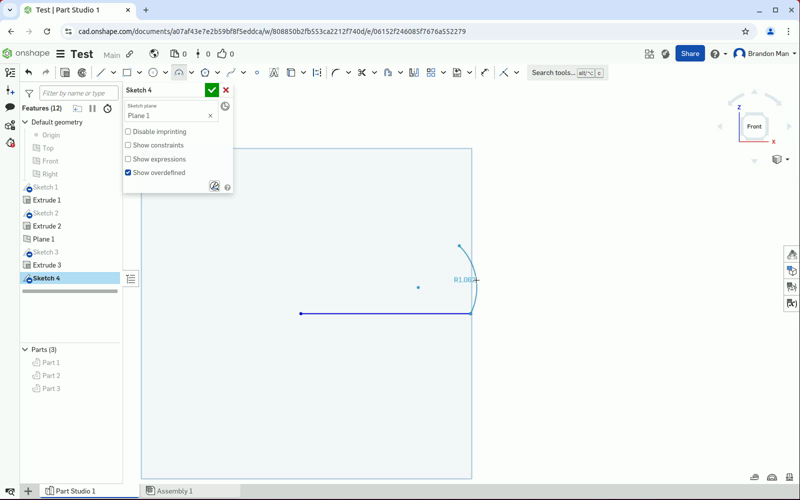
click(476, 279)
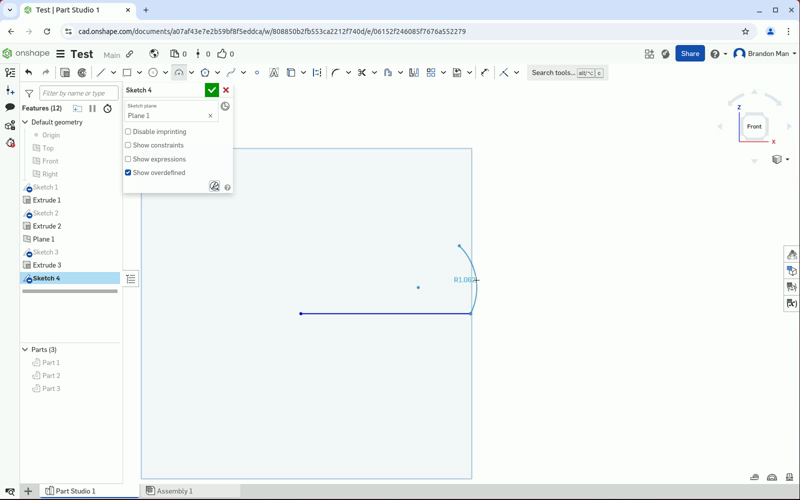
scroll(-6)
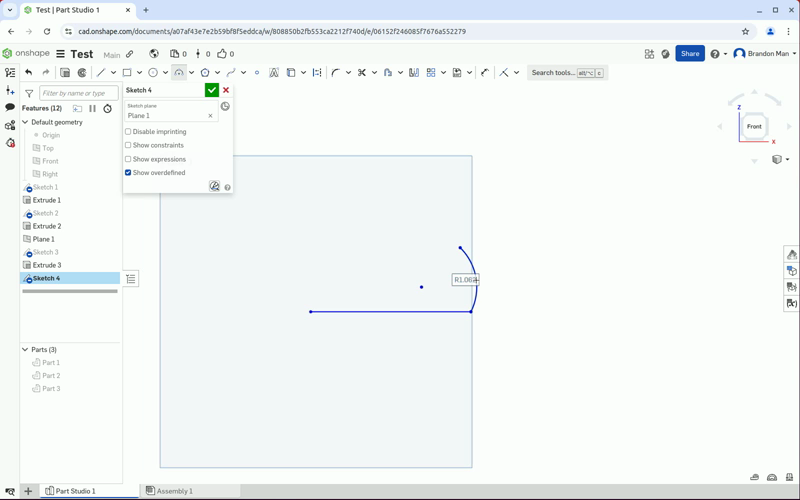
scroll(-6)
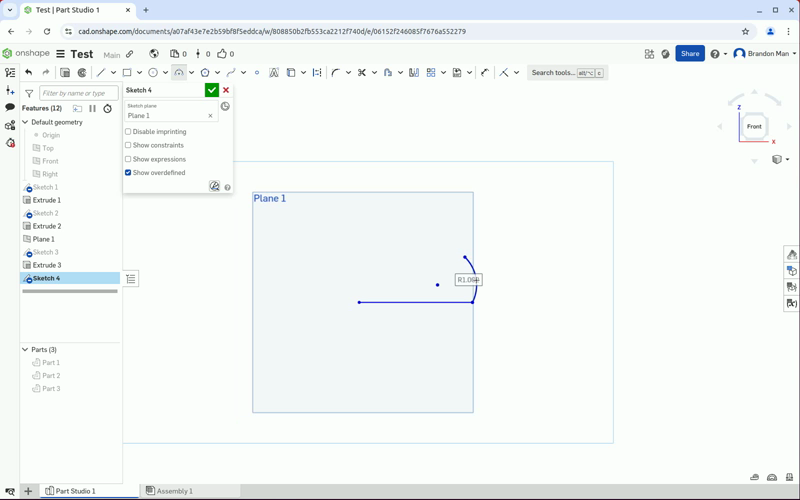
scroll(-6)
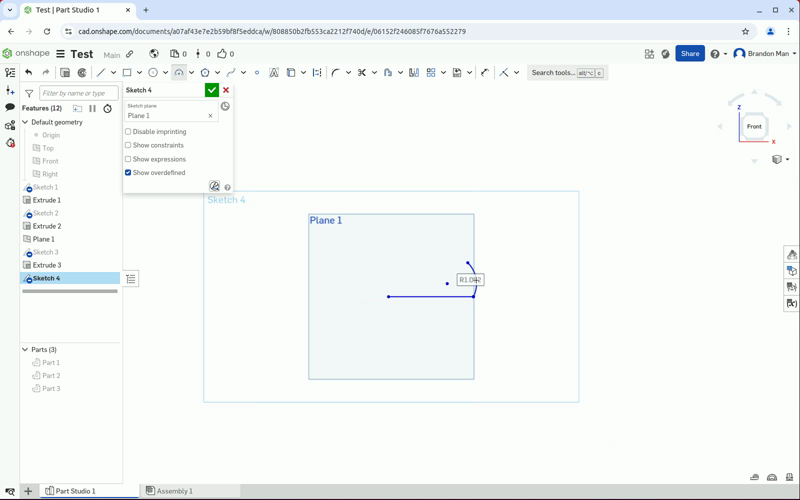
scroll(-6)
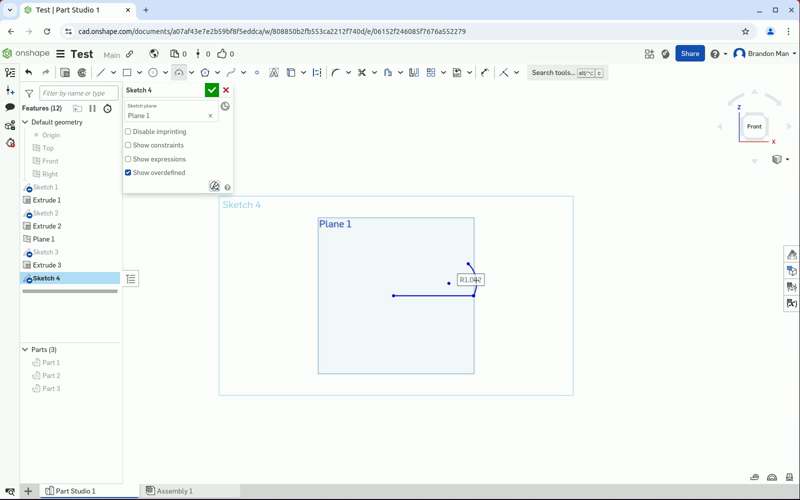
scroll(-6)
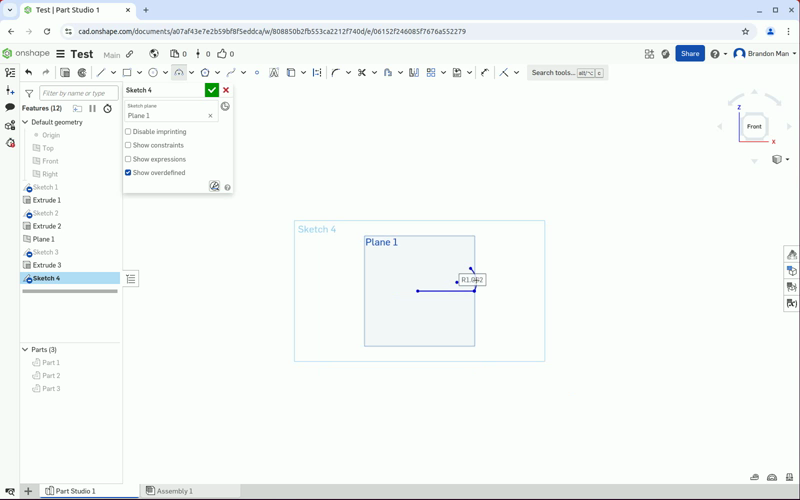
scroll(-6)
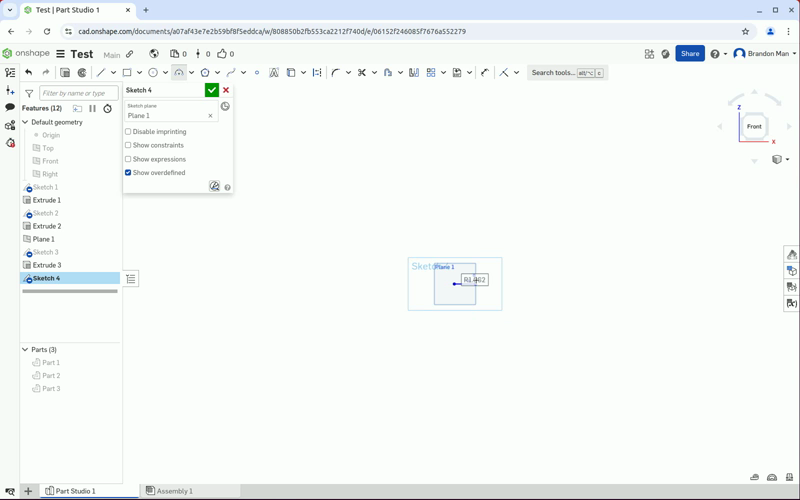
scroll(-6)
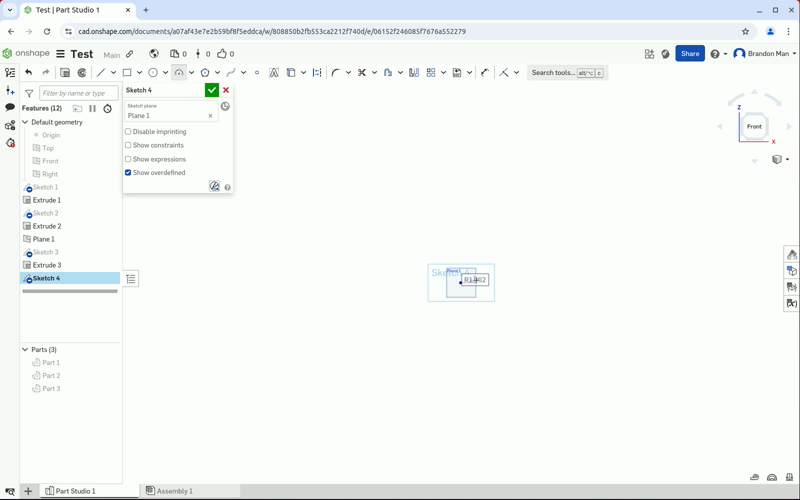
key_up(shift)
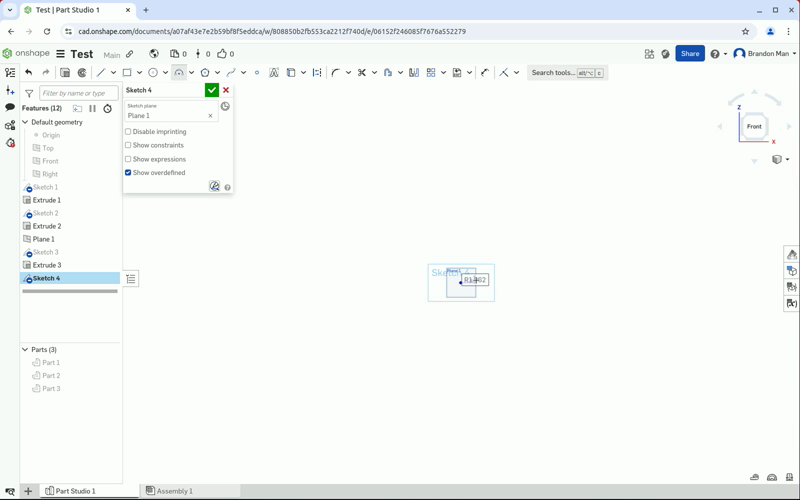
key(esc)
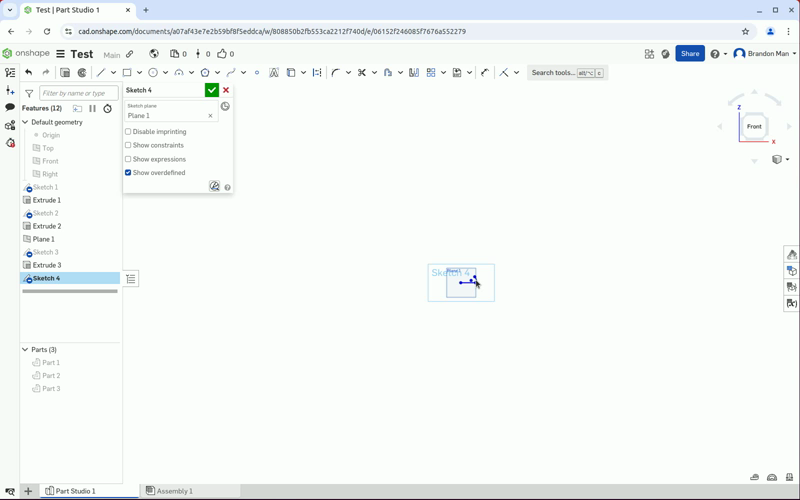
key(l)
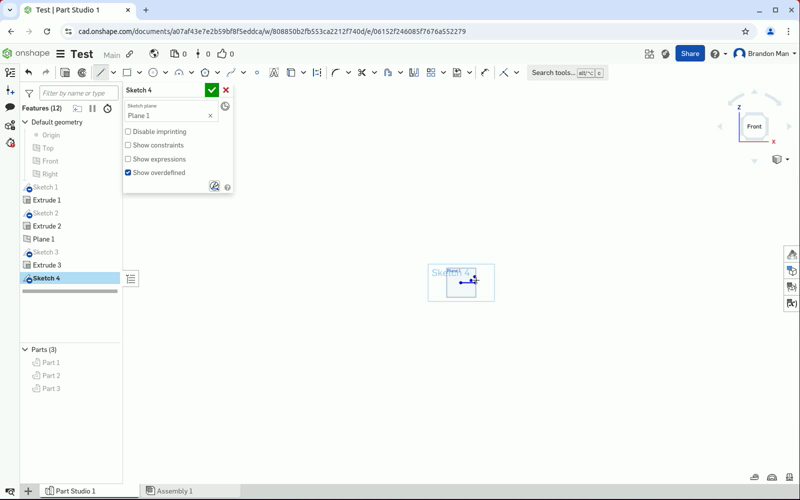
mouse_move(474, 276)
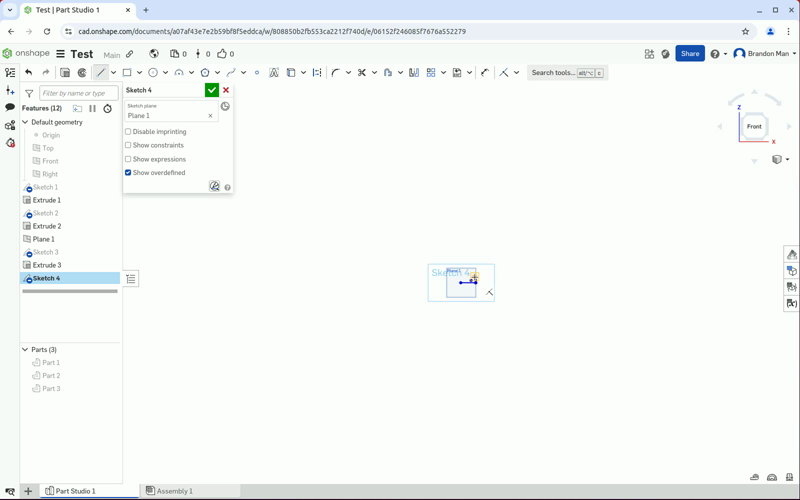
scroll(6)
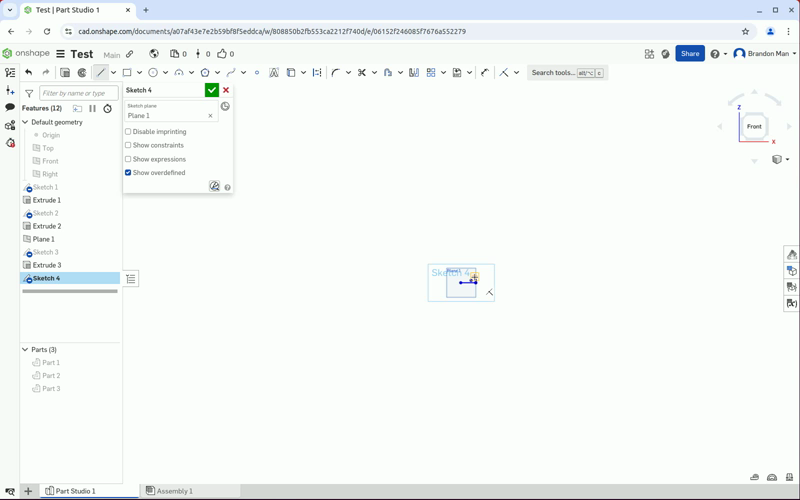
scroll(6)
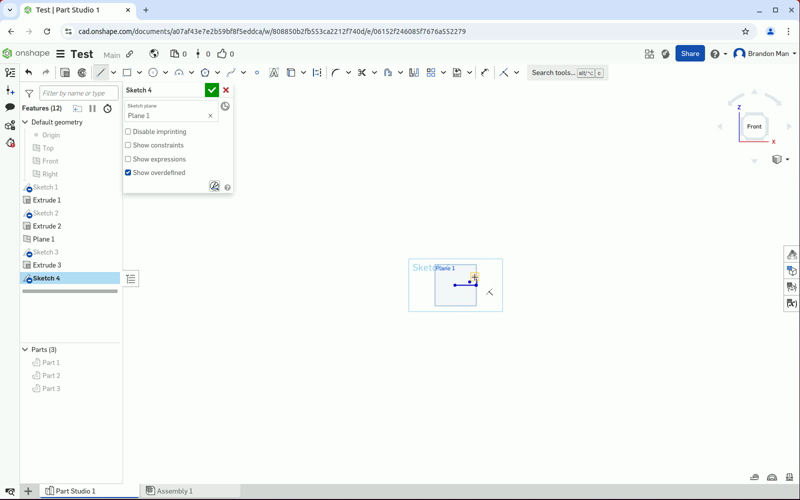
scroll(6)
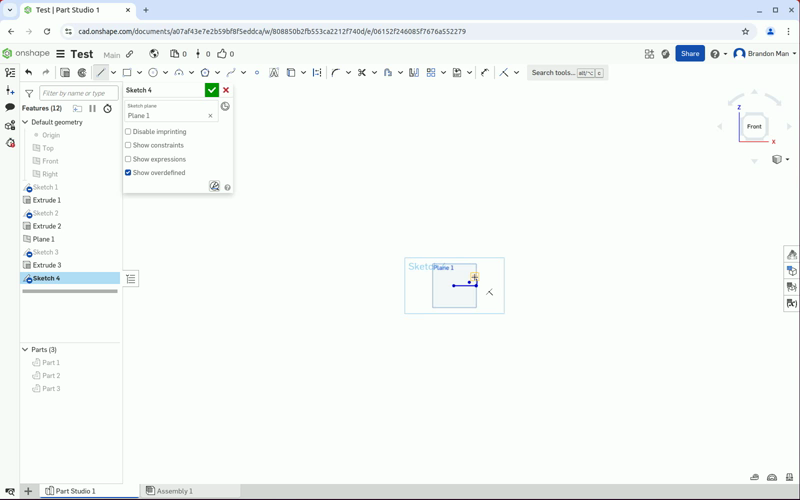
scroll(6)
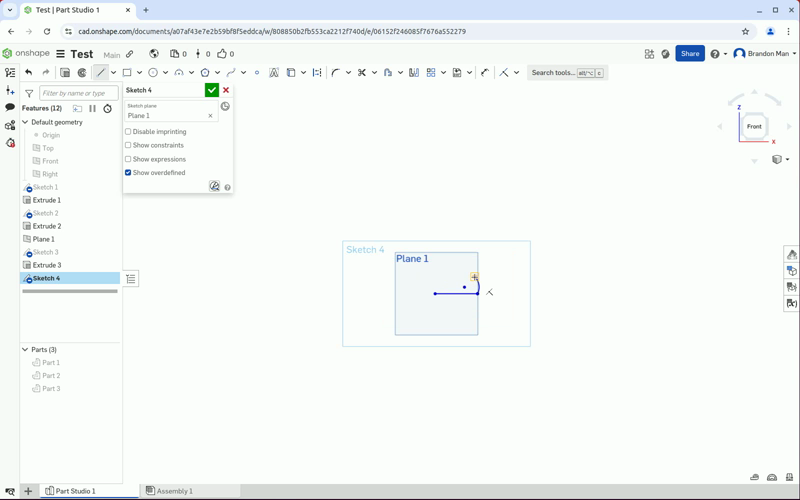
scroll(6)
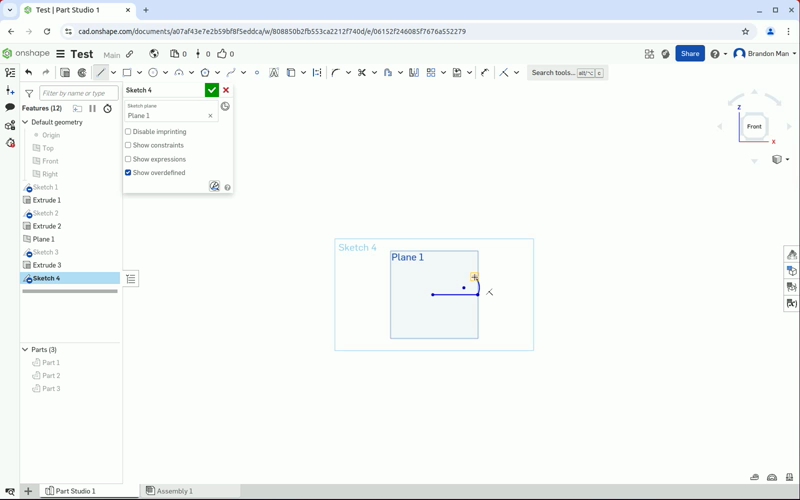
scroll(6)
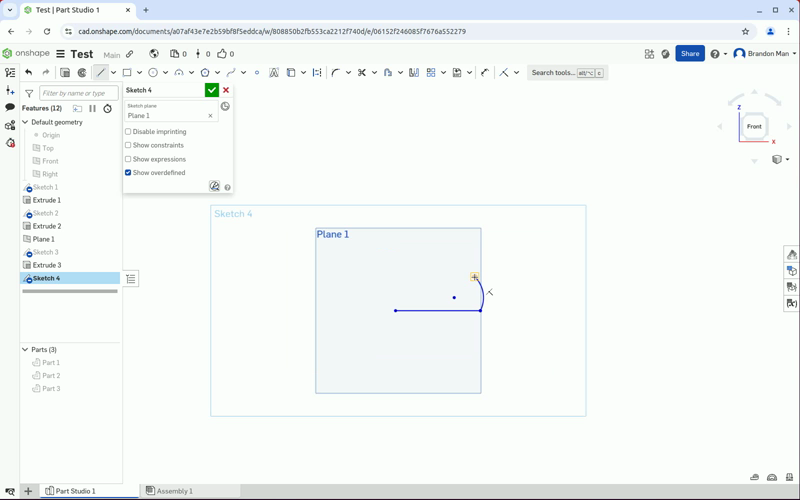
scroll(6)
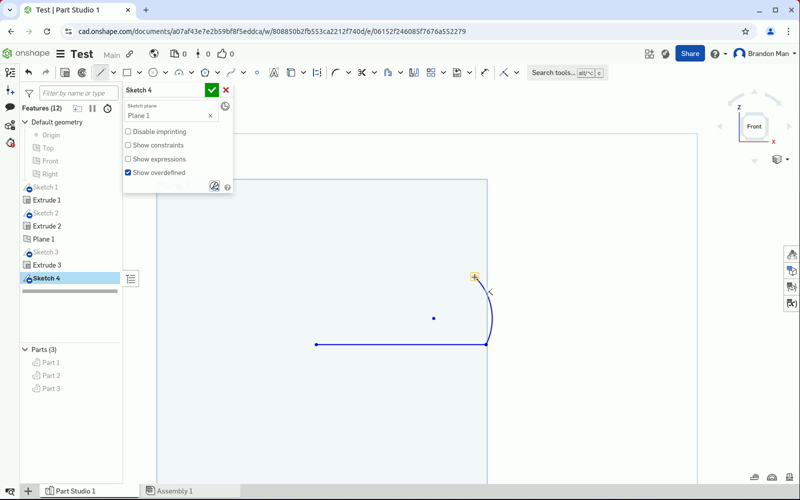
click(474, 276)
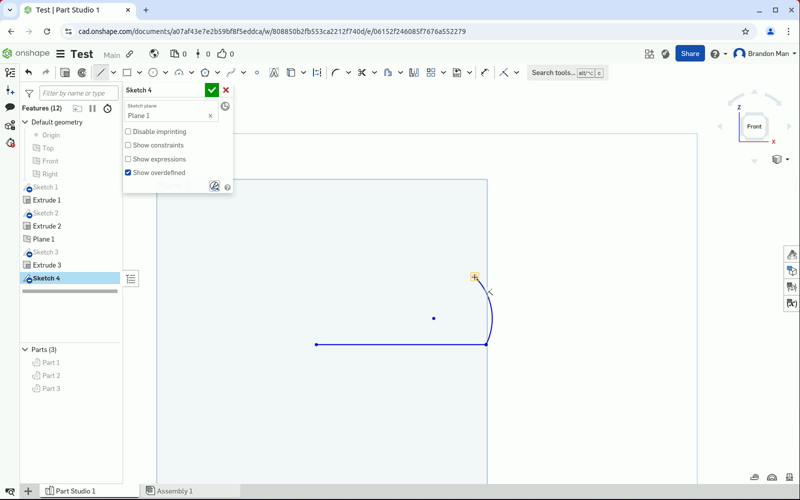
scroll(-6)
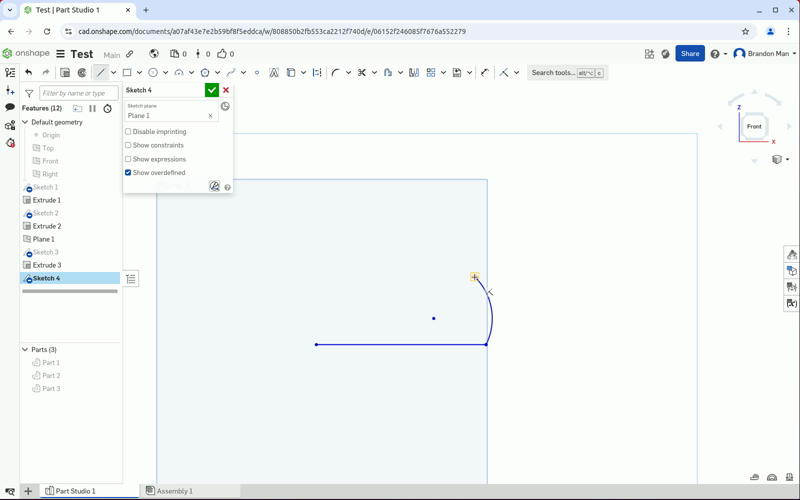
scroll(-6)
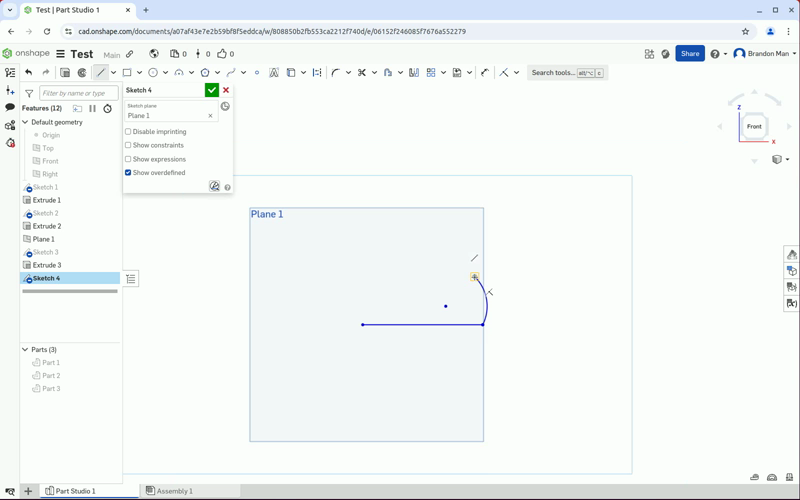
scroll(-6)
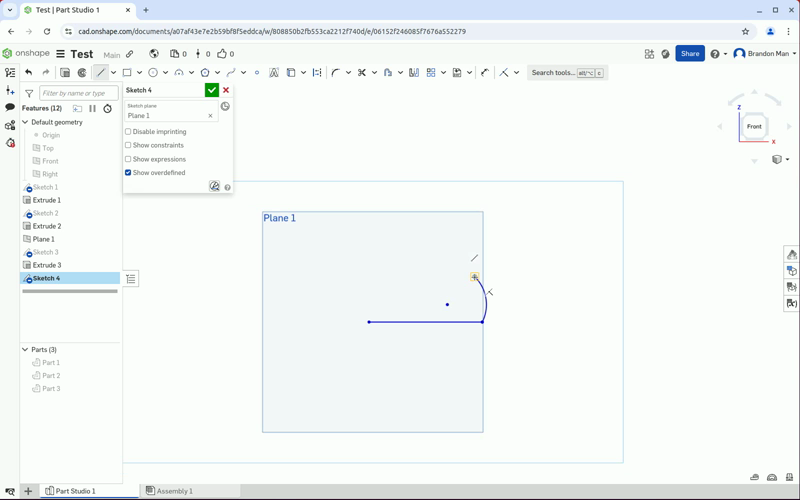
scroll(-6)
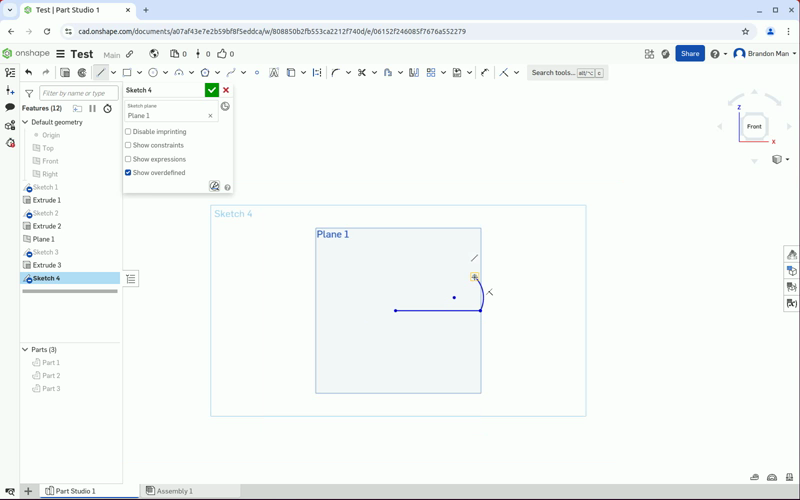
scroll(-6)
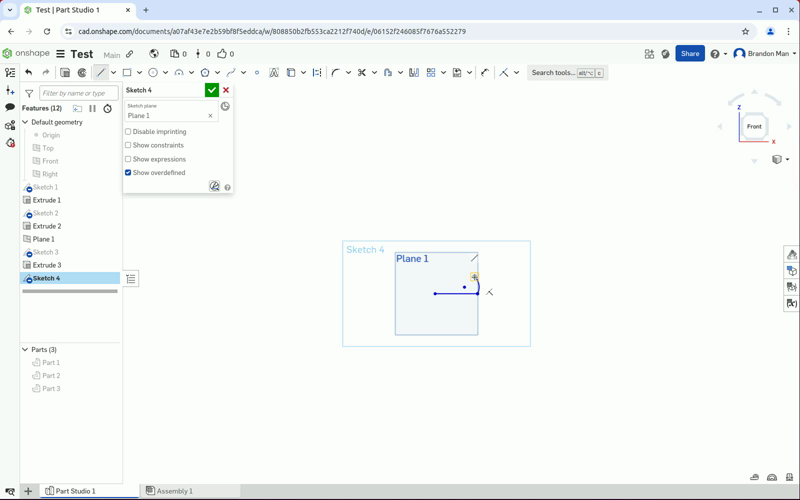
scroll(-6)
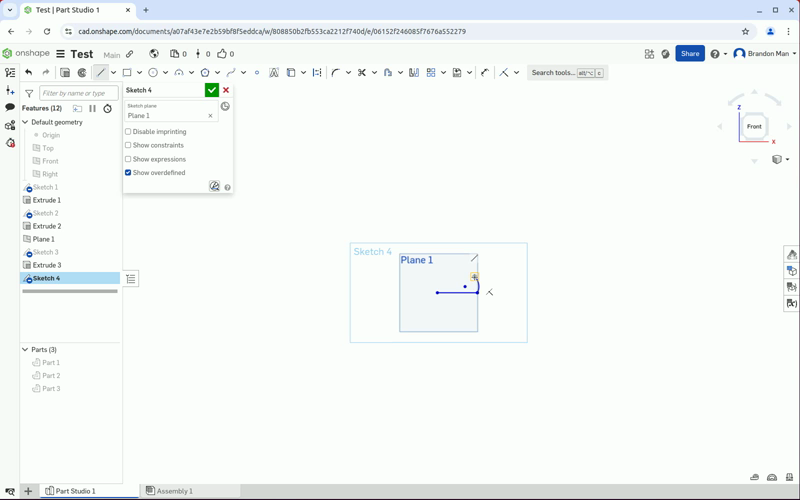
scroll(-6)
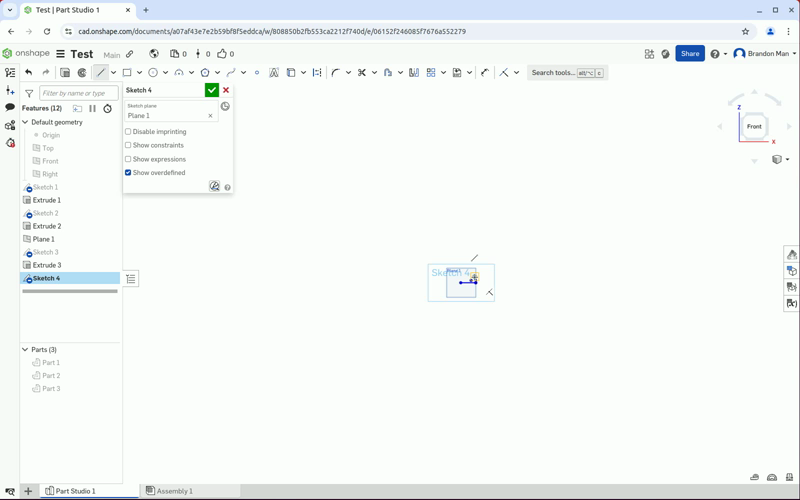
key_down(shift)
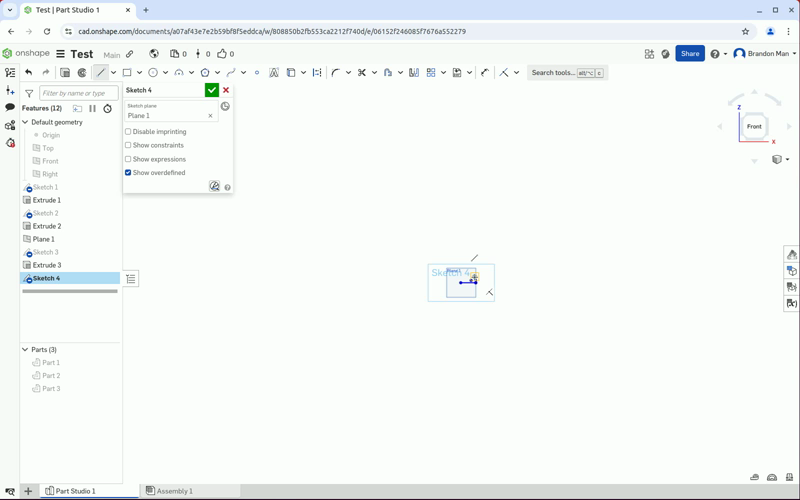
mouse_move(504, 276)
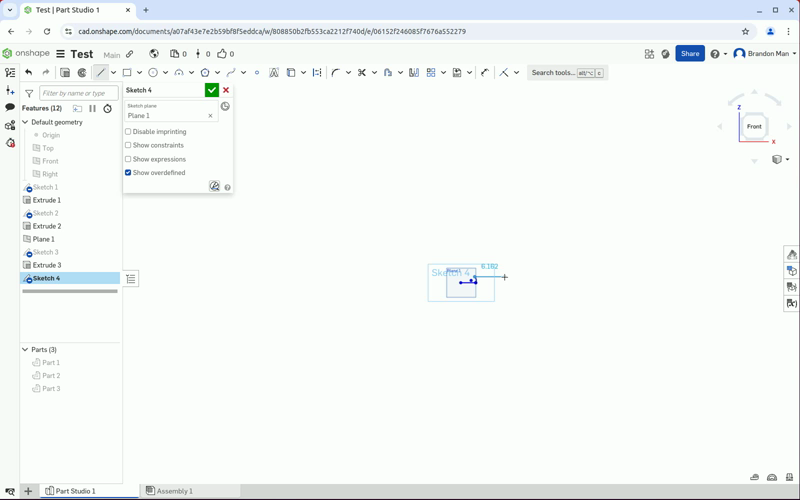
mouse_move(460, 276)
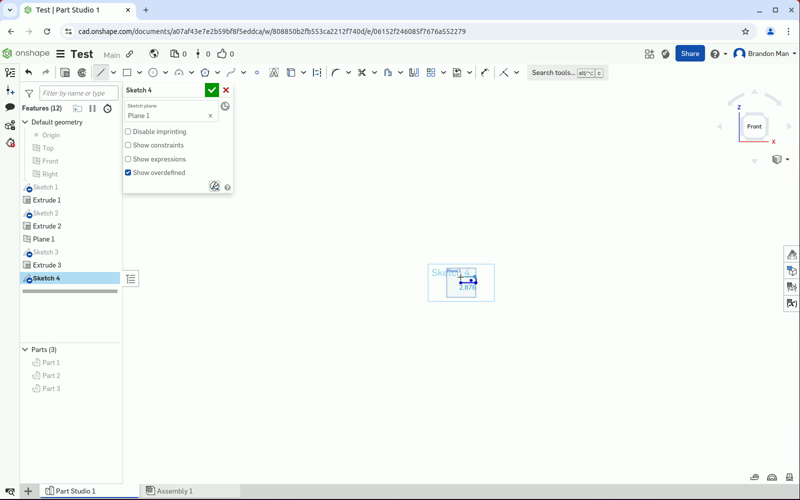
click(460, 276)
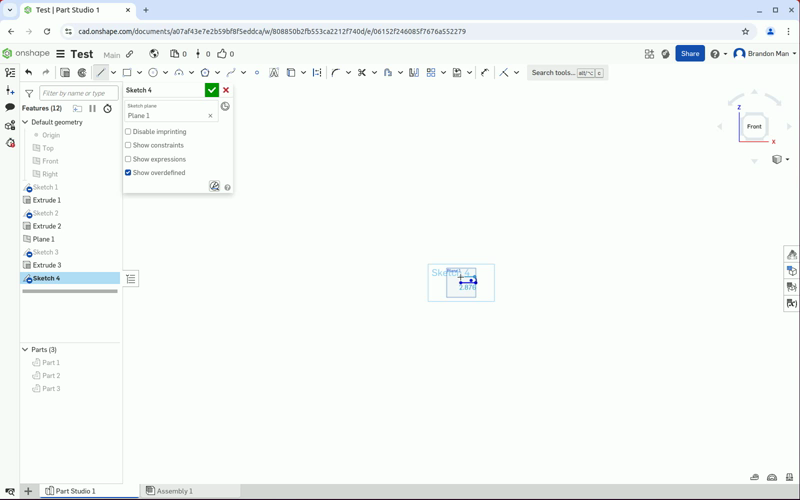
key_up(shift)
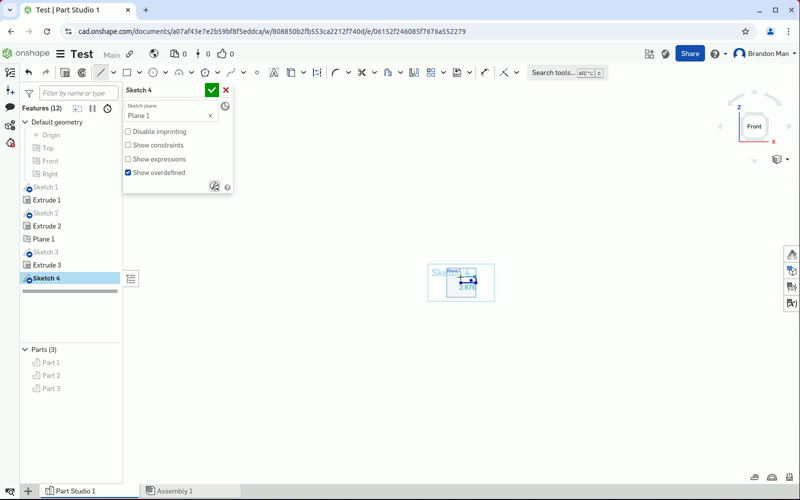
mouse_move(490, 276)
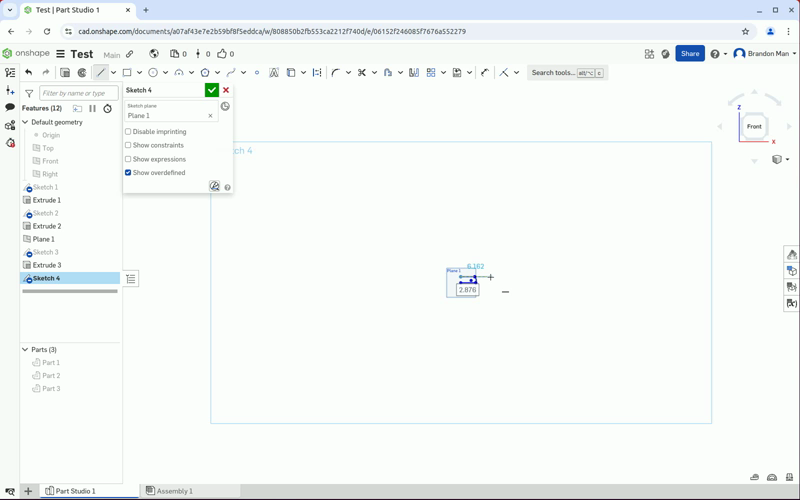
key_down(shift)
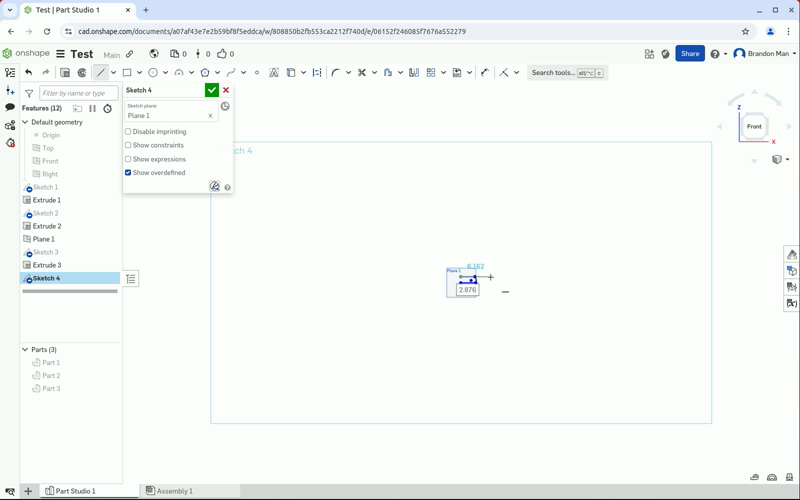
mouse_move(460, 282)
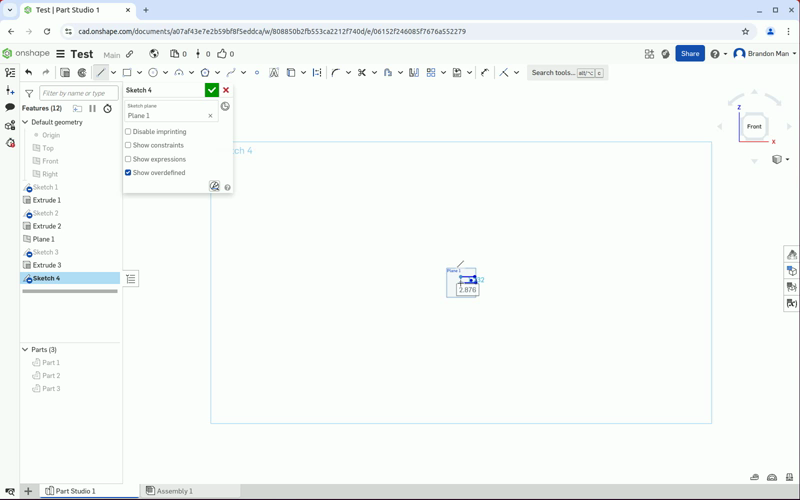
scroll(6)
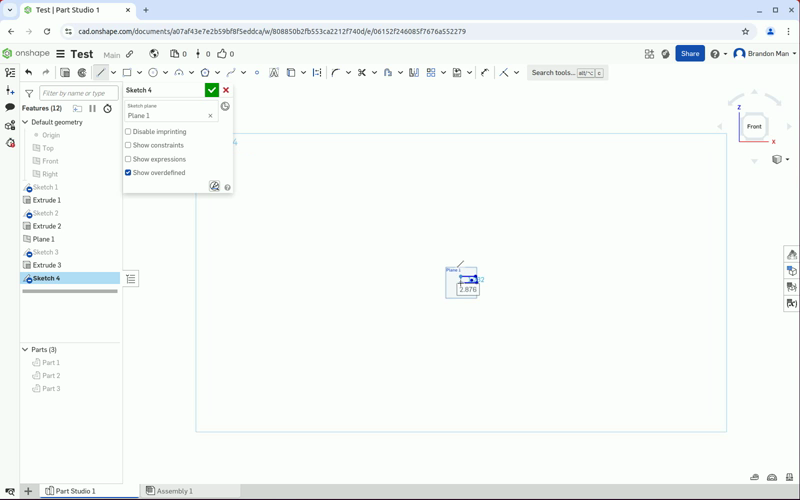
scroll(6)
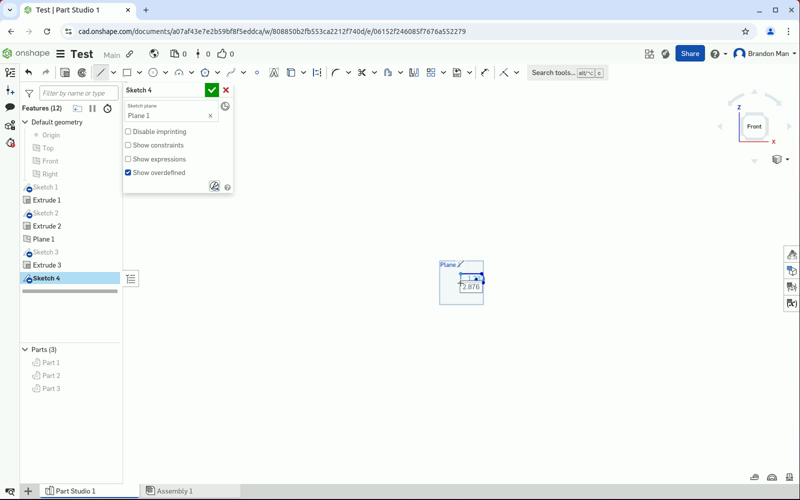
scroll(6)
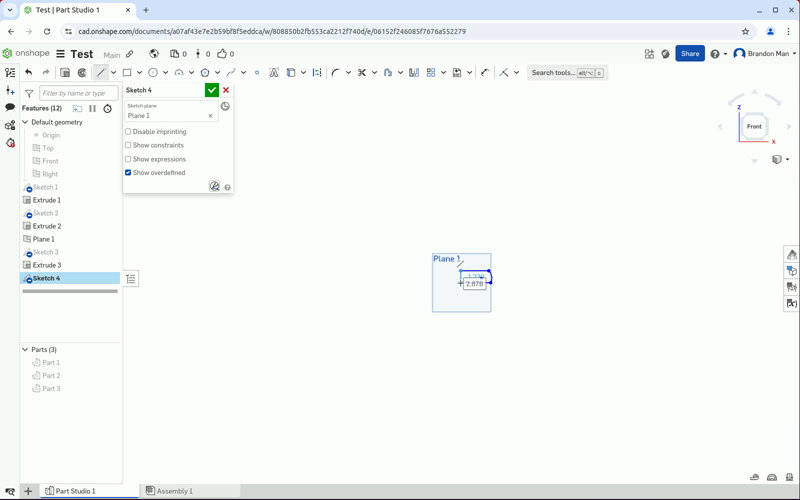
scroll(6)
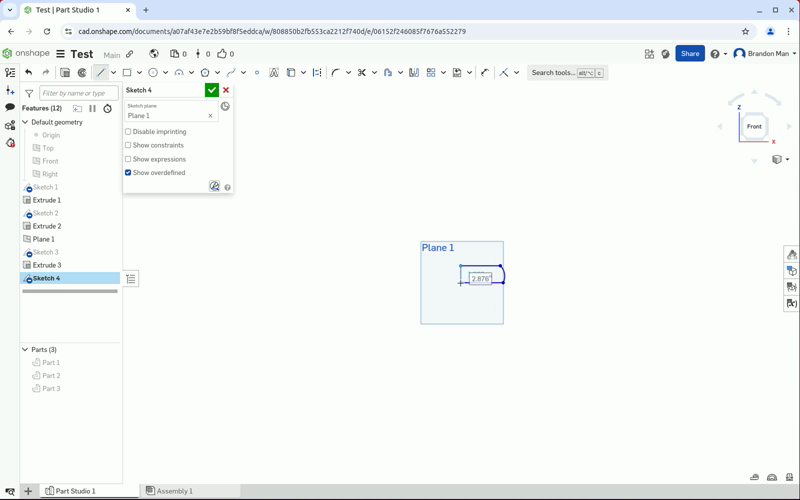
scroll(6)
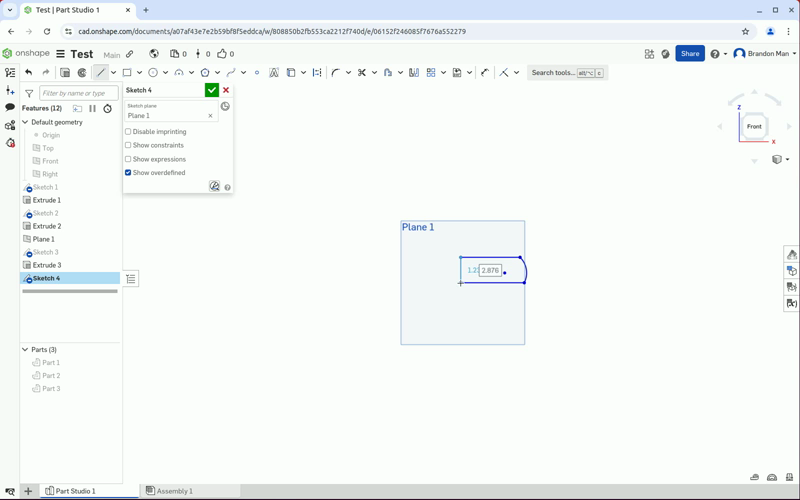
scroll(6)
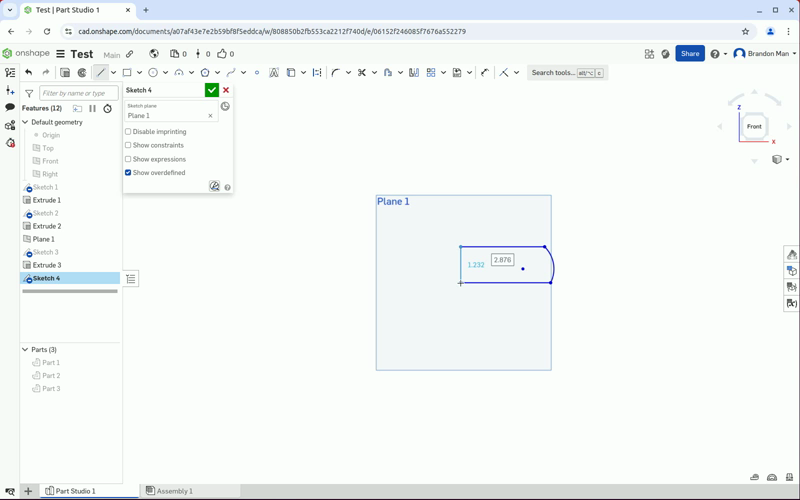
scroll(6)
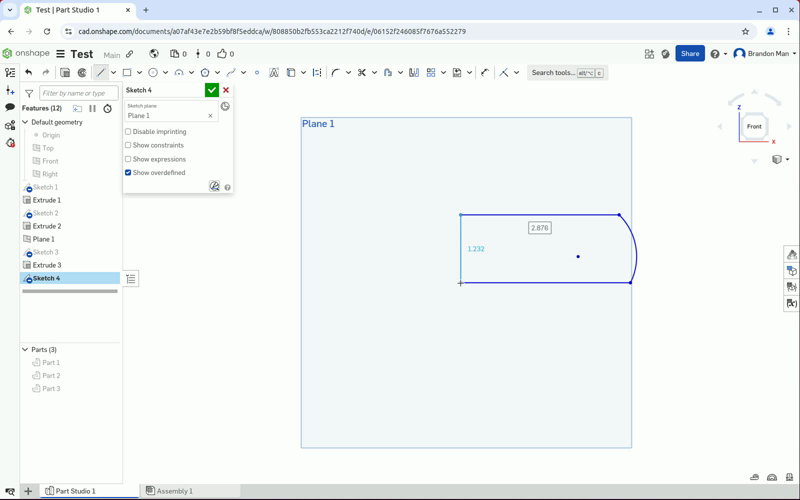
key_up(shift)
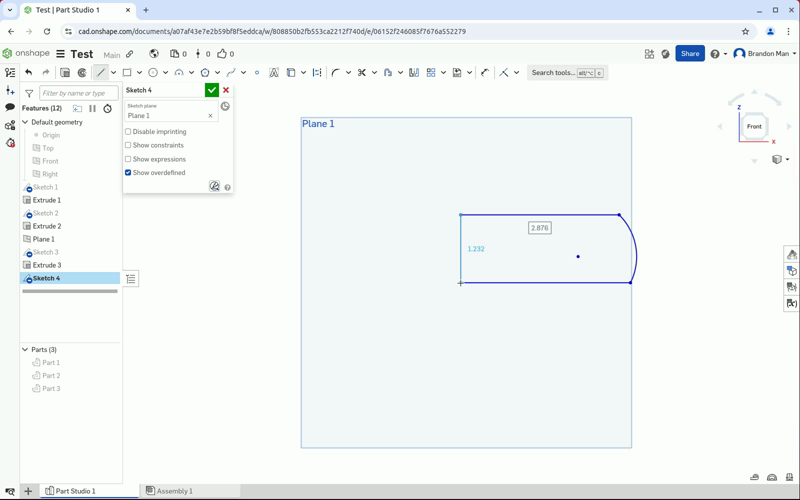
click(460, 282)
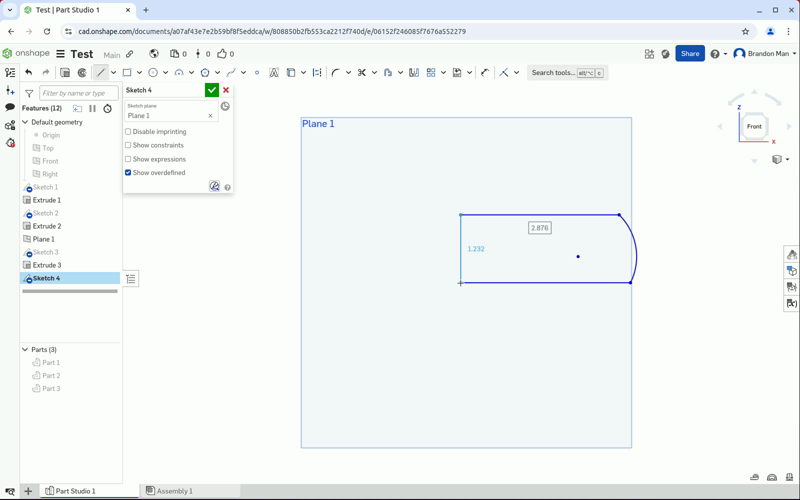
scroll(-6)
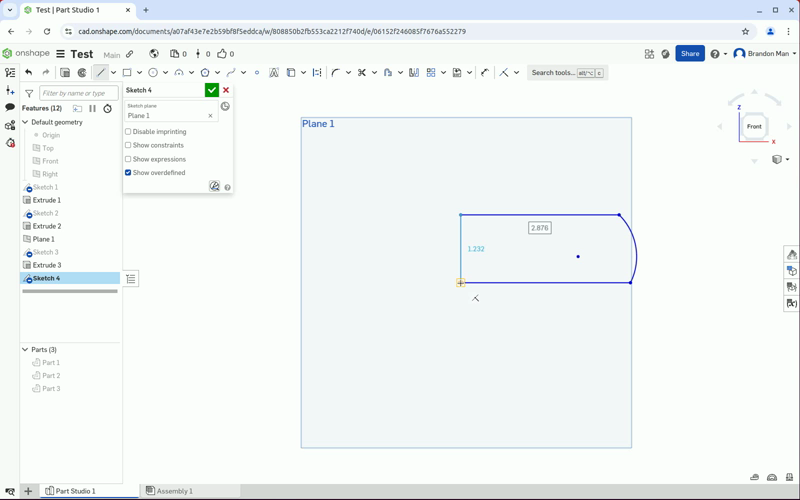
scroll(-6)
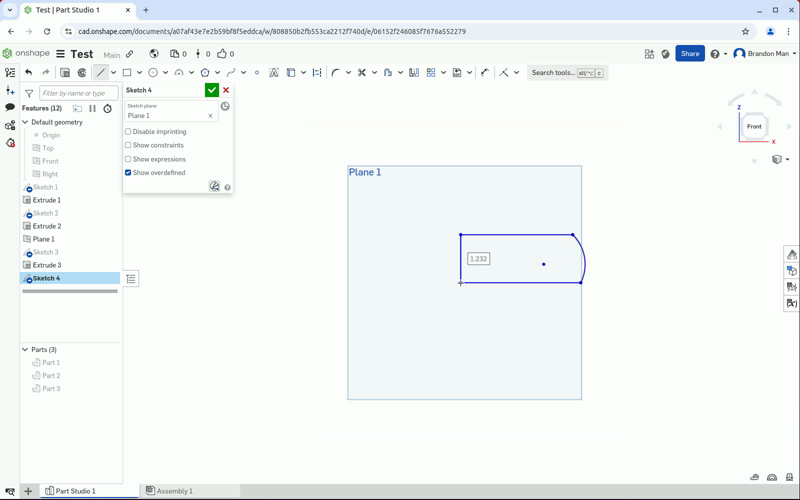
scroll(-6)
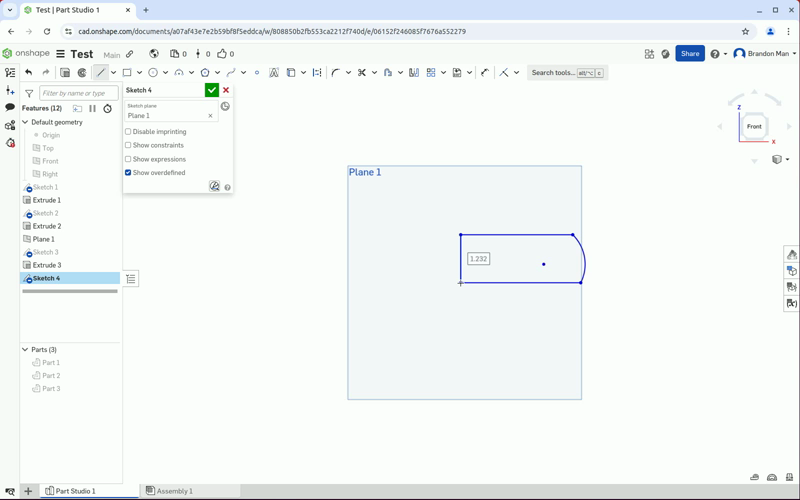
scroll(-6)
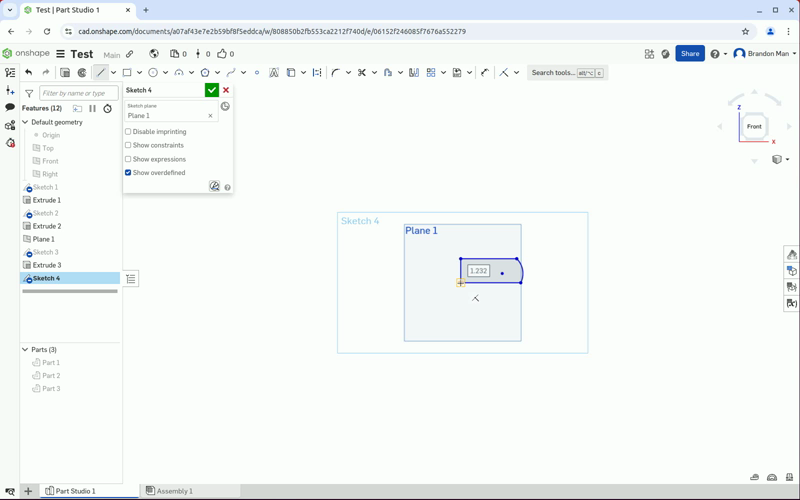
scroll(-6)
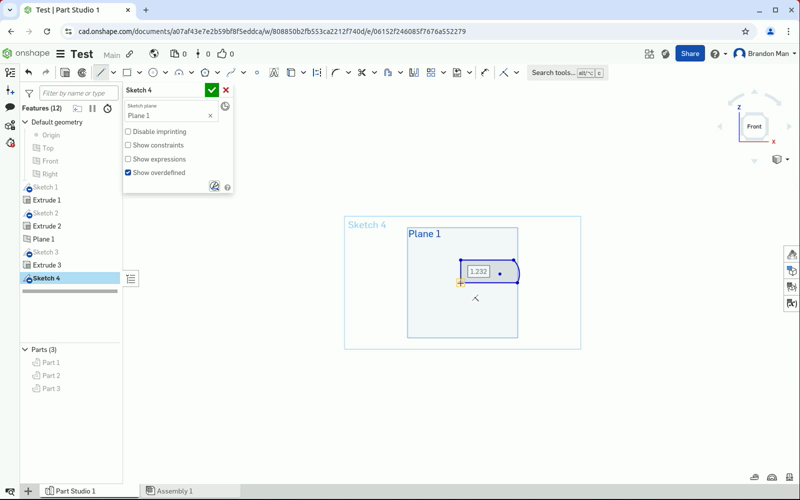
scroll(-6)
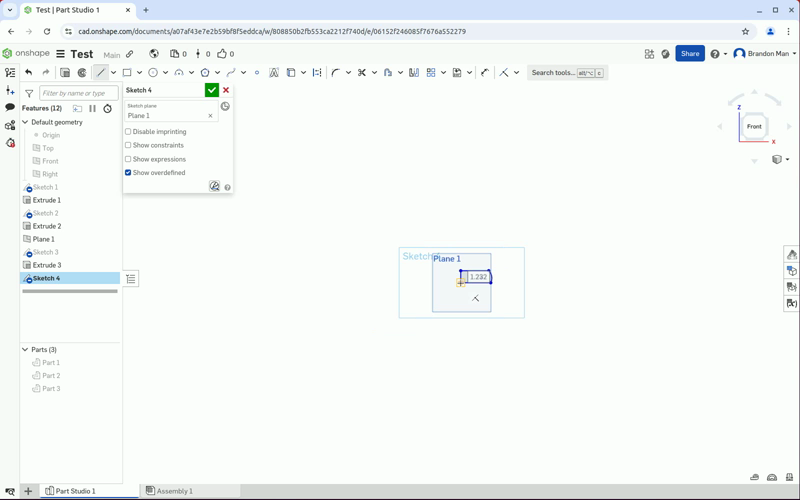
scroll(-6)
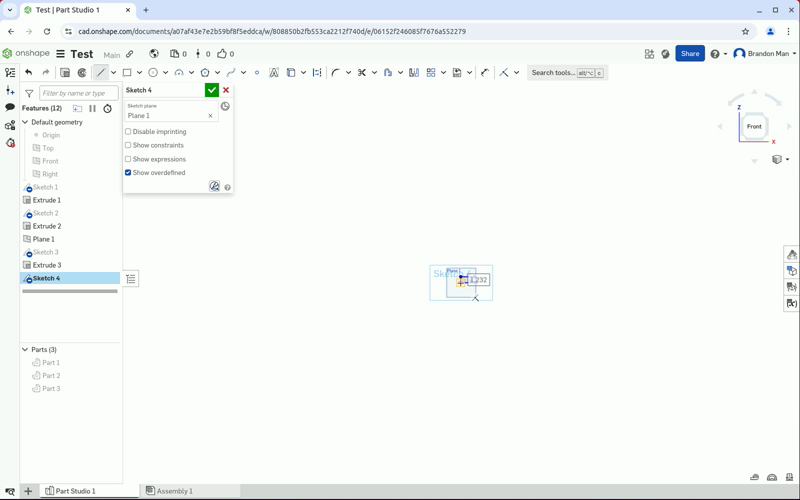
key(esc)
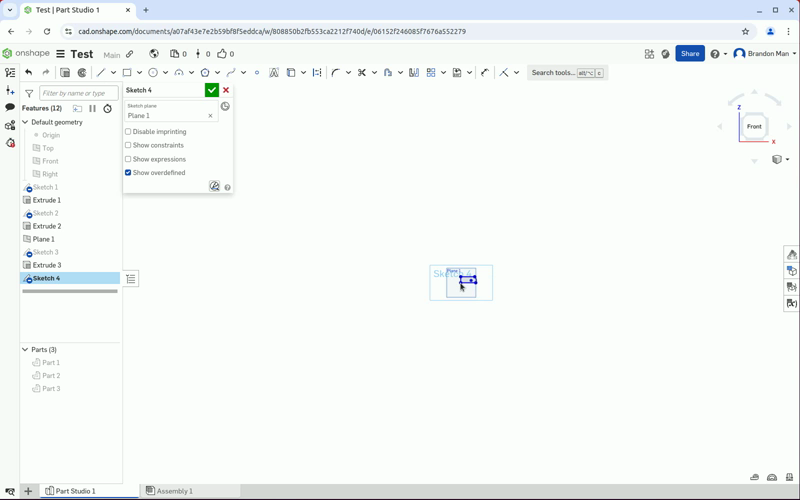
mouse_move(467, 278)
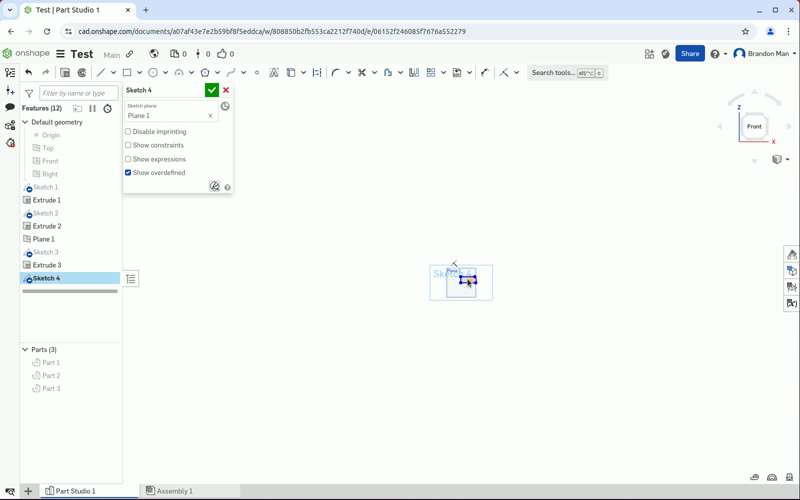
scroll(6)
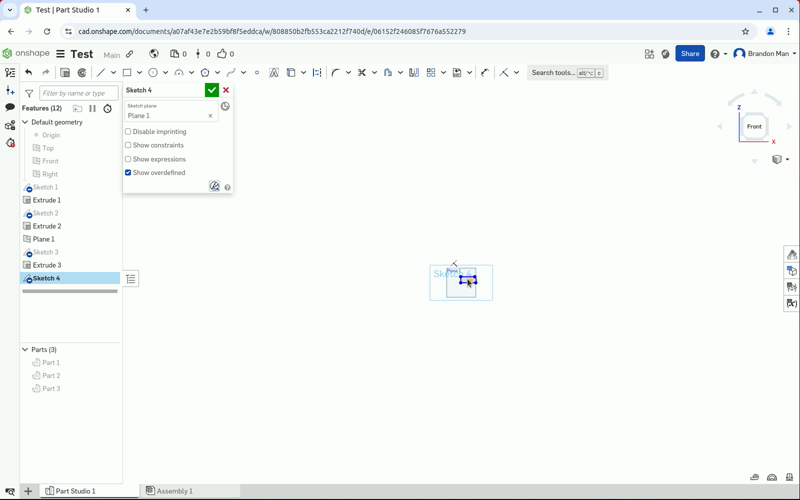
scroll(6)
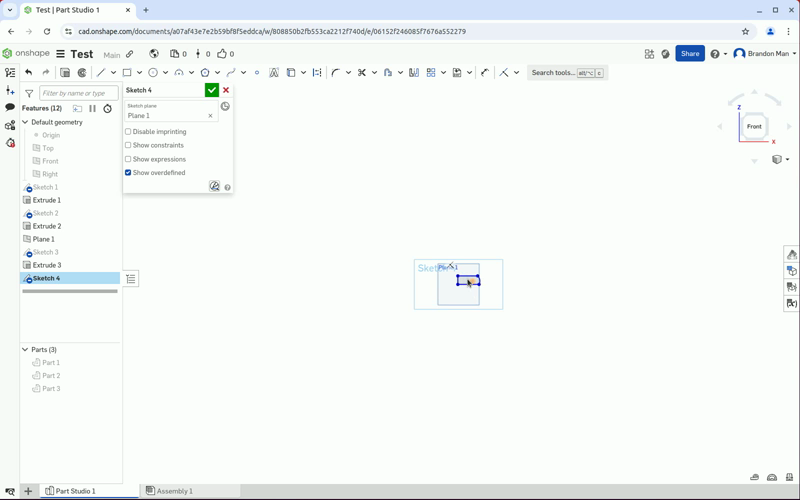
scroll(6)
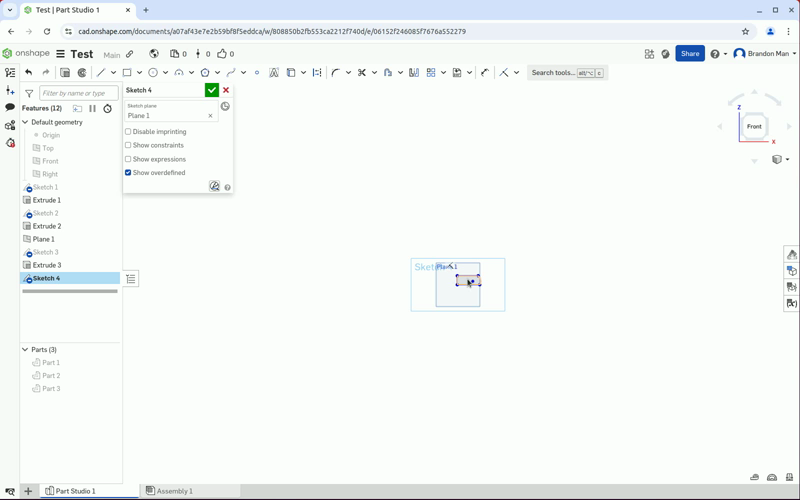
scroll(6)
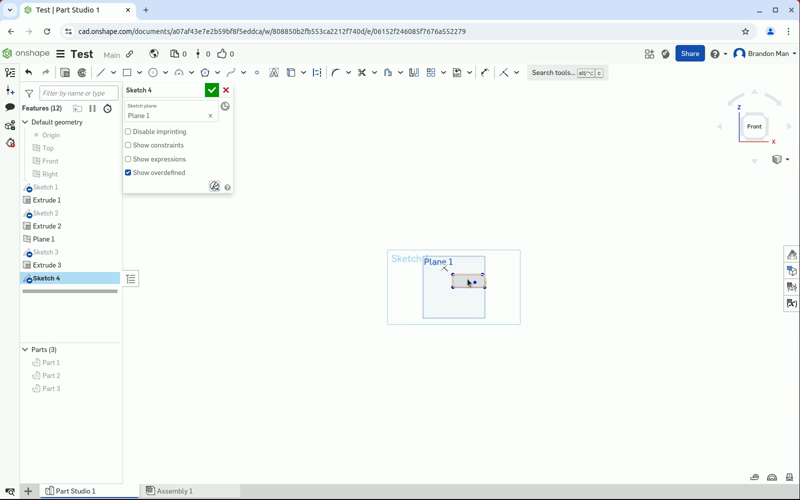
scroll(6)
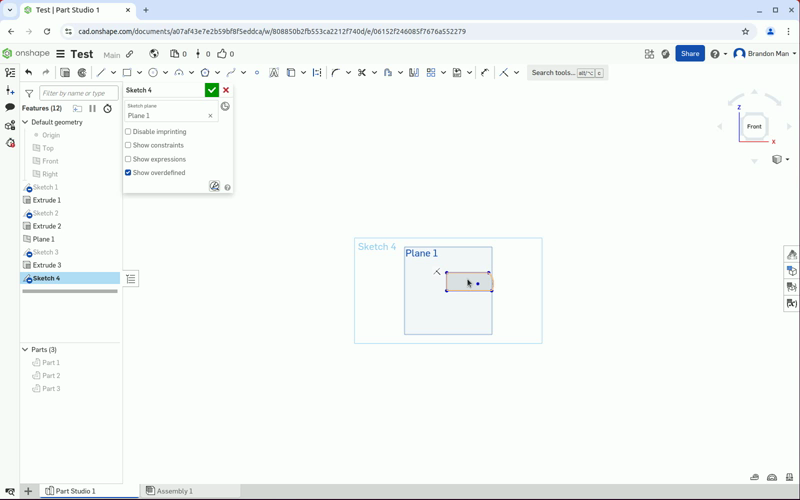
scroll(6)
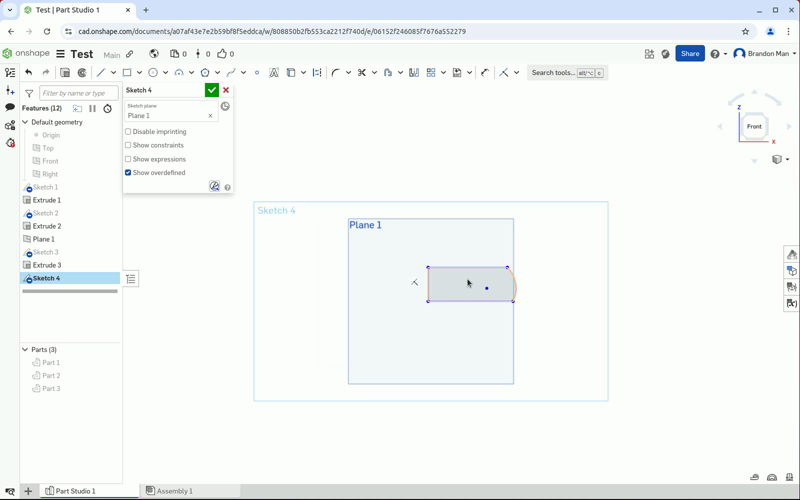
scroll(6)
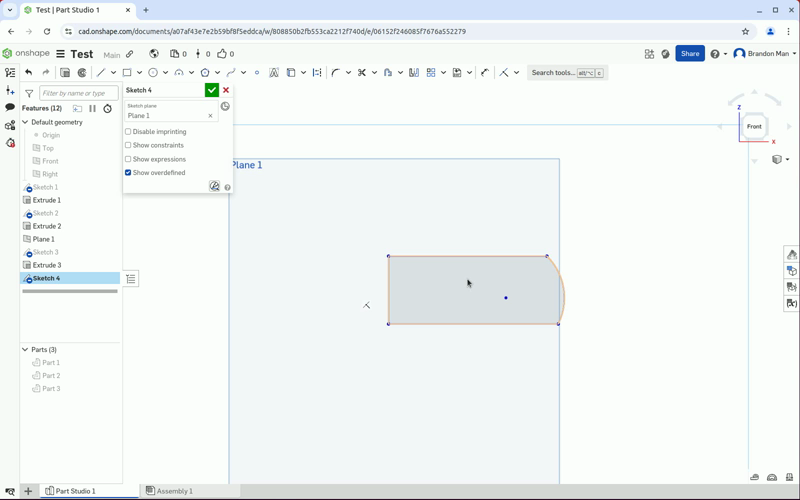
click(467, 278)
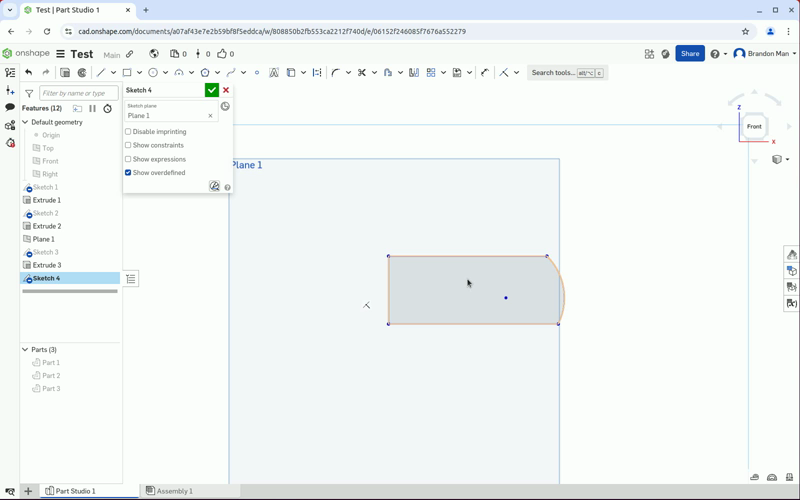
scroll(-6)
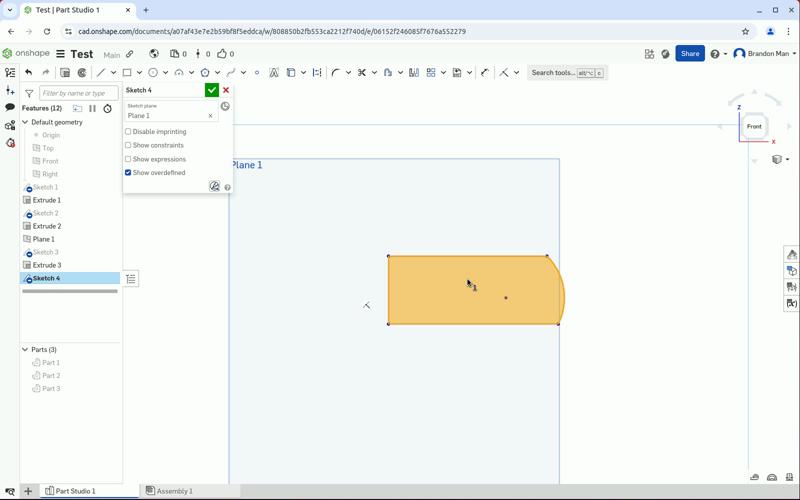
scroll(-6)
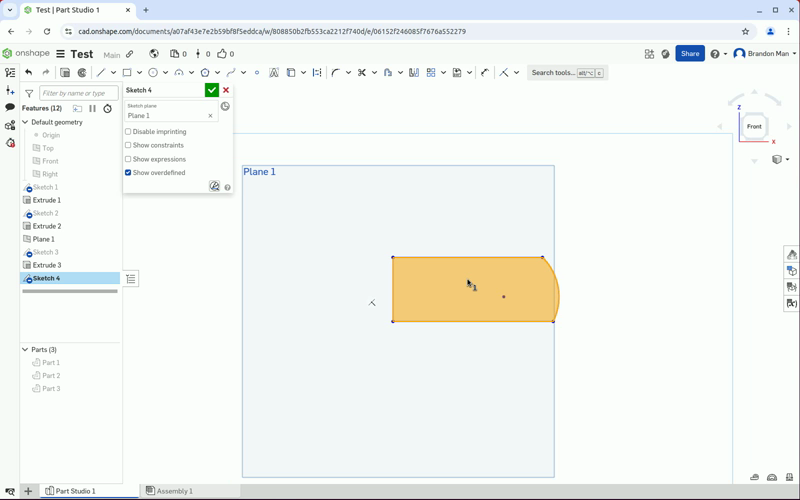
scroll(-6)
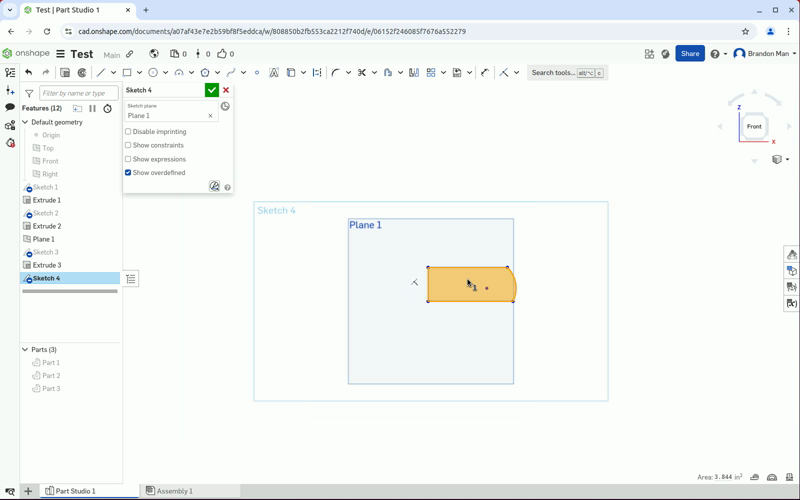
scroll(-6)
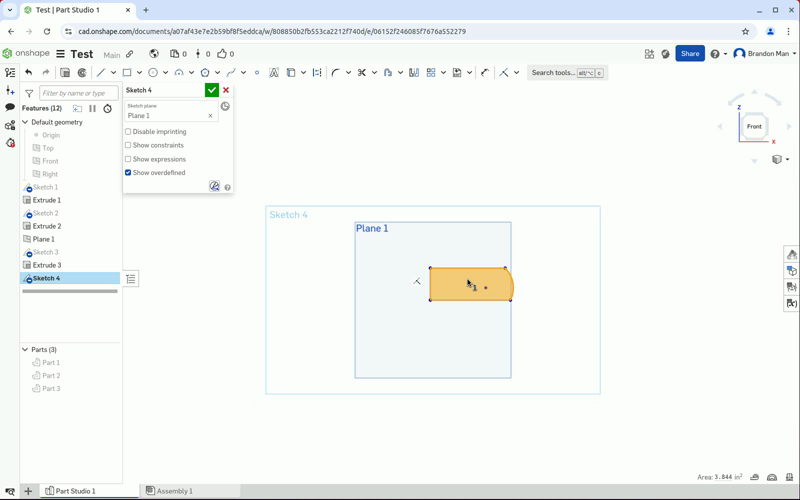
scroll(-6)
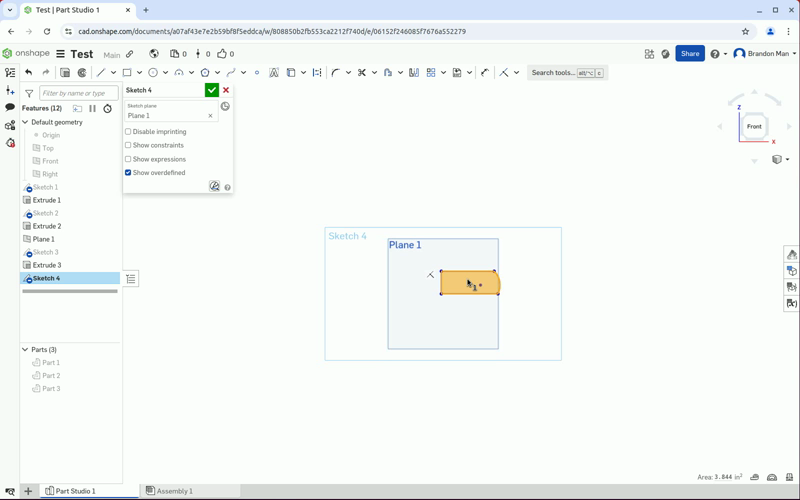
scroll(-6)
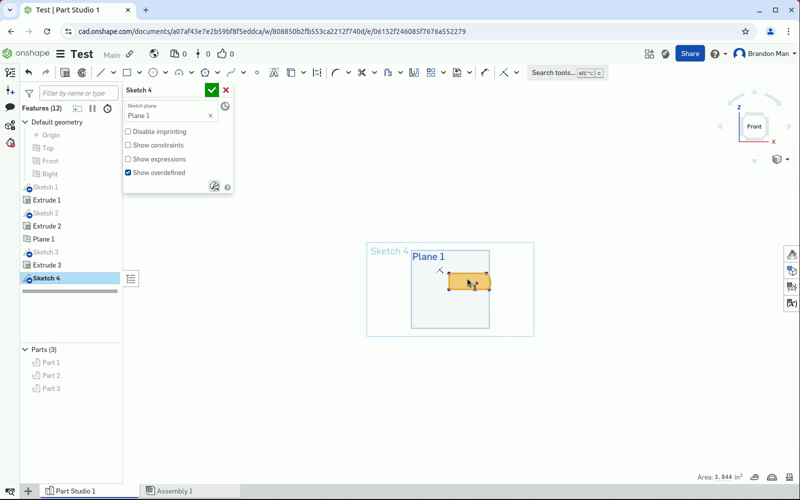
scroll(-6)
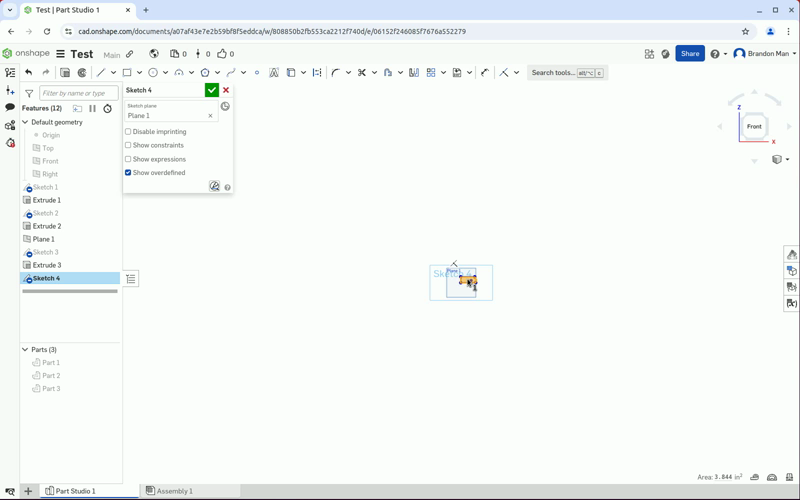
mouse_move(73, 352)
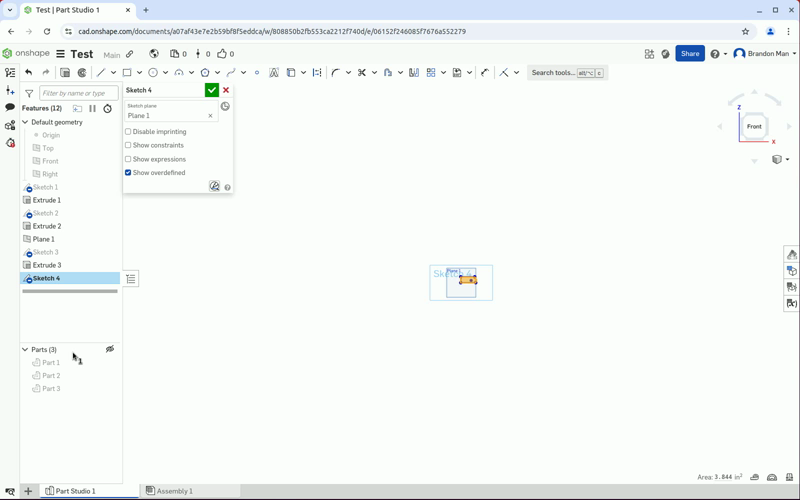
key(shift+y)
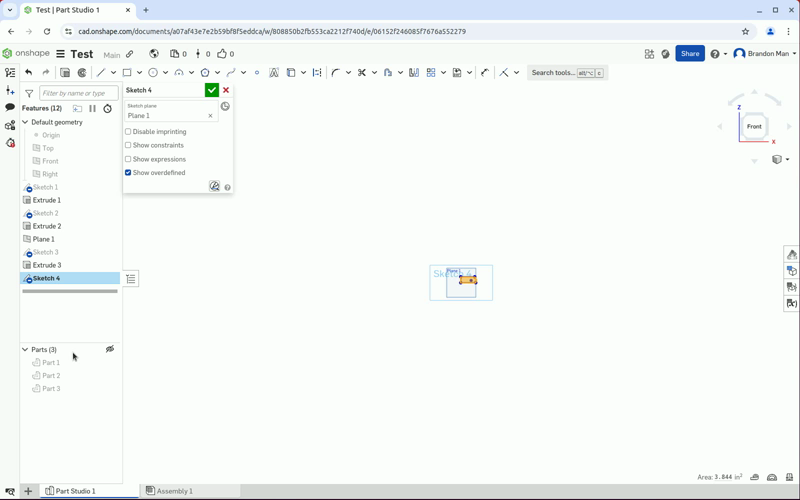
key(shift+e)
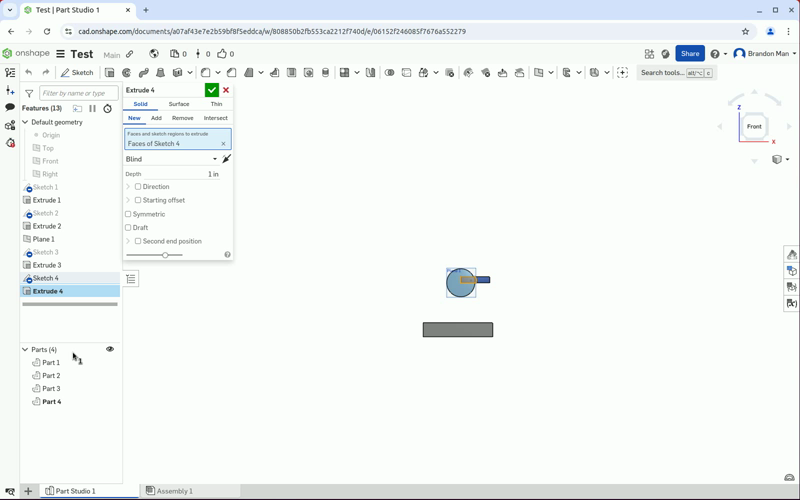
mouse_move(143, 106)
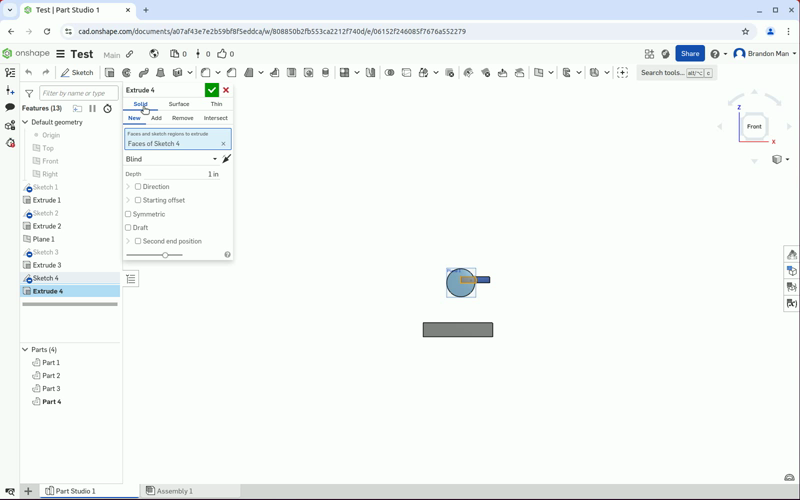
click(143, 106)
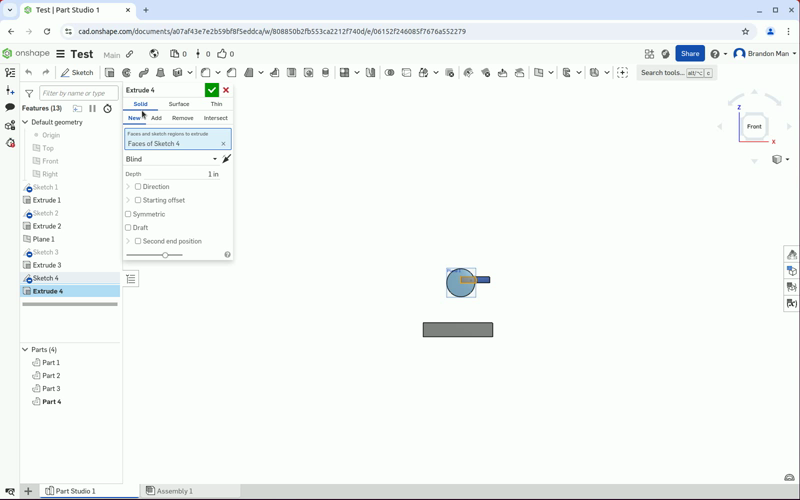
mouse_move(137, 120)
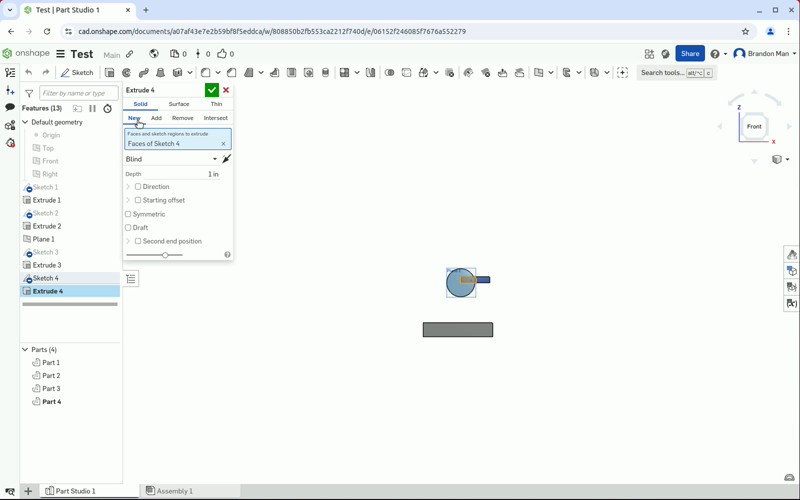
click(137, 120)
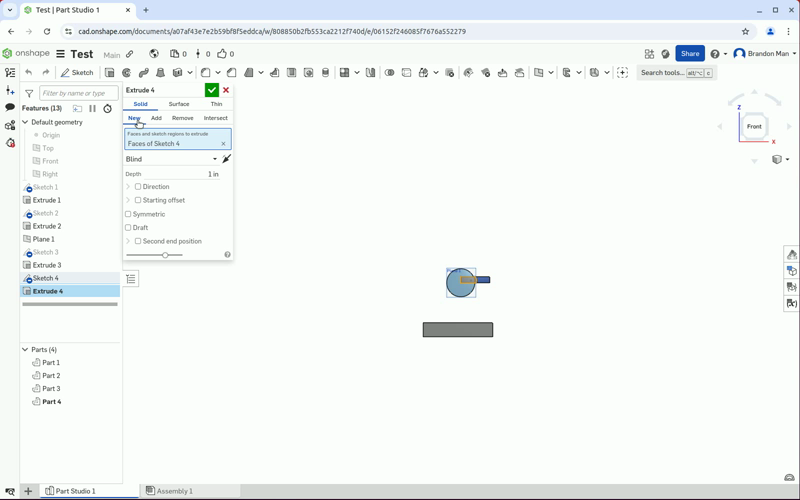
key(tab, 4)
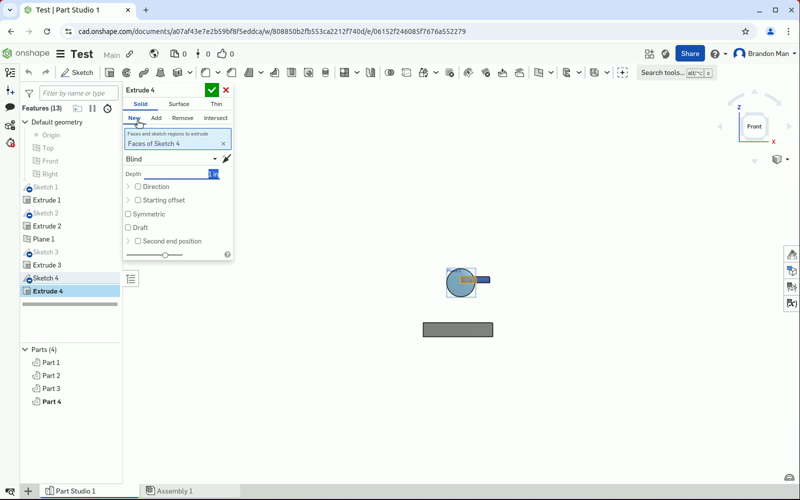
text(0.481)
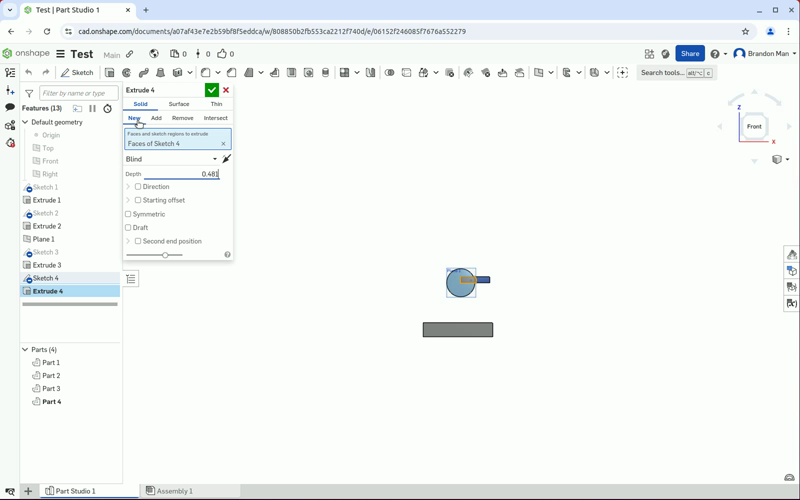
key(enter)
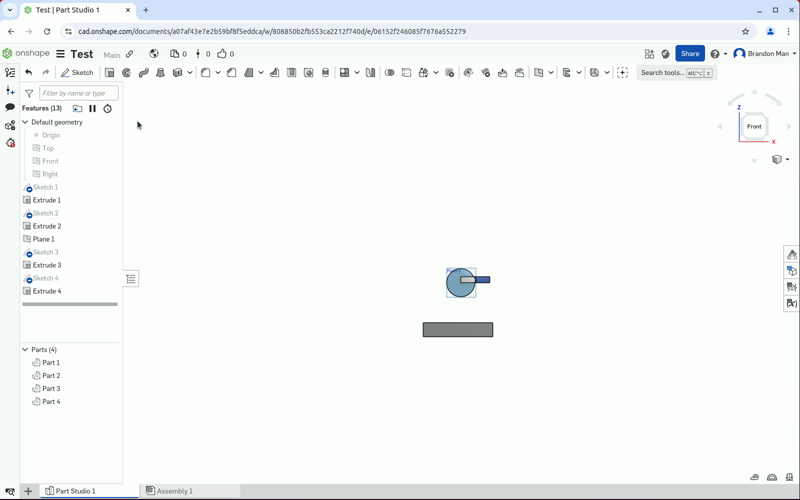
key(shift+h)
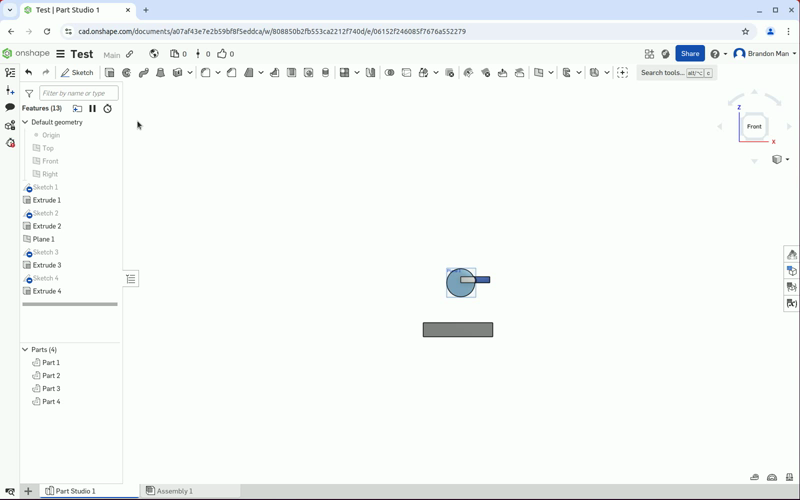
key(shift+h)
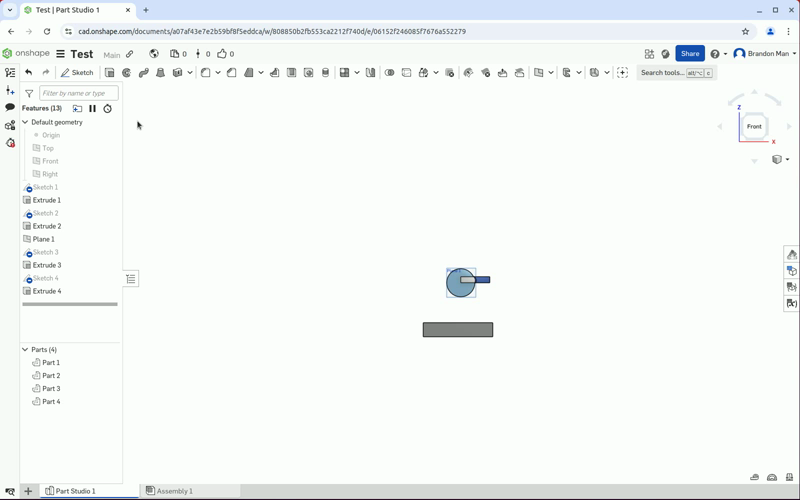
mouse_move(73, 189)
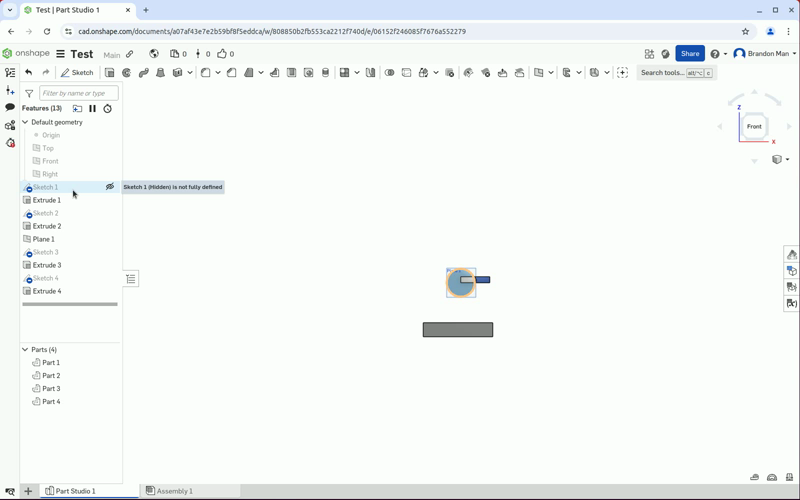
click(73, 189)
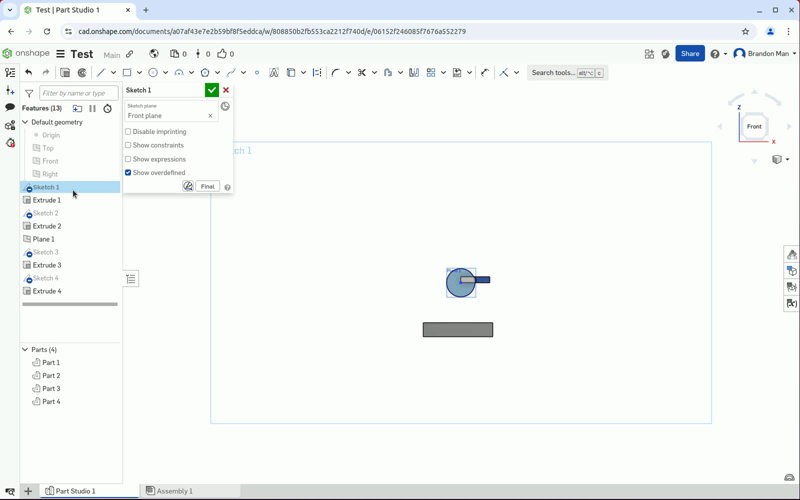
mouse_move(229, 92)
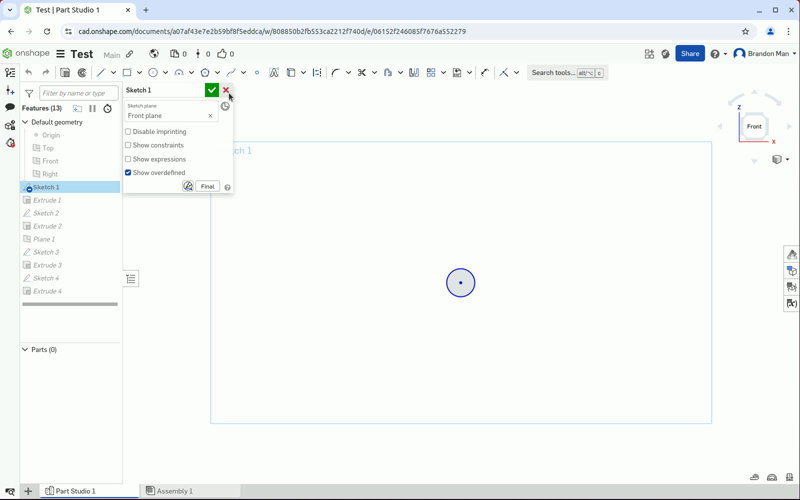
click(229, 92)
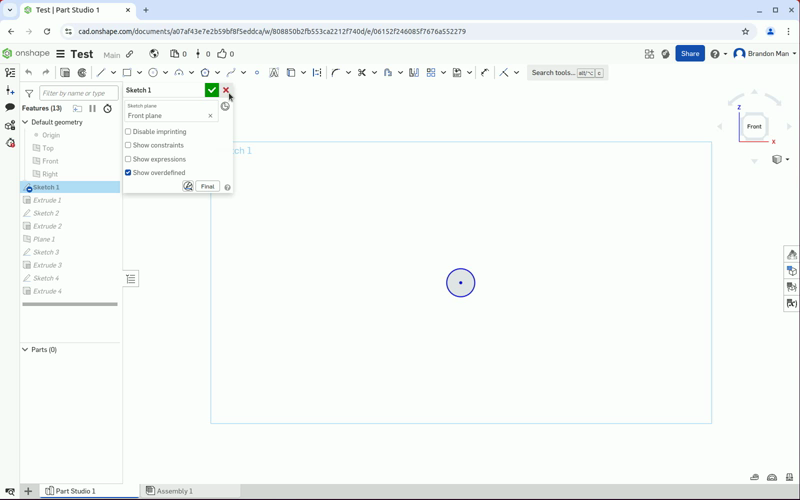
key(shift+s)
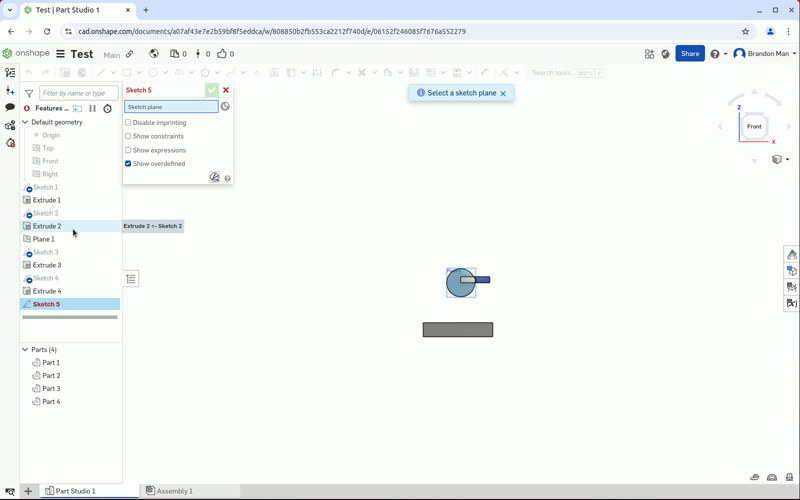
scroll(3)
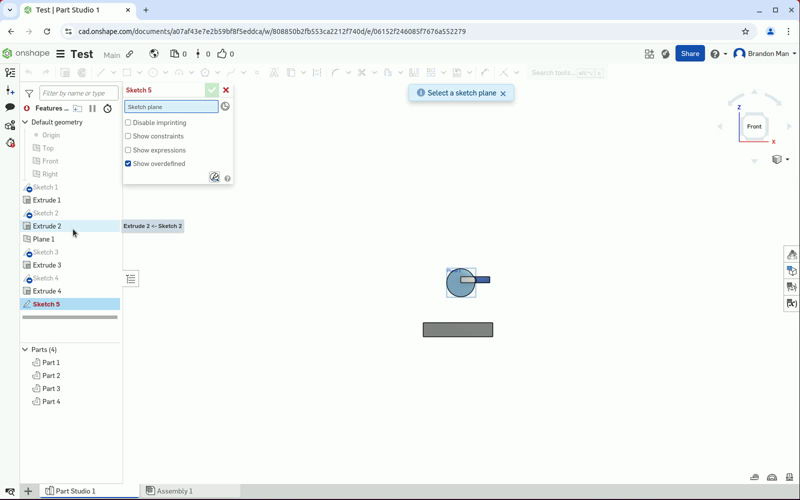
mouse_move(73, 163)
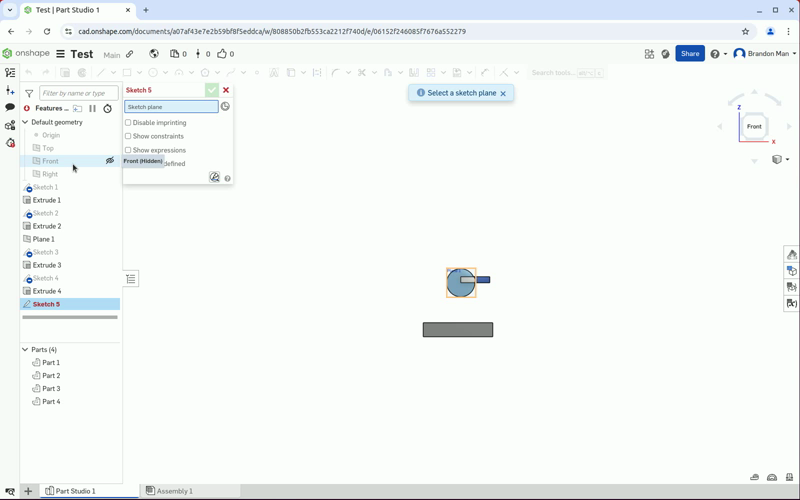
click(73, 163)
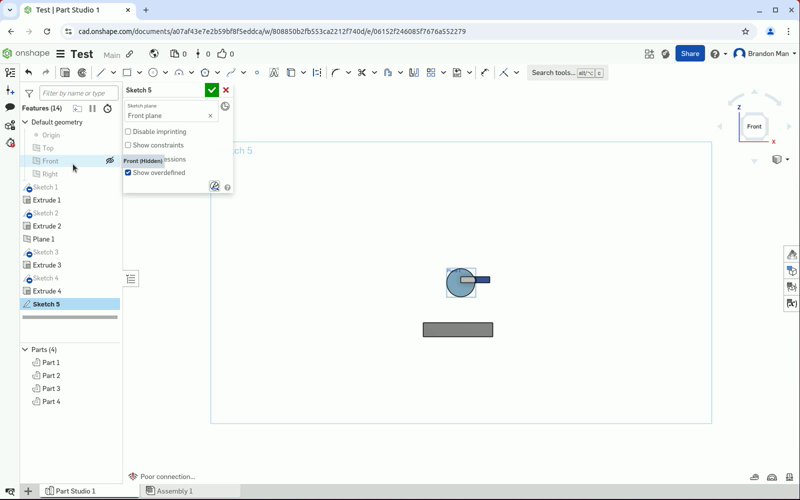
mouse_move(73, 352)
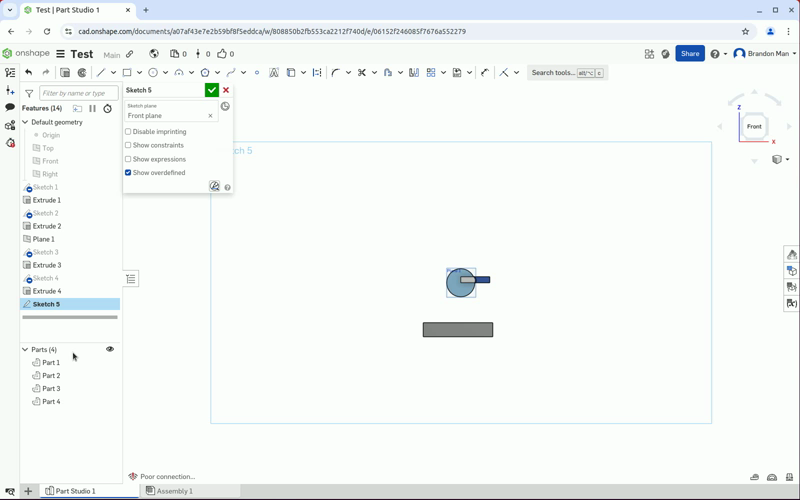
key(y)
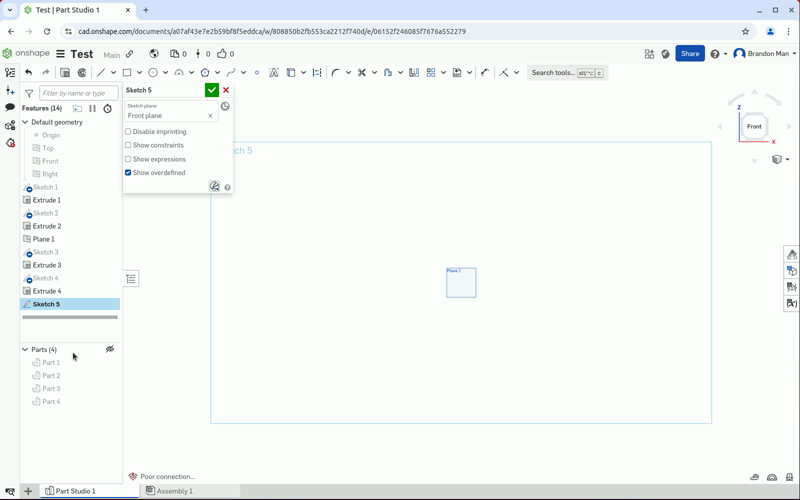
key(l)
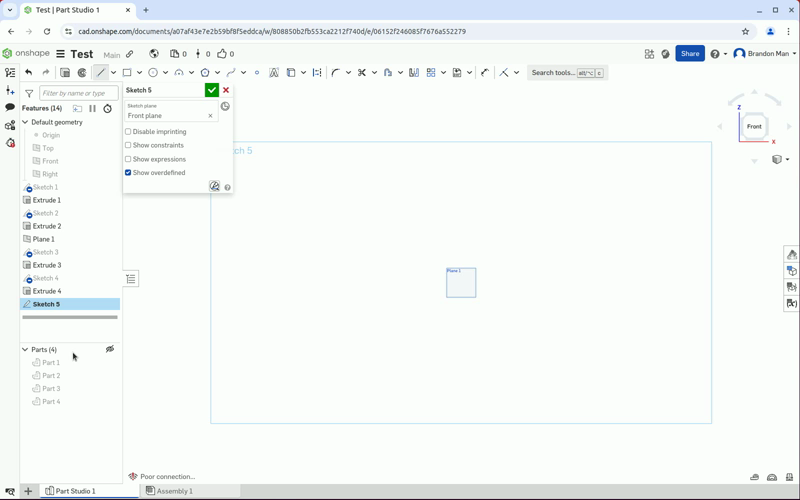
key_down(shift)
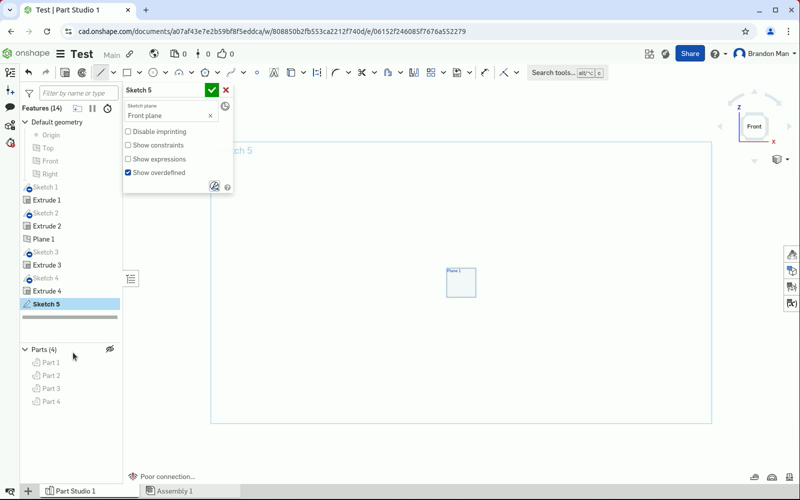
mouse_move(453, 259)
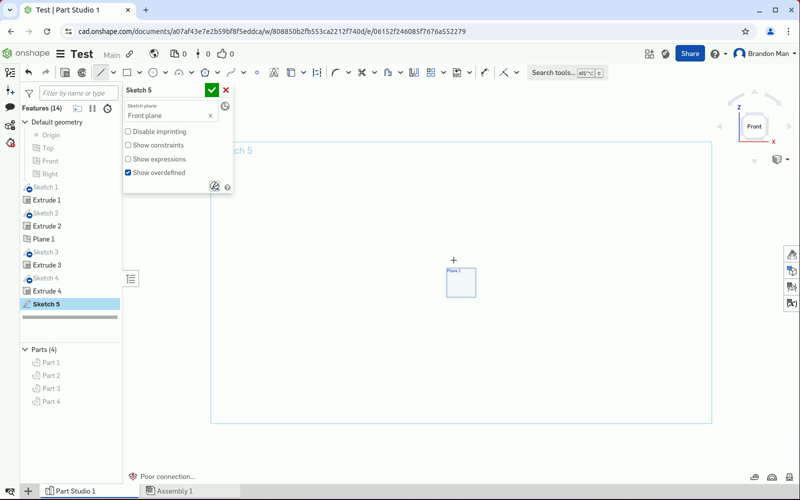
click(453, 259)
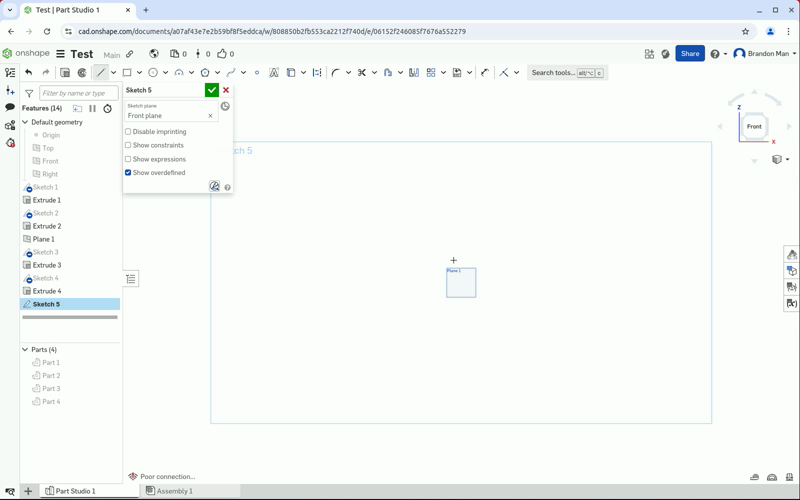
key_up(shift)
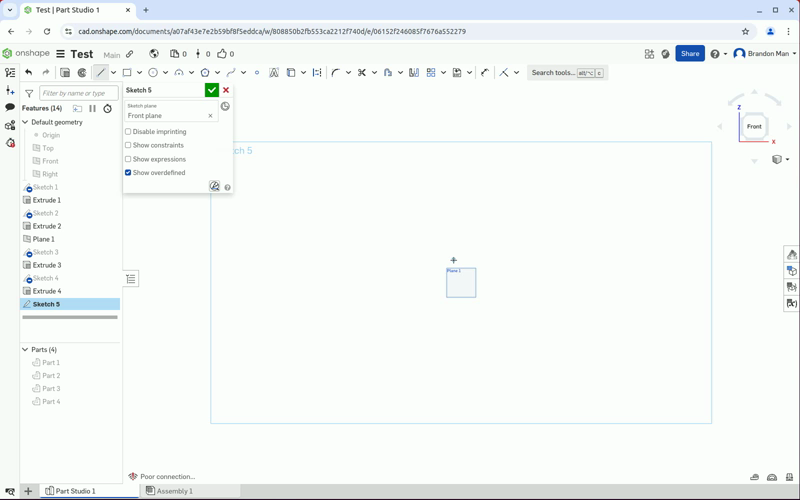
key_down(shift)
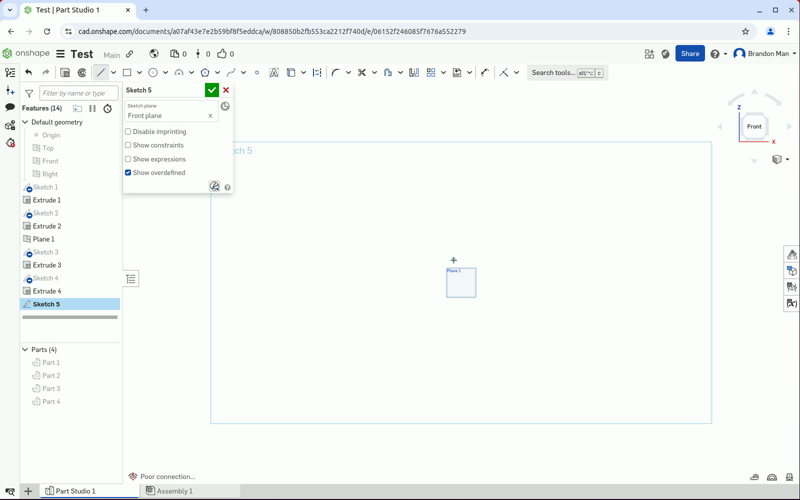
mouse_move(483, 259)
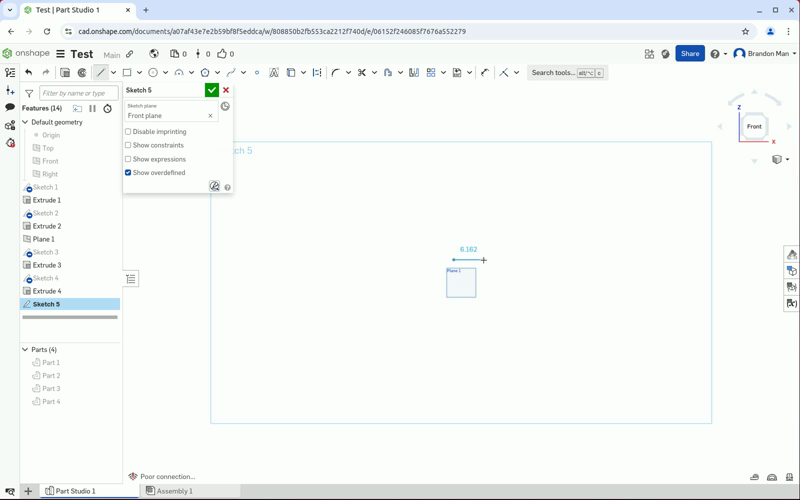
mouse_move(468, 259)
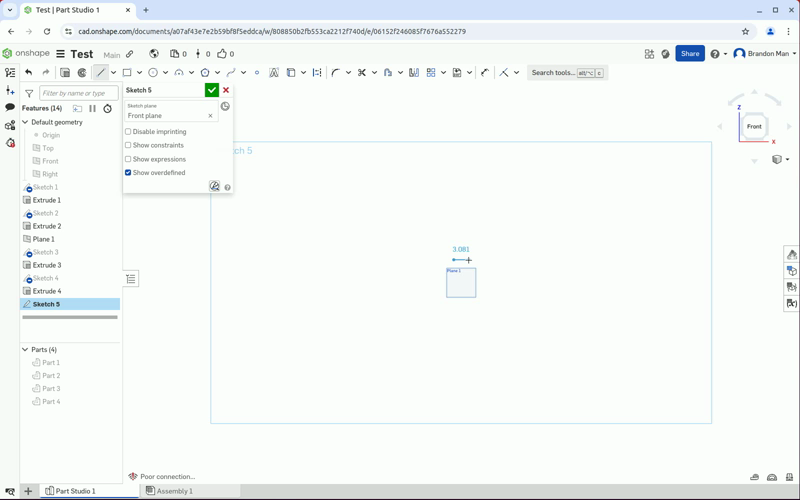
click(468, 259)
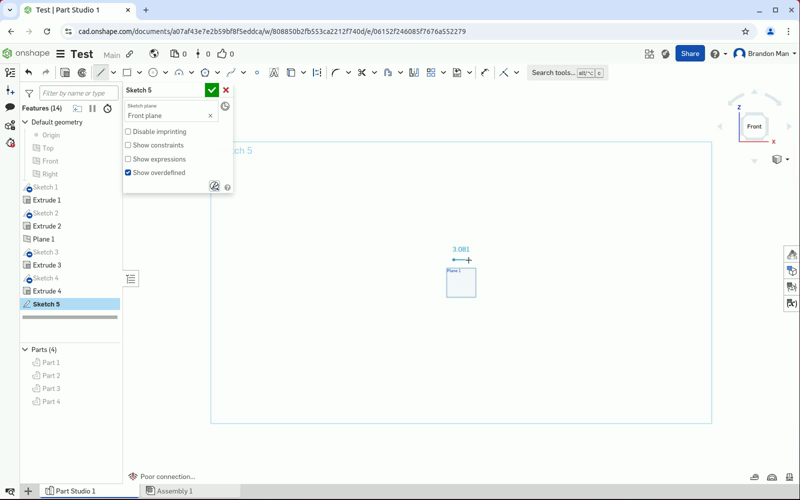
key_up(shift)
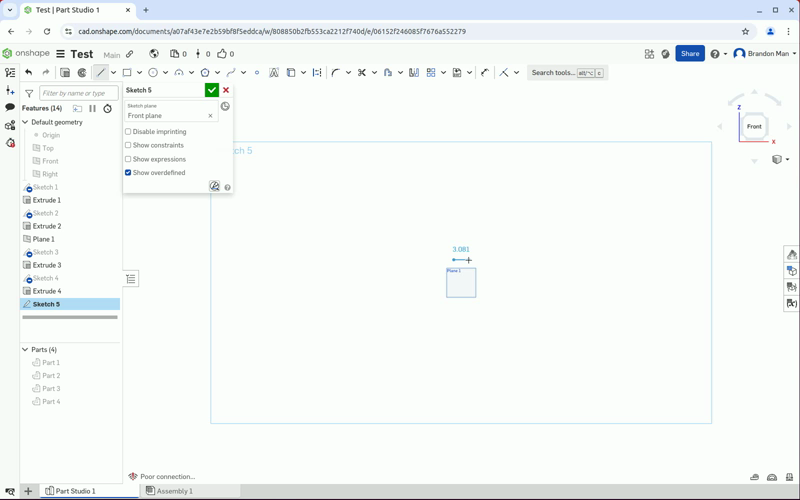
key_down(shift)
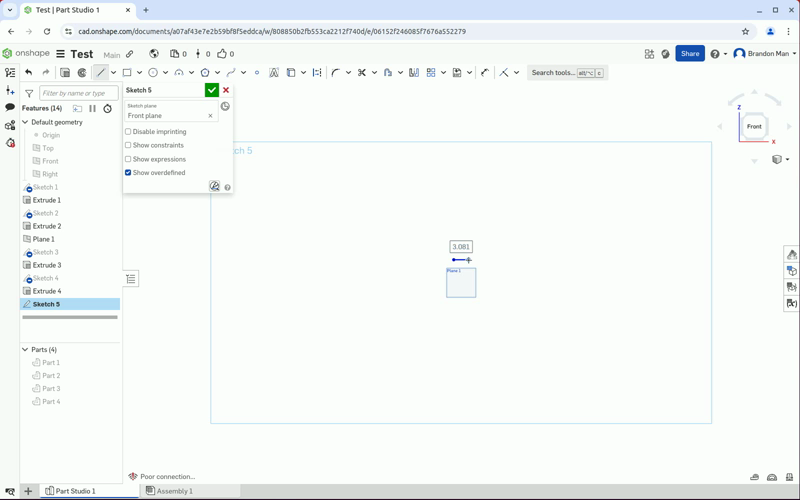
mouse_move(498, 259)
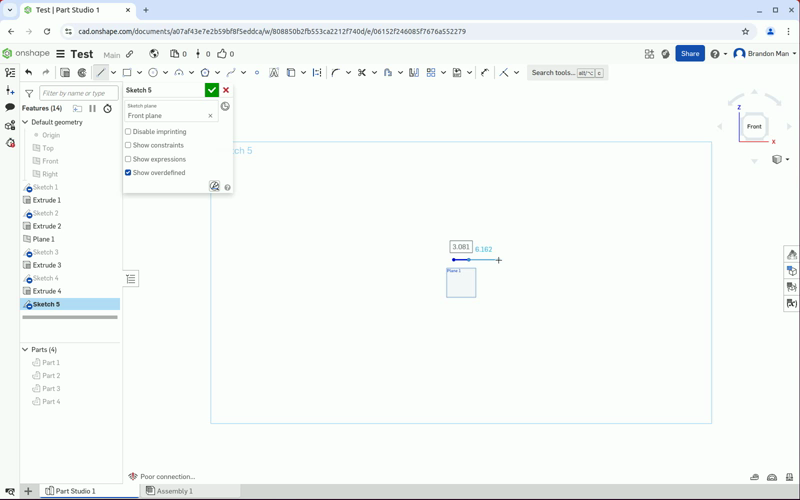
mouse_move(468, 244)
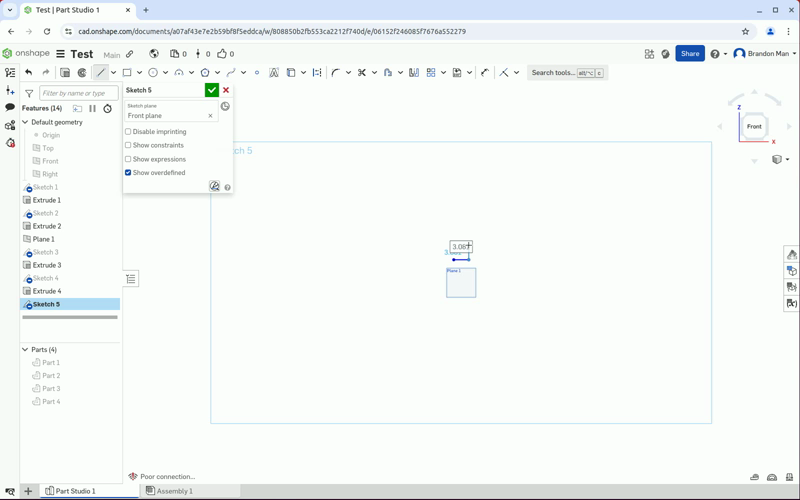
click(468, 244)
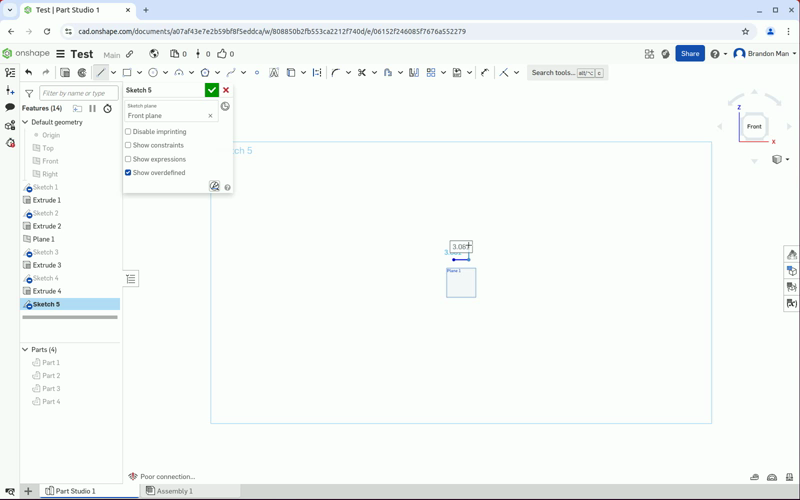
key_up(shift)
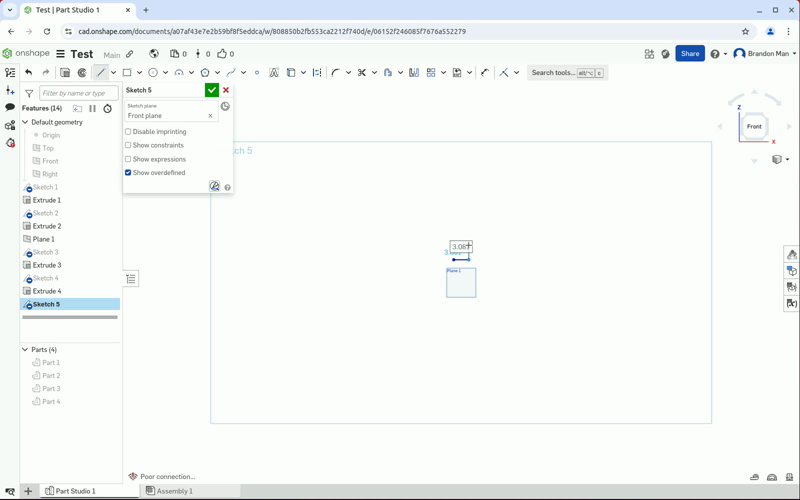
key_down(shift)
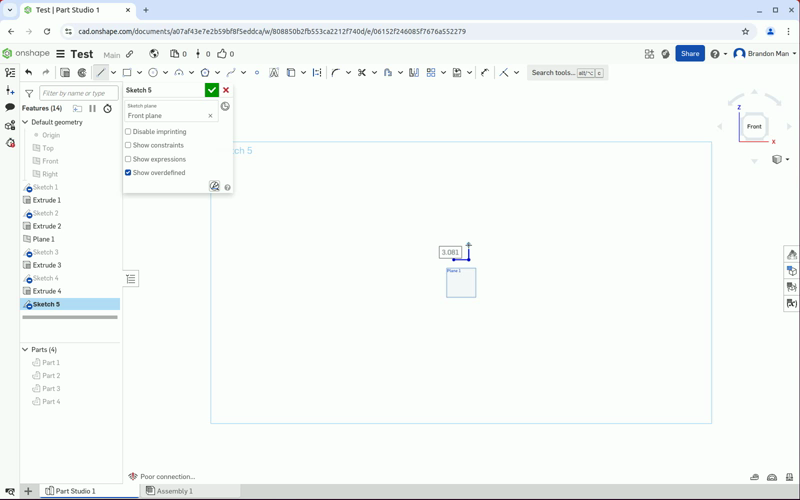
mouse_move(498, 244)
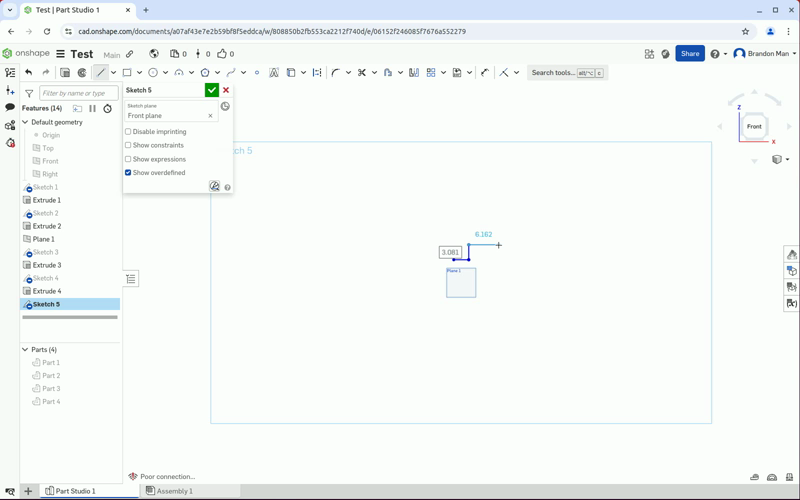
mouse_move(453, 244)
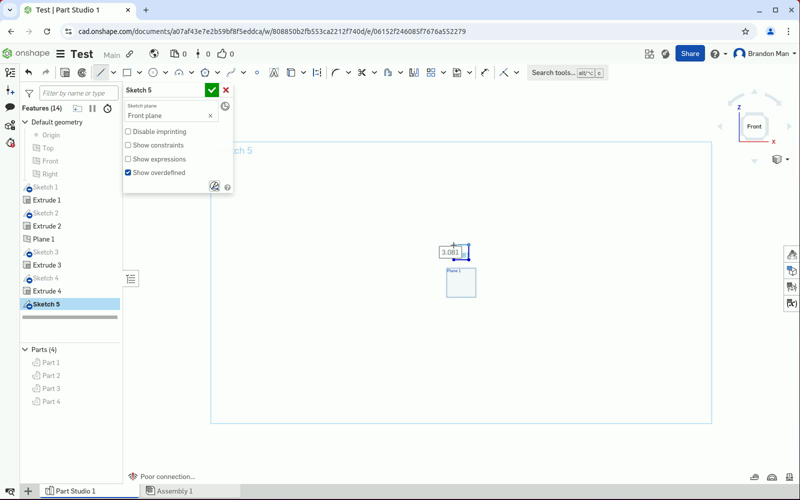
click(453, 244)
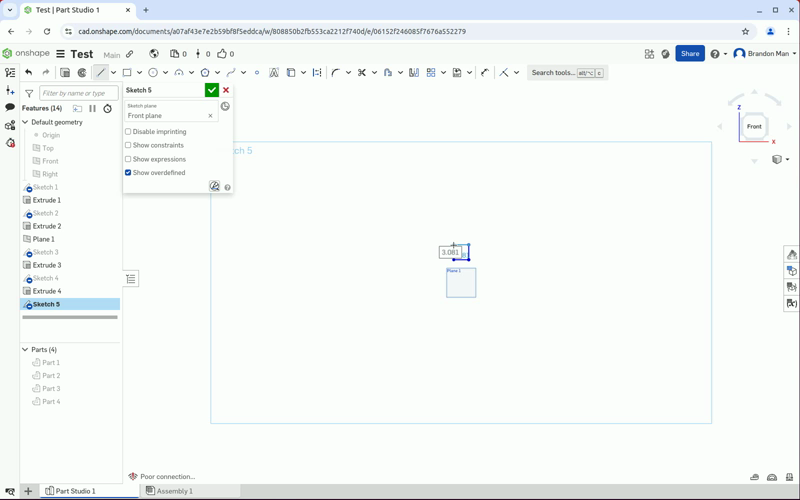
key_up(shift)
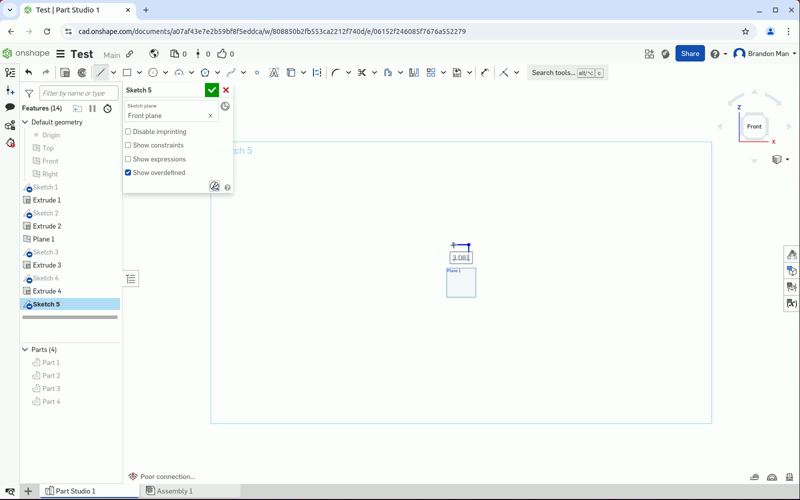
mouse_move(483, 244)
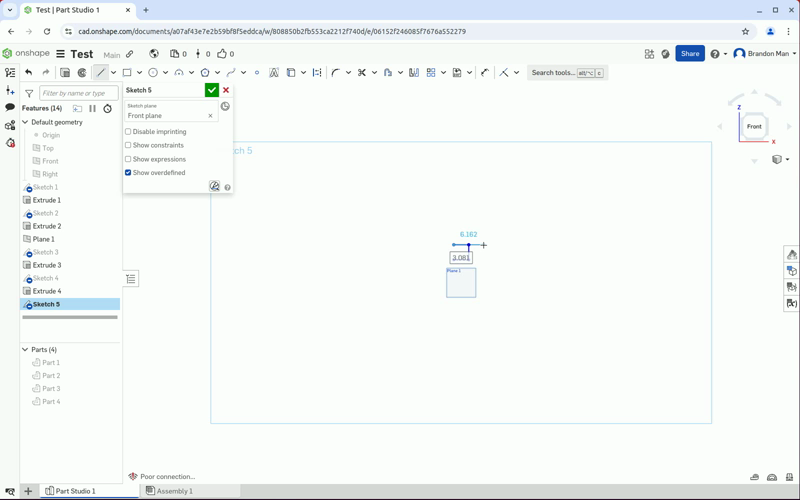
key_down(shift)
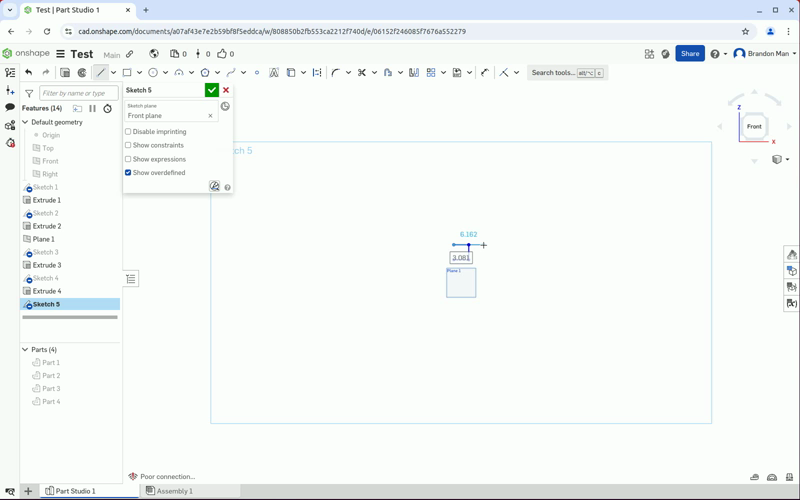
mouse_move(453, 259)
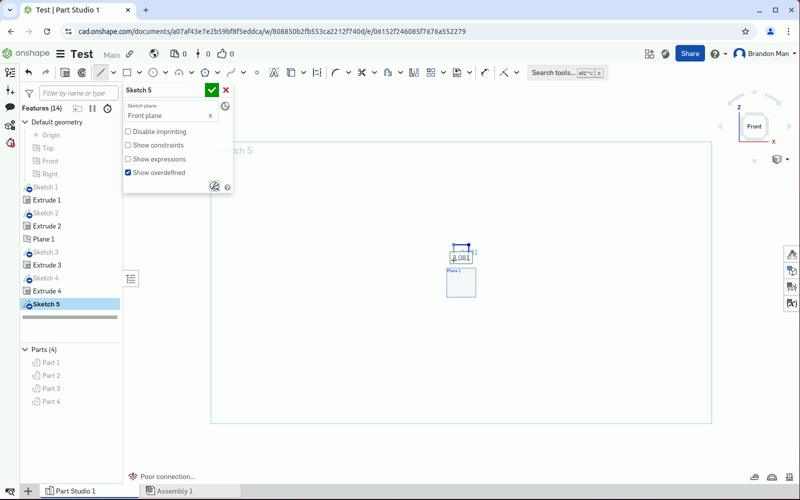
key_up(shift)
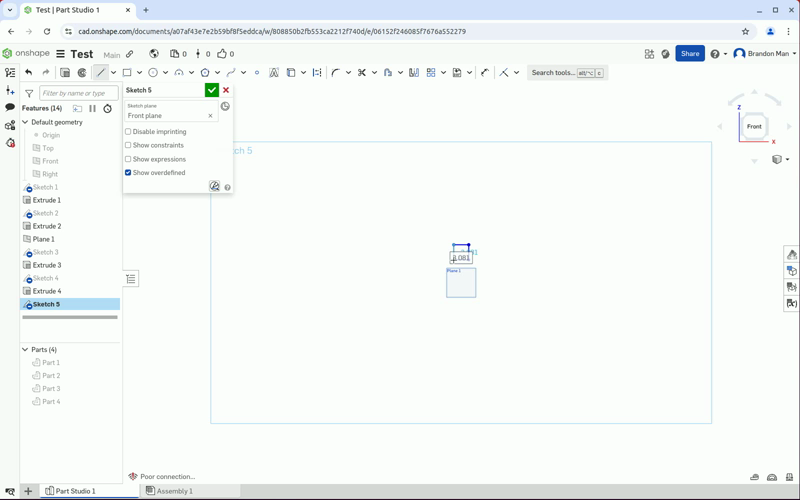
click(453, 259)
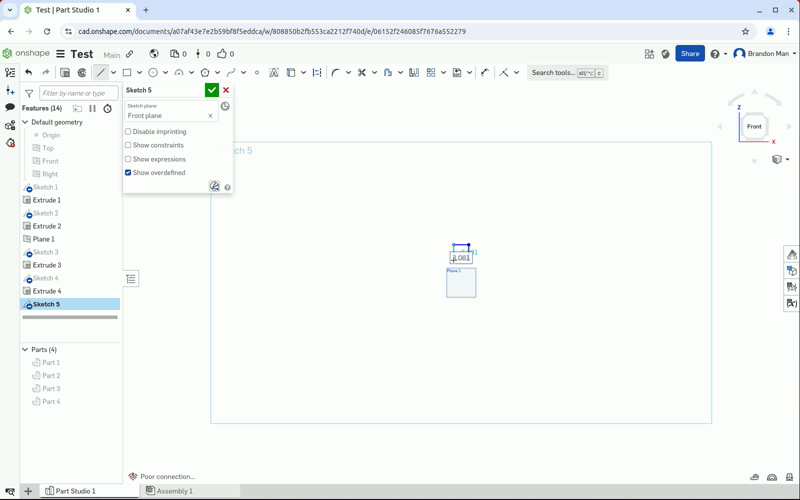
key(esc)
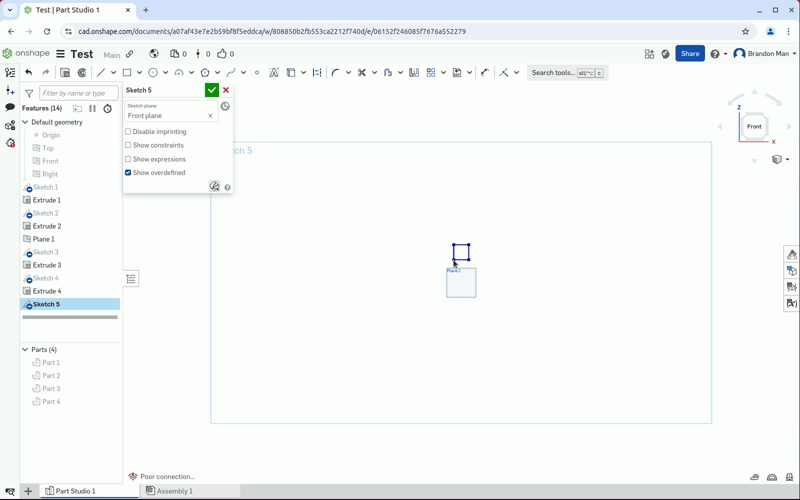
mouse_move(459, 257)
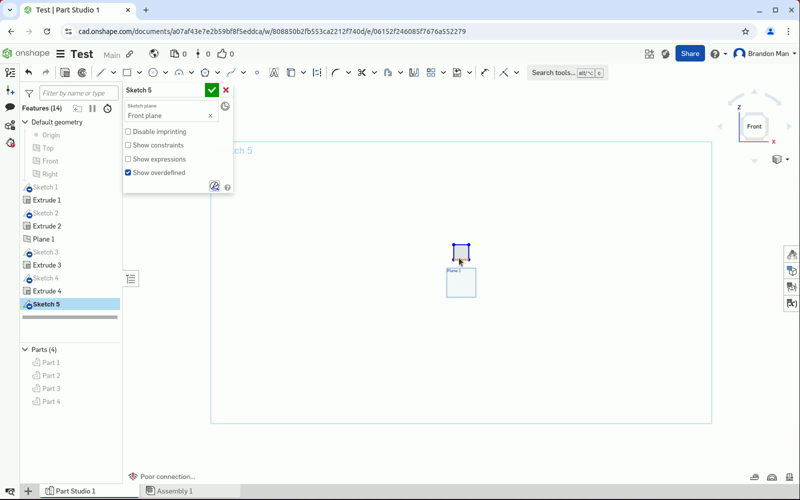
scroll(6)
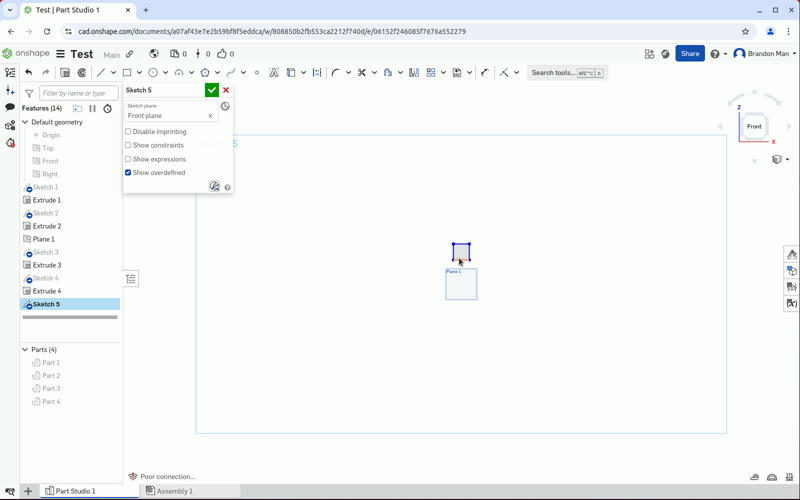
scroll(6)
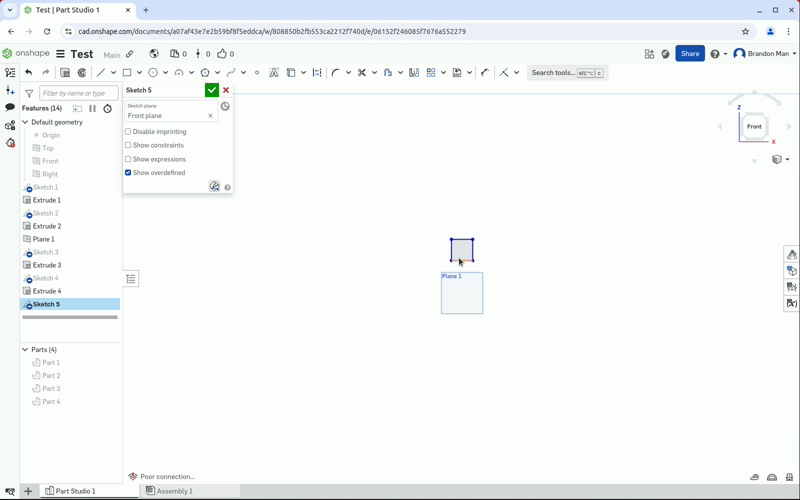
scroll(6)
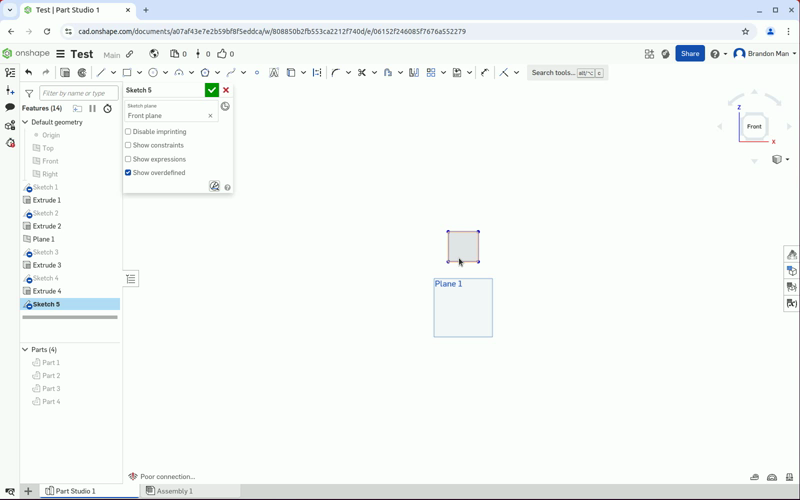
scroll(6)
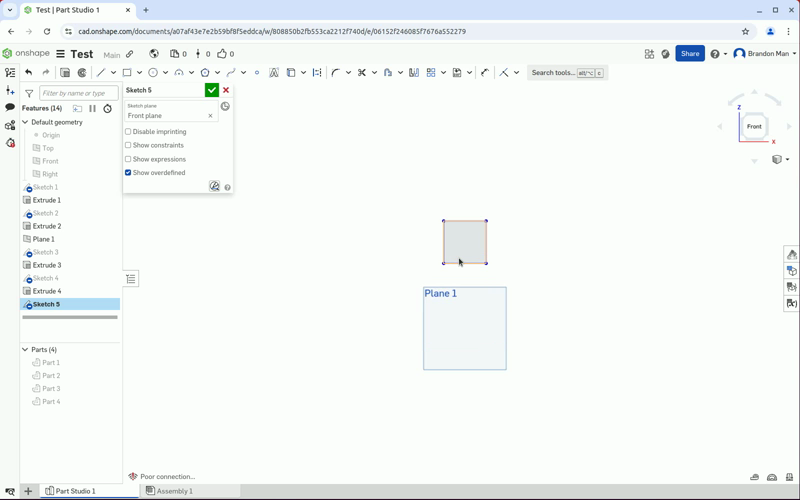
scroll(6)
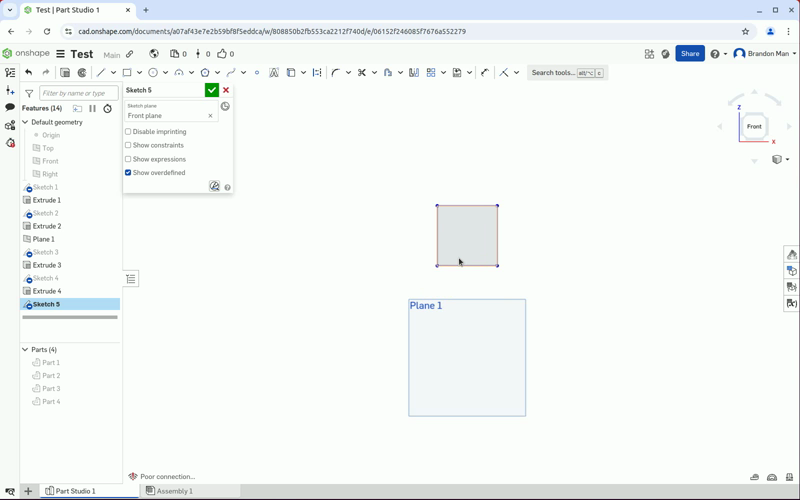
scroll(6)
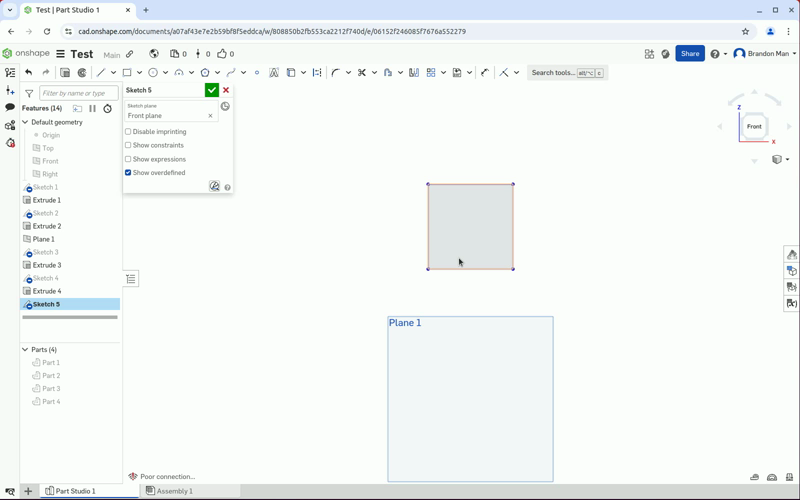
scroll(6)
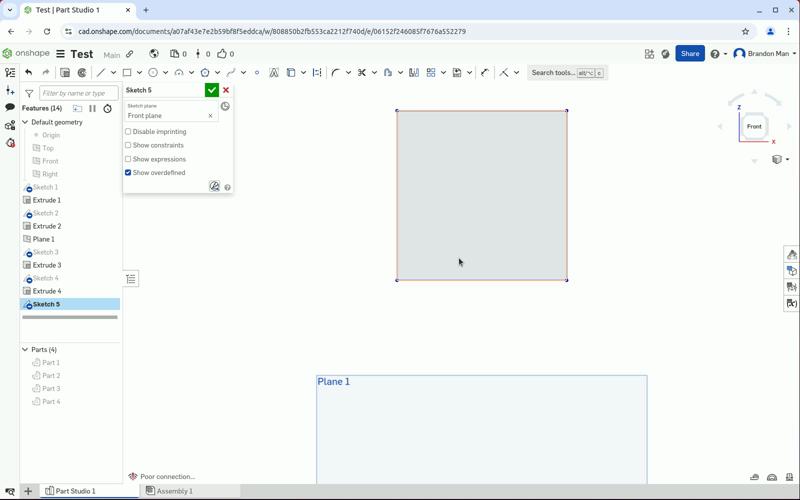
click(459, 257)
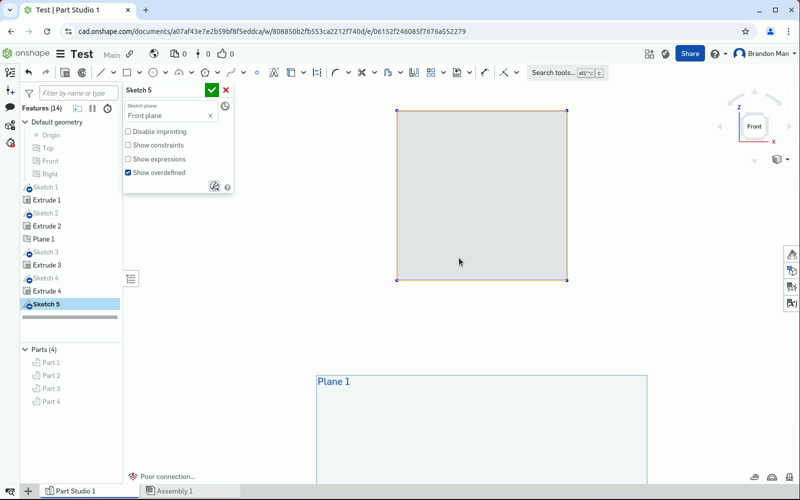
scroll(-6)
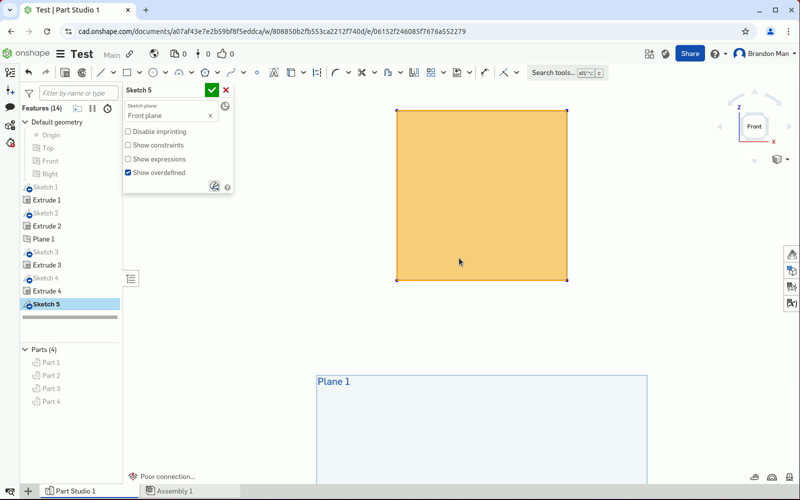
scroll(-6)
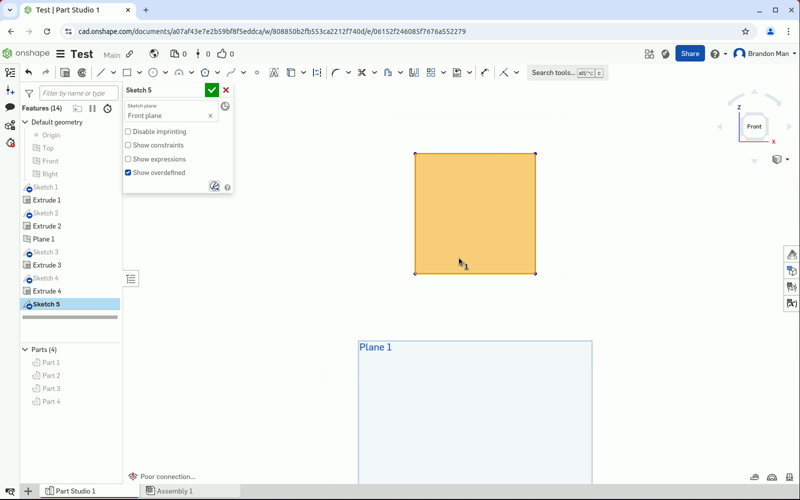
scroll(-6)
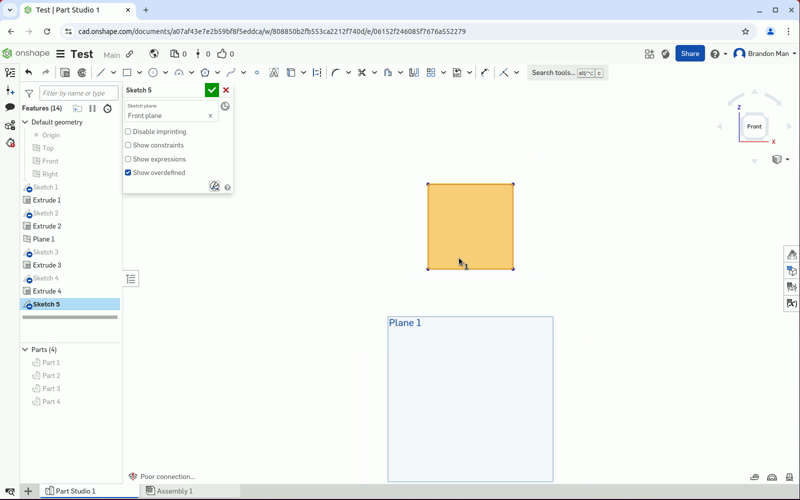
scroll(-6)
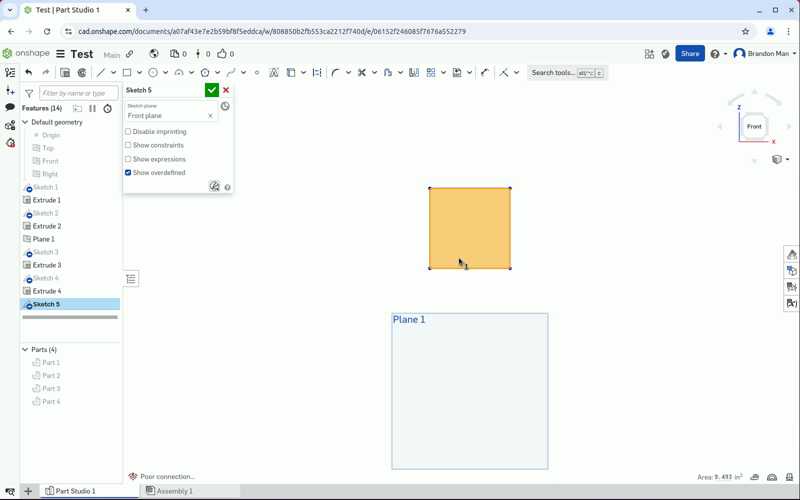
scroll(-6)
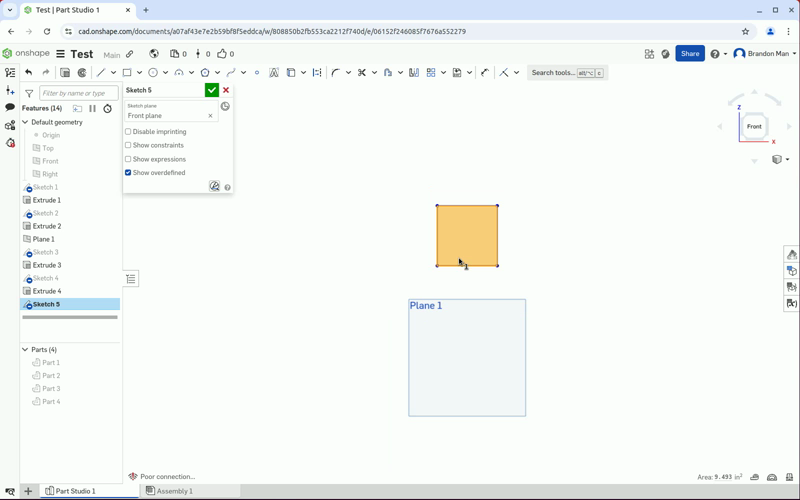
scroll(-6)
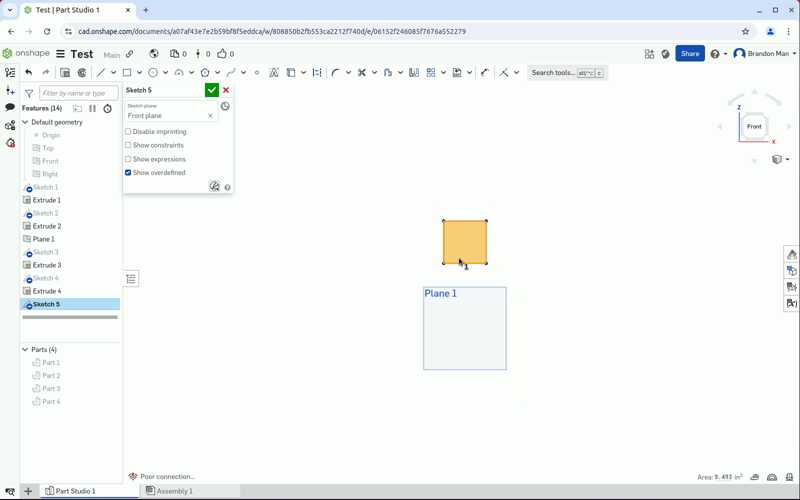
scroll(-6)
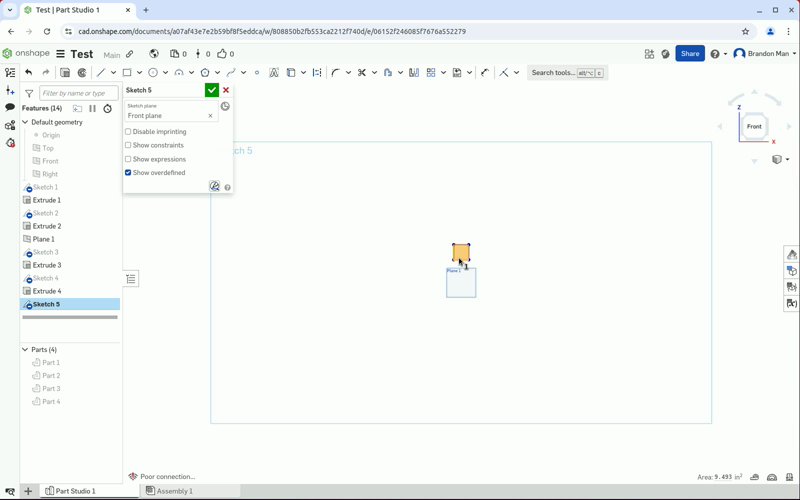
mouse_move(73, 352)
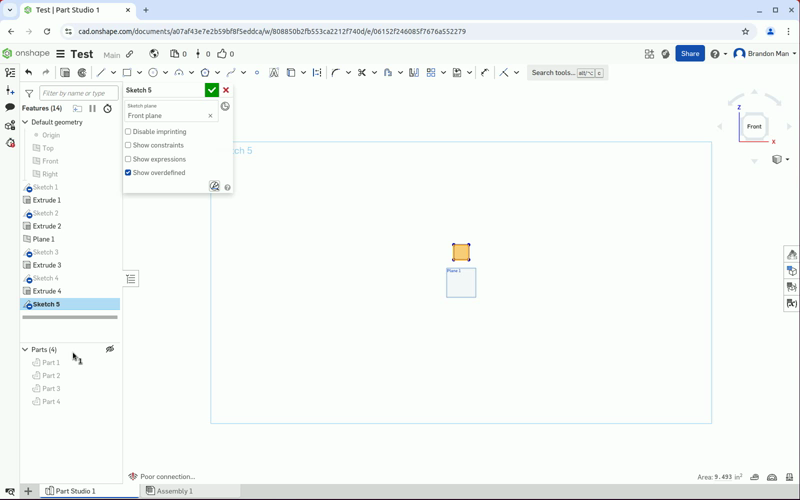
key(shift+y)
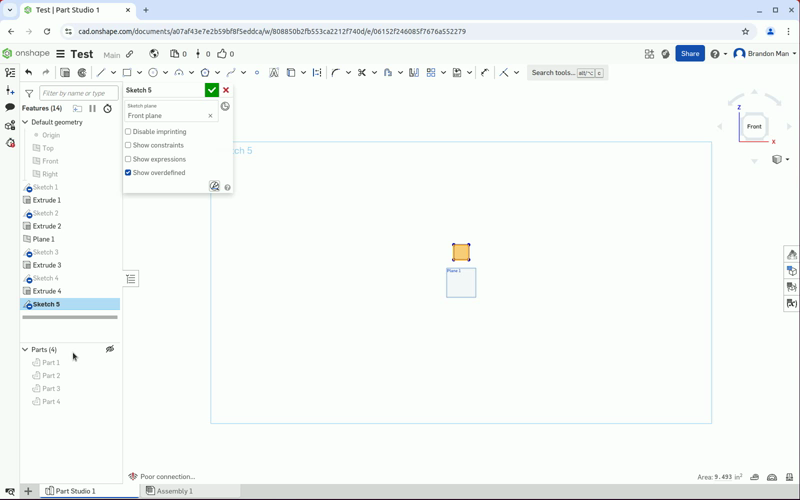
key(shift+e)
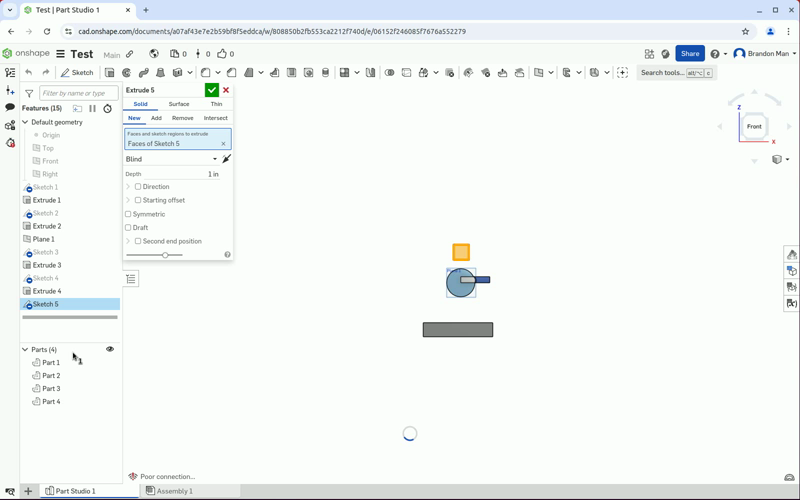
mouse_move(143, 106)
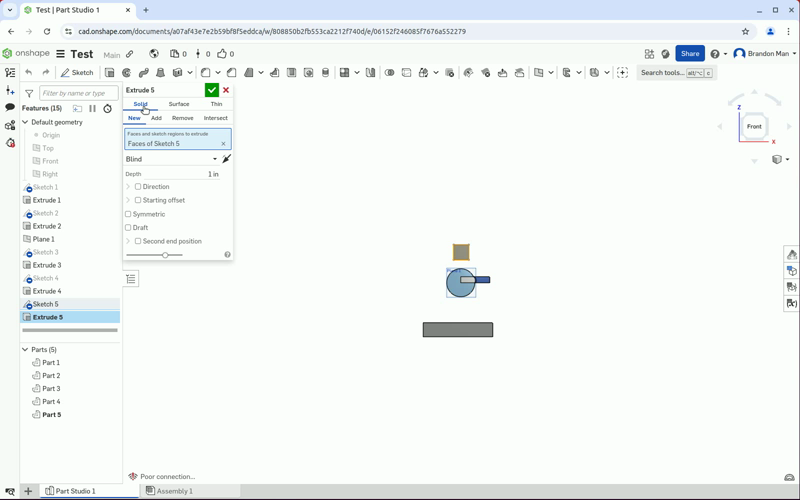
click(143, 106)
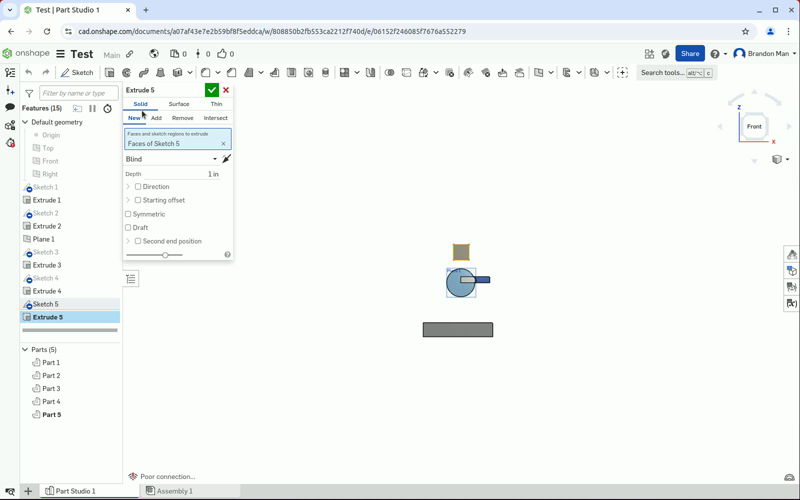
mouse_move(137, 120)
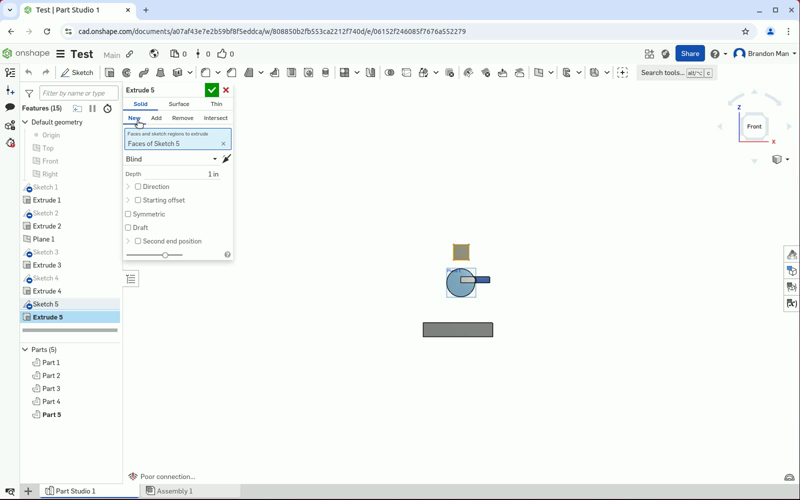
click(137, 120)
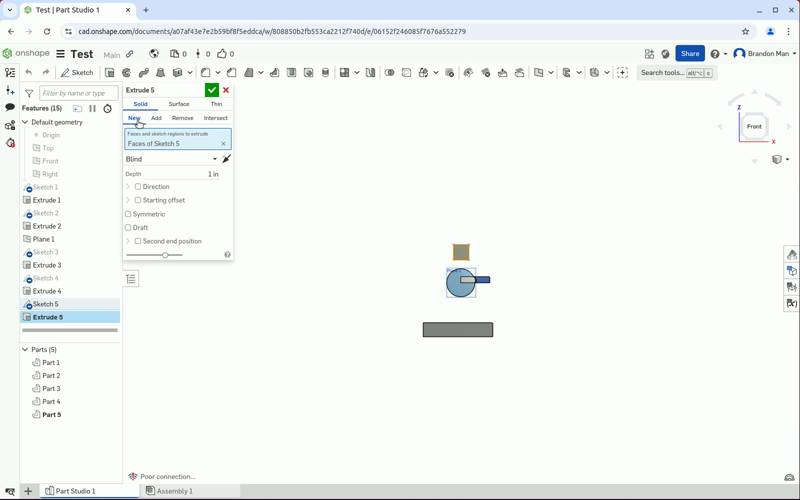
key(tab, 4)
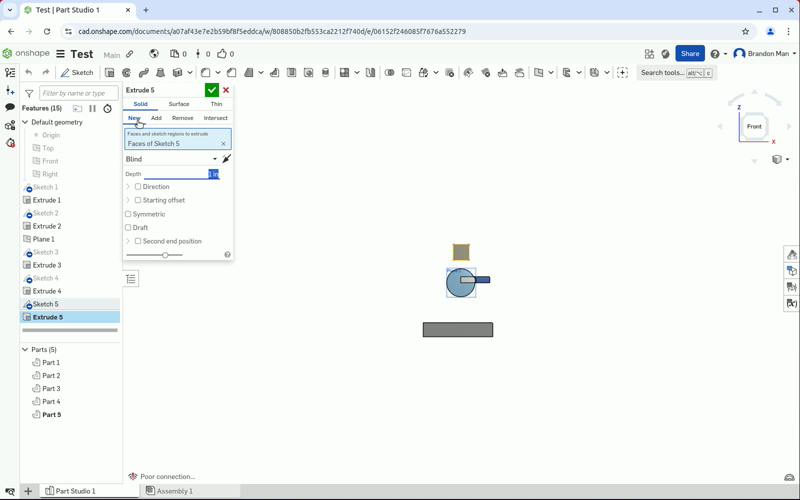
text(2.889)
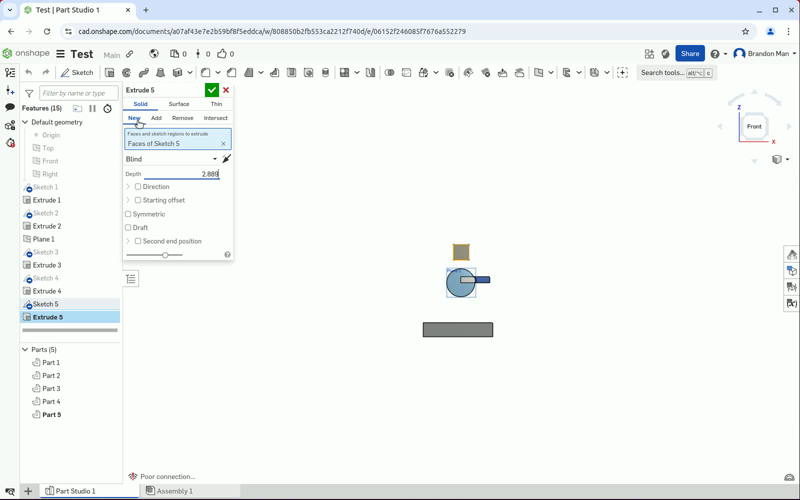
key(enter)
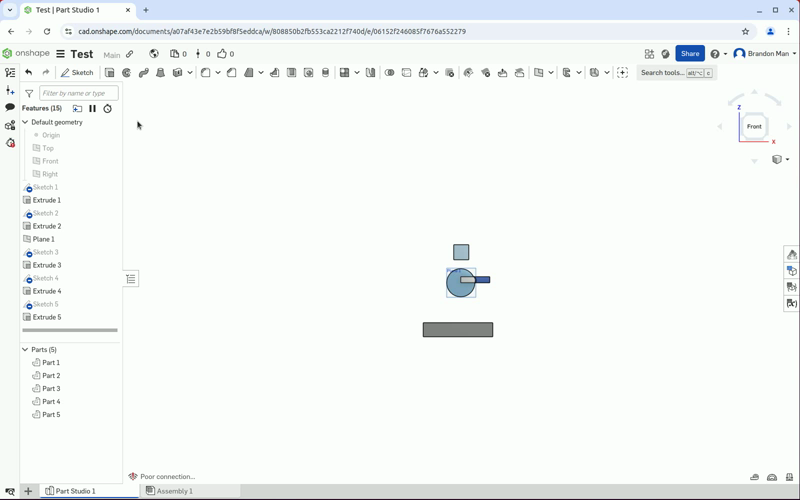
key(shift+h)
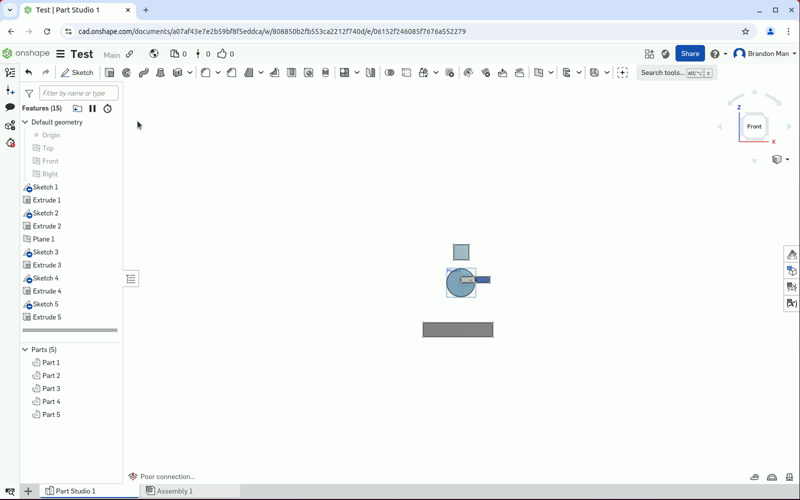
key(shift+h)
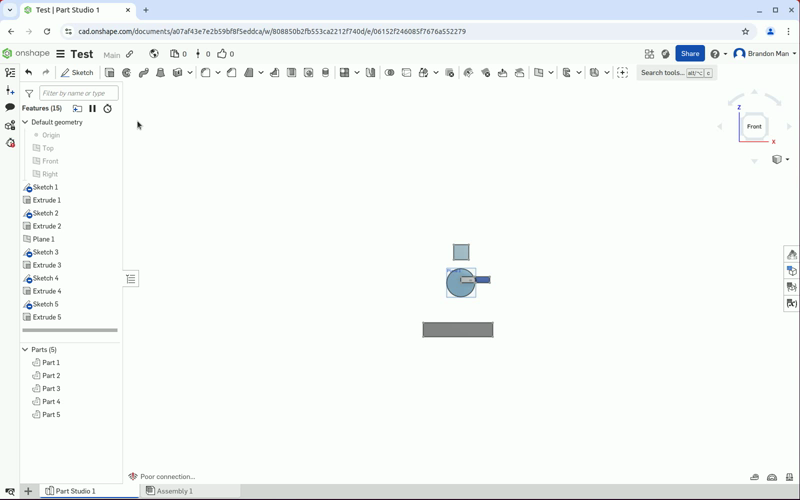
key(shift+7)
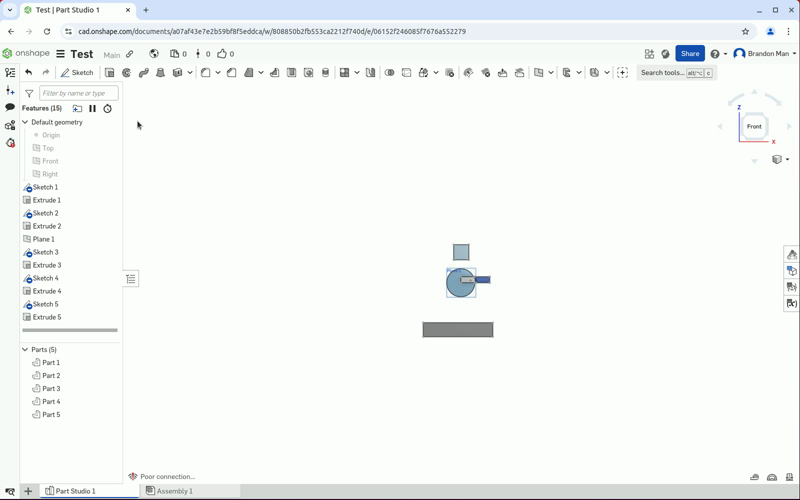
key(left, 2)
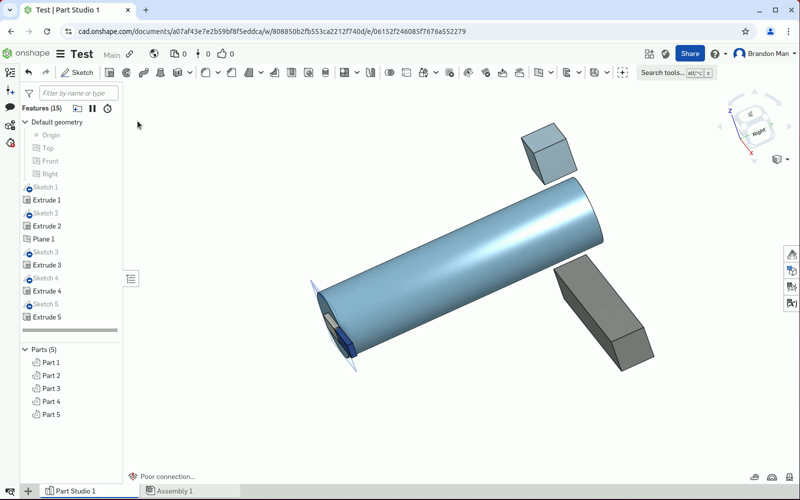
key(down, 2)
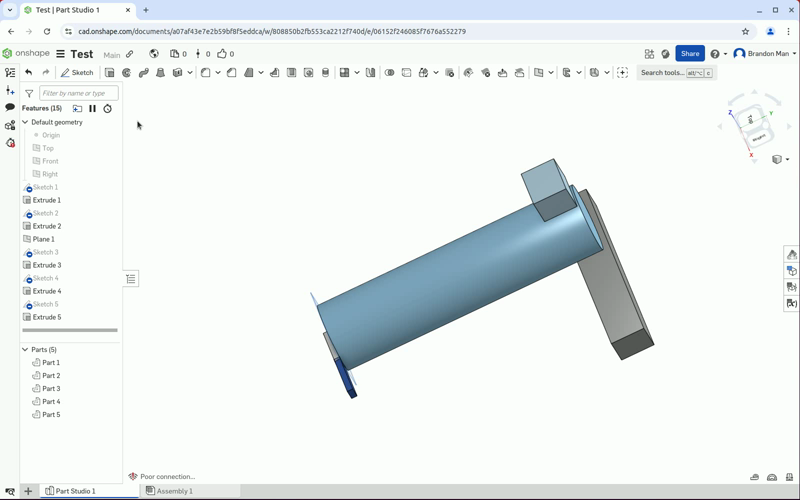
key(up, 2)
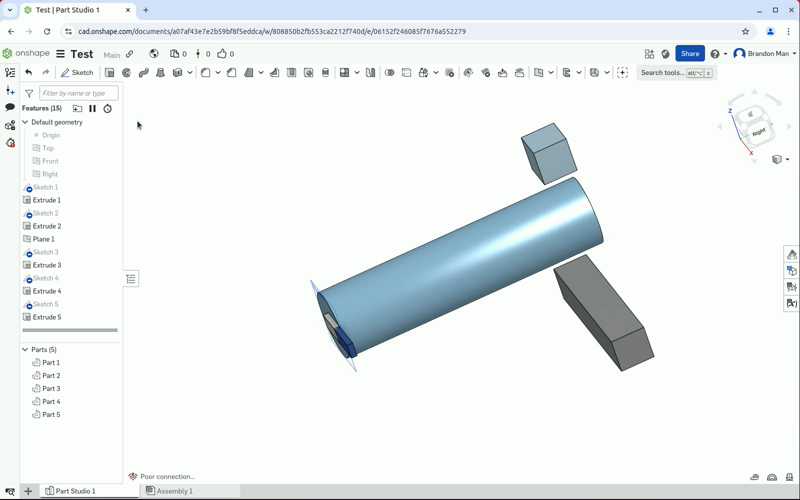
key(right, 2)
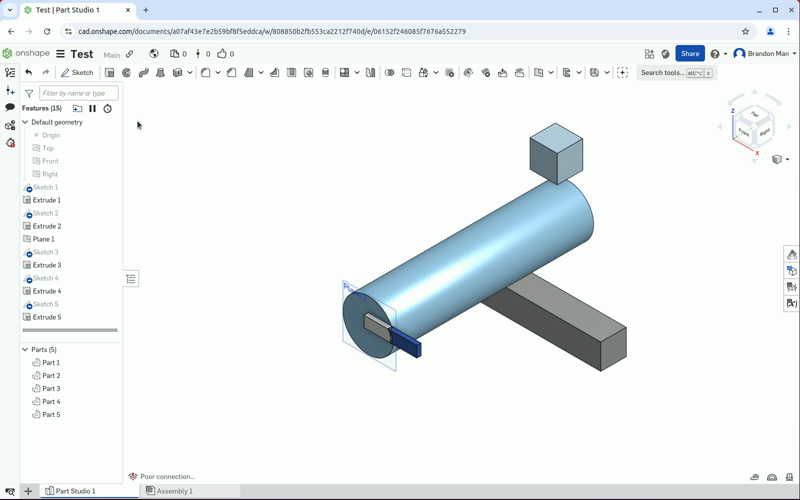
mouse_move(73, 189)
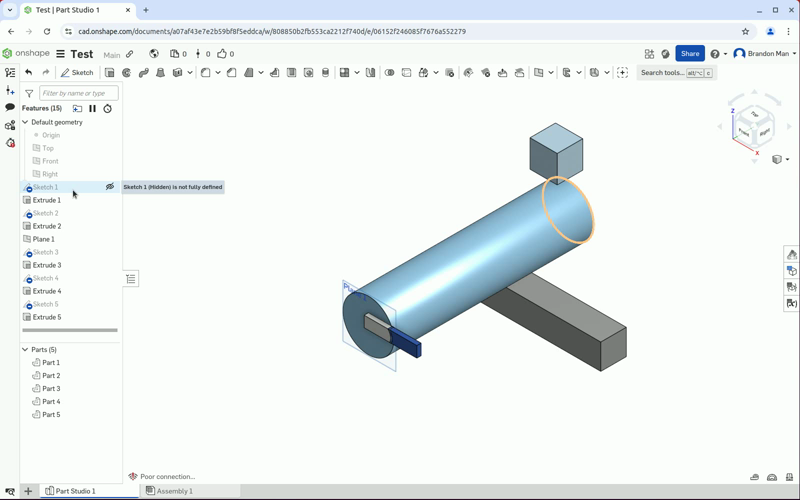
click(73, 189)